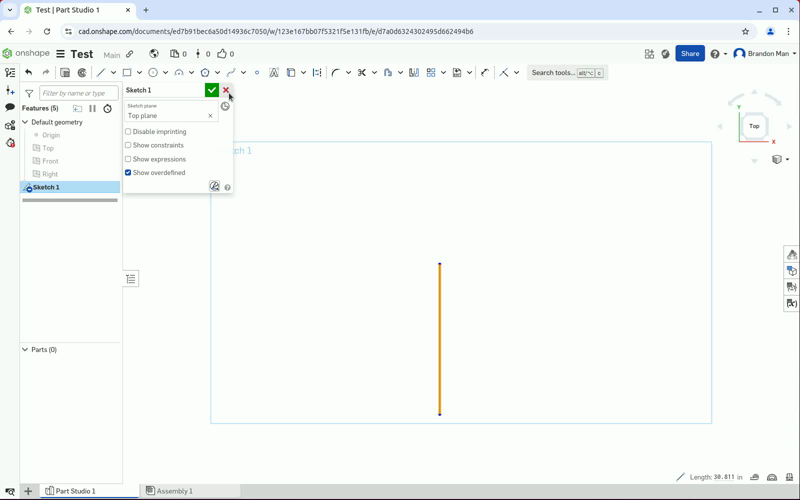
key(shift+h)
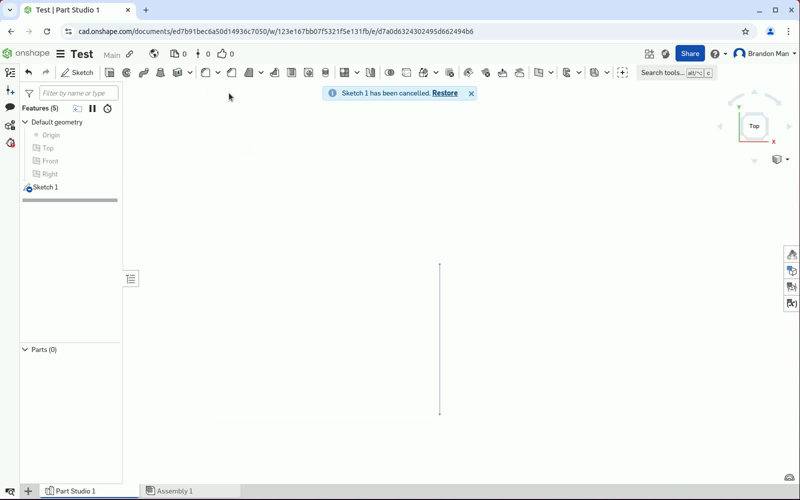
key(shift+s)
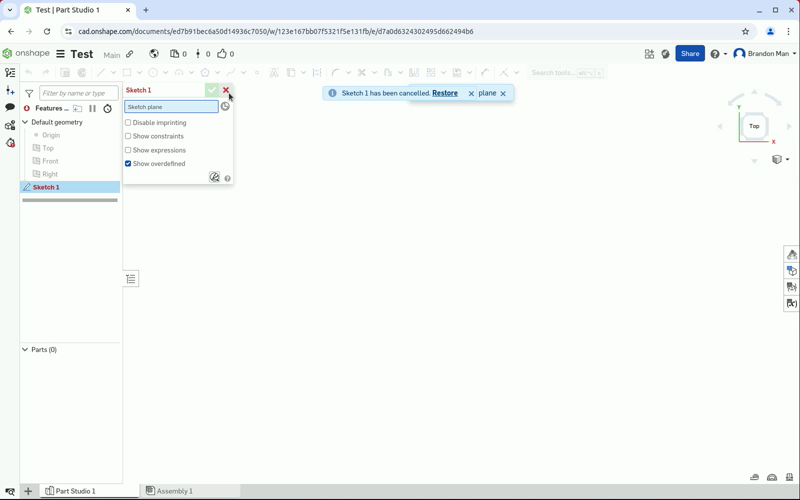
mouse_move(73, 150)
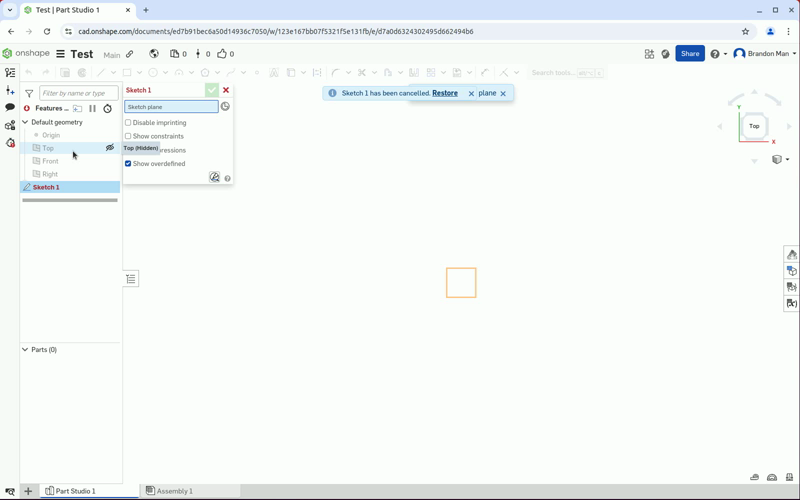
click(73, 150)
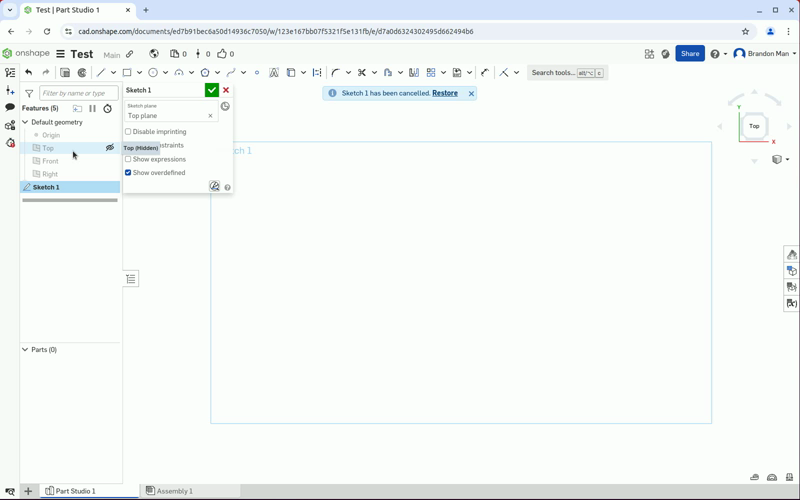
mouse_move(73, 352)
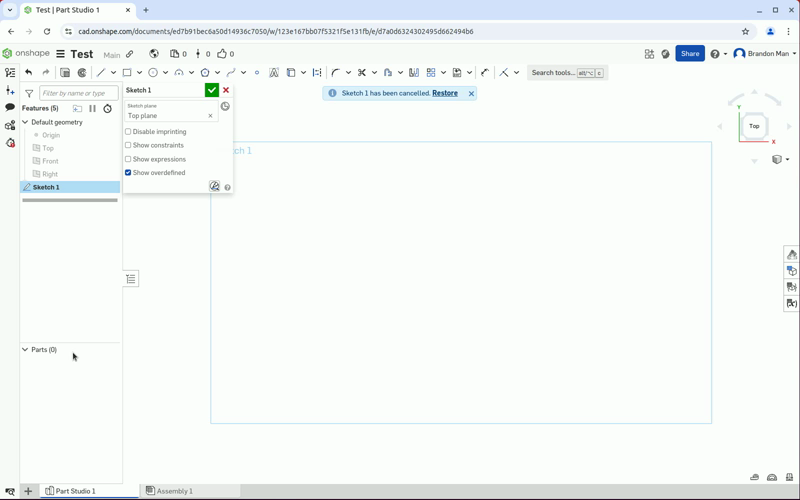
key(y)
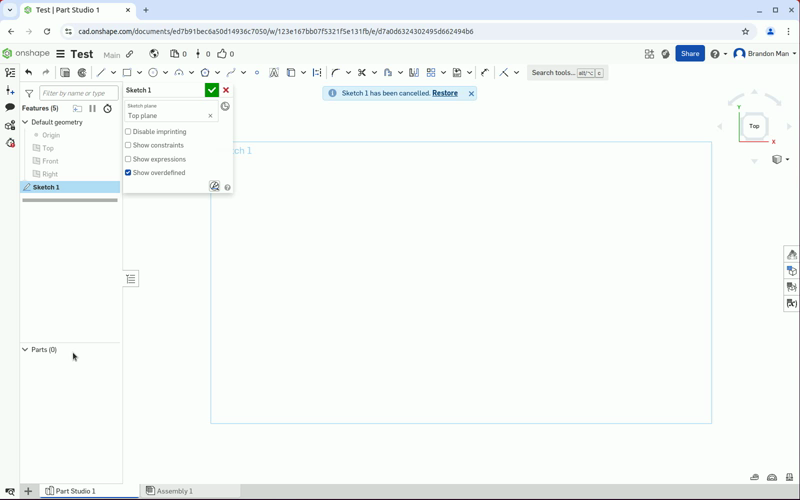
key(l)
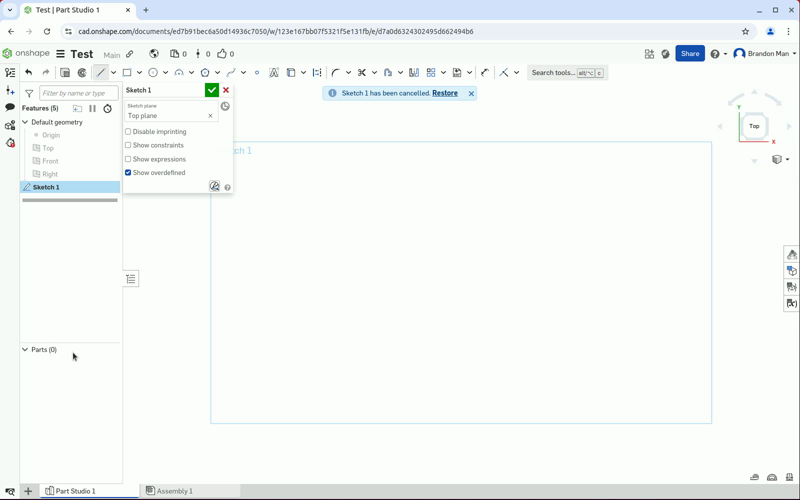
key_down(shift)
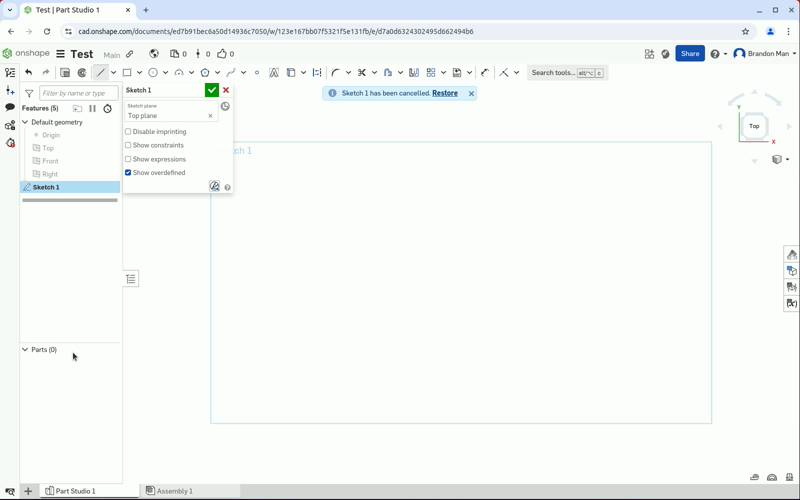
mouse_move(460, 282)
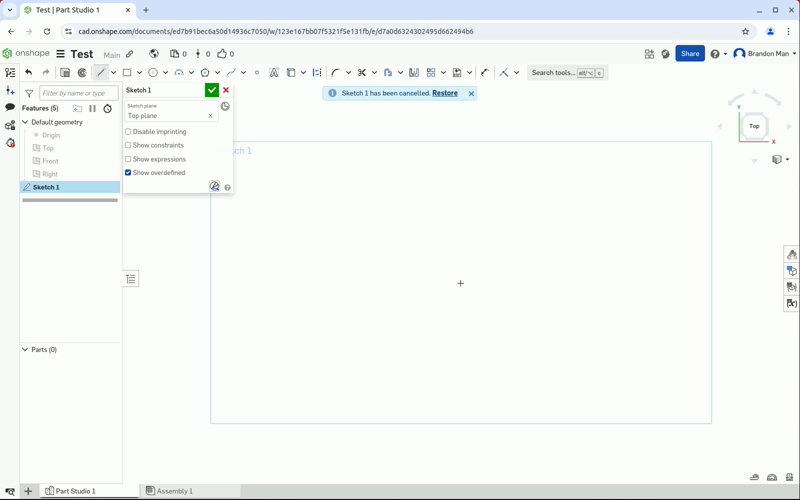
click(460, 282)
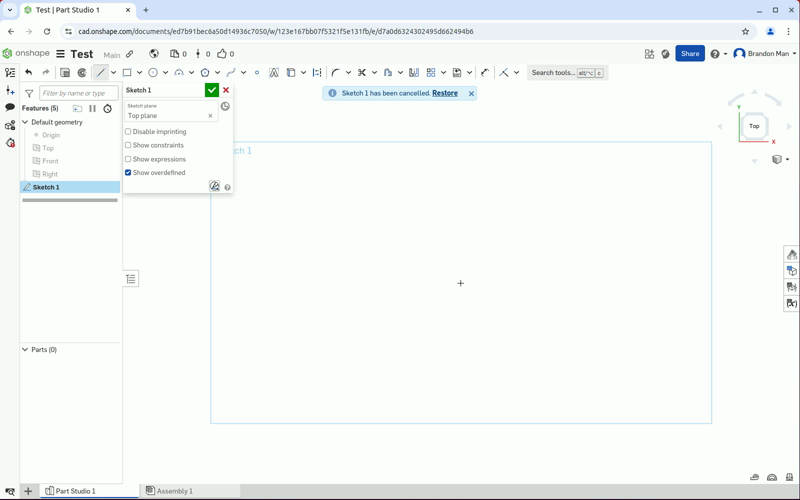
key_up(shift)
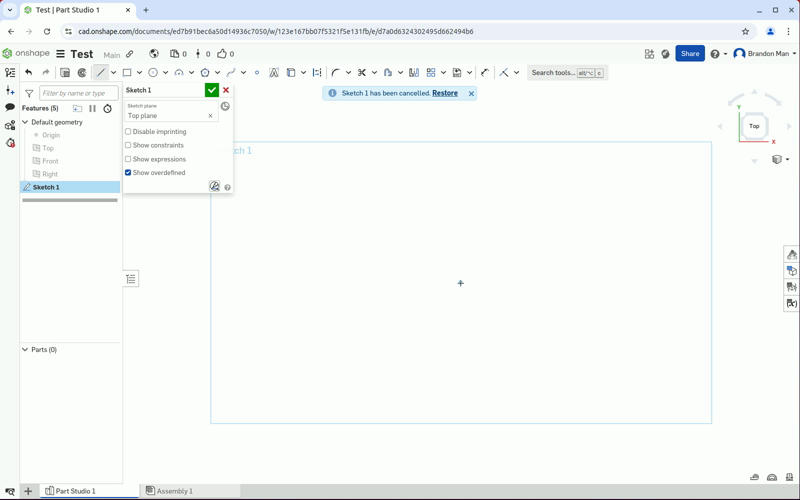
key_down(shift)
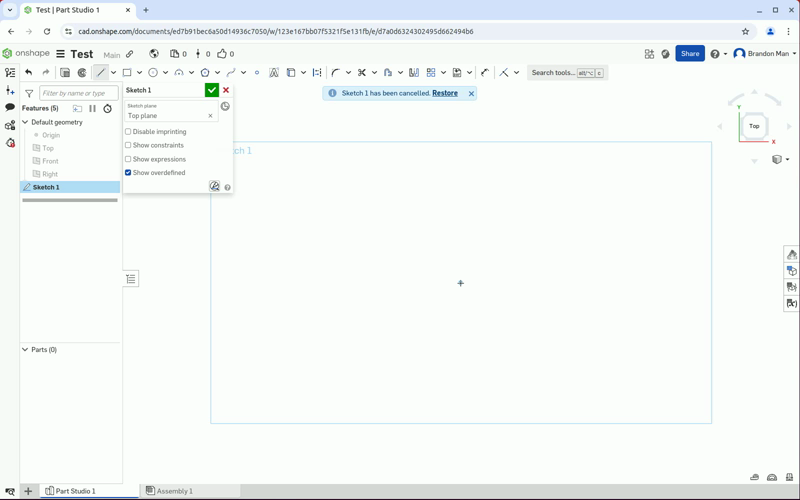
mouse_move(568, 282)
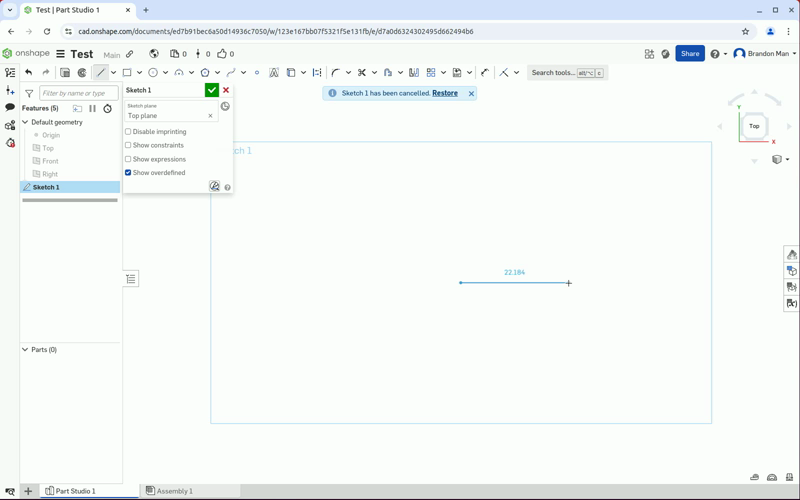
click(568, 282)
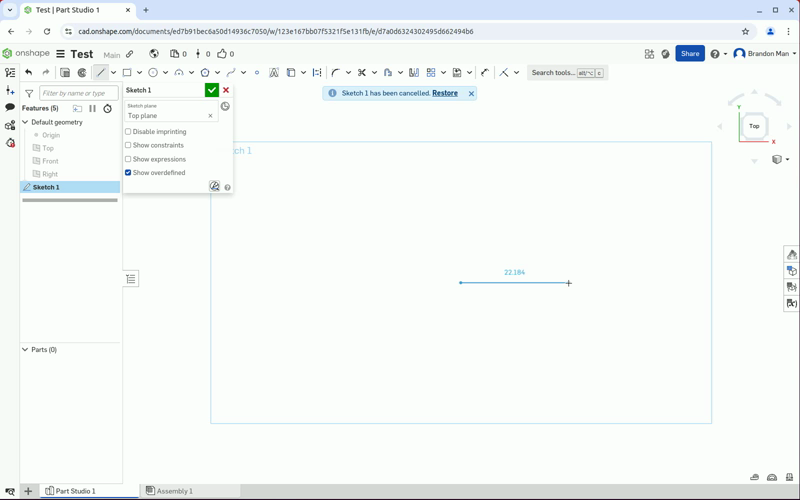
key_up(shift)
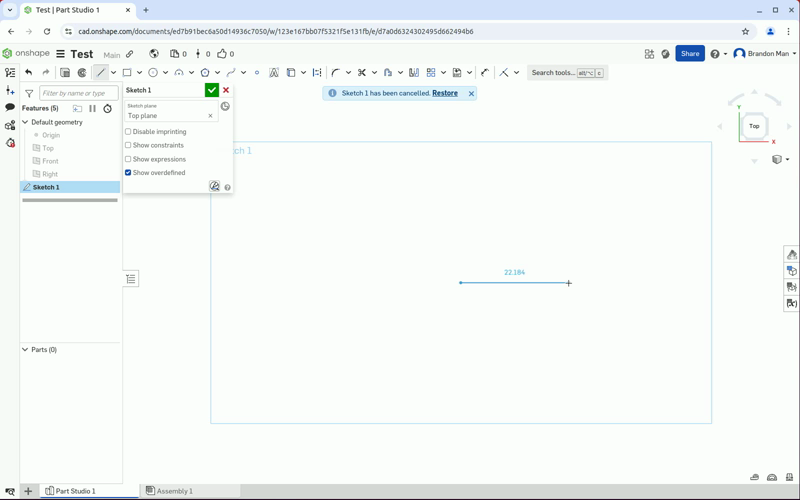
key_down(shift)
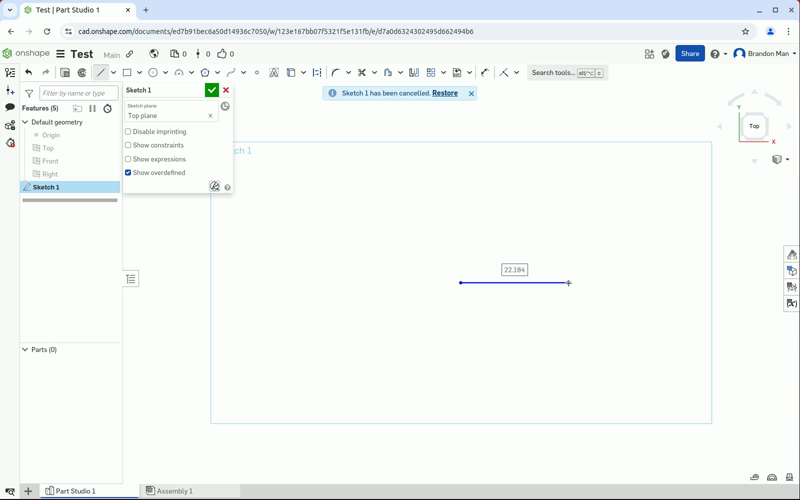
mouse_move(589, 282)
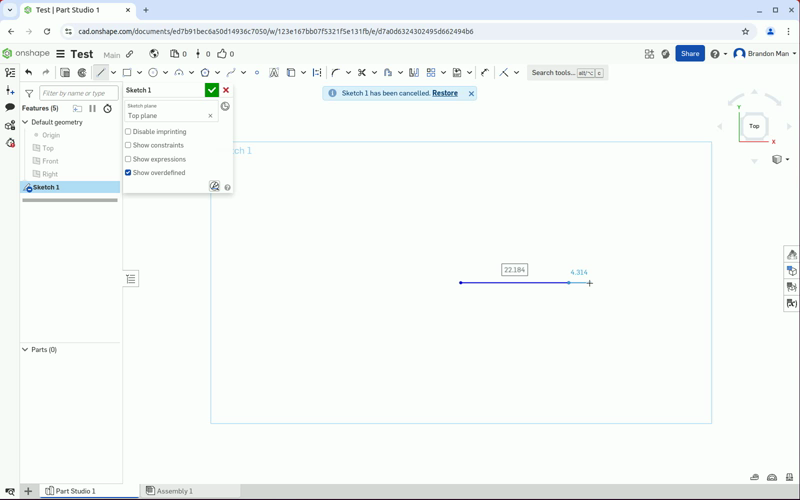
mouse_move(568, 271)
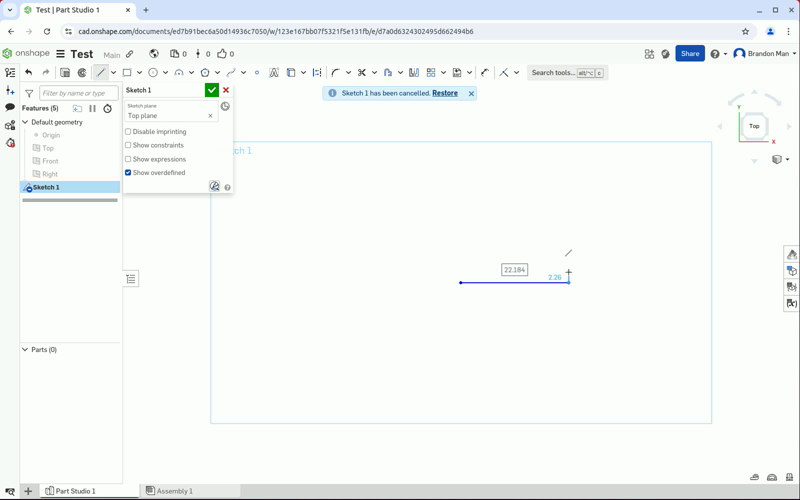
click(568, 271)
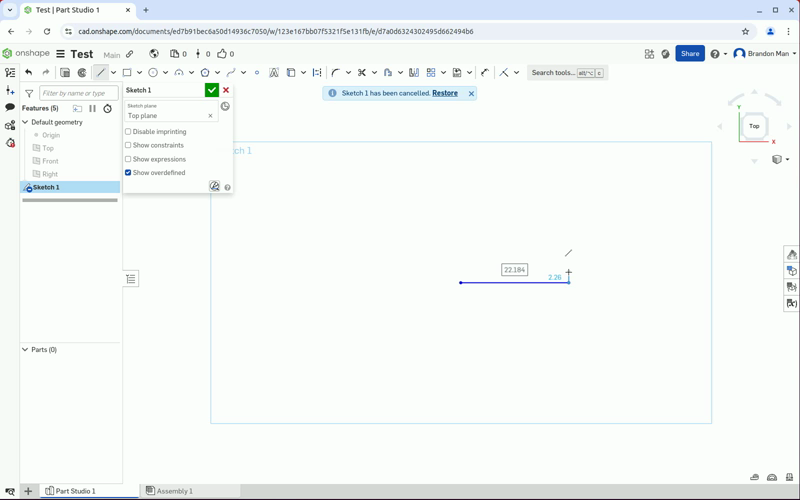
key_up(shift)
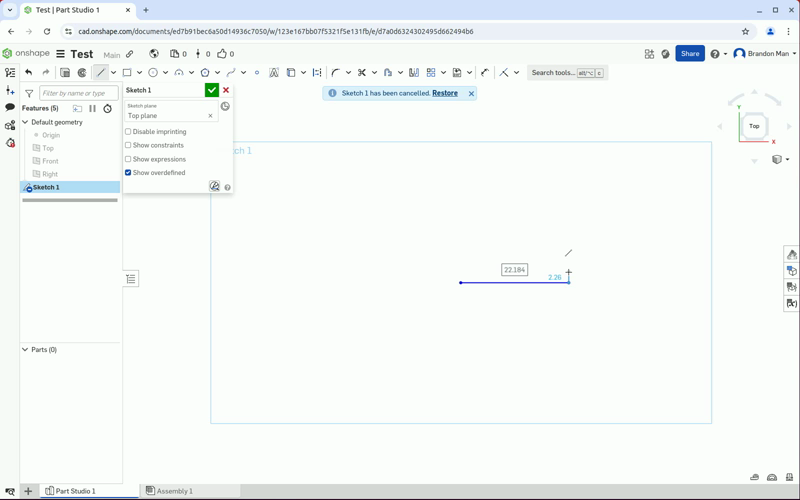
key_down(shift)
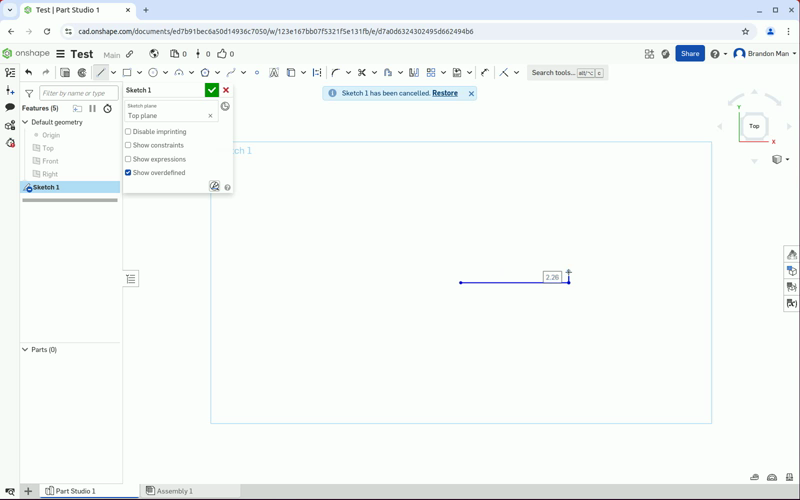
mouse_move(589, 271)
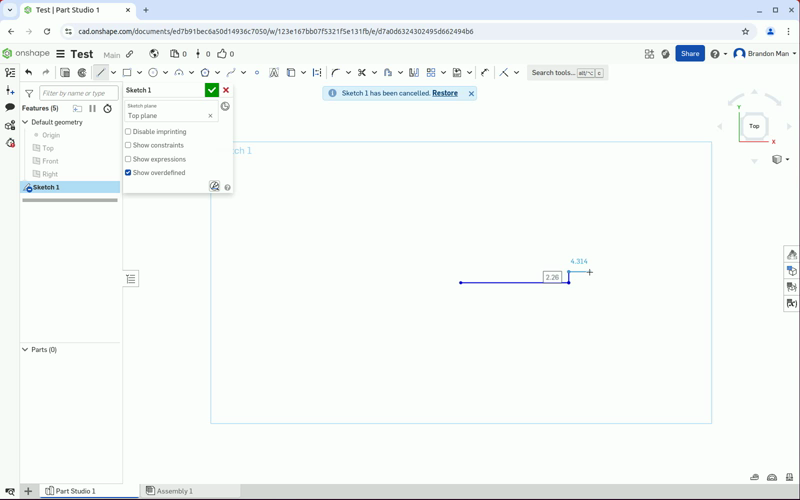
mouse_move(568, 265)
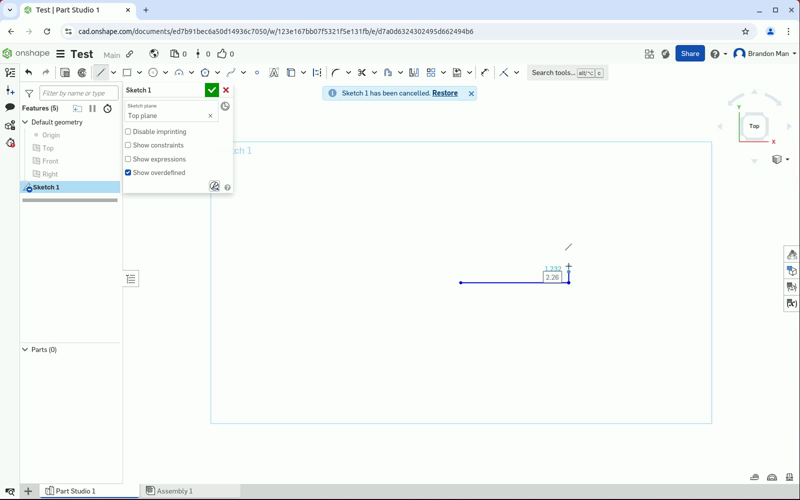
scroll(6)
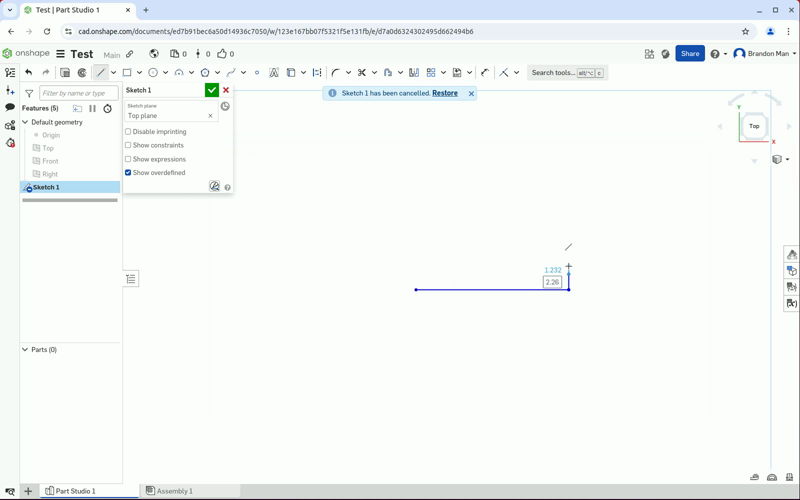
scroll(6)
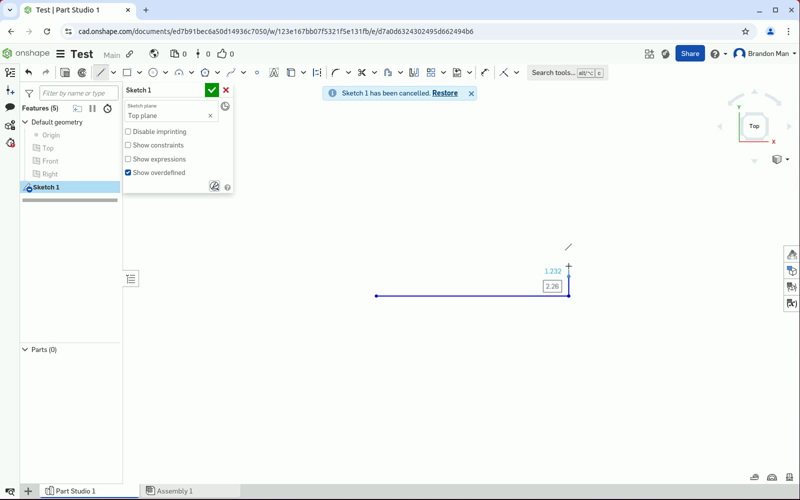
scroll(6)
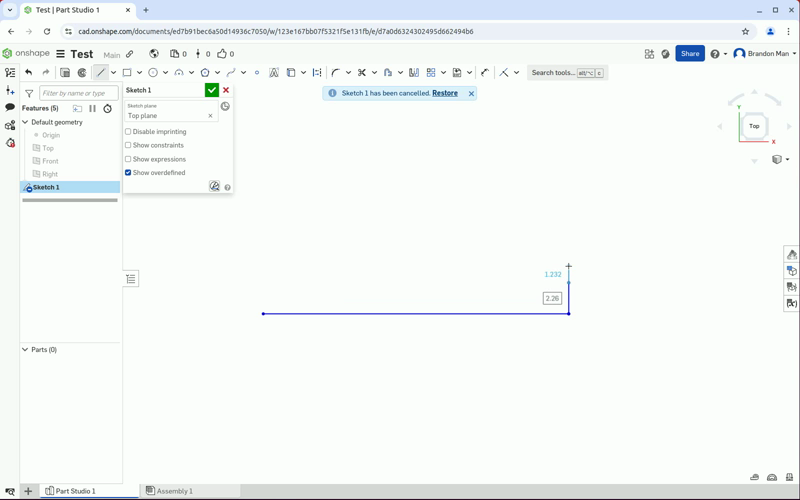
scroll(6)
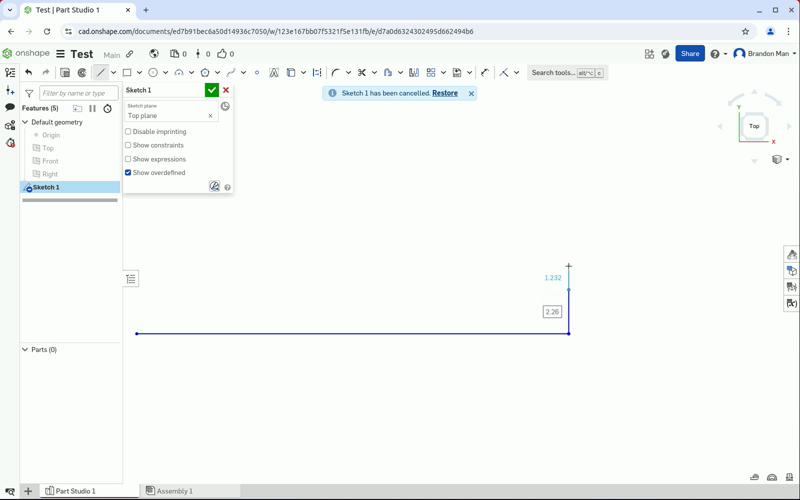
scroll(6)
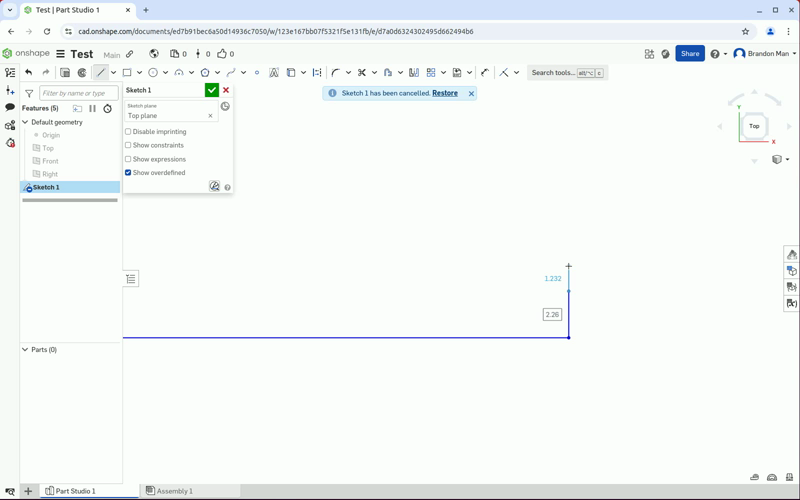
scroll(6)
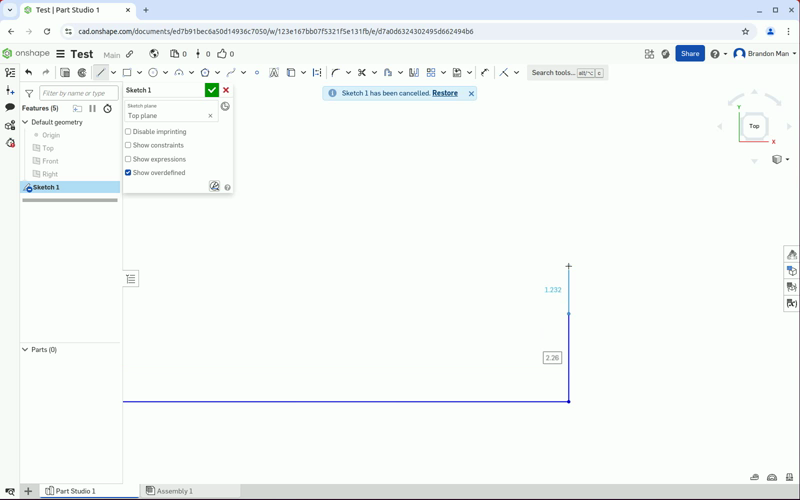
scroll(6)
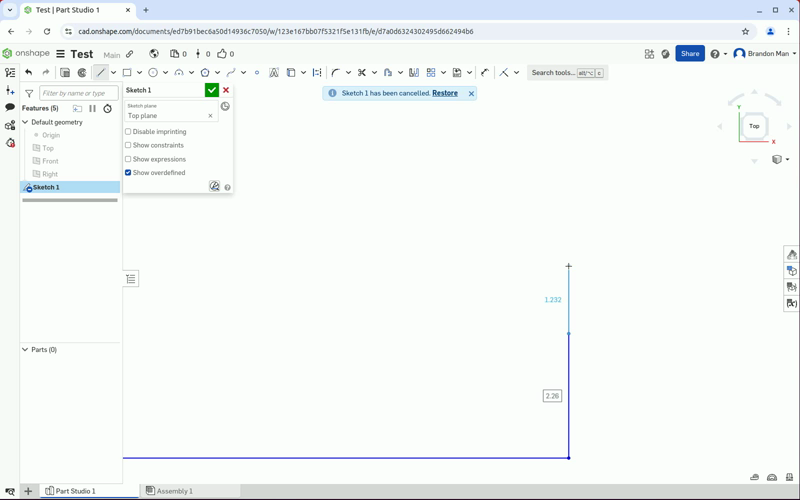
click(568, 265)
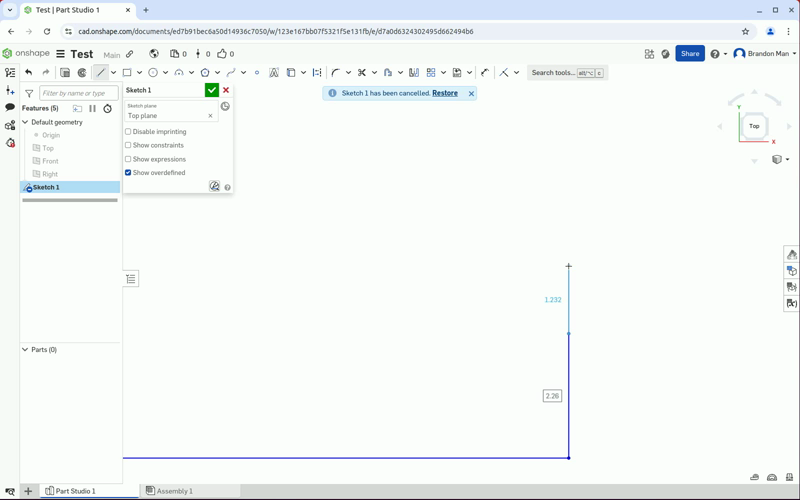
scroll(-6)
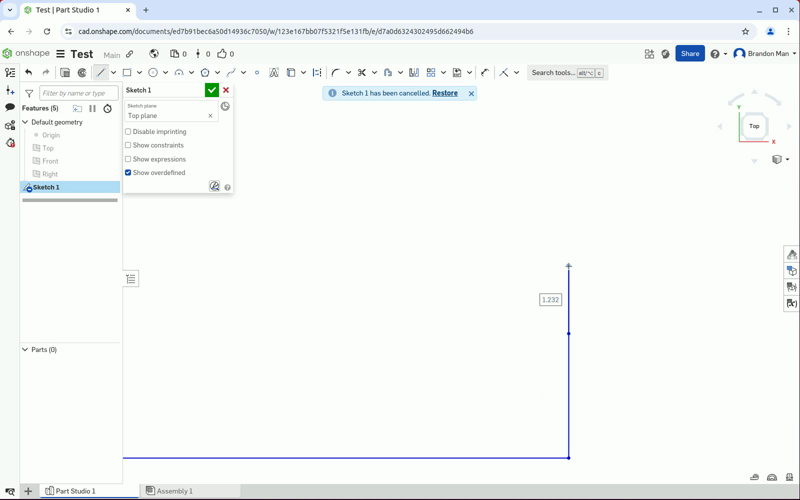
scroll(-6)
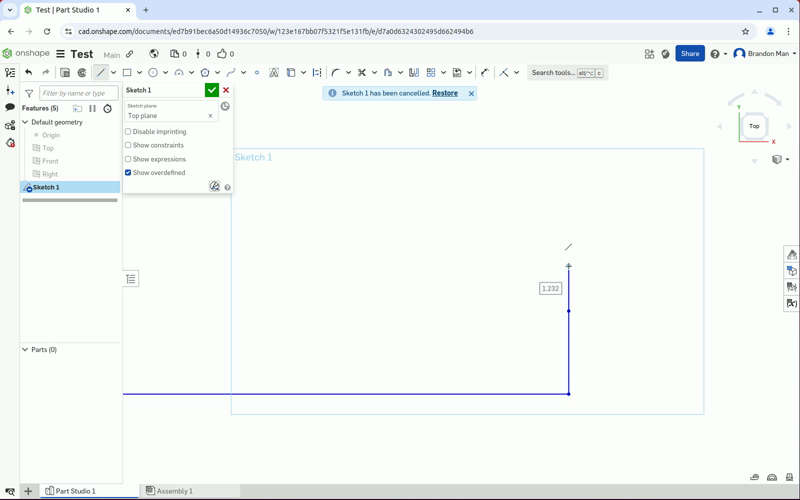
scroll(-6)
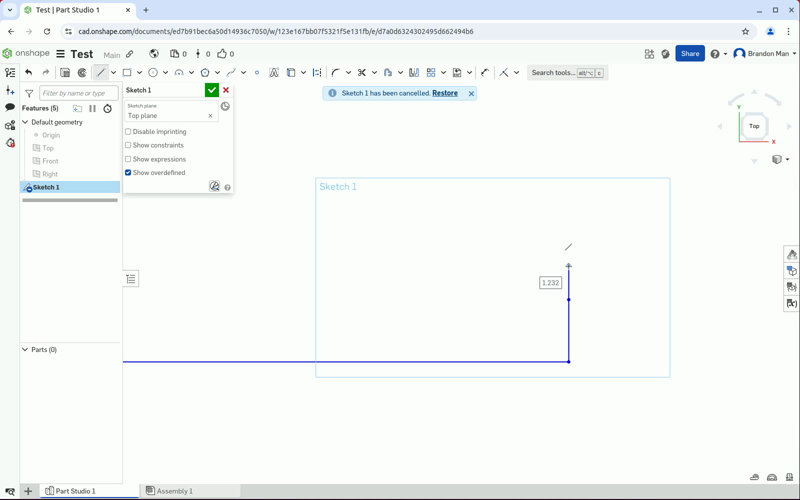
scroll(-6)
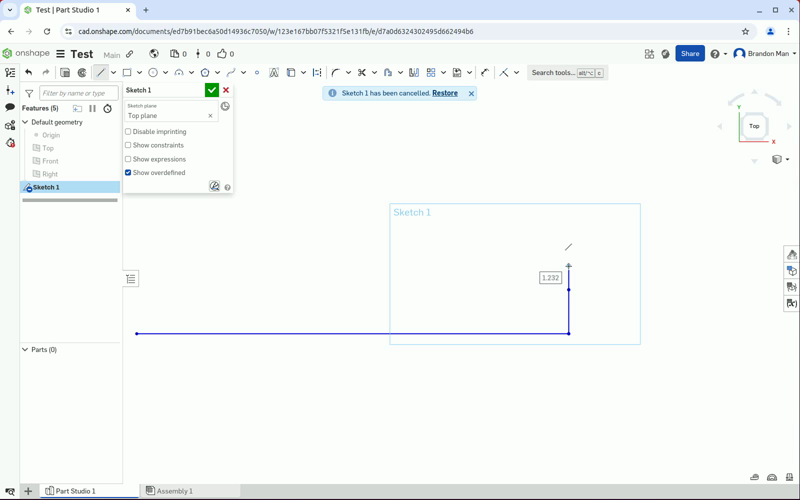
scroll(-6)
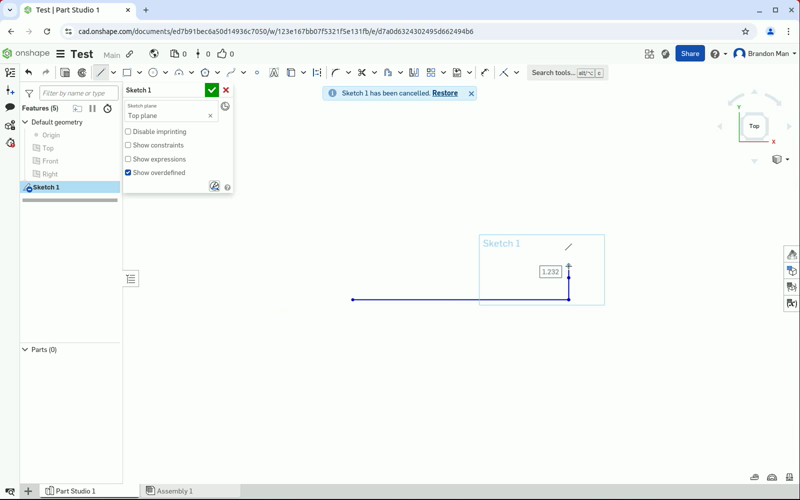
scroll(-6)
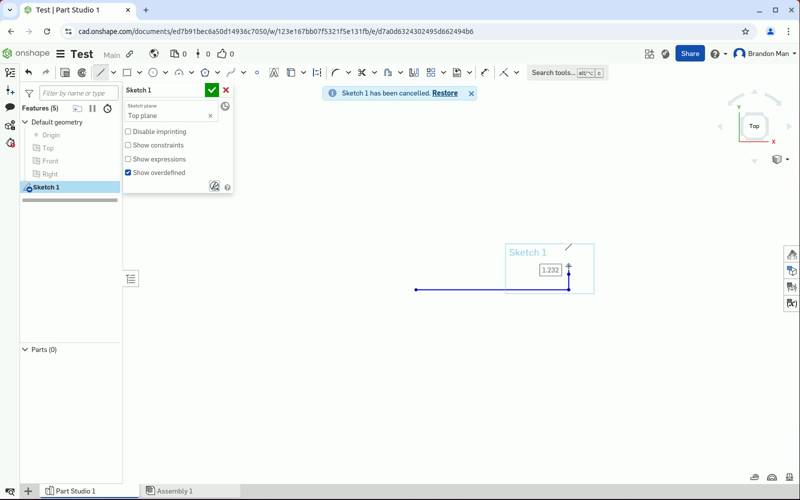
scroll(-6)
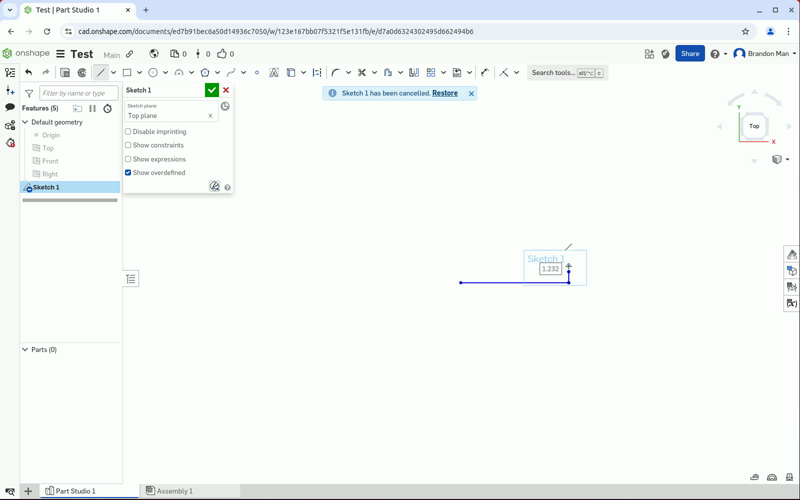
key_up(shift)
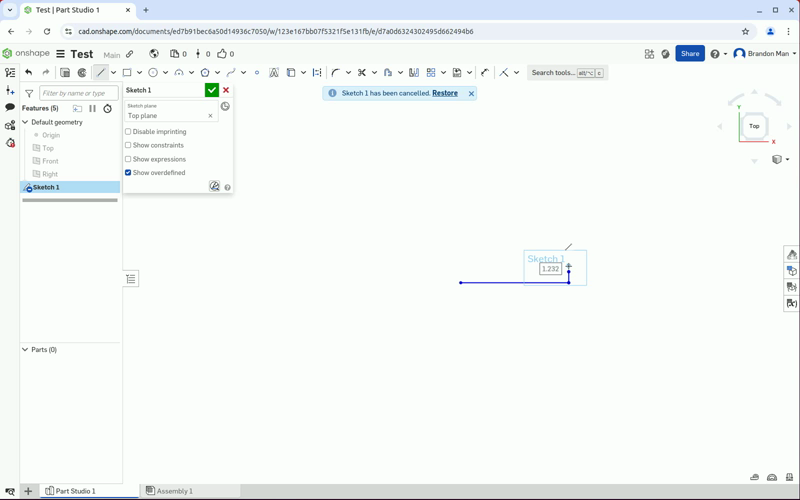
key_down(shift)
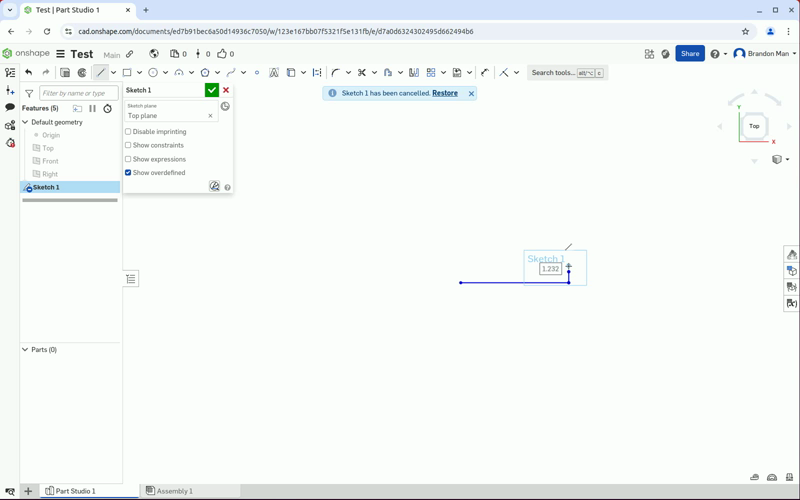
mouse_move(589, 265)
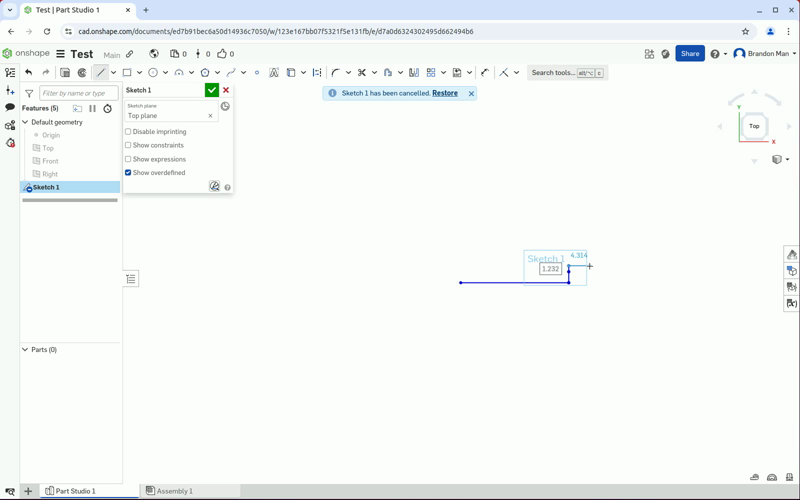
mouse_move(568, 219)
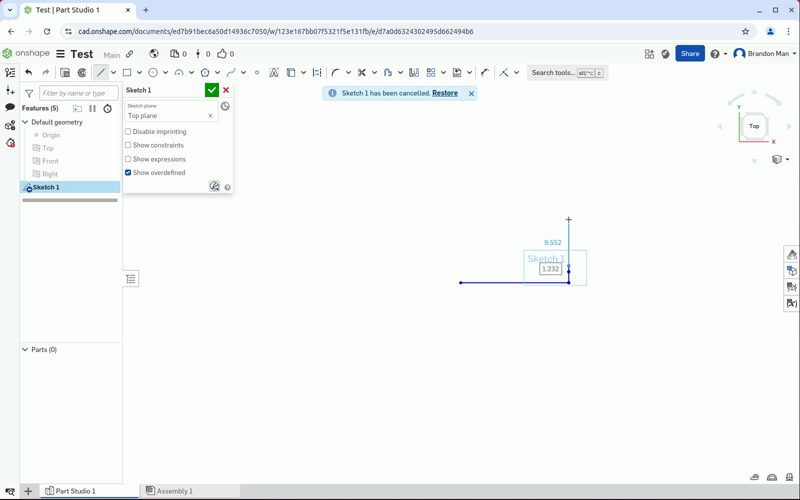
click(568, 219)
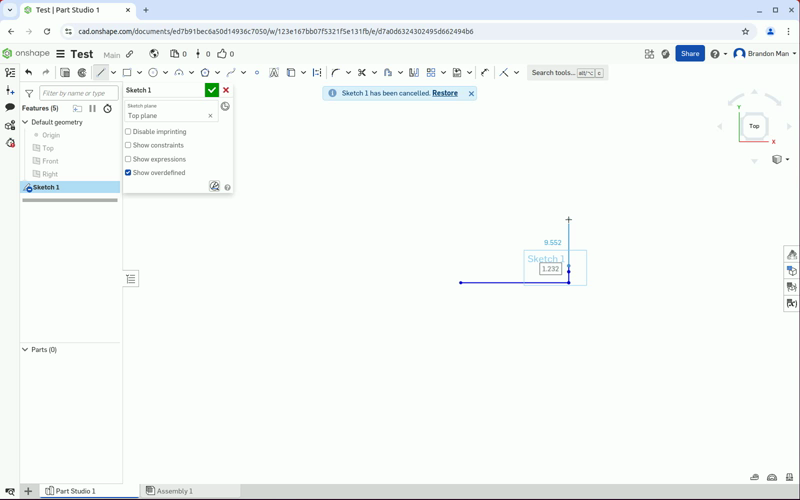
key_up(shift)
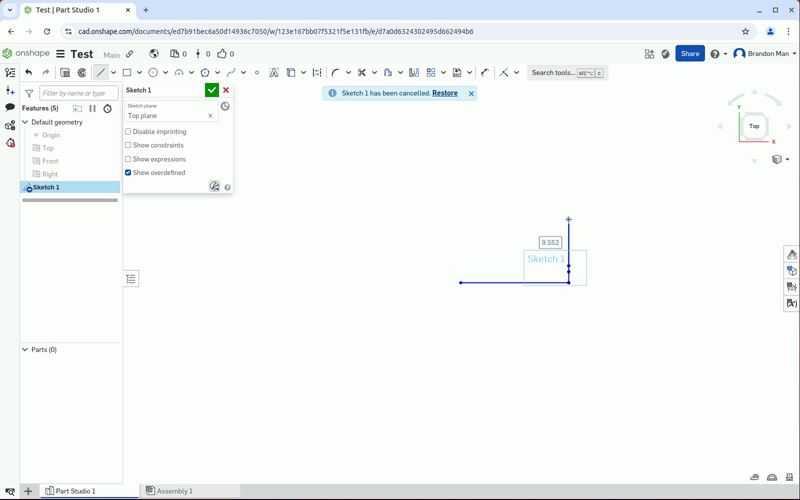
key_down(shift)
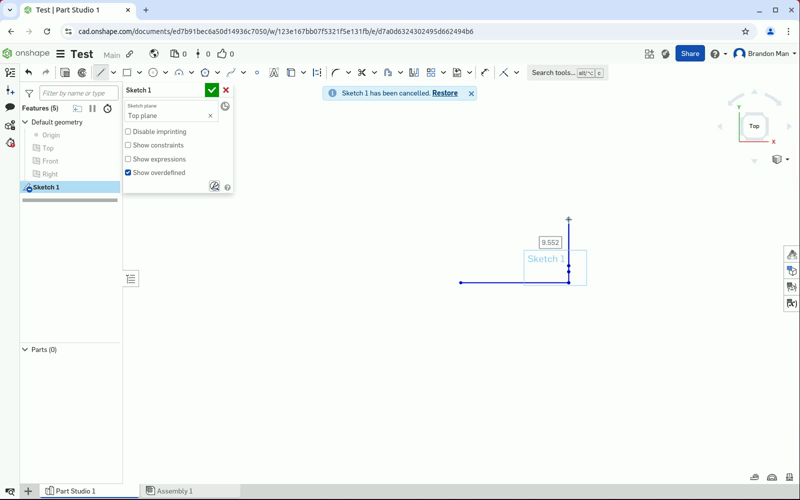
mouse_move(589, 219)
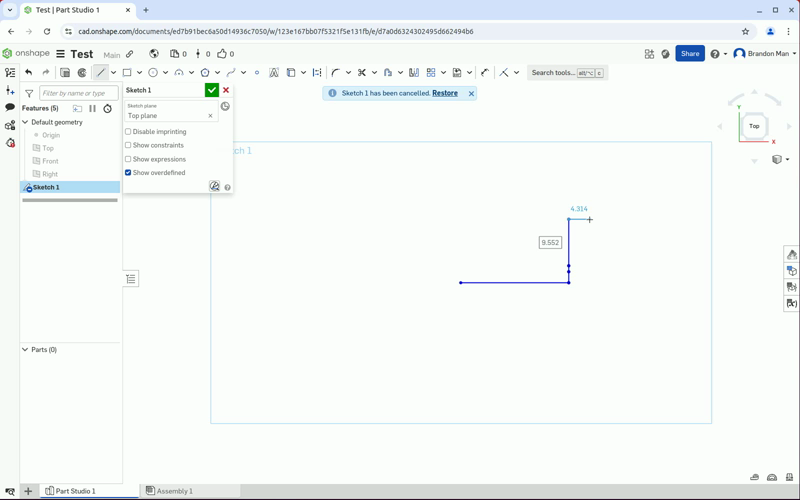
mouse_move(568, 213)
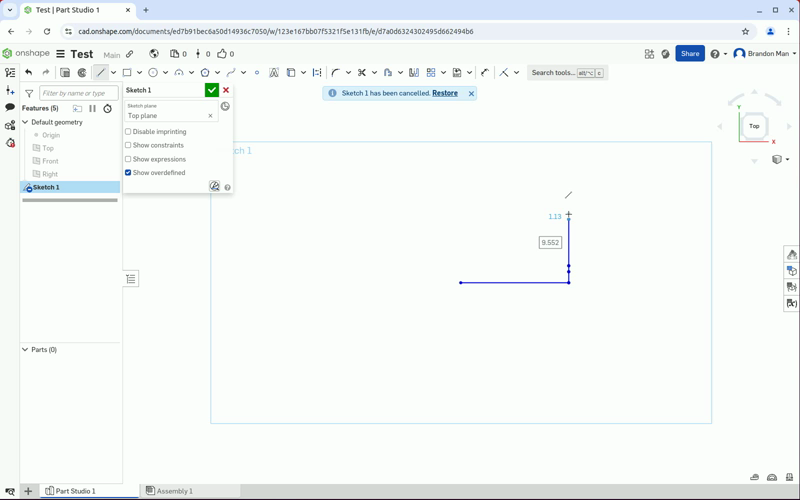
scroll(6)
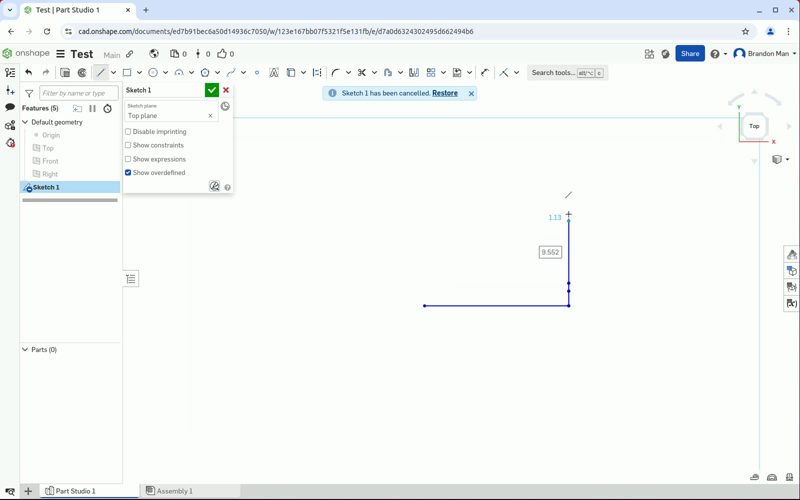
scroll(6)
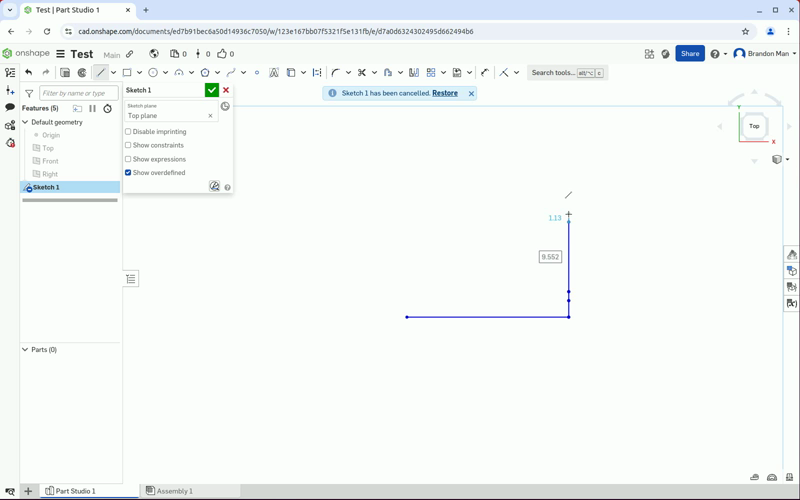
scroll(6)
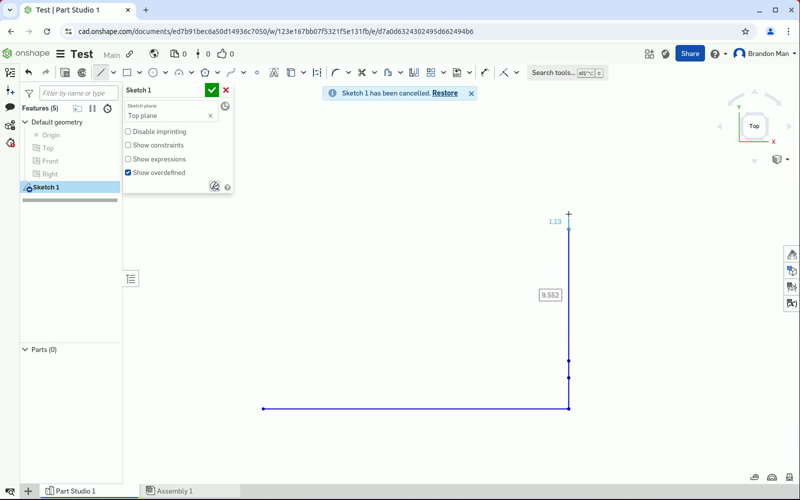
scroll(6)
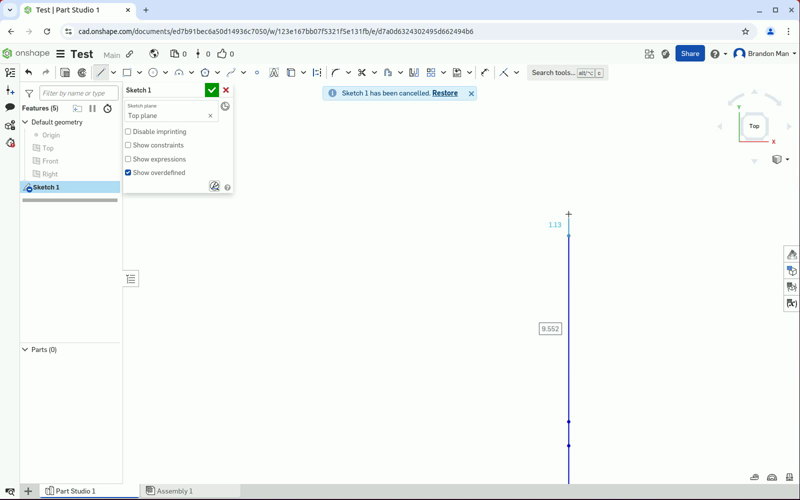
scroll(6)
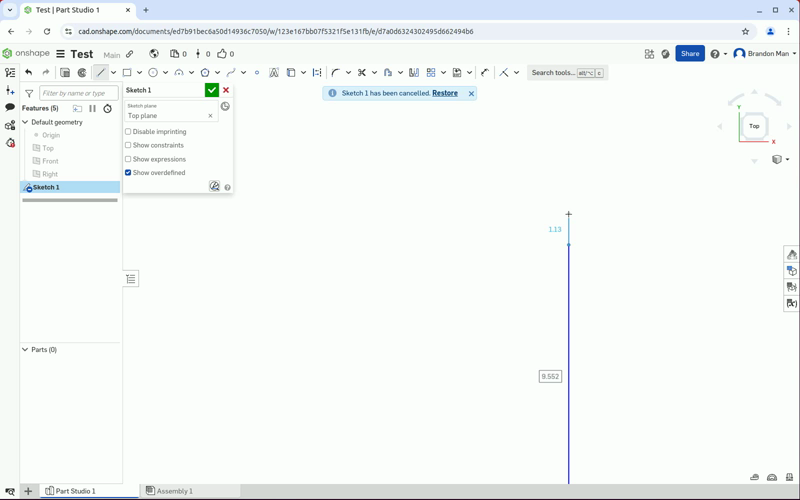
scroll(6)
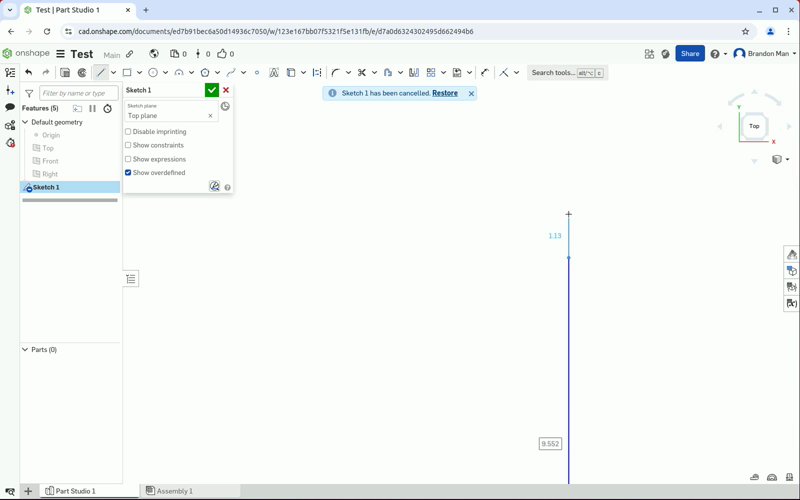
scroll(6)
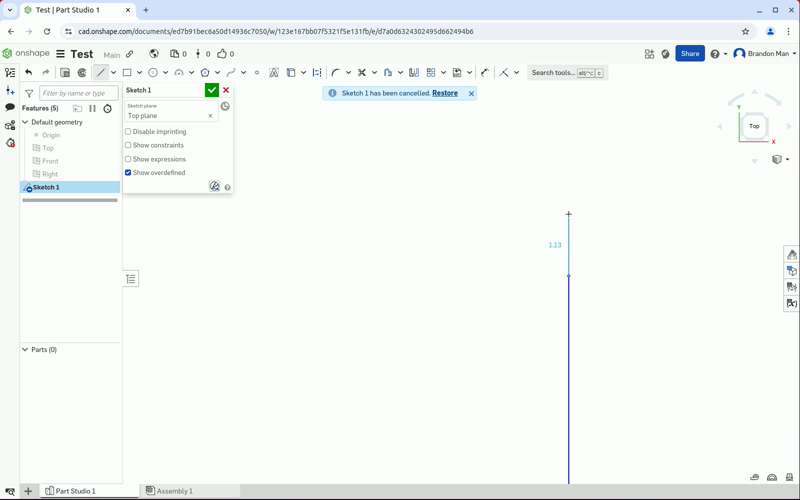
click(568, 213)
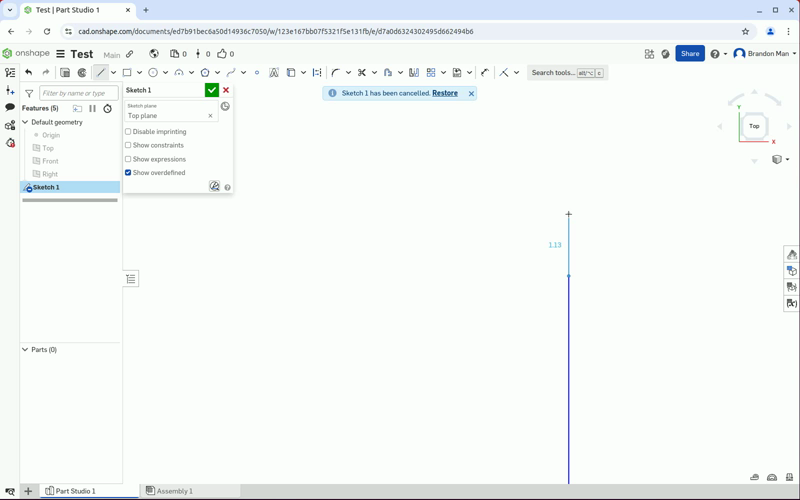
scroll(-6)
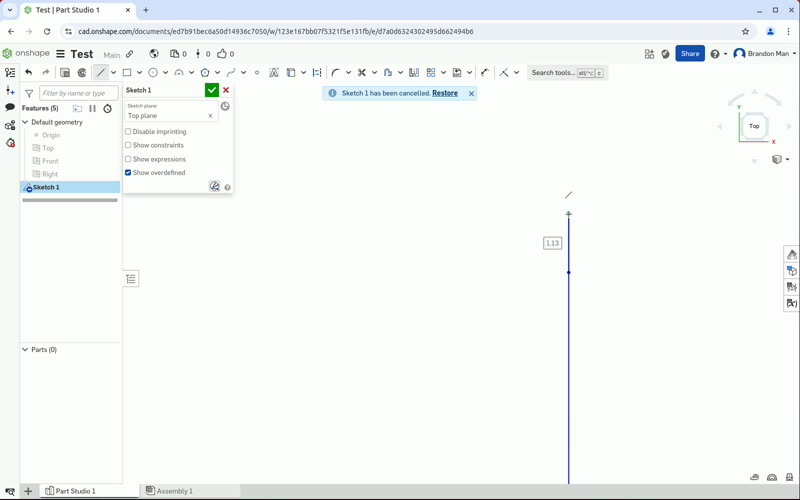
scroll(-6)
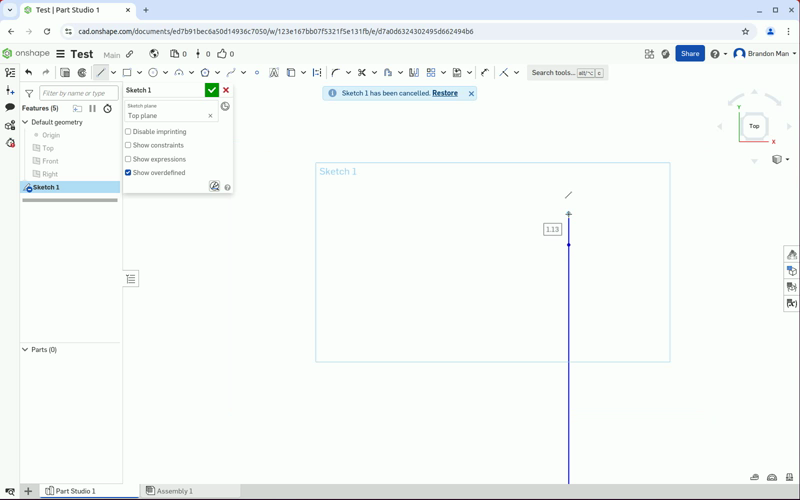
scroll(-6)
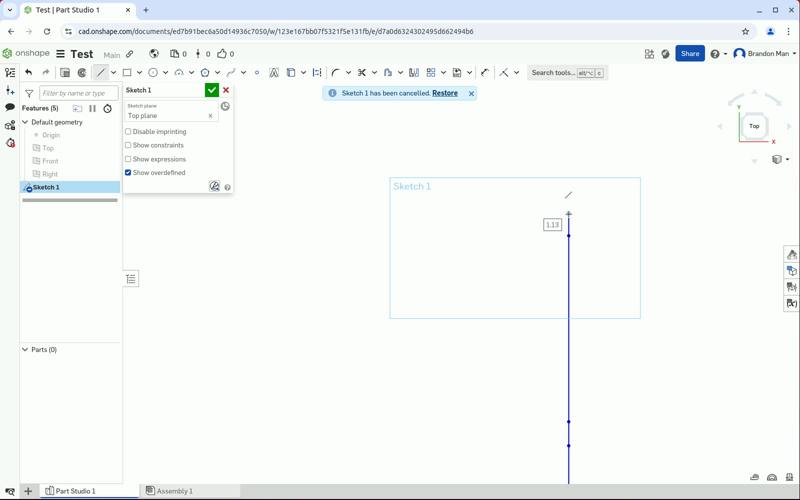
scroll(-6)
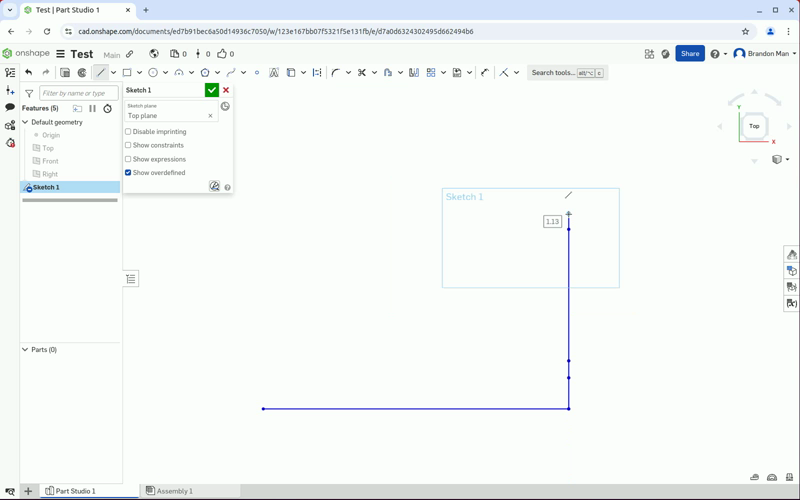
scroll(-6)
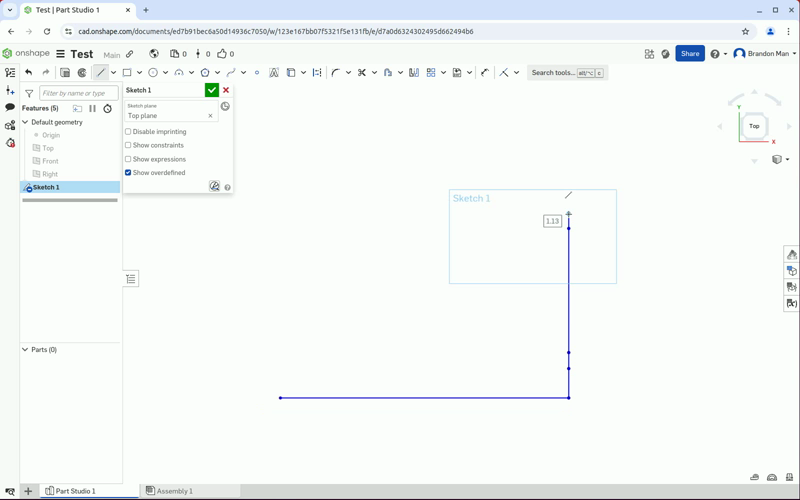
scroll(-6)
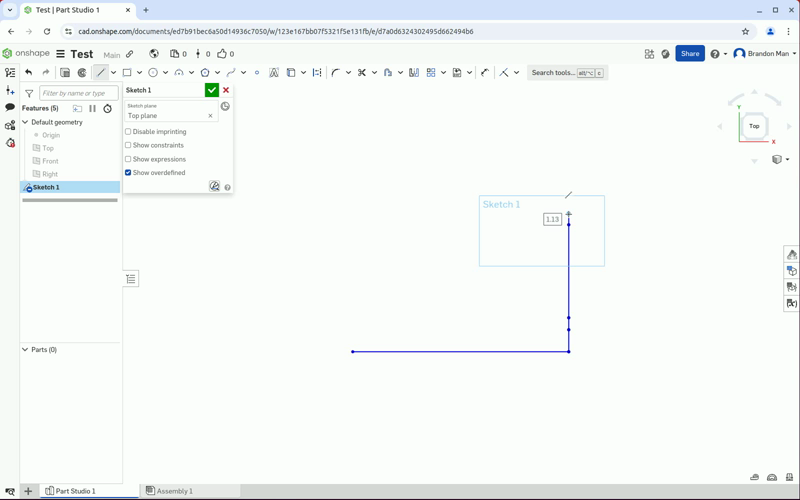
scroll(-6)
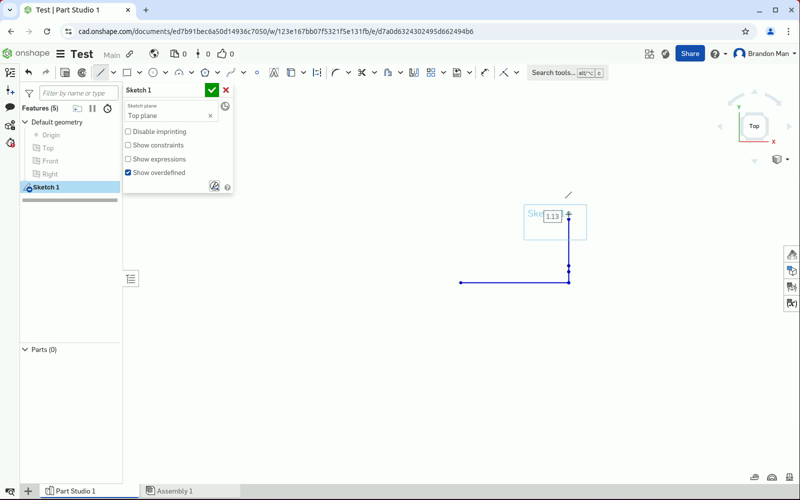
key_up(shift)
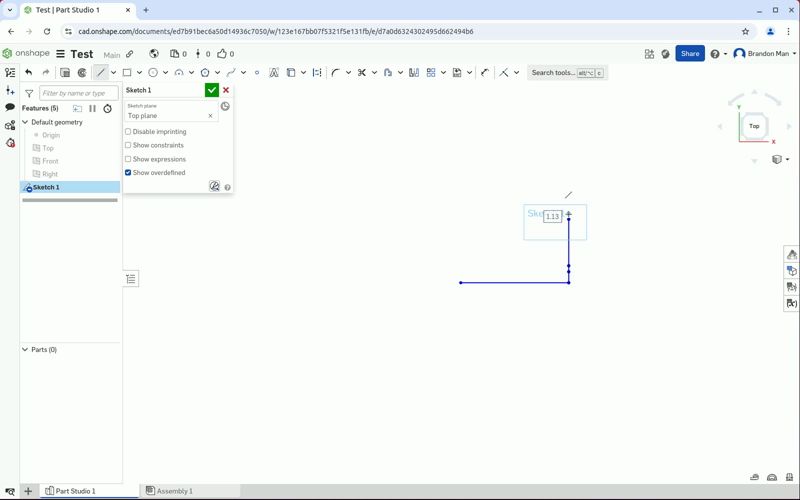
key_down(shift)
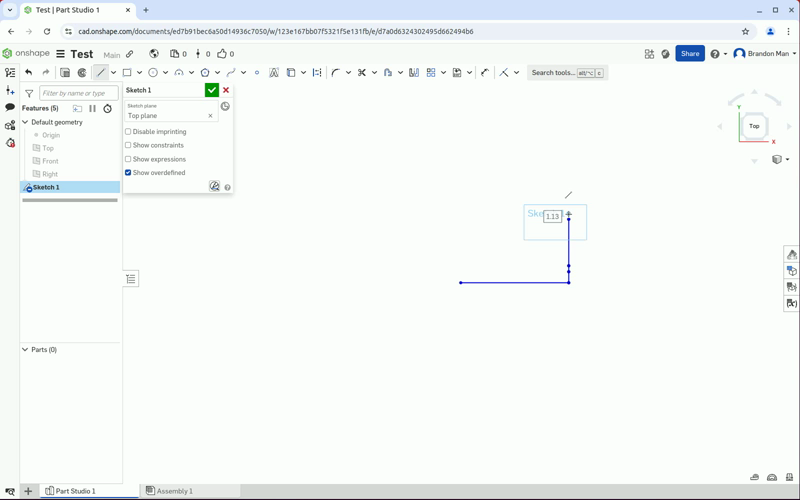
mouse_move(589, 213)
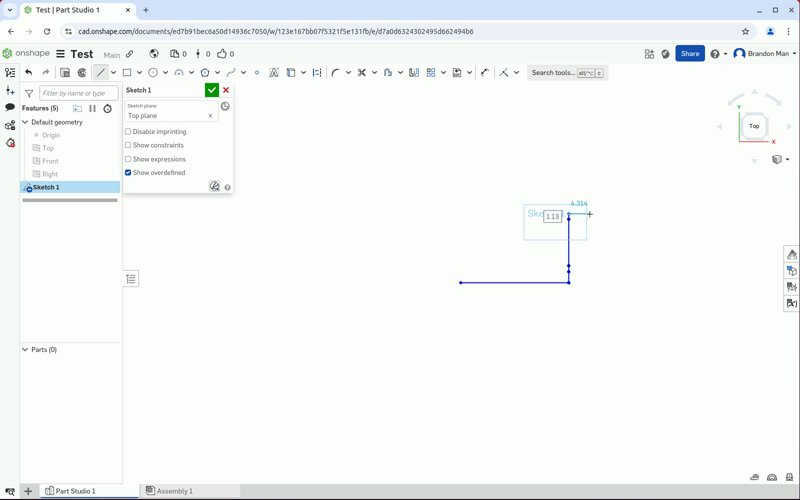
mouse_move(568, 206)
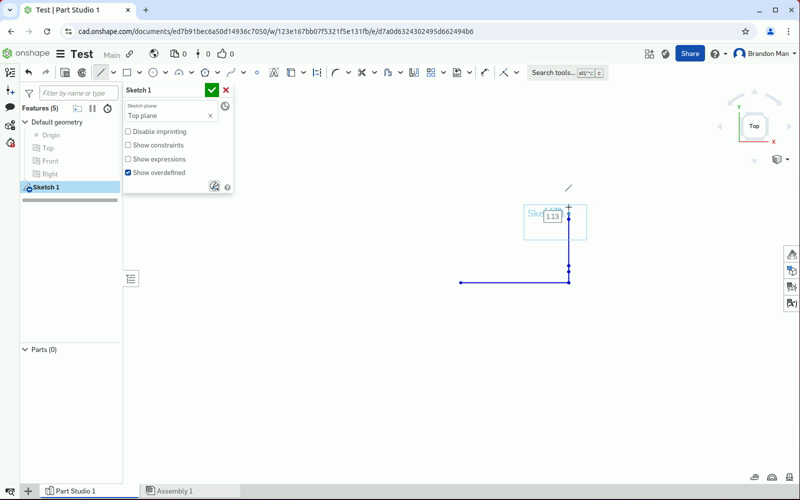
scroll(6)
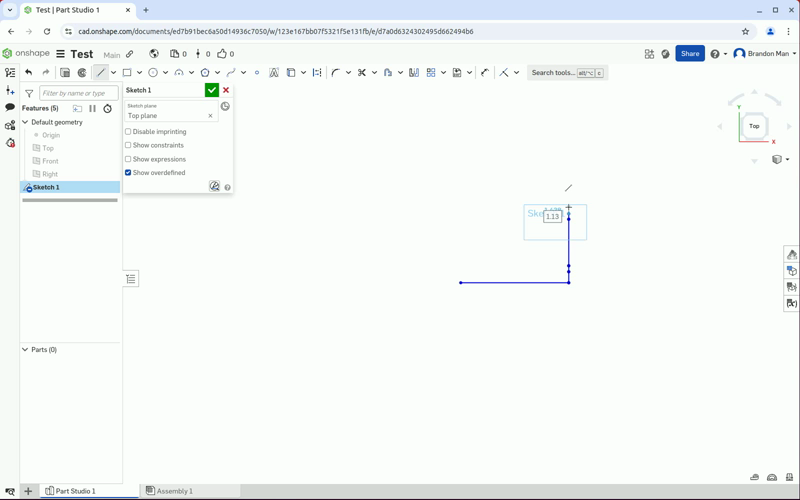
scroll(6)
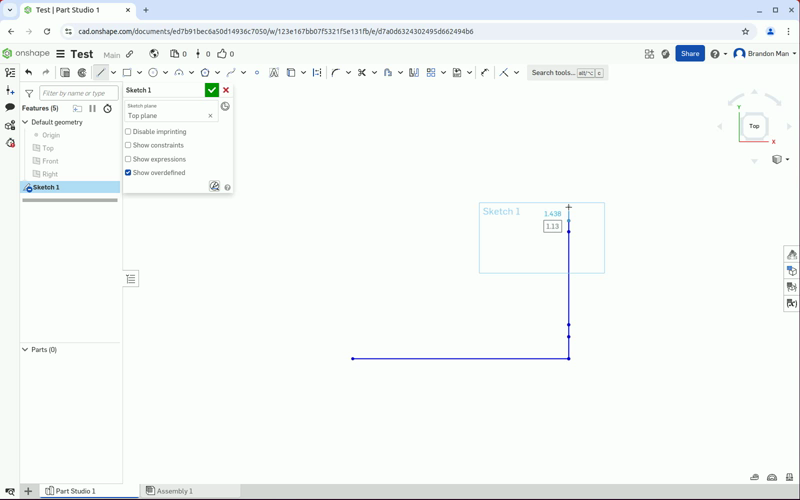
scroll(6)
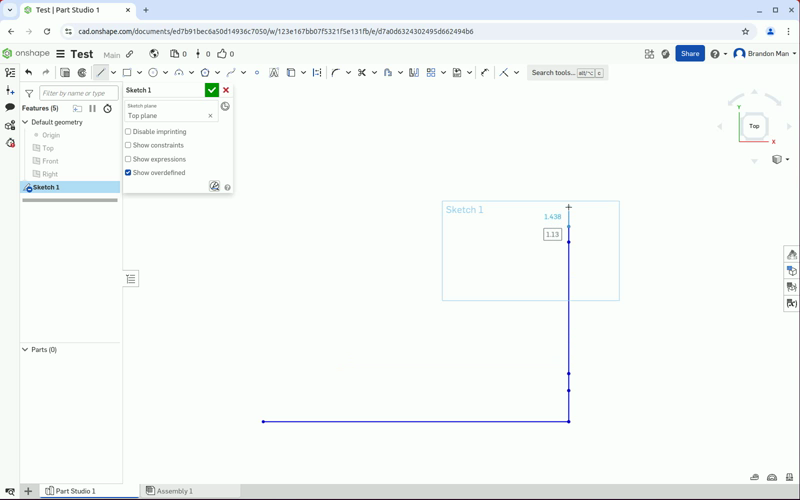
scroll(6)
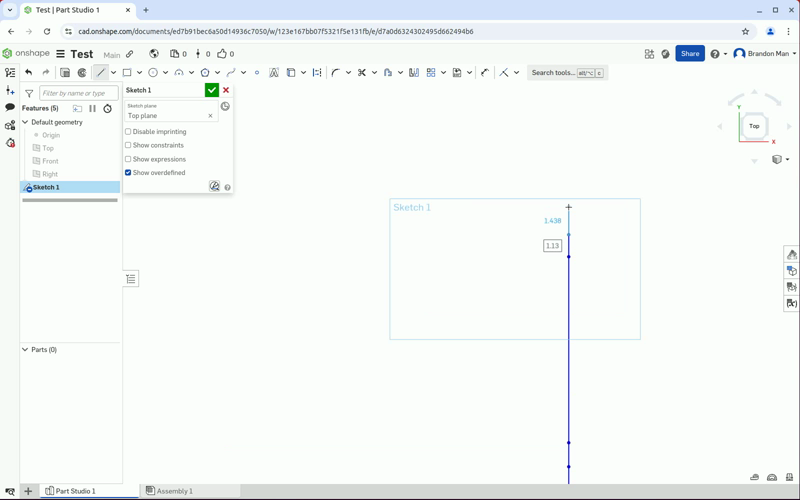
scroll(6)
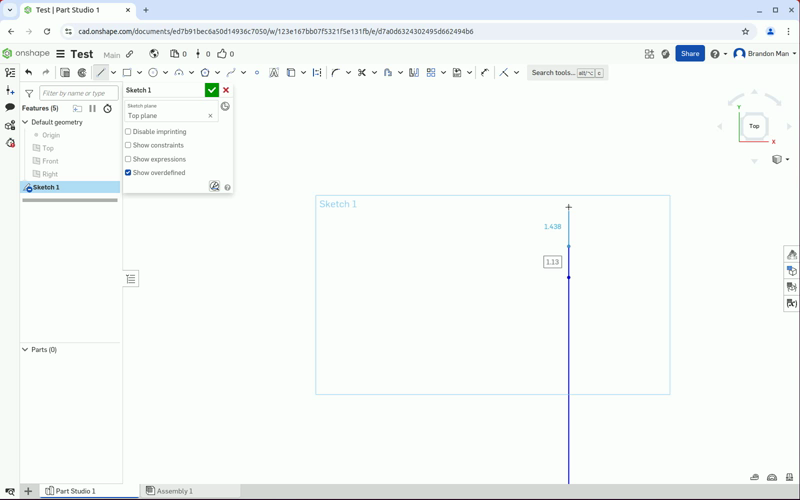
scroll(6)
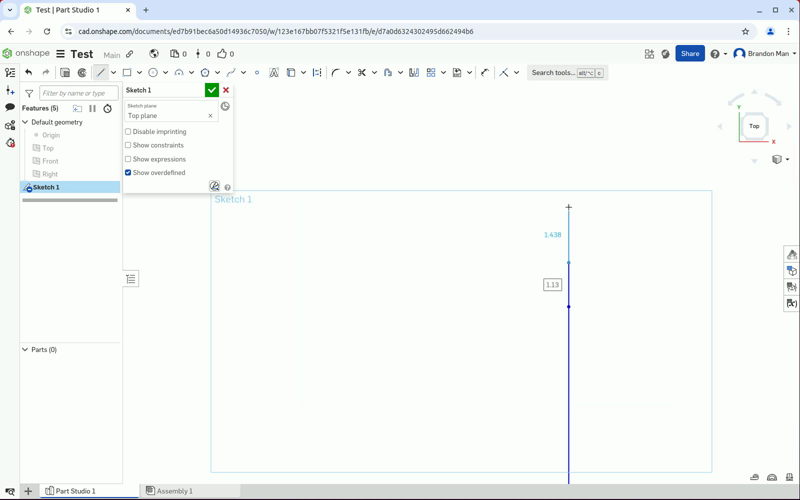
scroll(6)
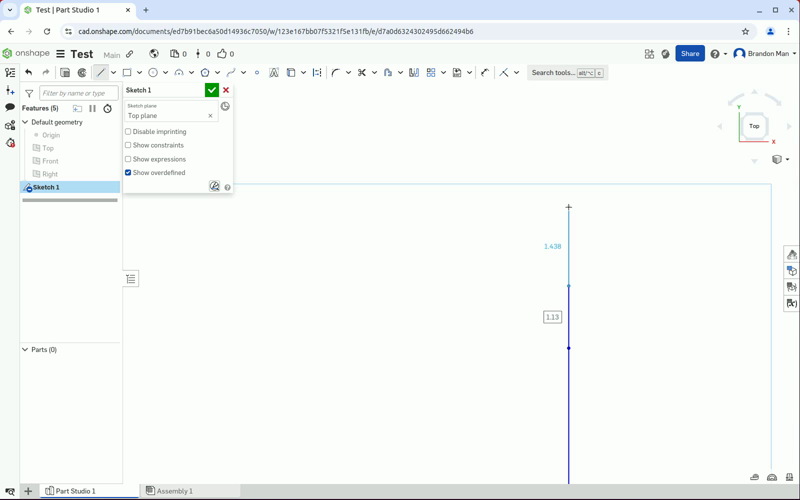
click(568, 206)
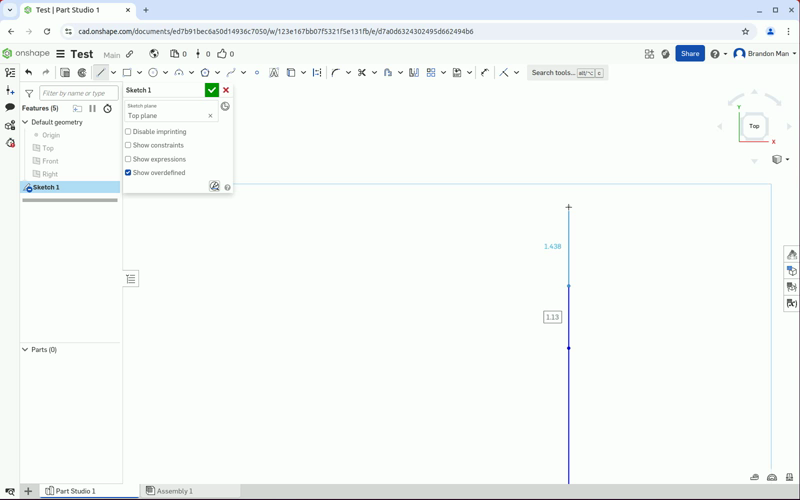
scroll(-6)
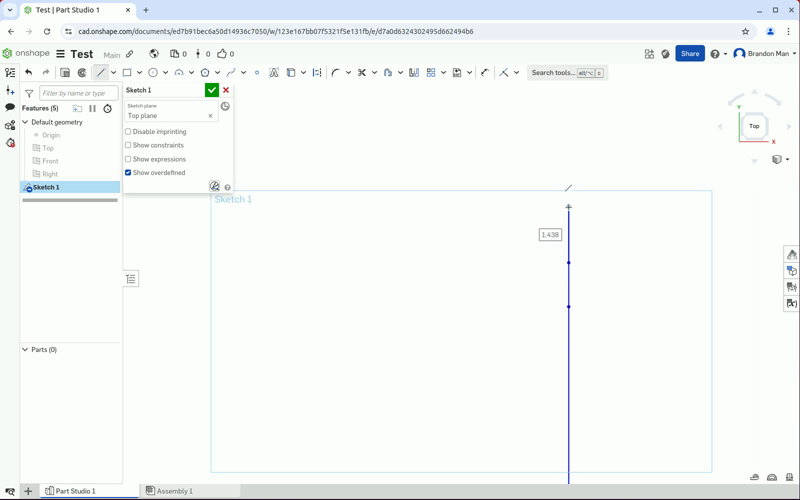
scroll(-6)
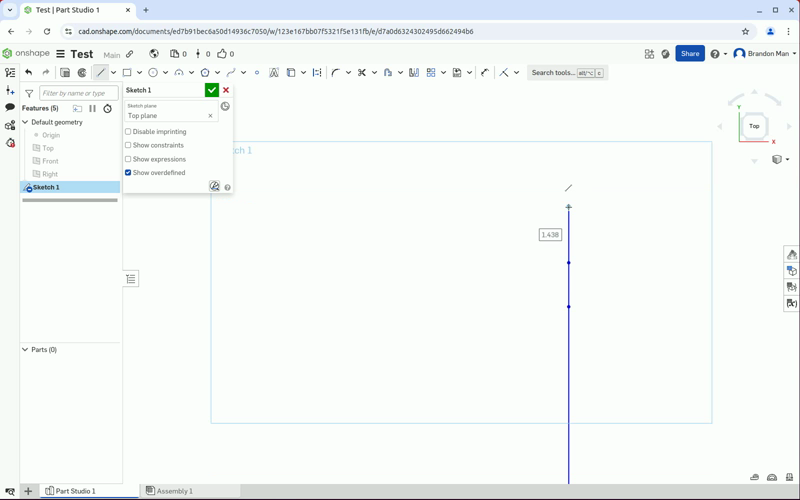
scroll(-6)
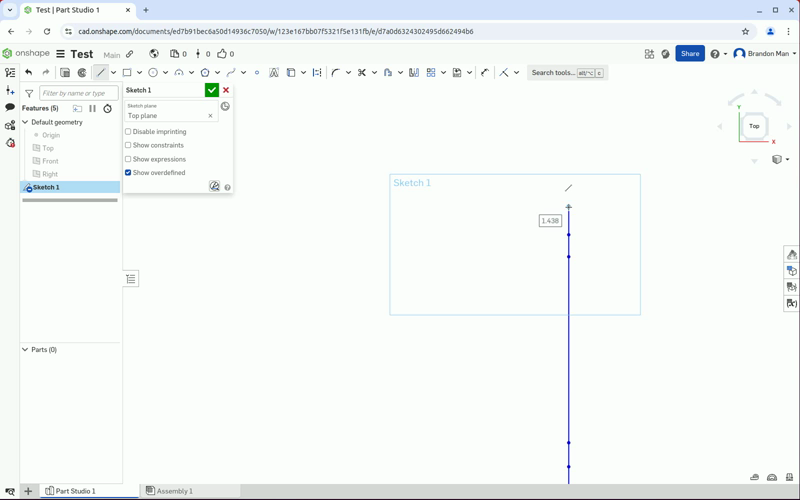
scroll(-6)
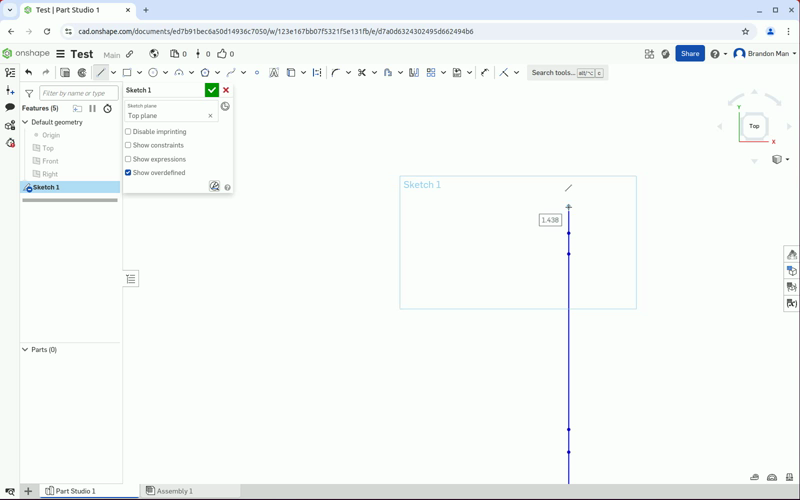
scroll(-6)
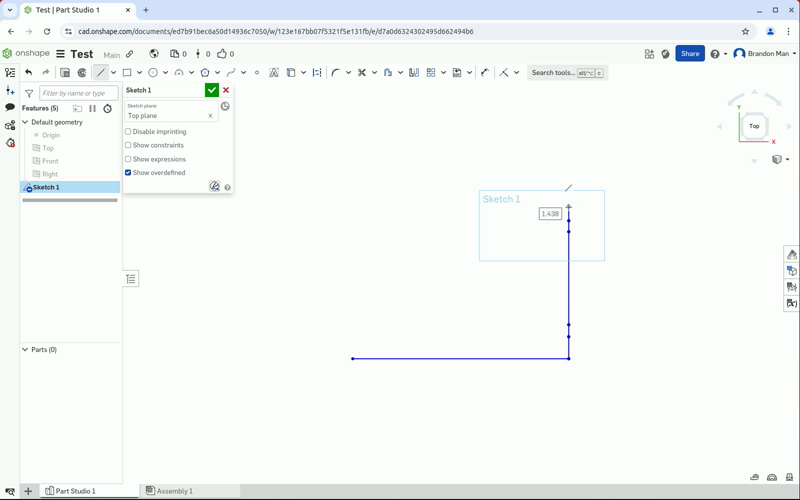
scroll(-6)
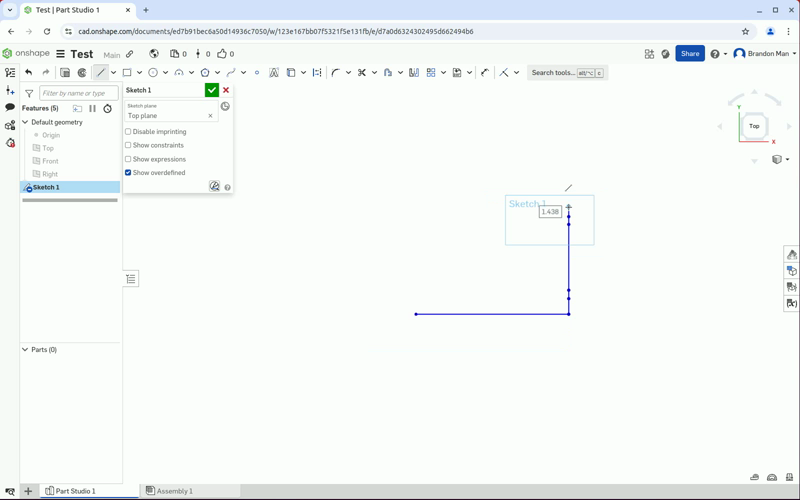
scroll(-6)
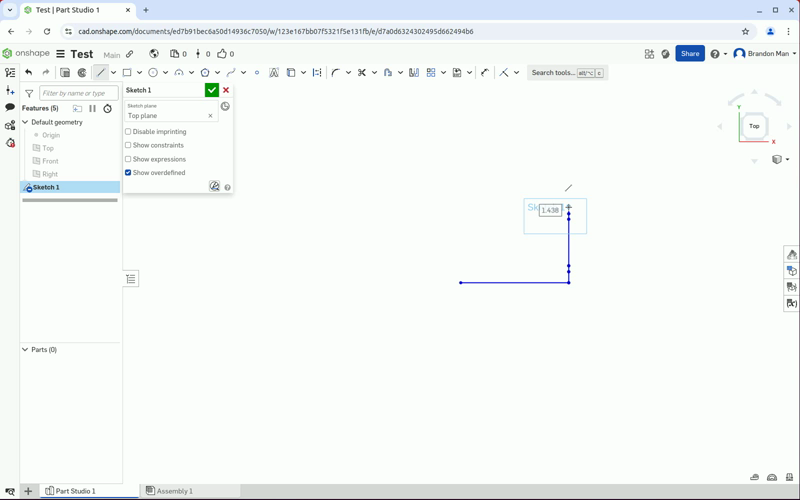
key_up(shift)
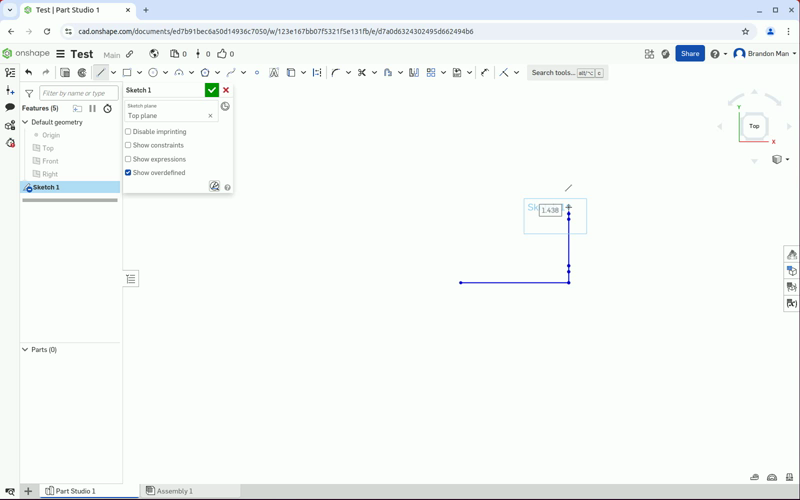
key_down(shift)
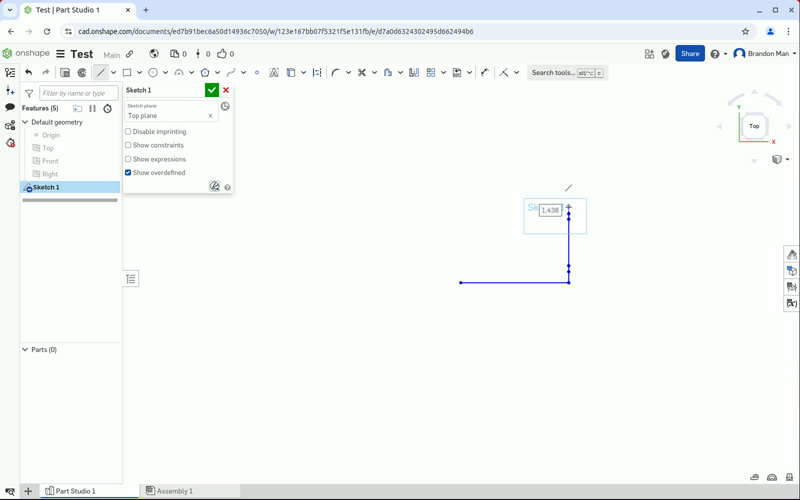
mouse_move(460, 206)
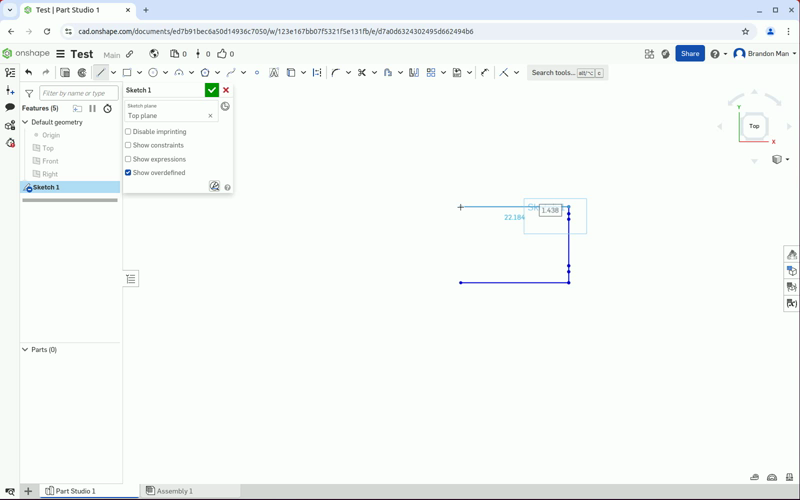
click(460, 206)
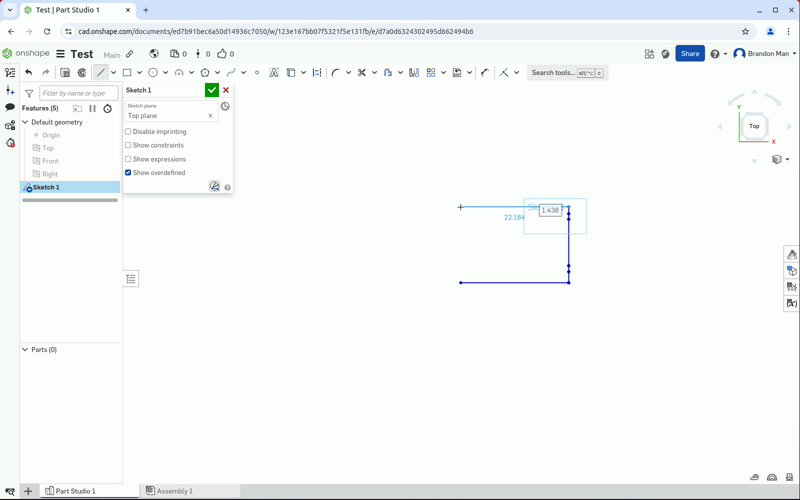
key_up(shift)
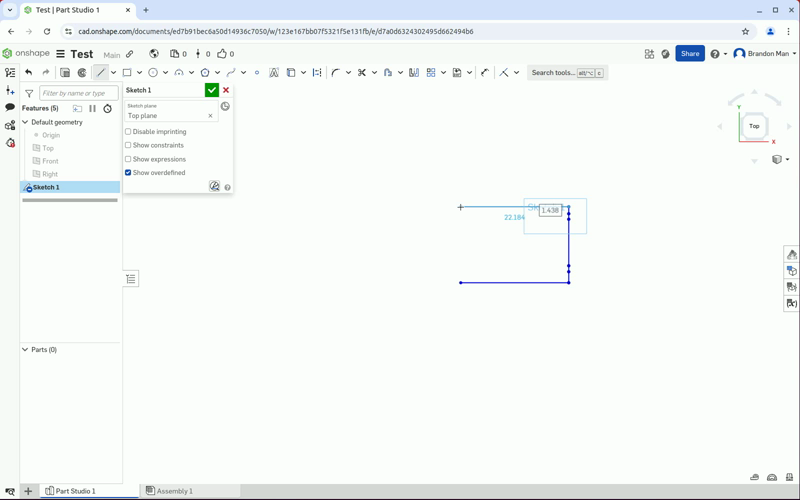
key_down(shift)
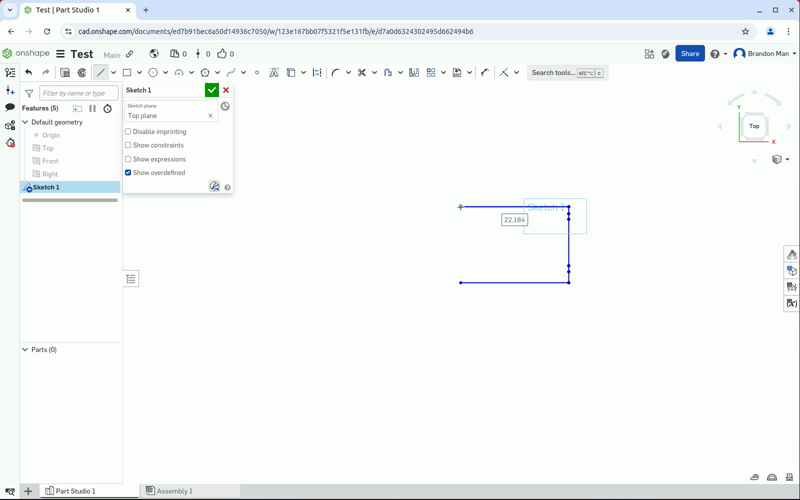
mouse_move(460, 282)
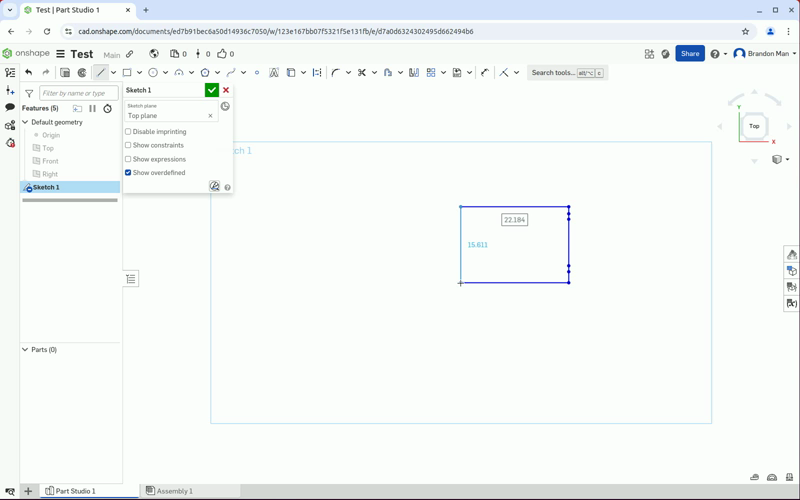
key_up(shift)
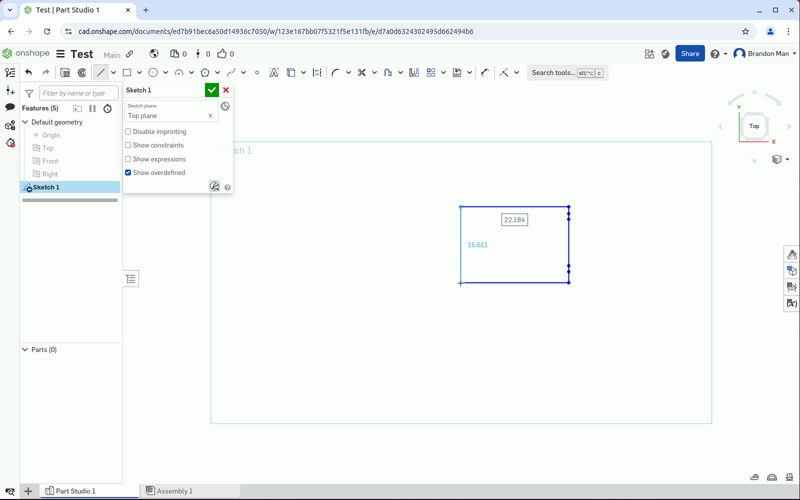
click(460, 282)
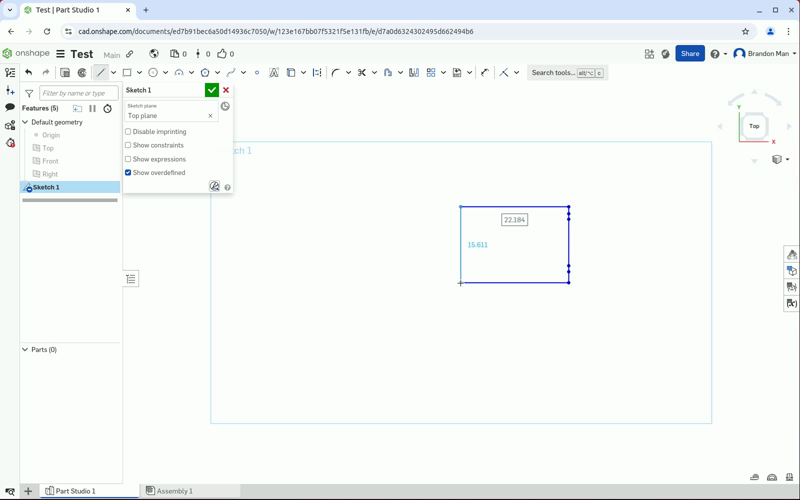
key(esc)
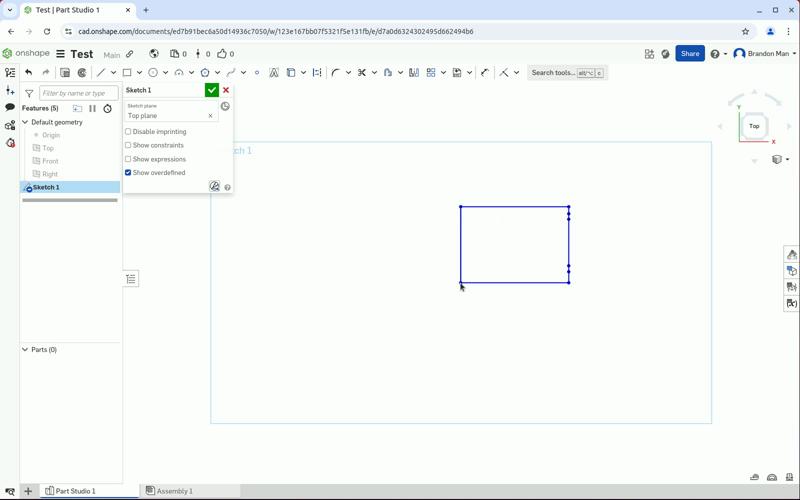
key(c)
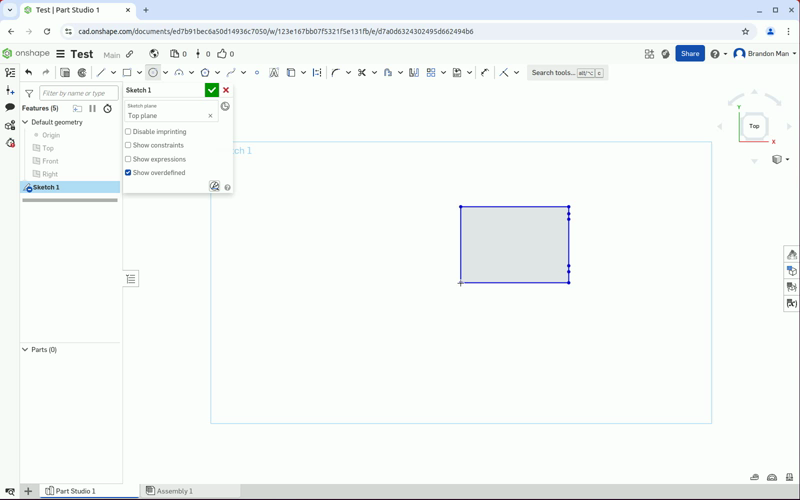
key_down(shift)
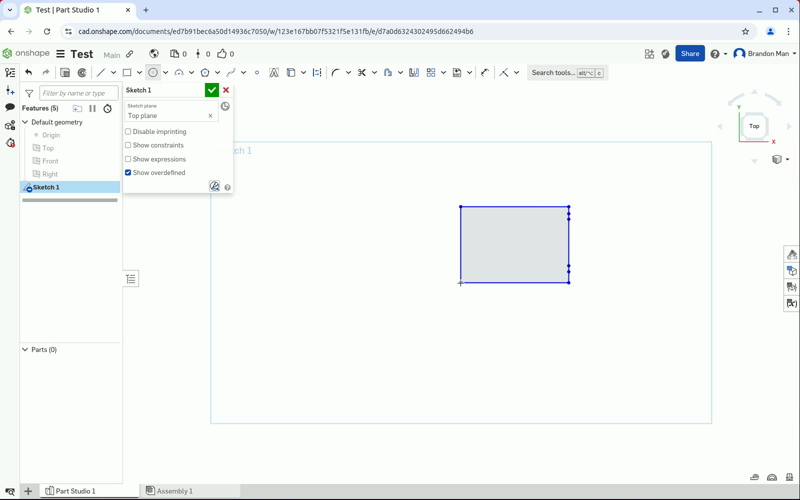
mouse_move(468, 271)
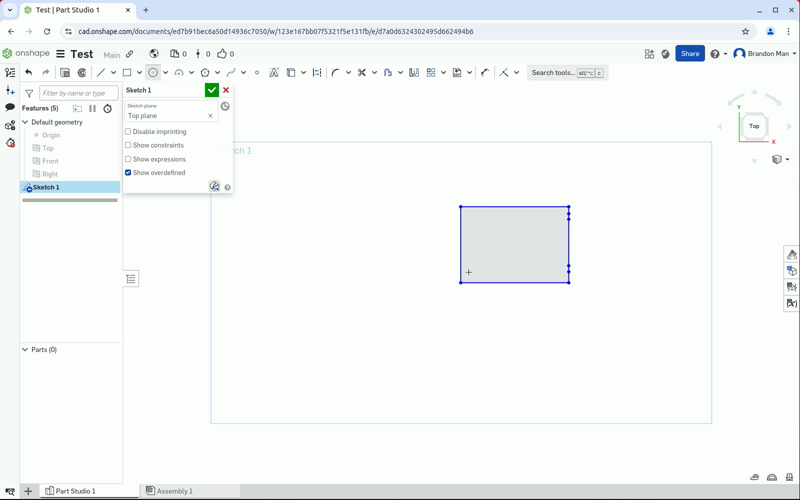
click(468, 271)
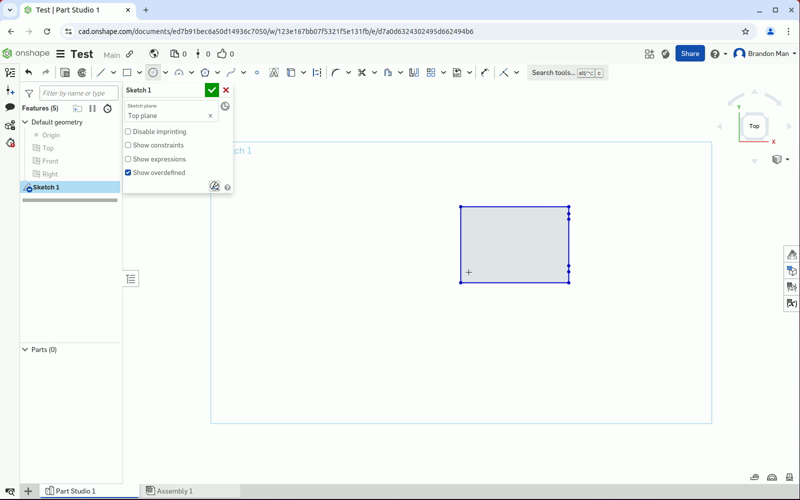
key_up(shift)
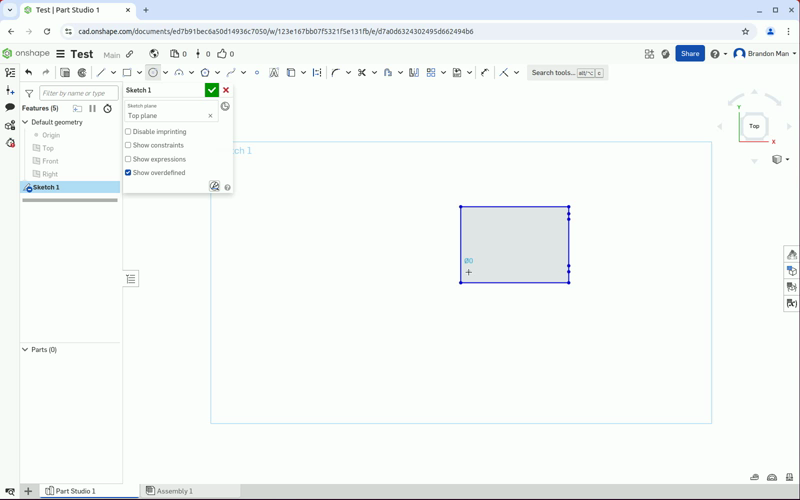
mouse_move(470, 271)
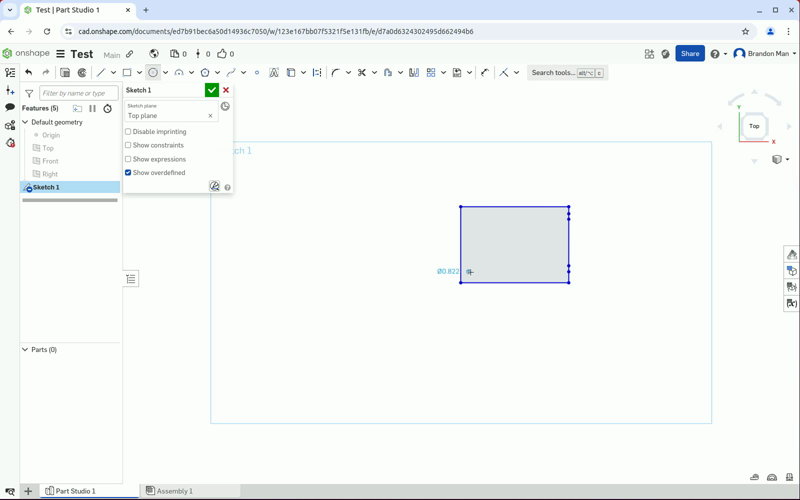
scroll(6)
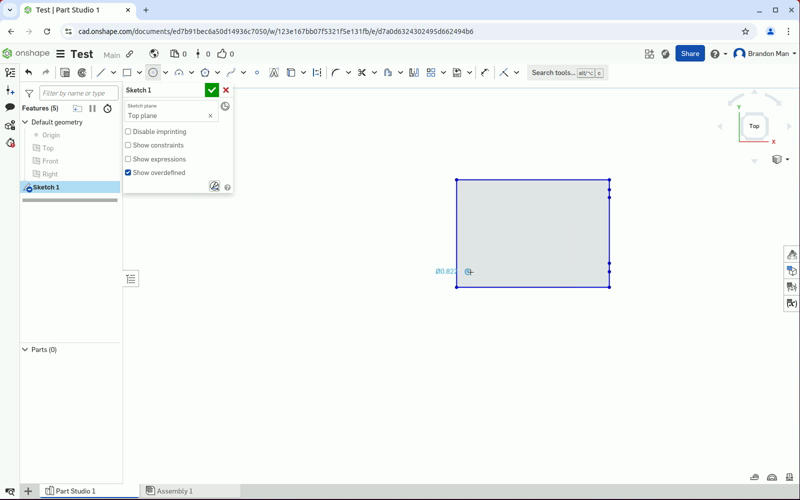
scroll(6)
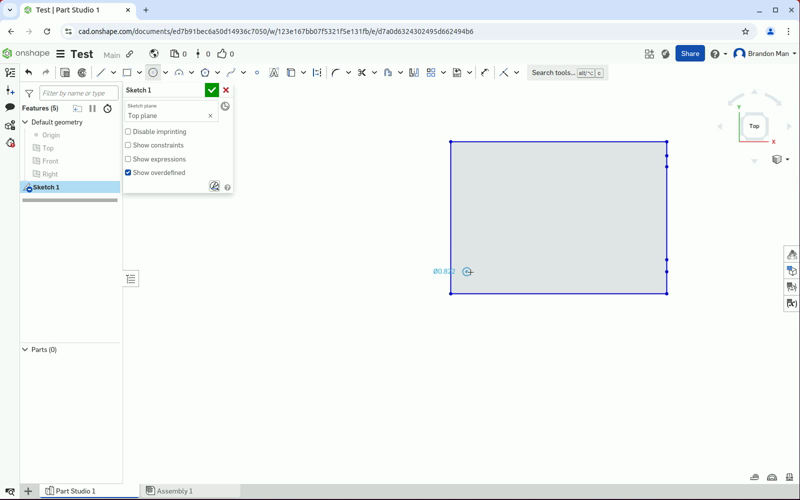
scroll(6)
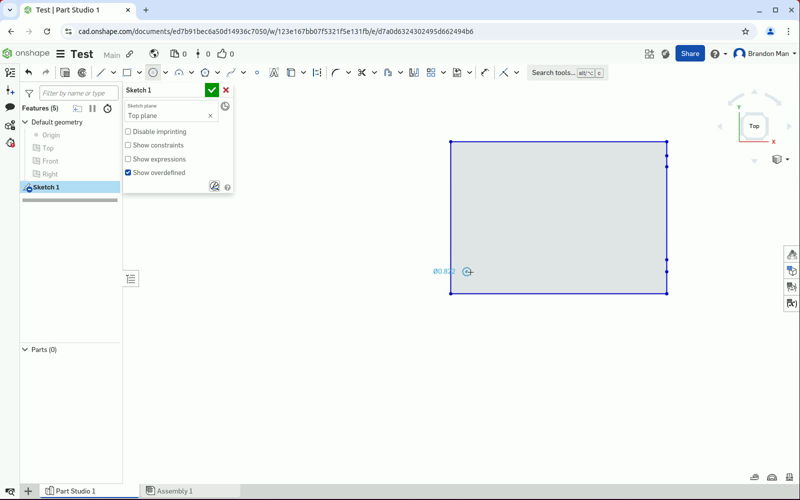
scroll(6)
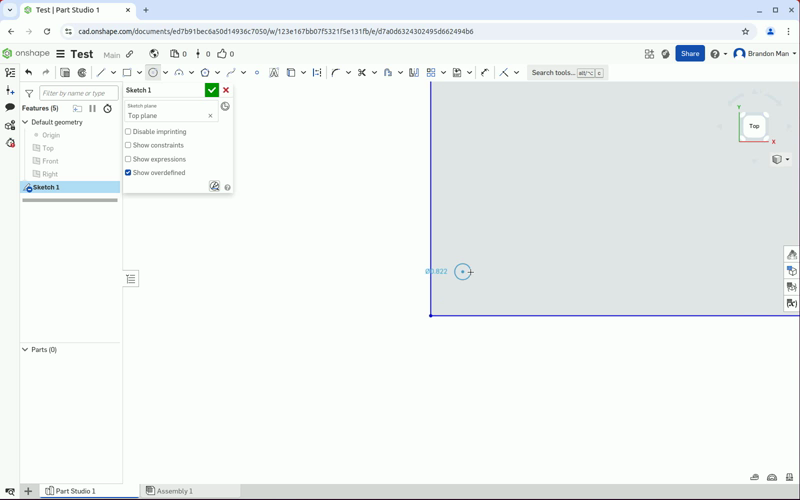
scroll(6)
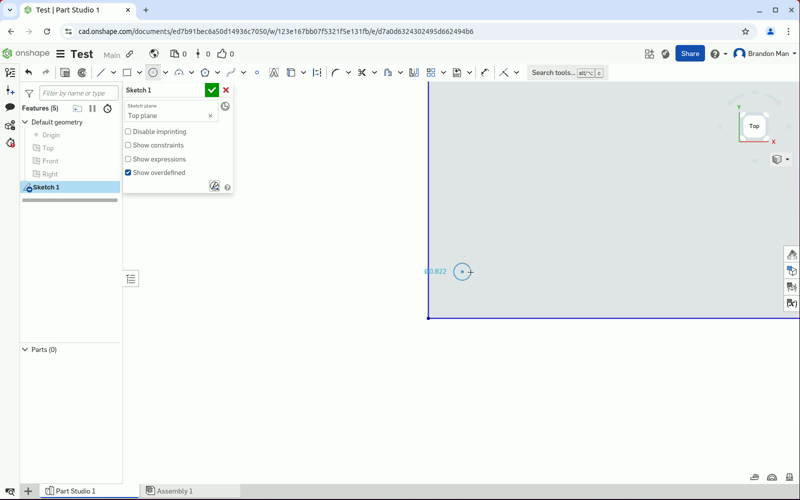
scroll(6)
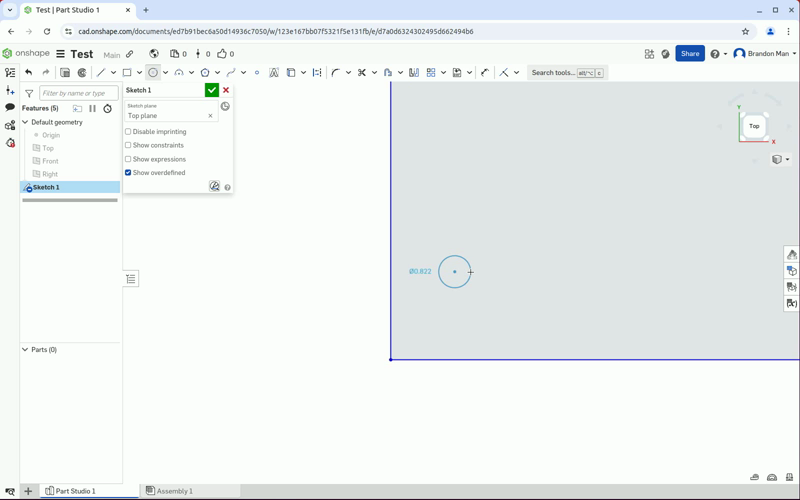
scroll(6)
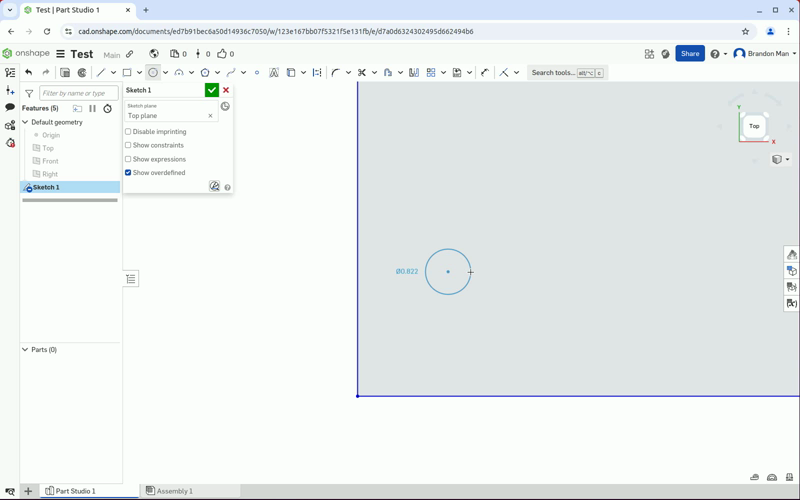
click(470, 271)
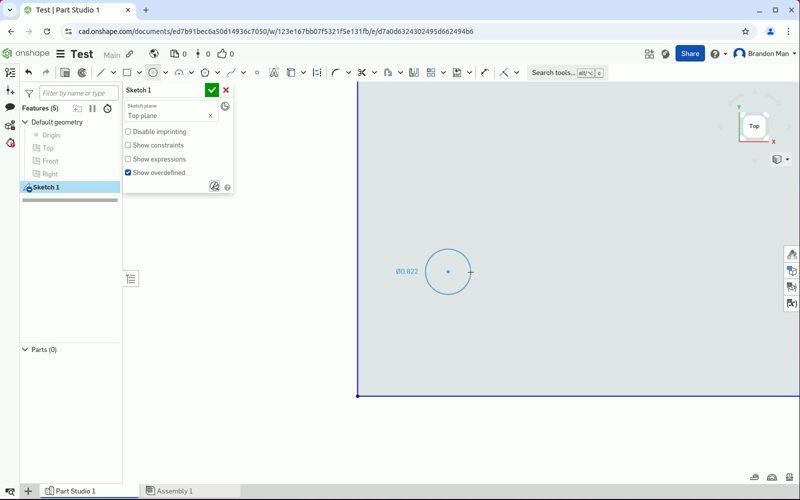
scroll(-6)
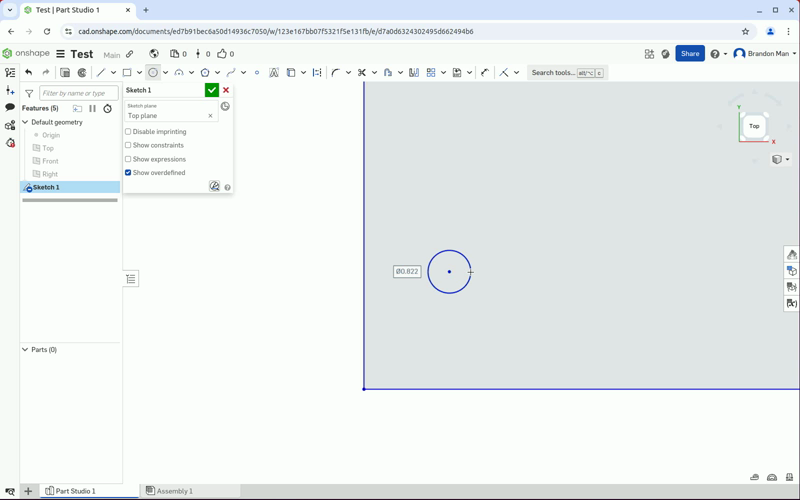
scroll(-6)
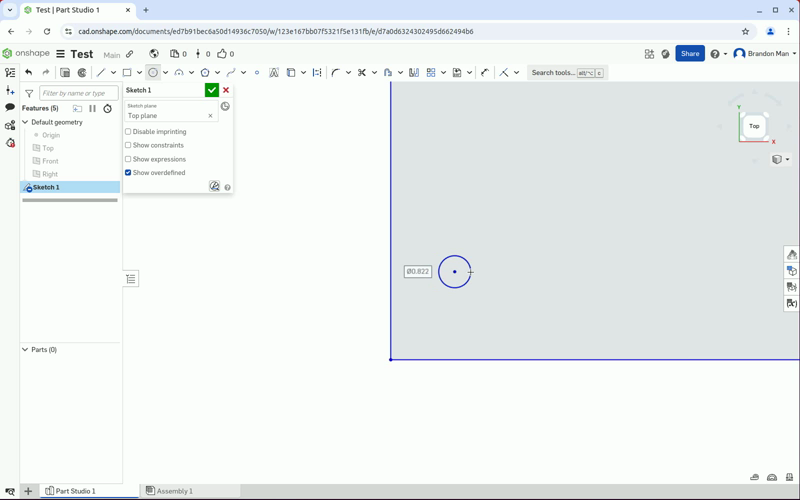
scroll(-6)
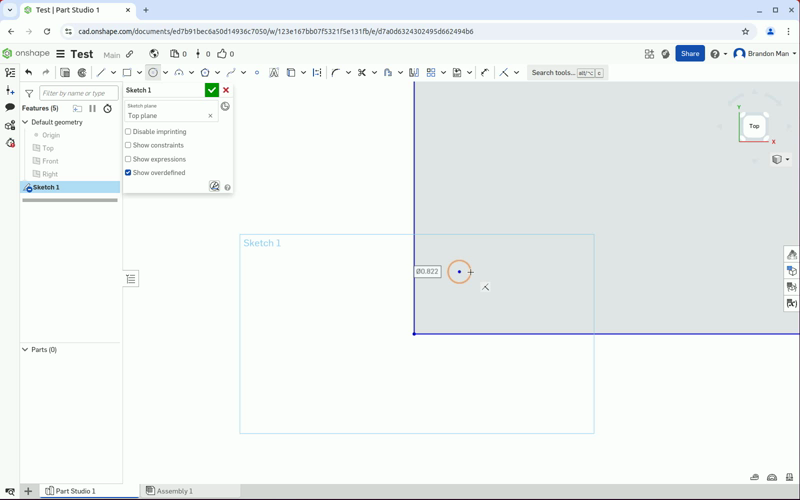
scroll(-6)
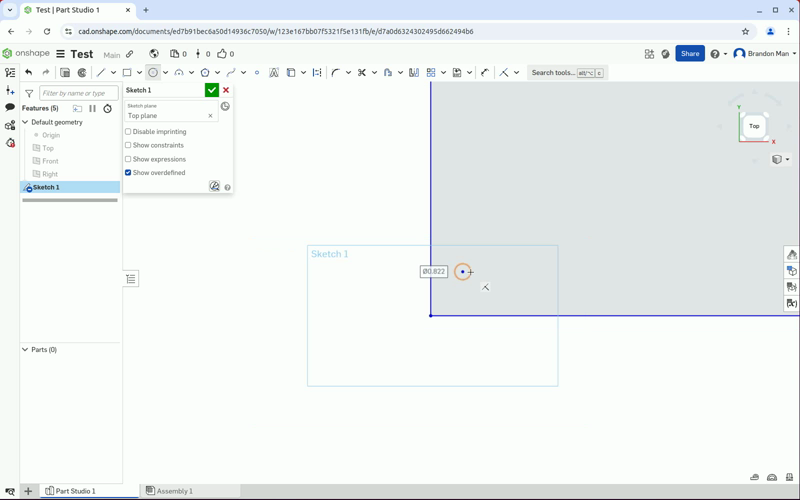
scroll(-6)
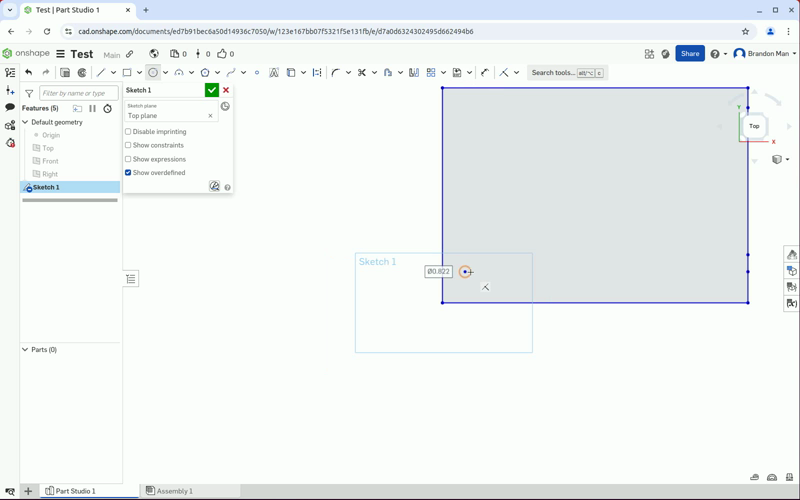
scroll(-6)
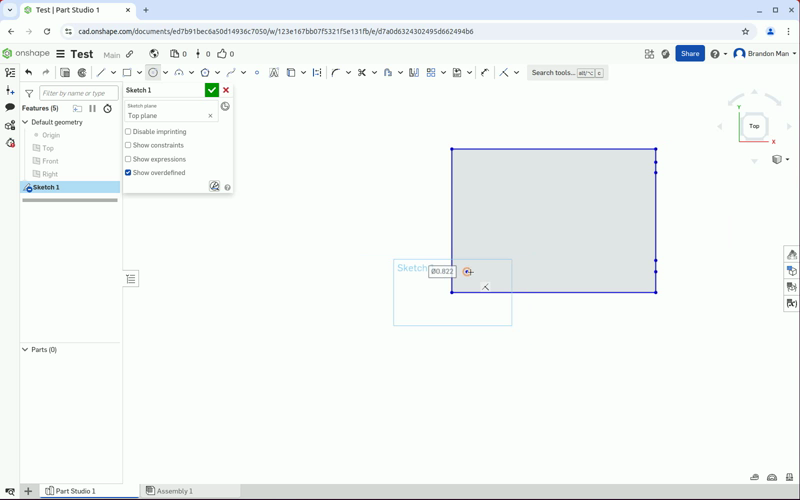
scroll(-6)
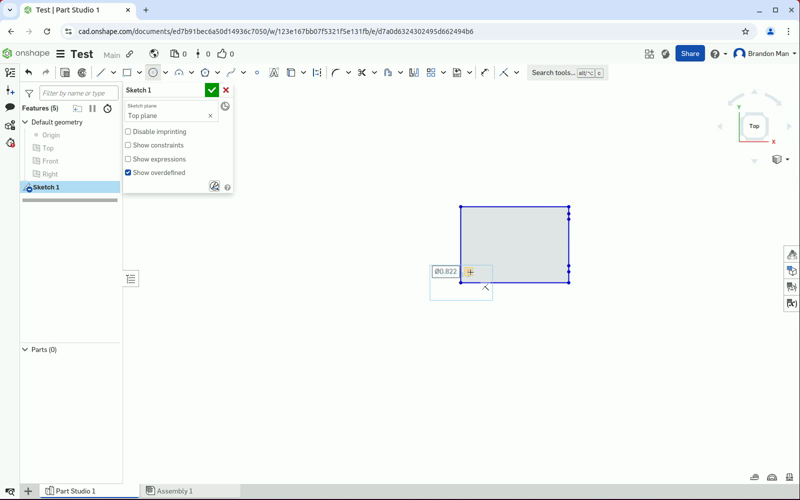
key(esc)
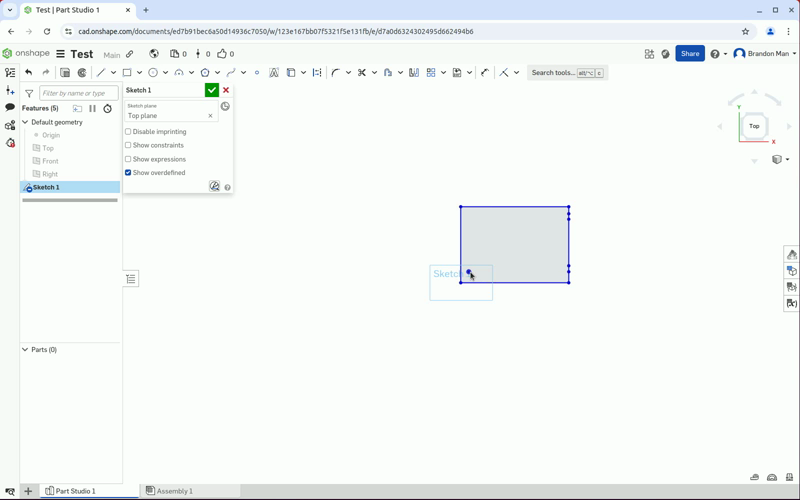
key(c)
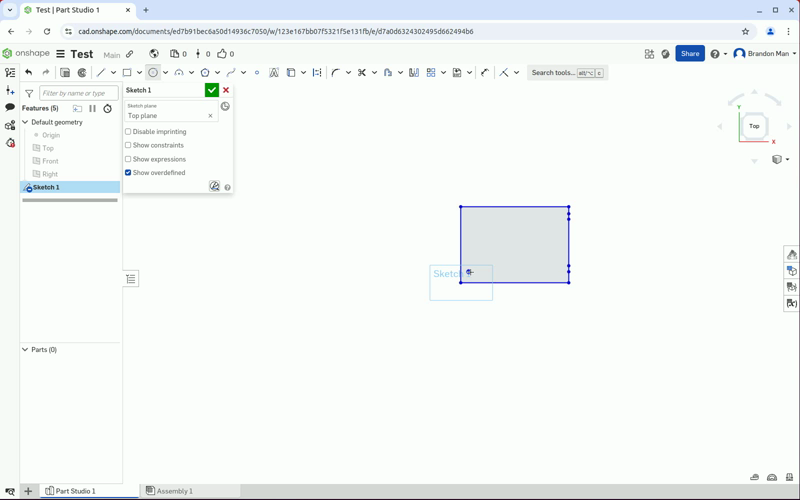
key_down(shift)
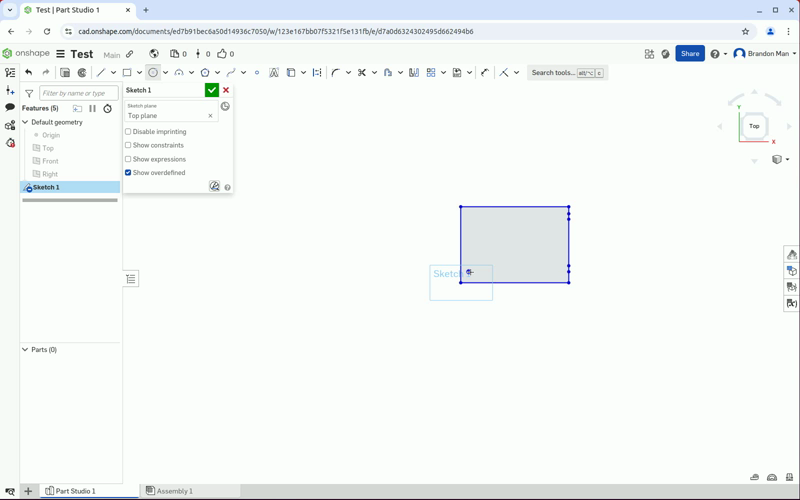
mouse_move(468, 213)
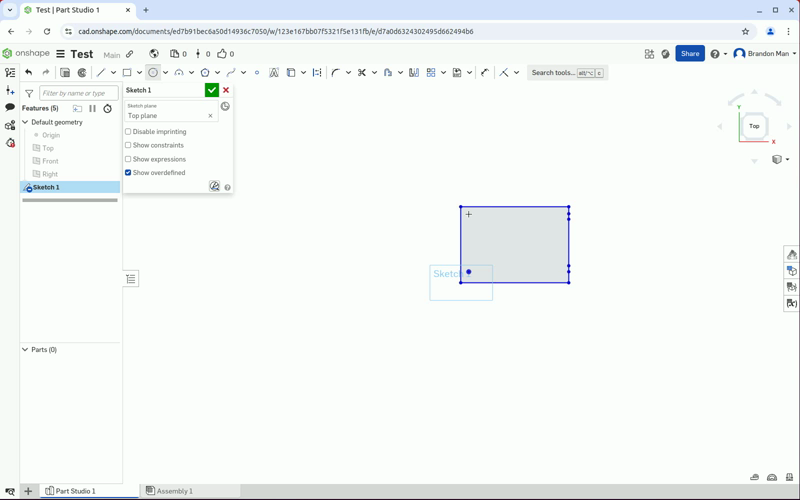
click(468, 213)
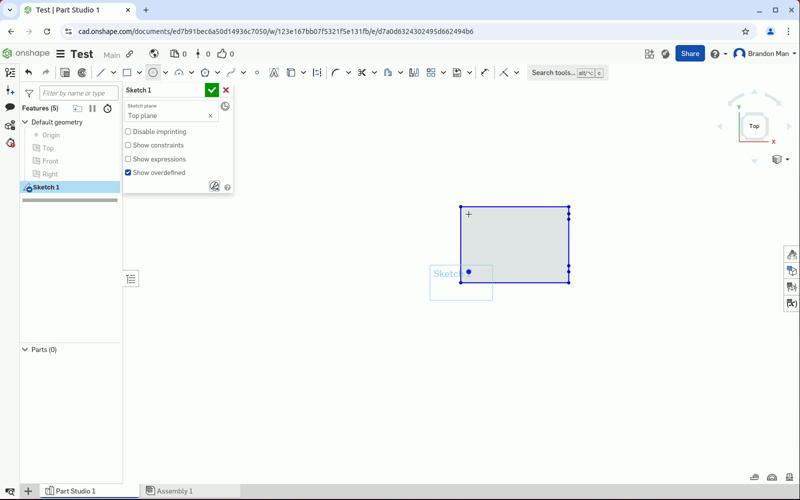
key_up(shift)
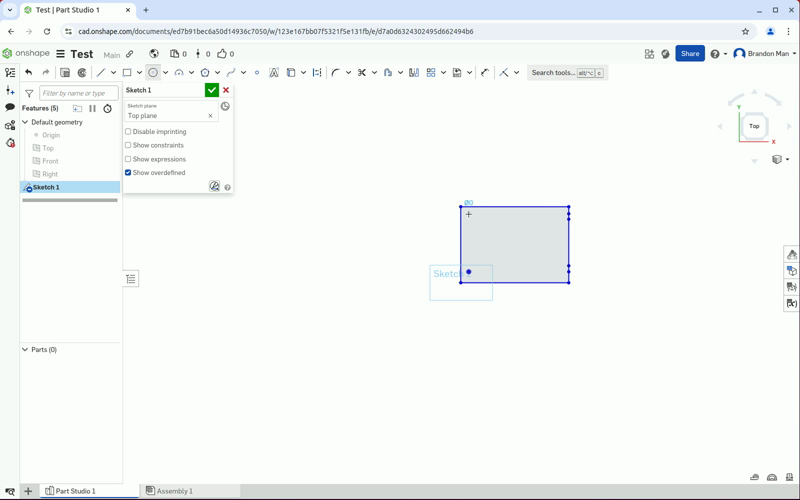
mouse_move(470, 213)
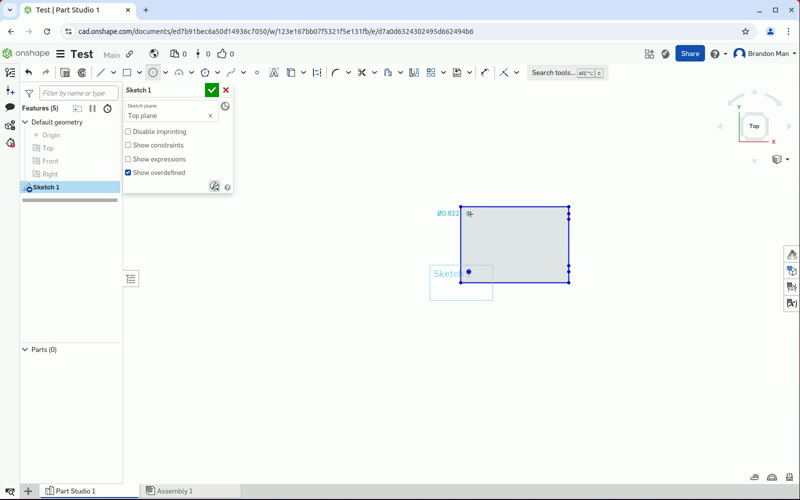
scroll(6)
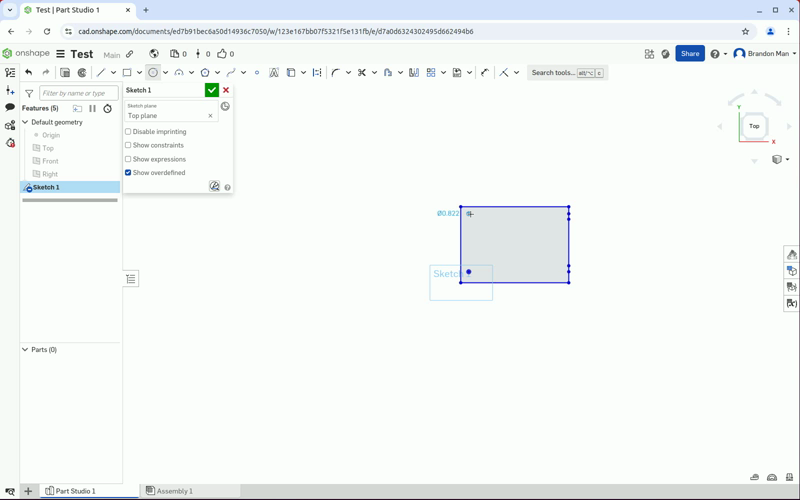
scroll(6)
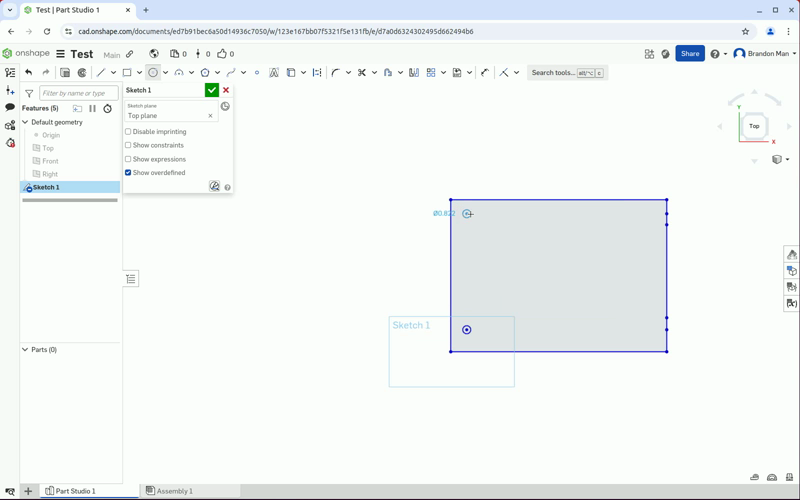
scroll(6)
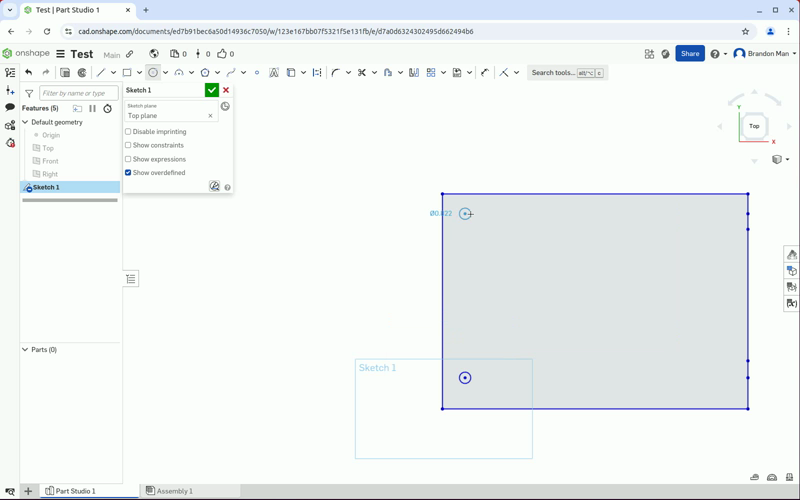
scroll(6)
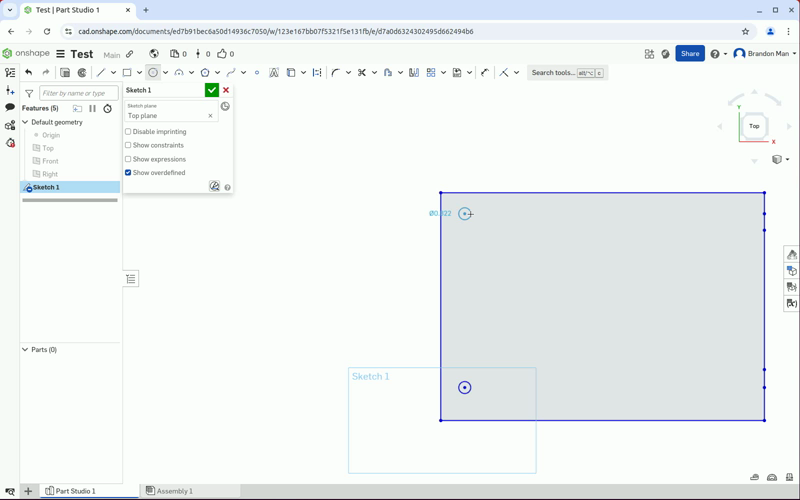
scroll(6)
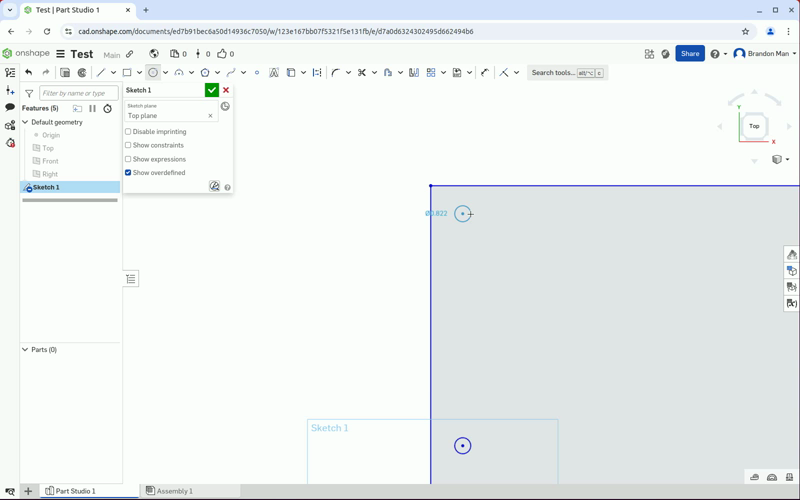
scroll(6)
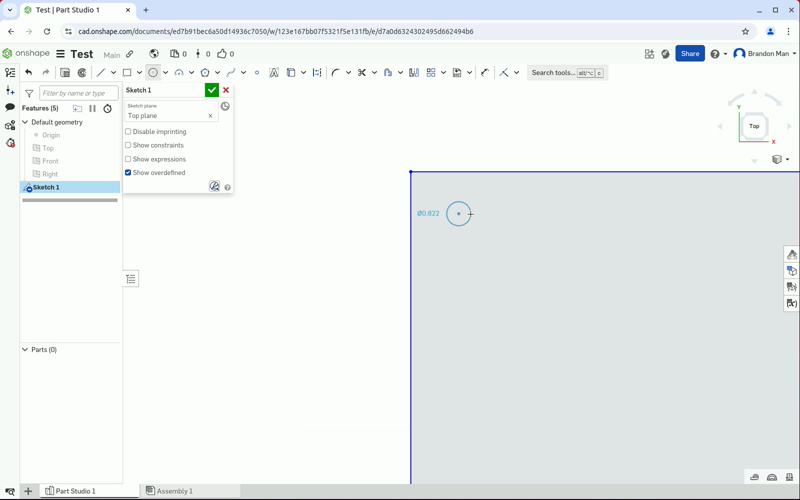
scroll(6)
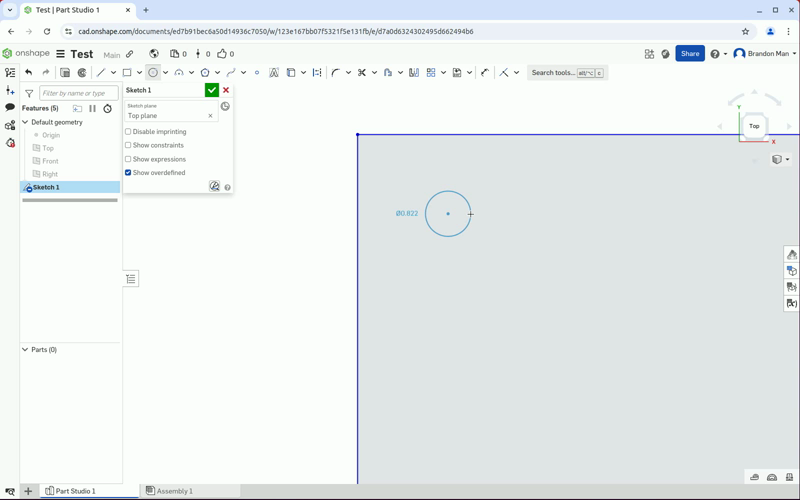
click(470, 213)
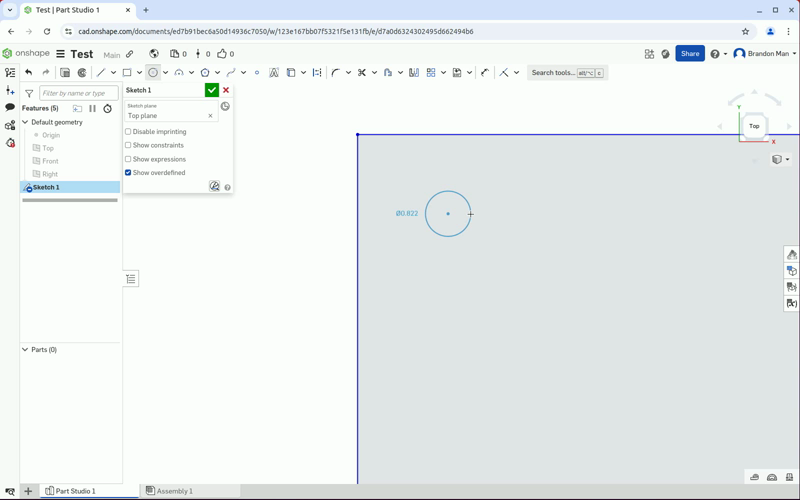
scroll(-6)
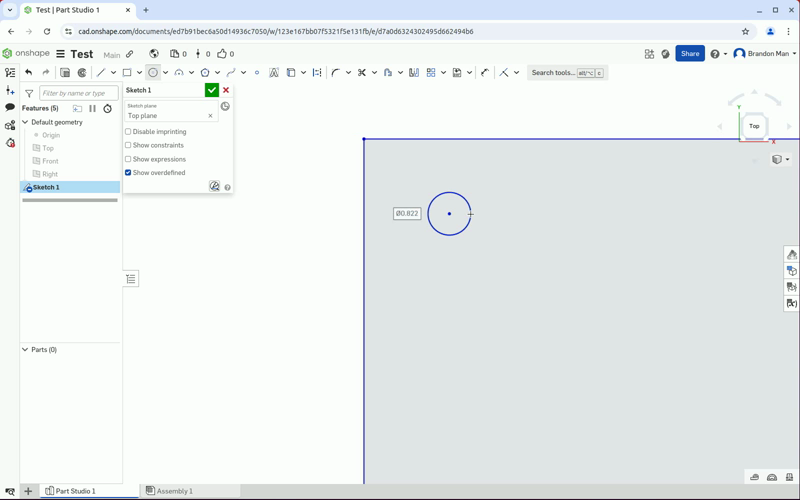
scroll(-6)
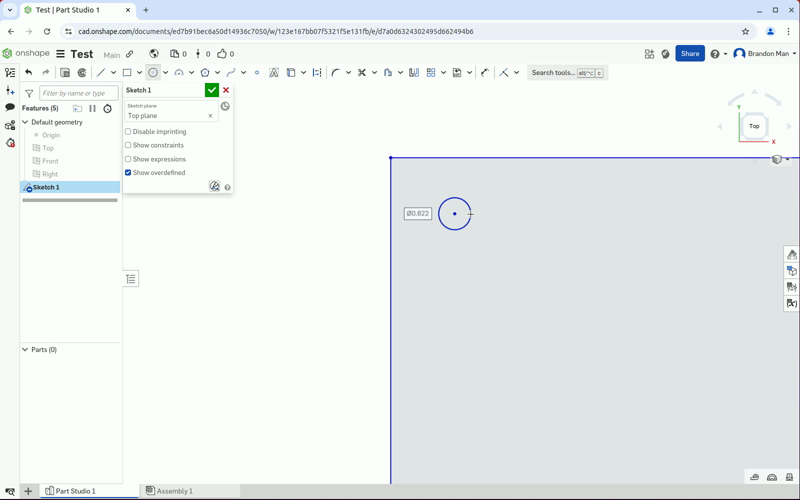
scroll(-6)
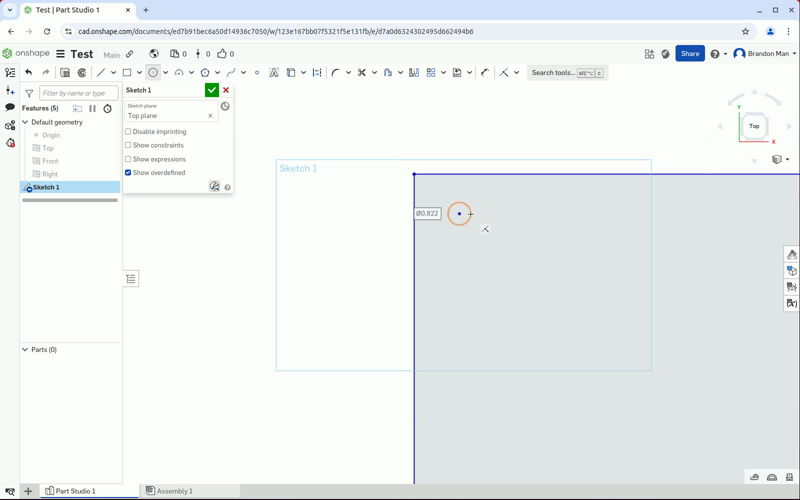
scroll(-6)
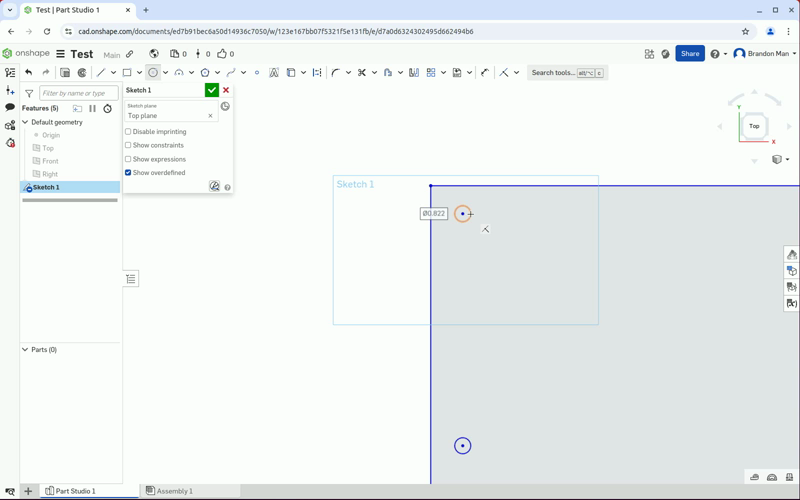
scroll(-6)
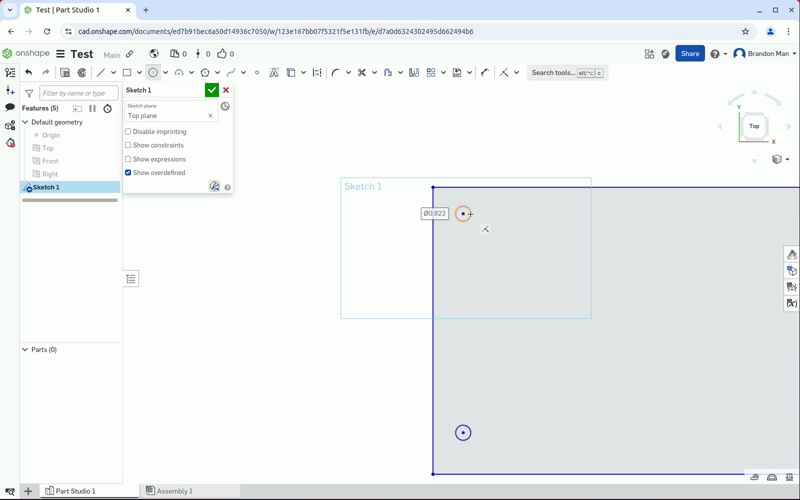
scroll(-6)
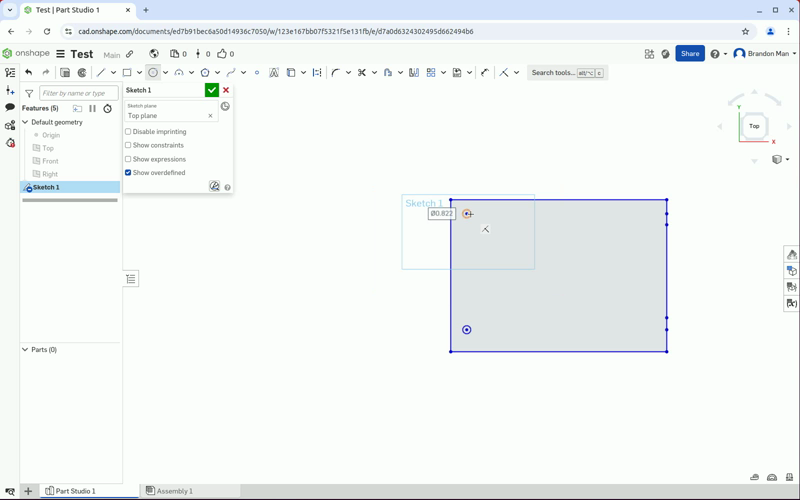
scroll(-6)
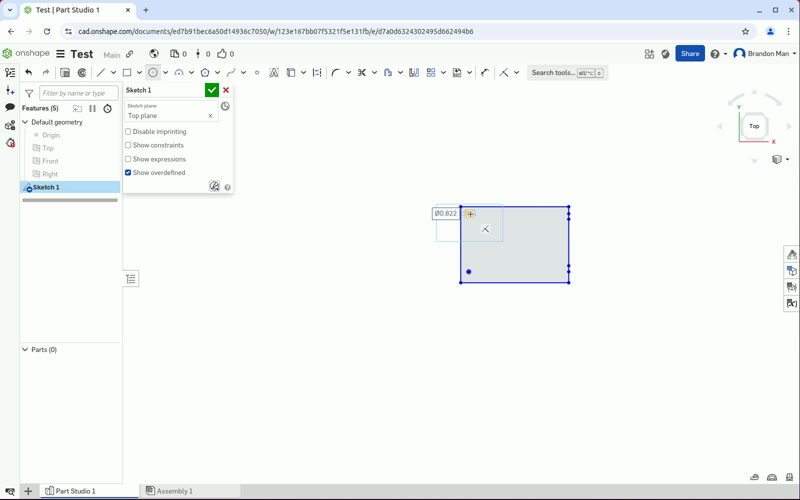
key(esc)
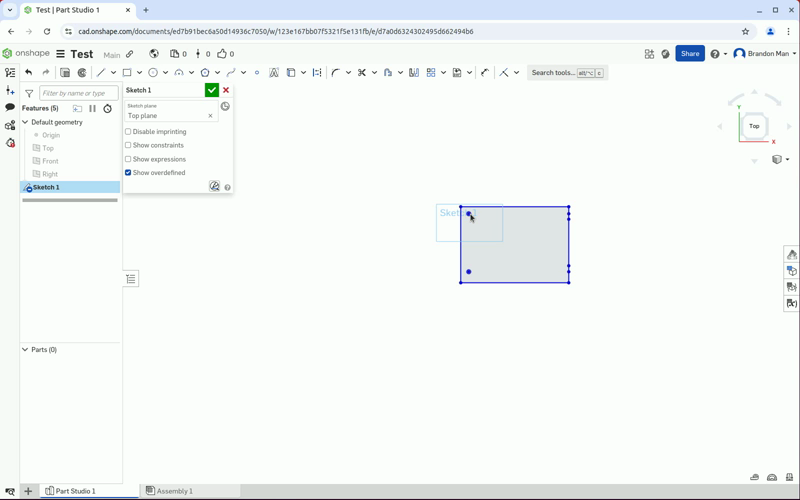
key(c)
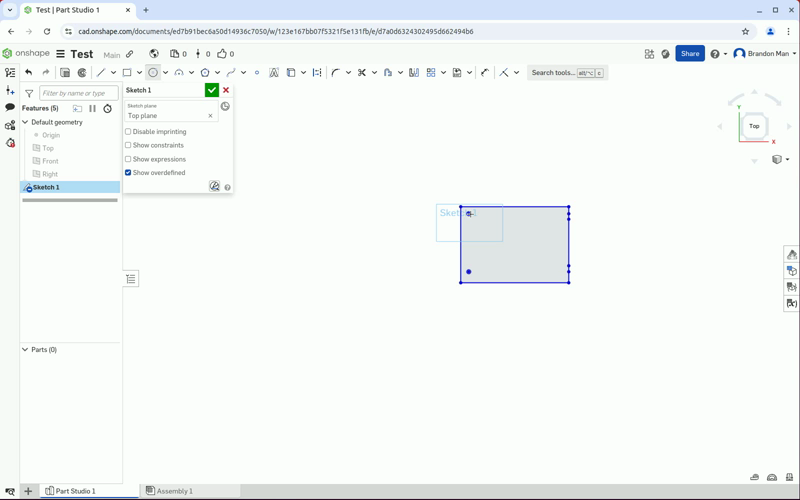
key_down(shift)
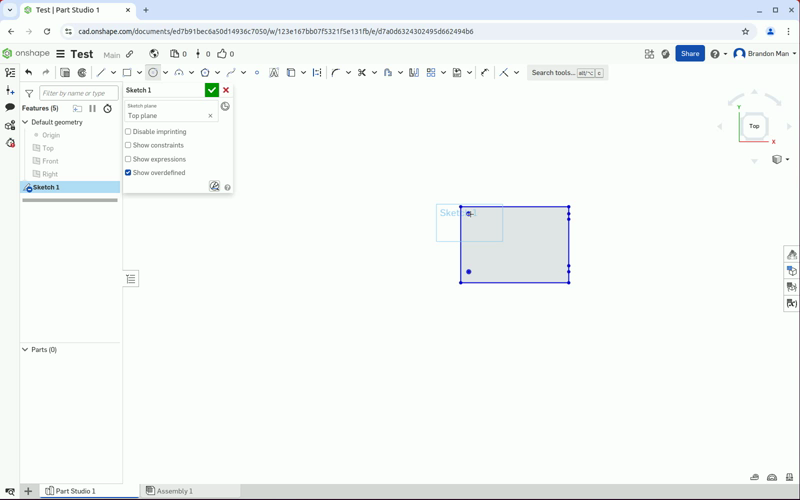
mouse_move(484, 268)
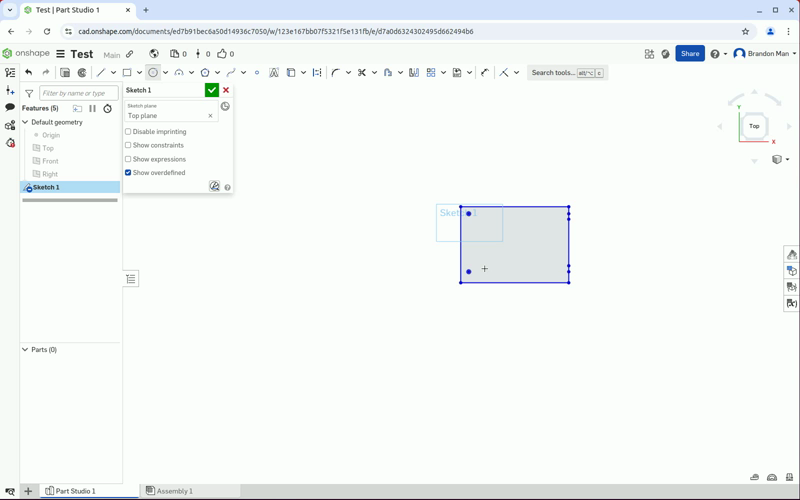
click(484, 268)
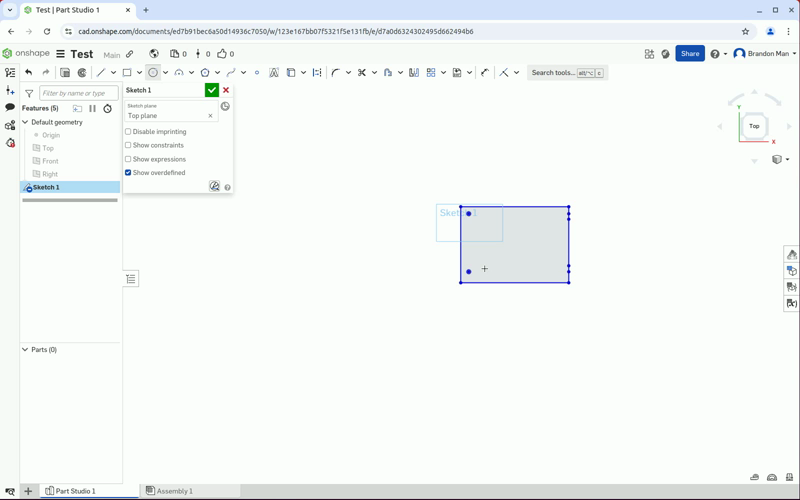
key_up(shift)
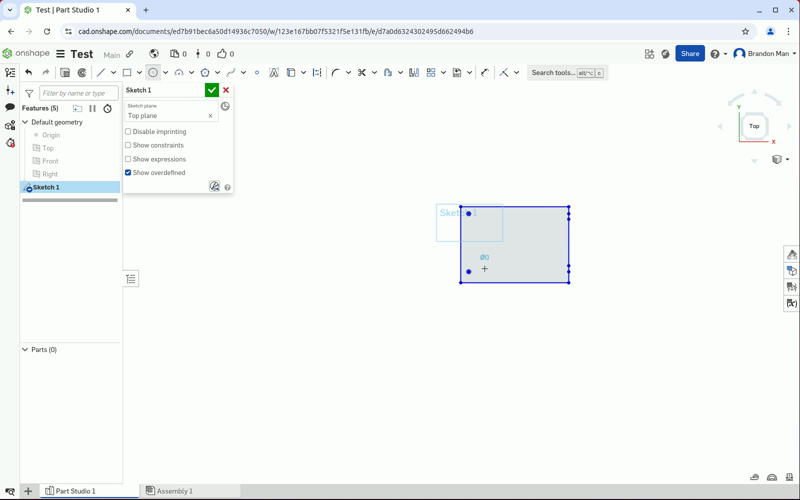
mouse_move(486, 268)
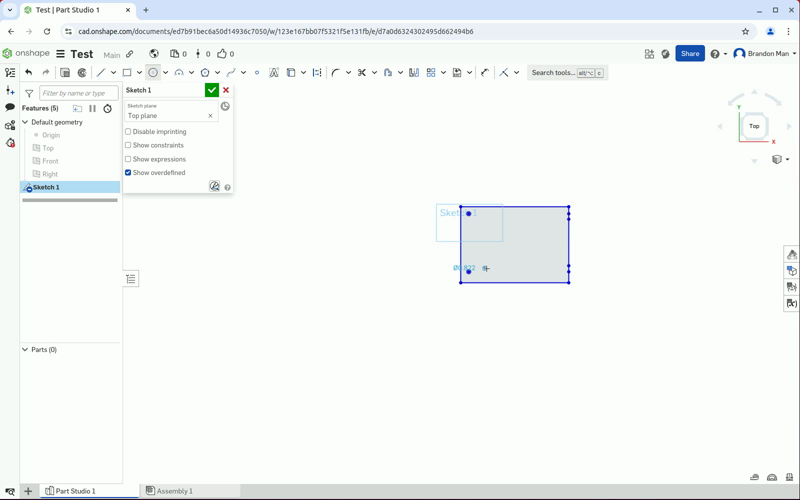
scroll(6)
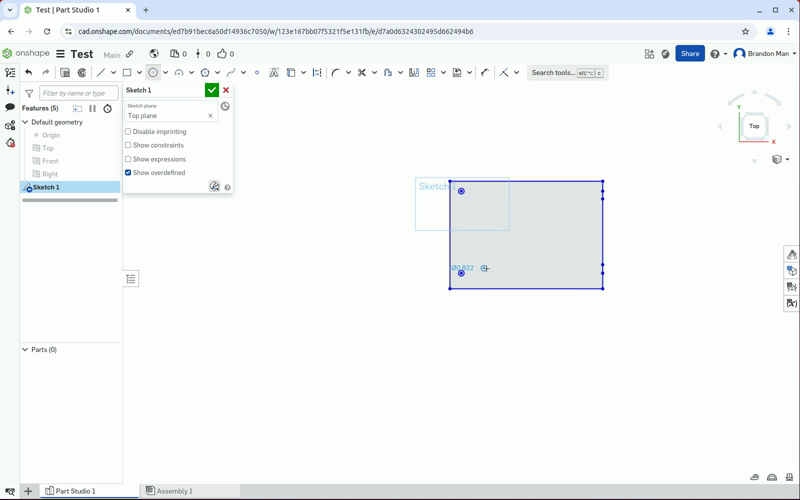
scroll(6)
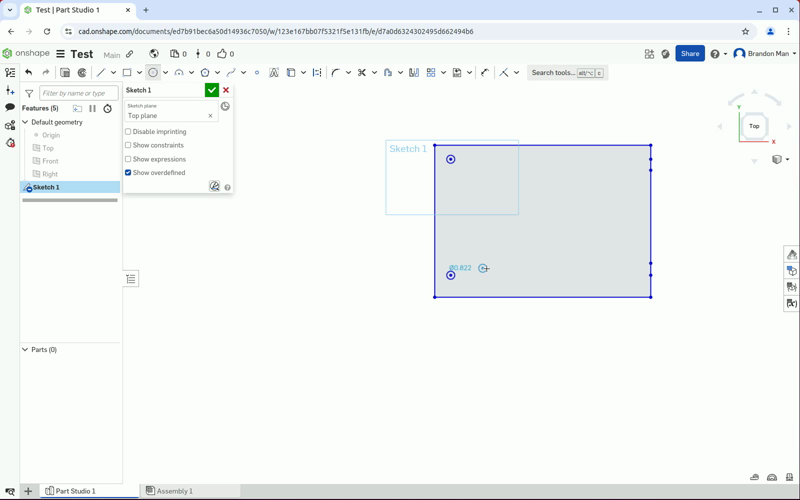
scroll(6)
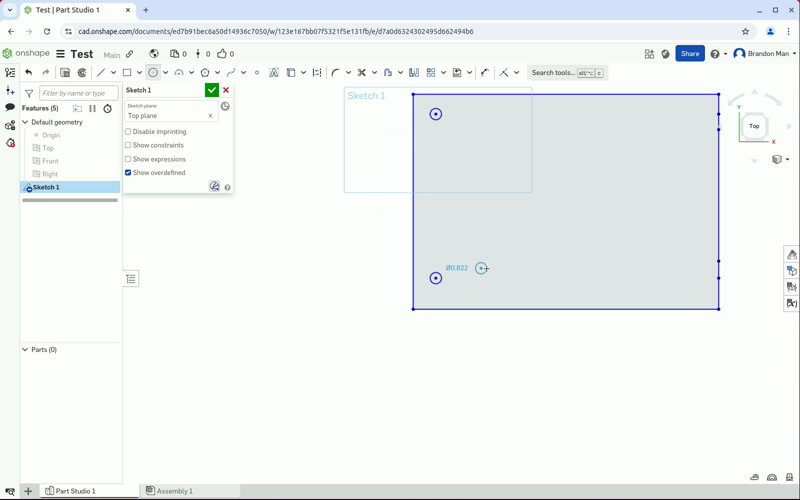
scroll(6)
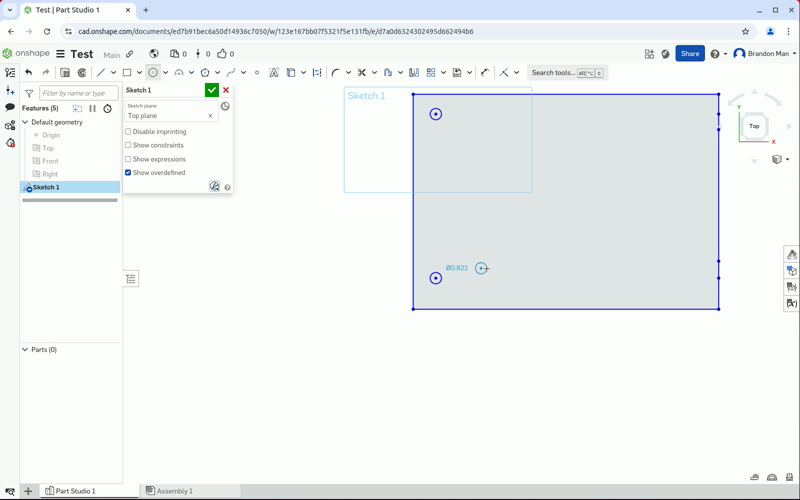
scroll(6)
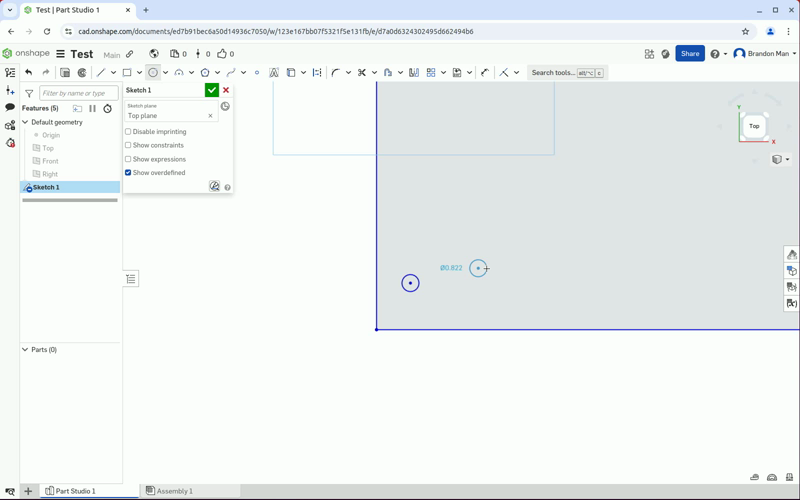
scroll(6)
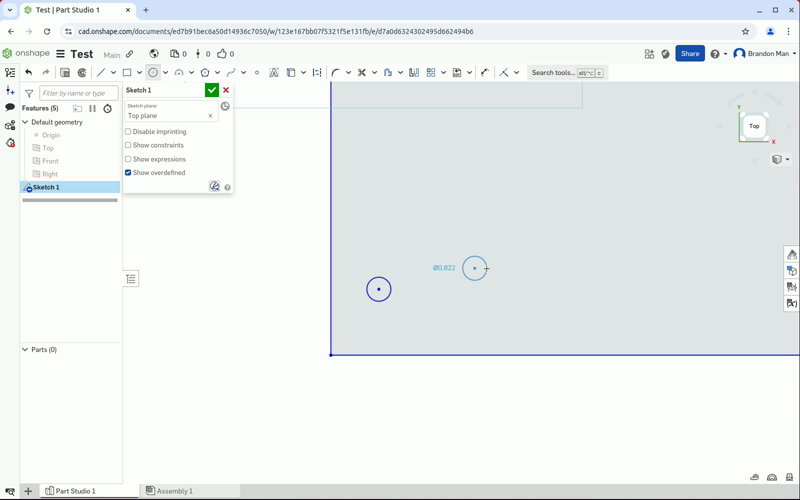
scroll(6)
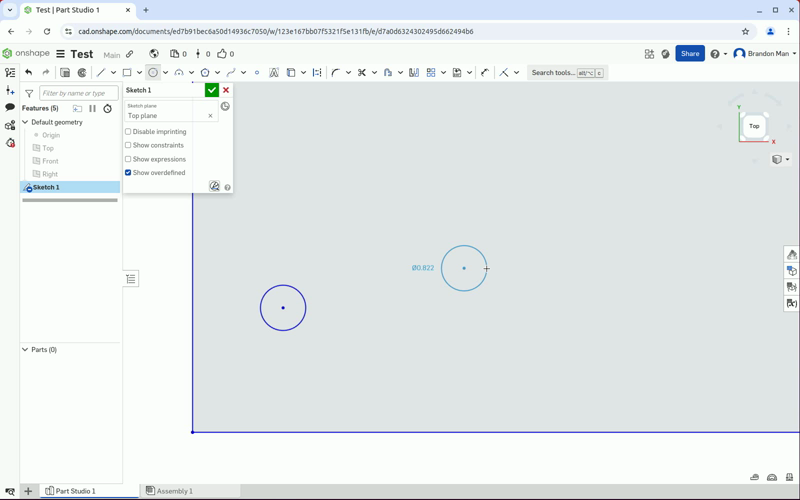
click(486, 268)
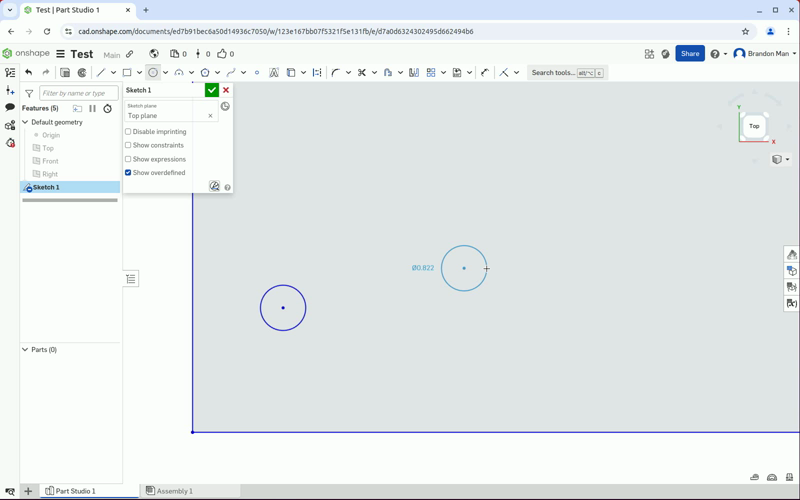
scroll(-6)
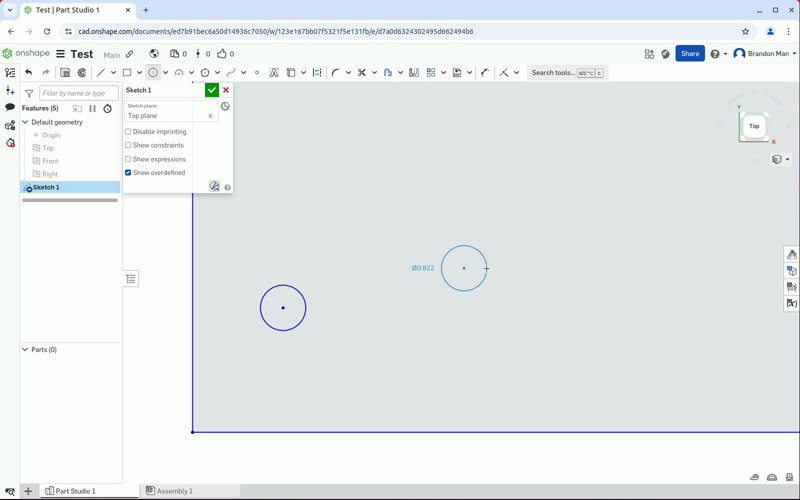
scroll(-6)
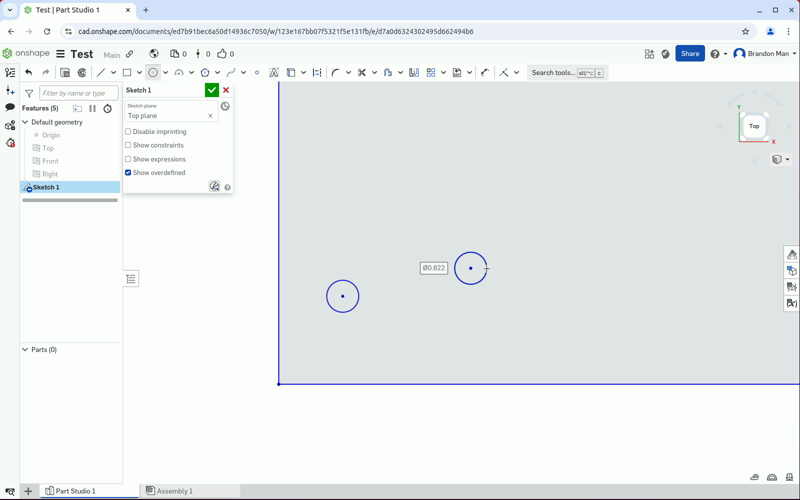
scroll(-6)
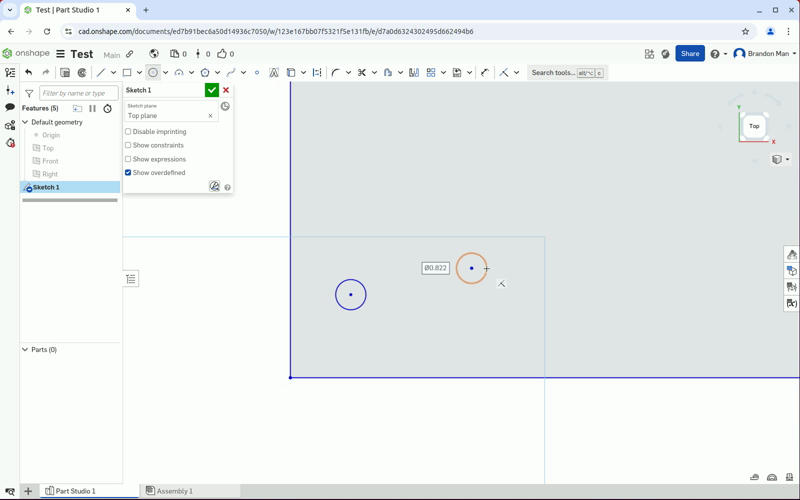
scroll(-6)
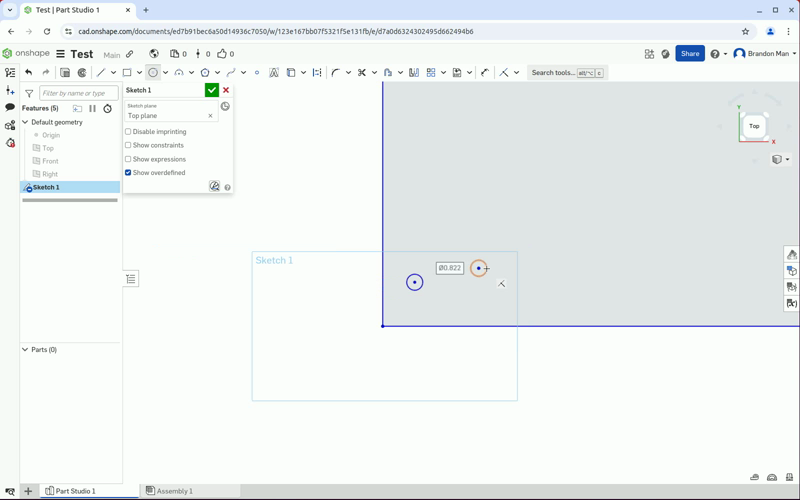
scroll(-6)
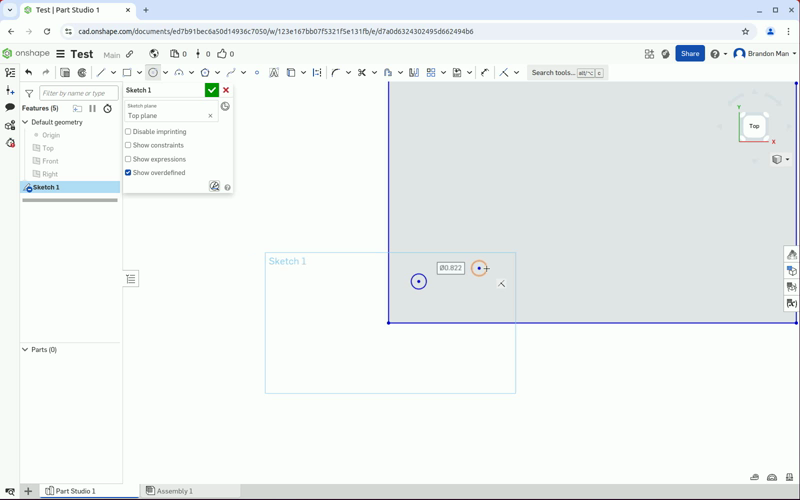
scroll(-6)
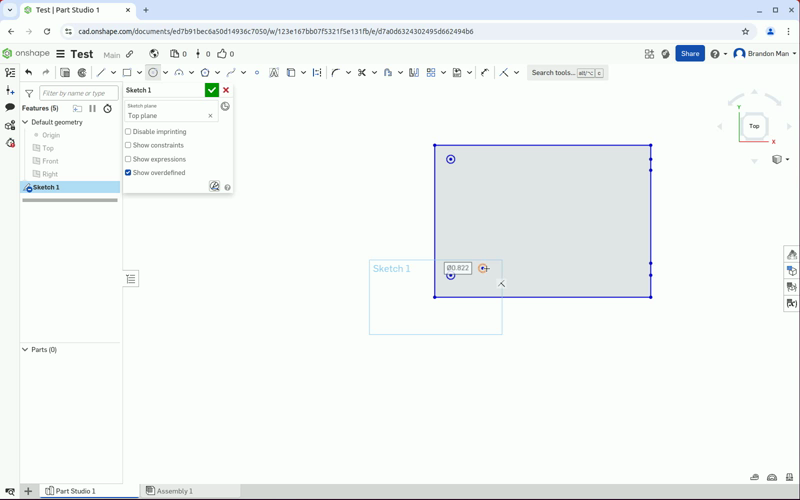
scroll(-6)
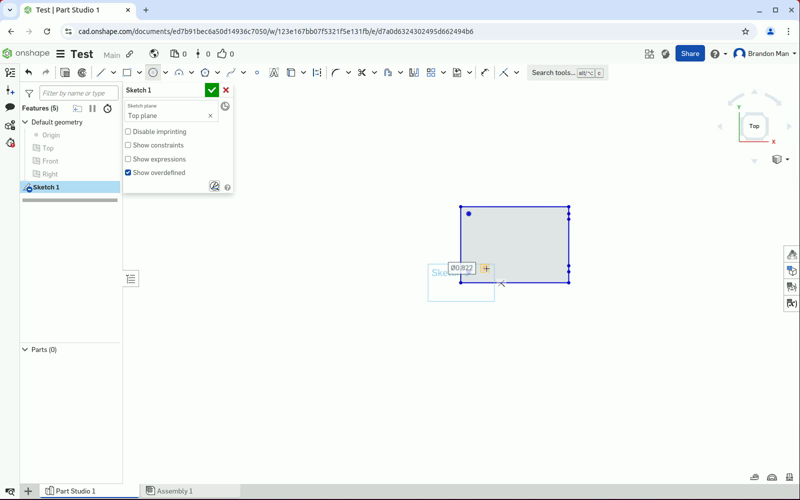
key(esc)
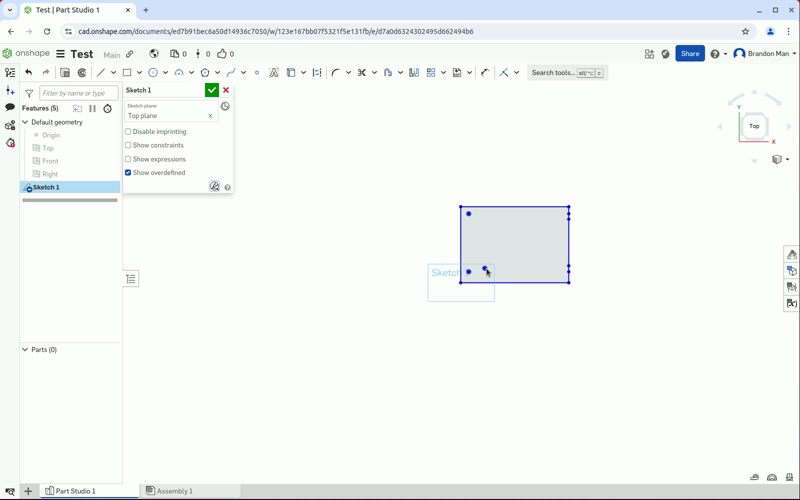
key(c)
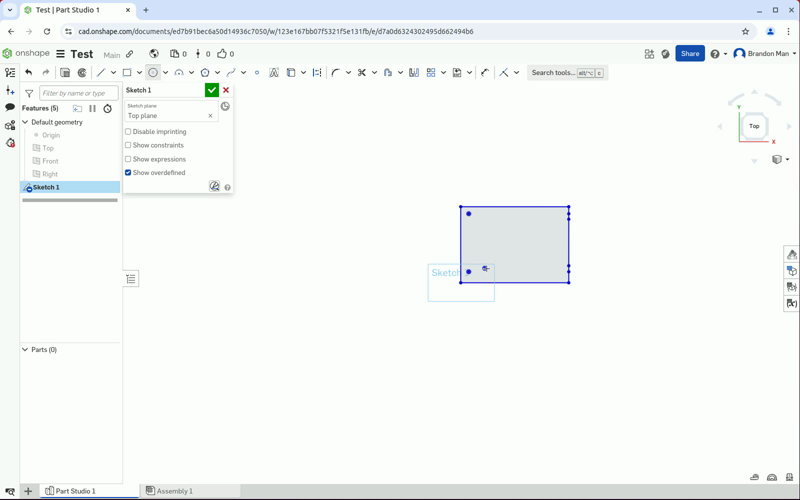
key_down(shift)
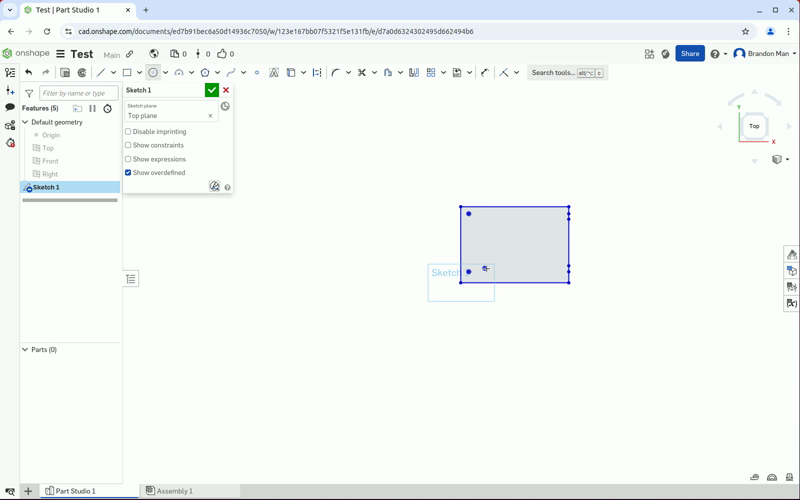
mouse_move(539, 271)
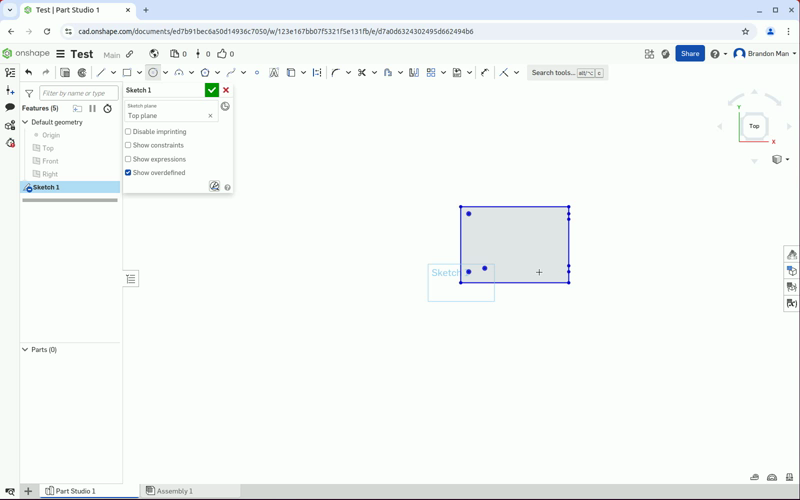
click(539, 271)
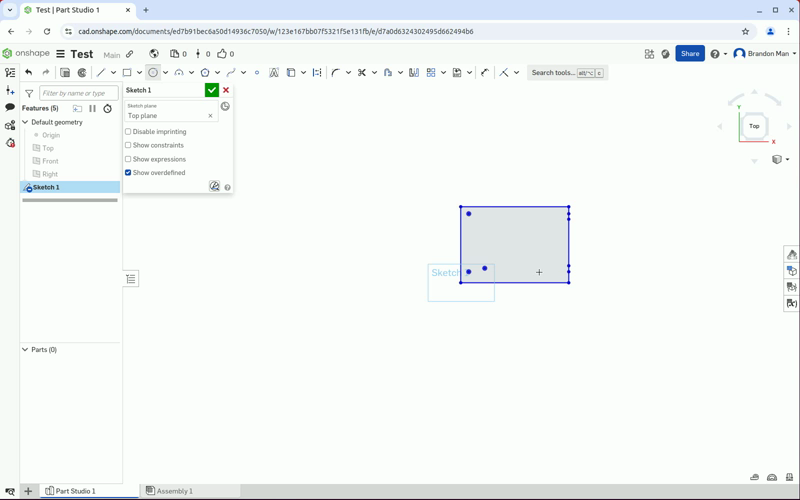
key_up(shift)
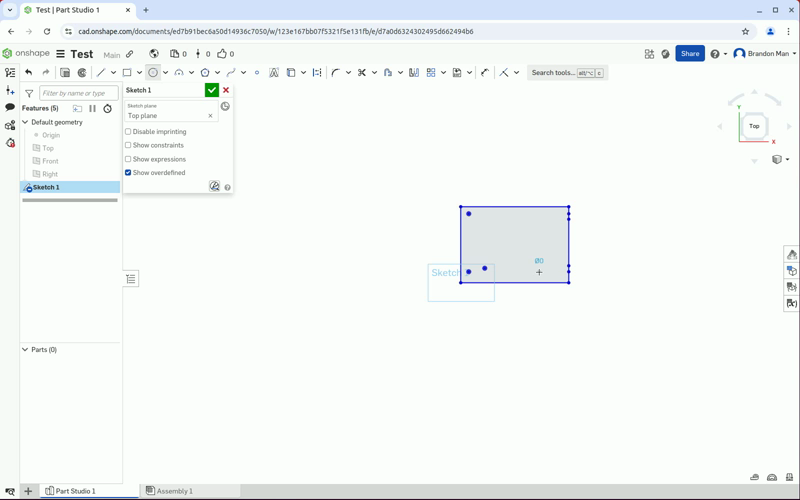
mouse_move(541, 271)
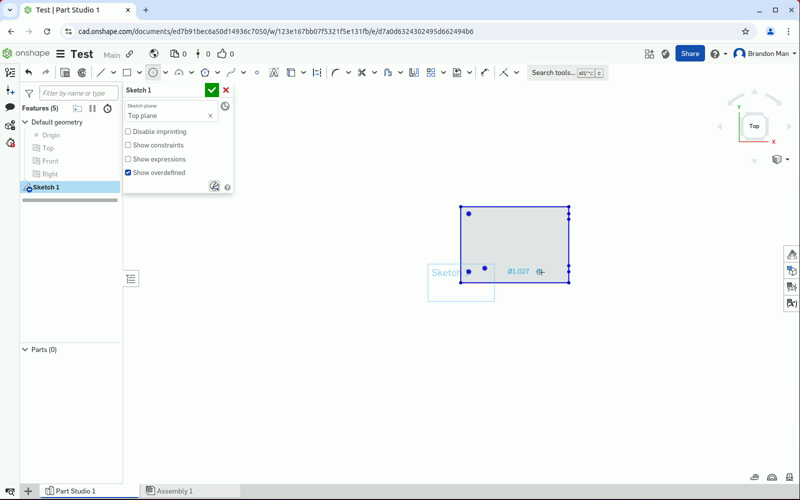
scroll(6)
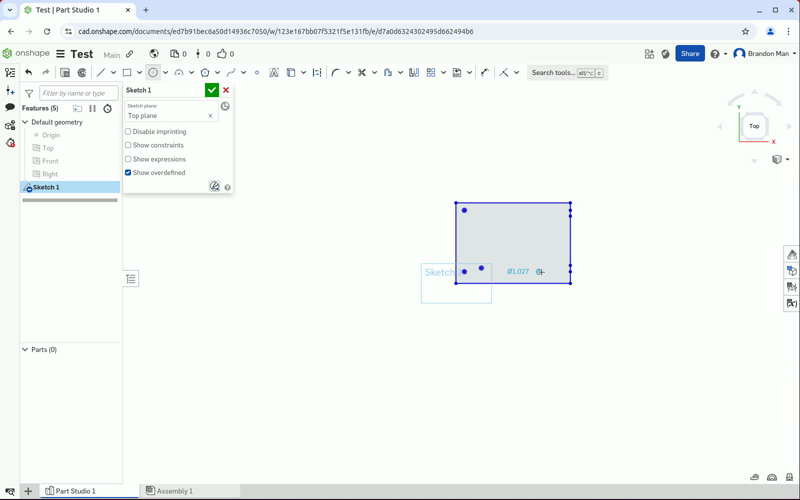
scroll(6)
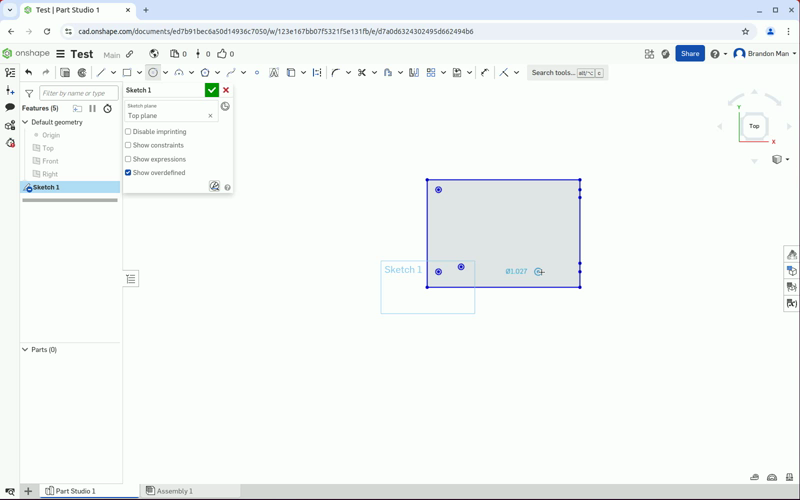
scroll(6)
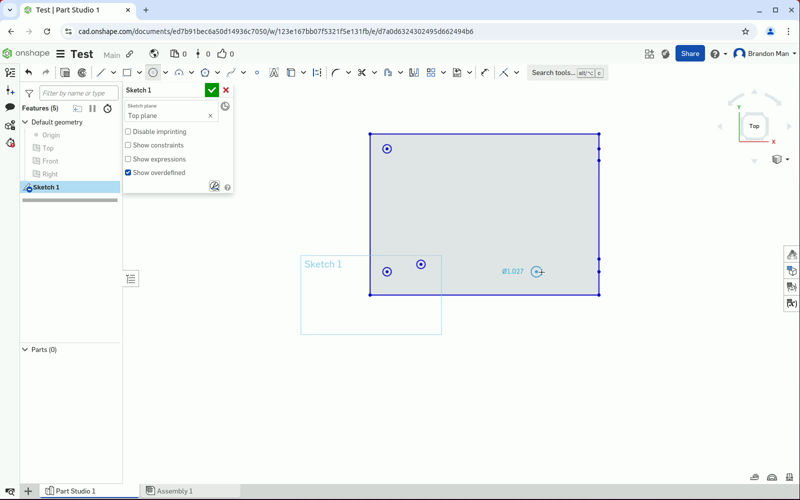
scroll(6)
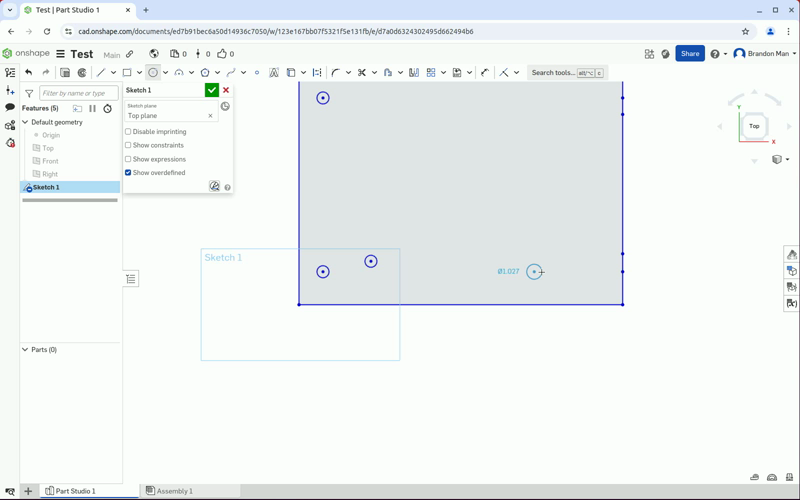
scroll(6)
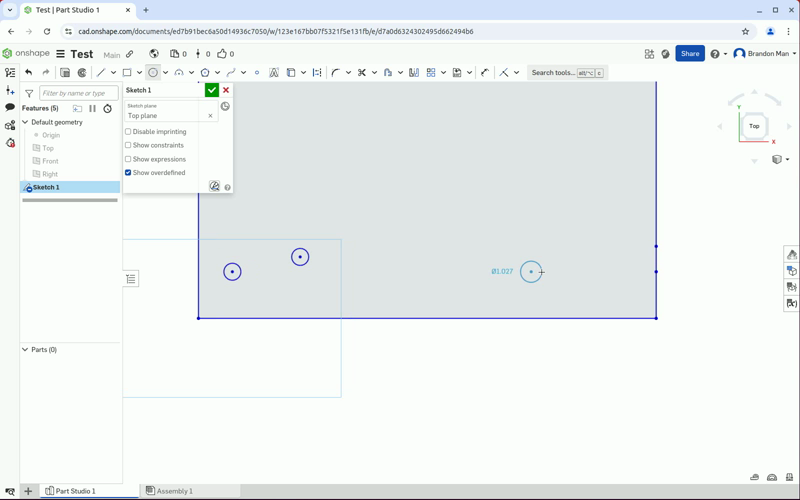
scroll(6)
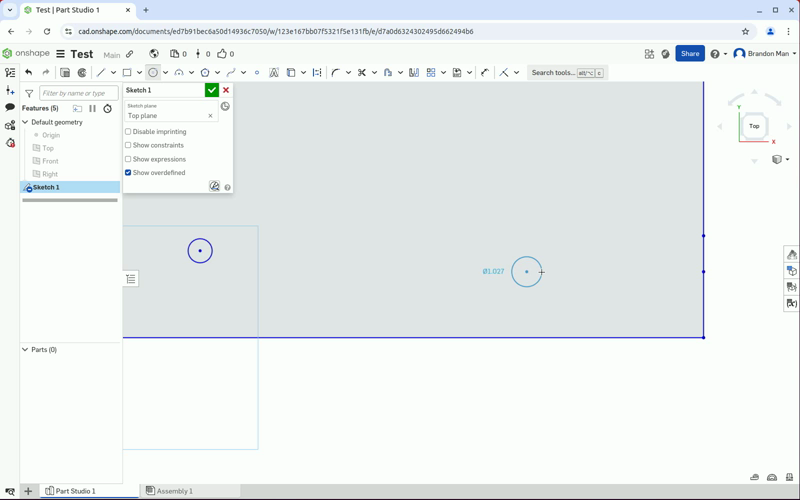
scroll(6)
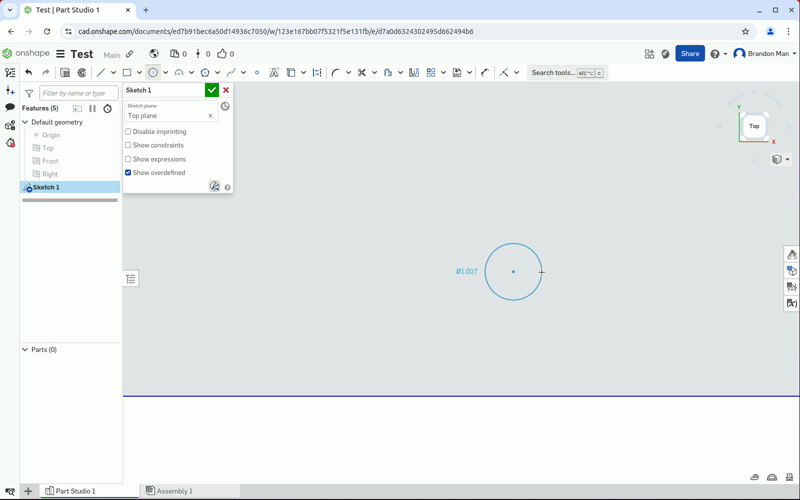
click(541, 271)
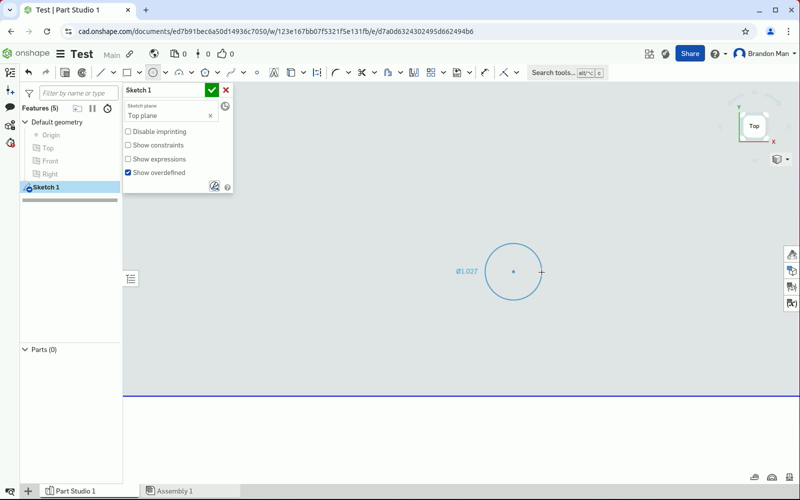
scroll(-6)
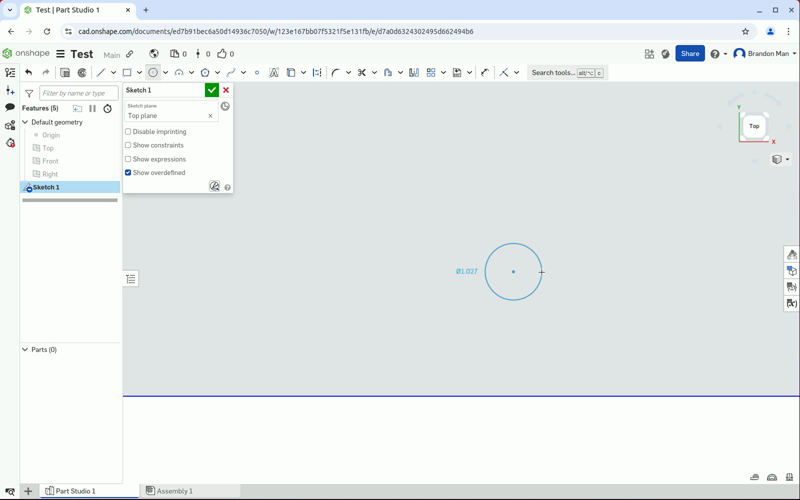
scroll(-6)
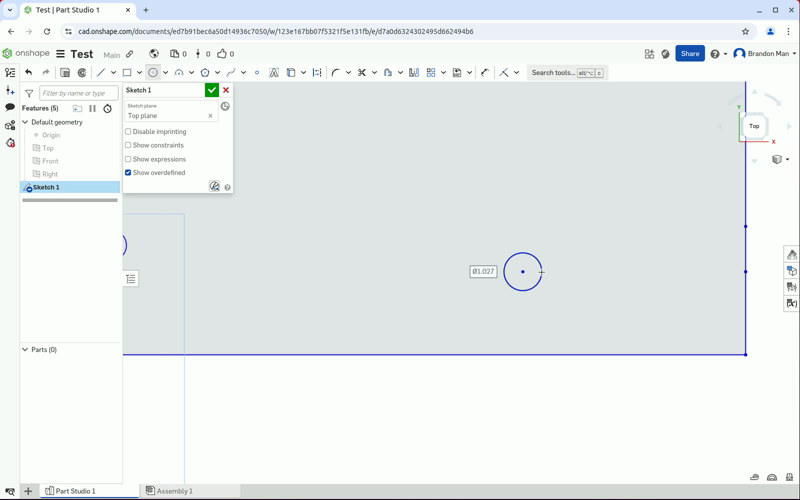
scroll(-6)
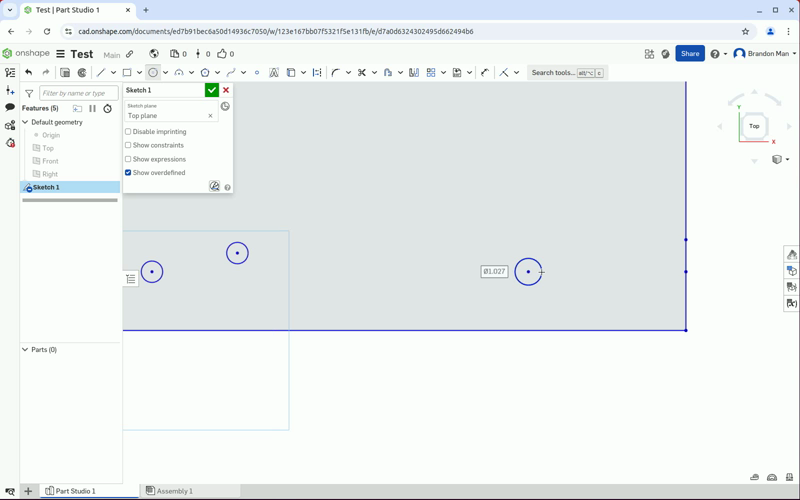
scroll(-6)
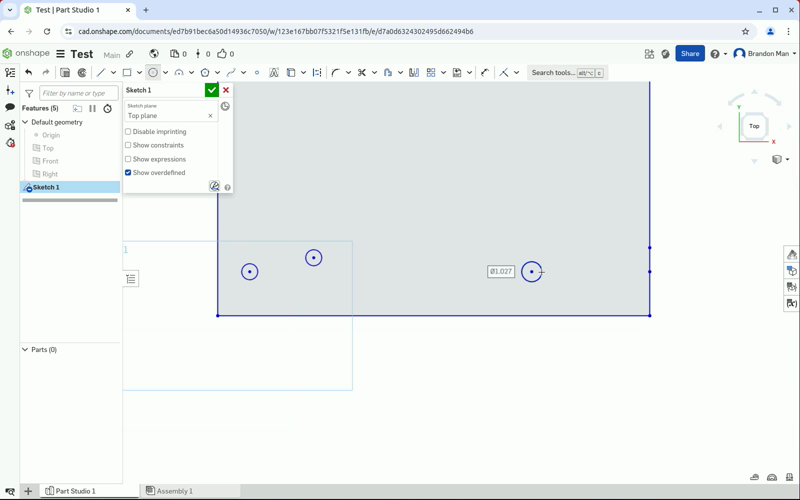
scroll(-6)
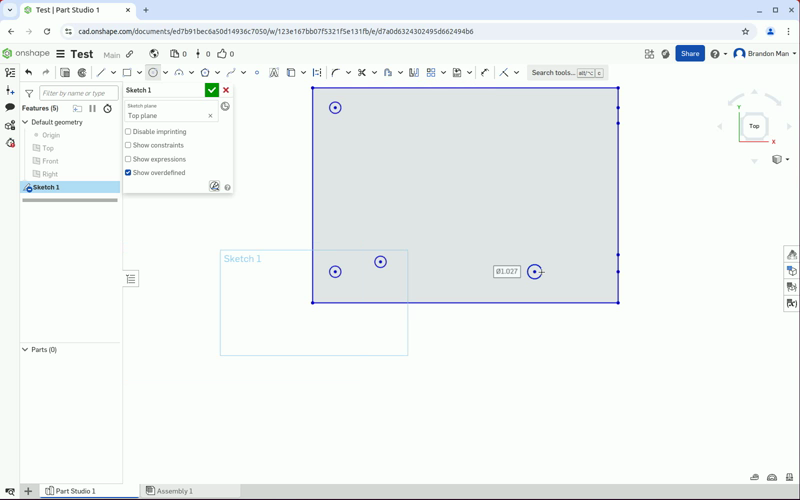
scroll(-6)
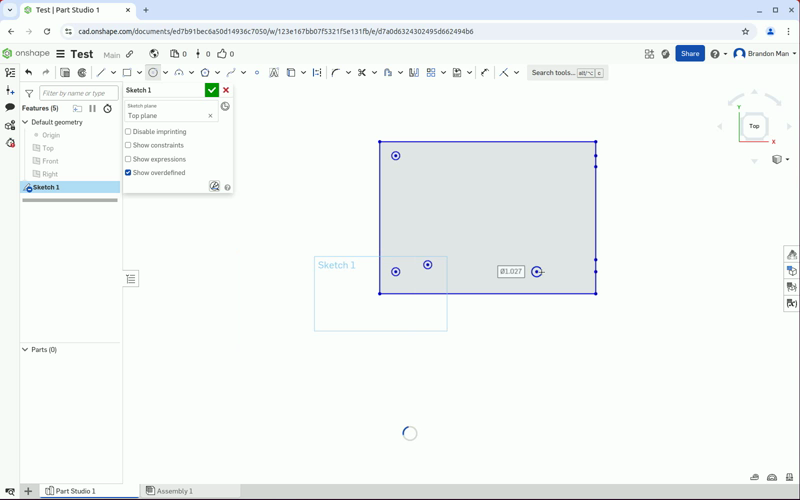
scroll(-6)
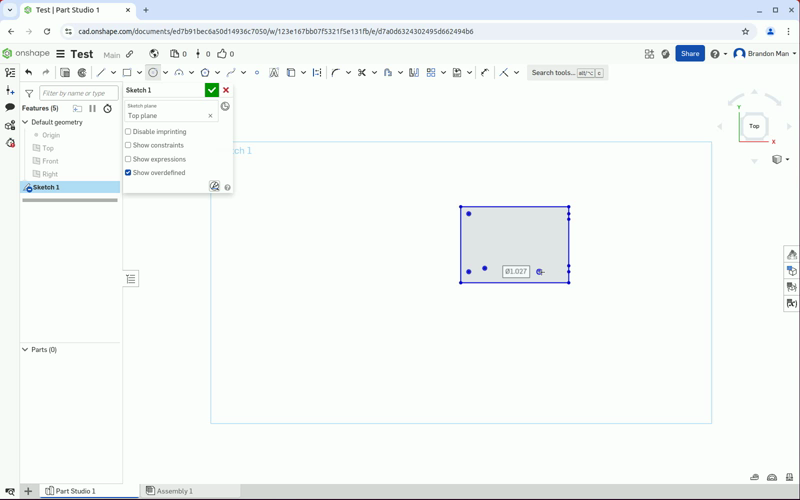
key(esc)
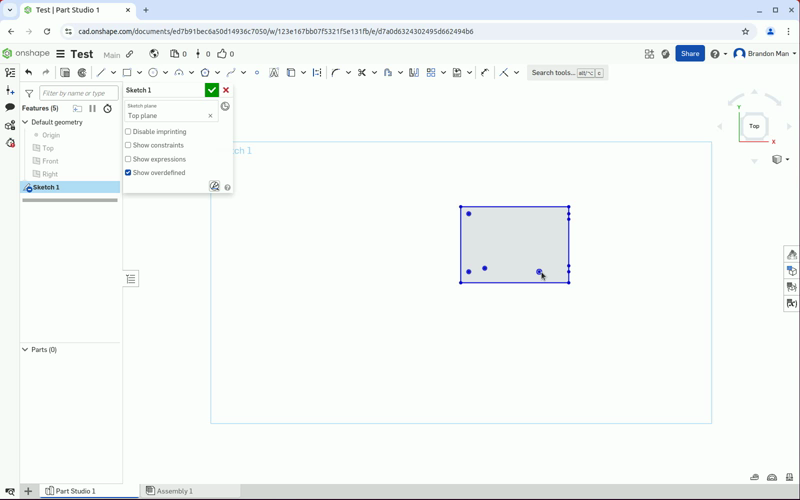
key(c)
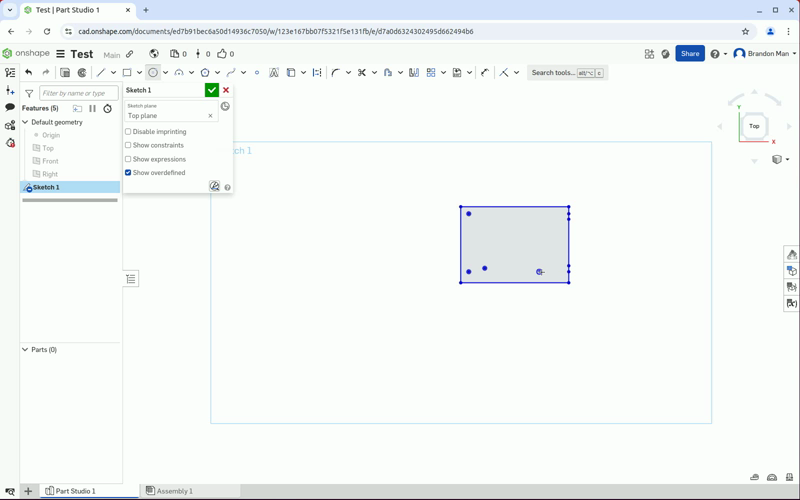
key_down(shift)
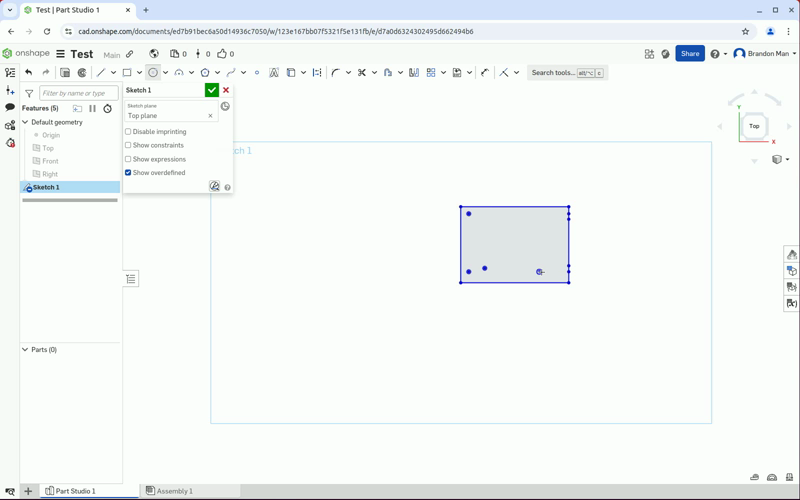
mouse_move(539, 213)
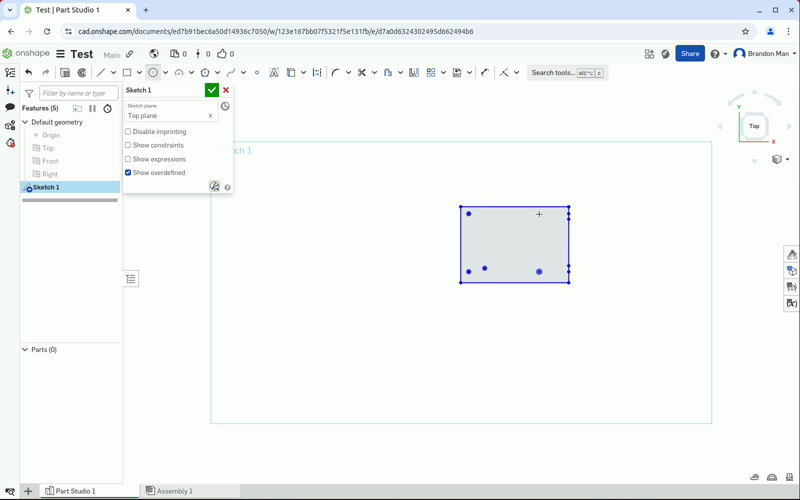
click(539, 213)
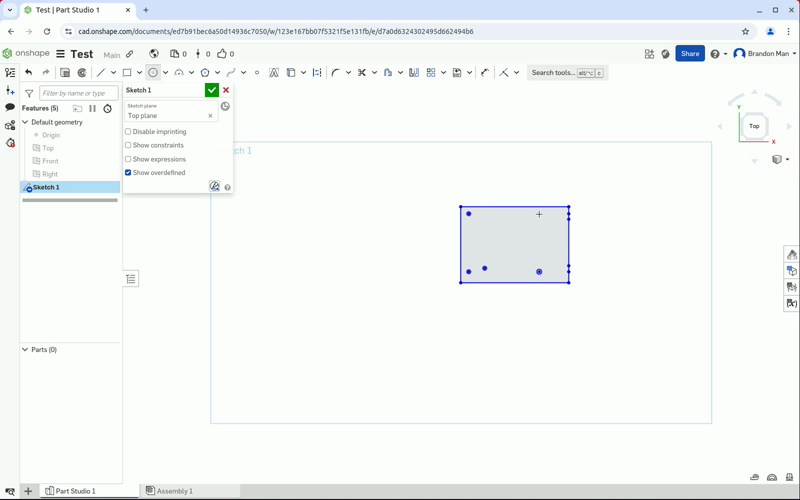
key_up(shift)
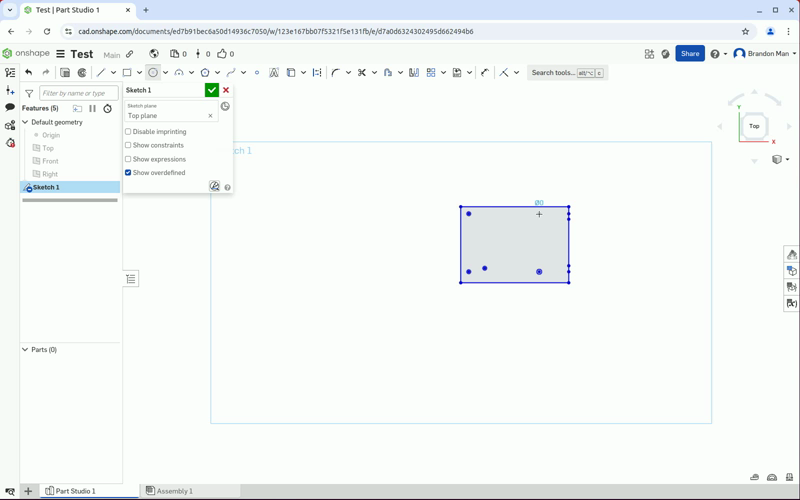
mouse_move(541, 213)
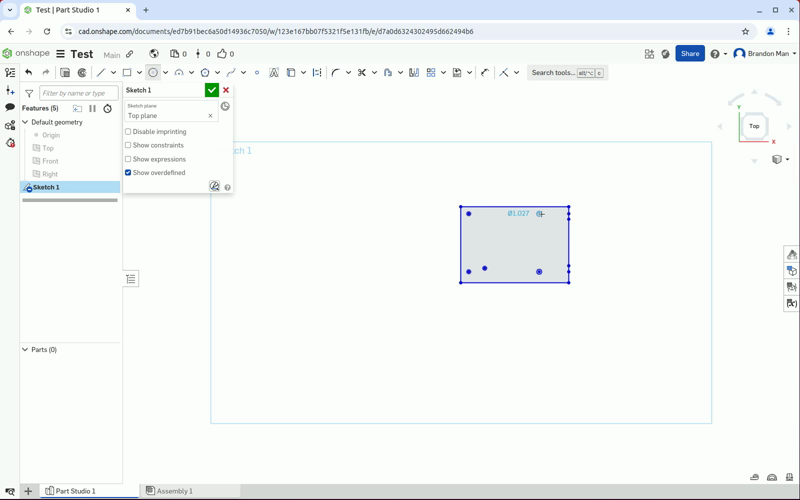
scroll(6)
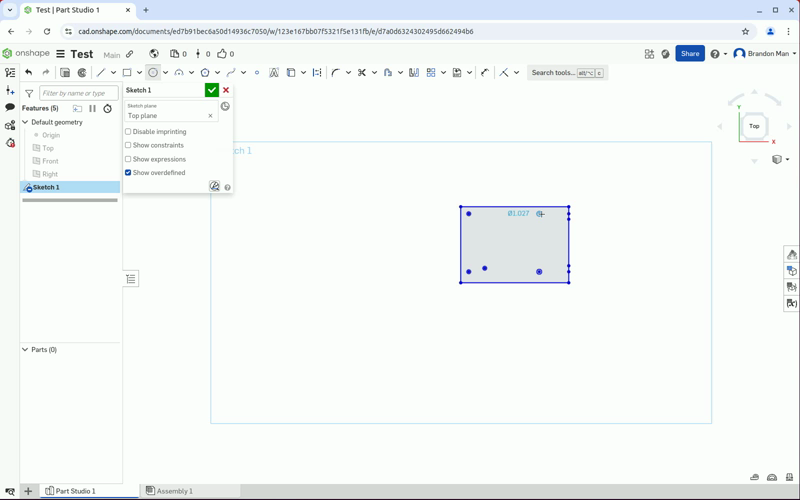
scroll(6)
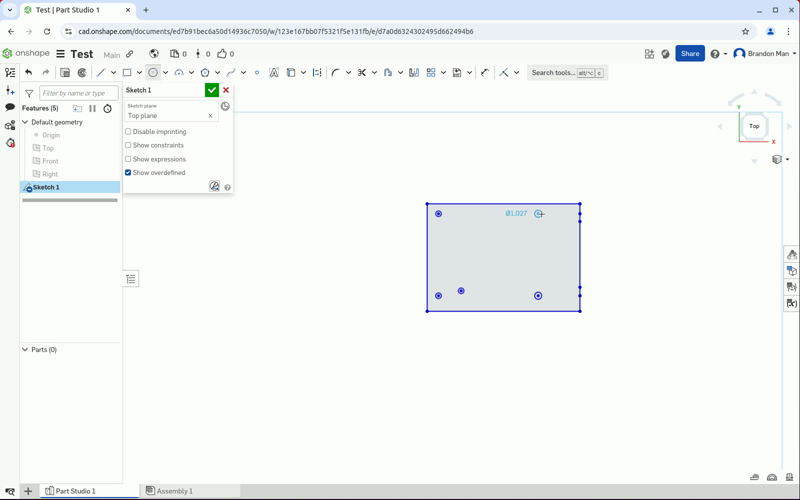
scroll(6)
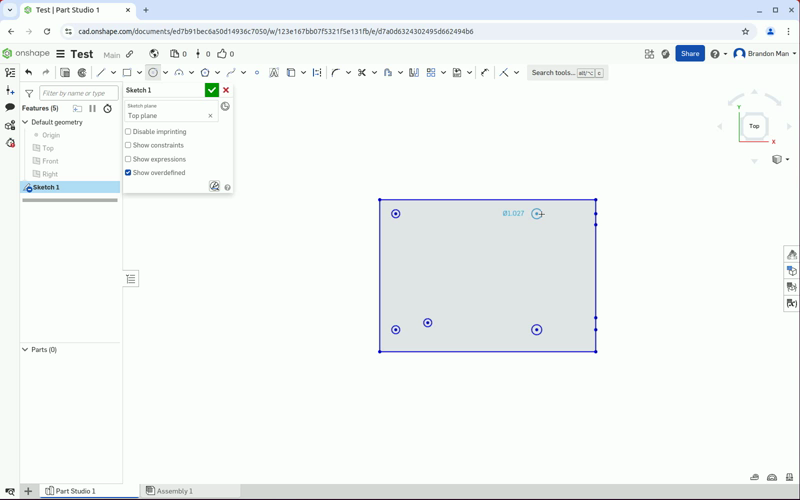
scroll(6)
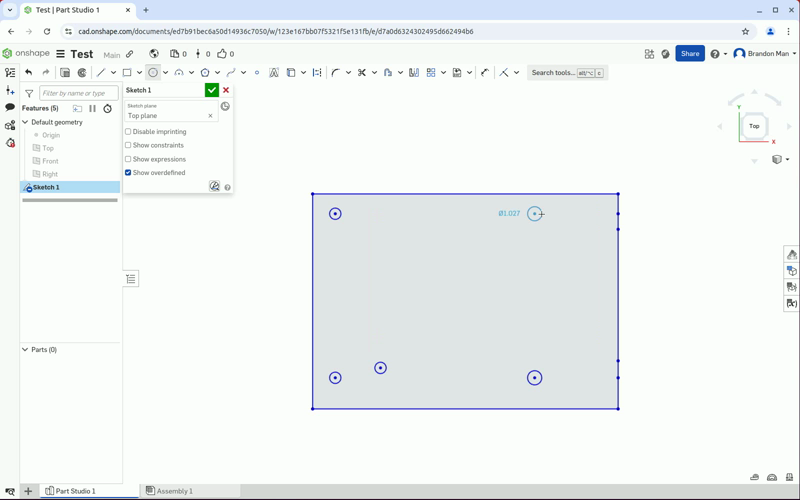
scroll(6)
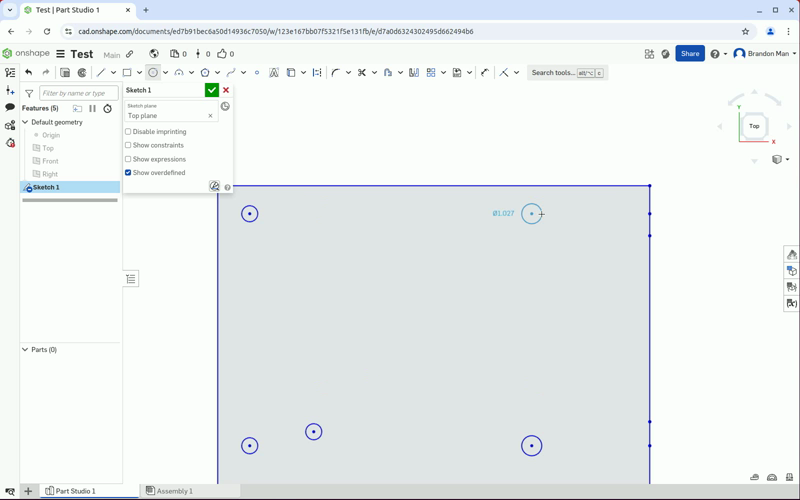
scroll(6)
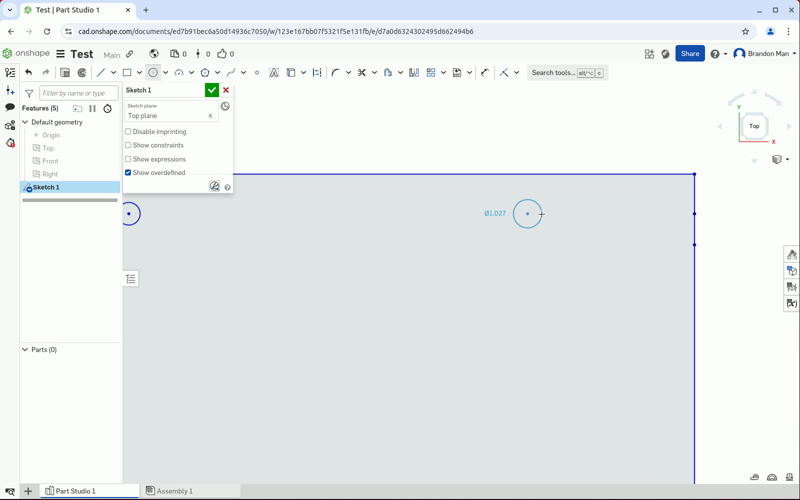
scroll(6)
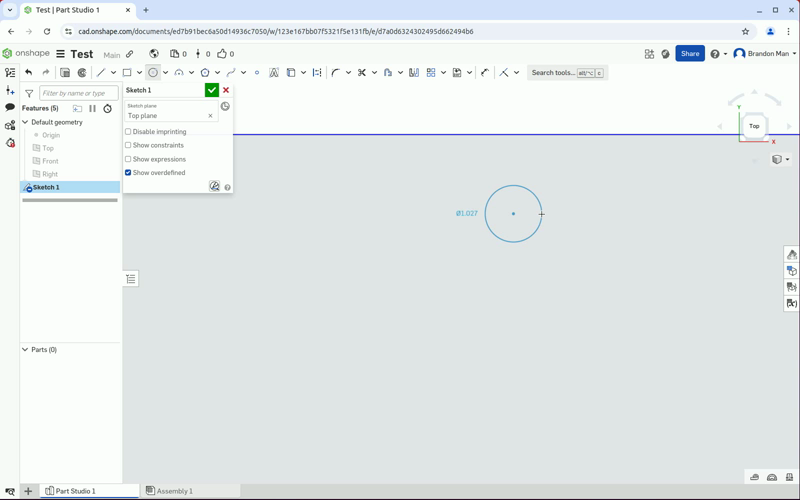
click(541, 213)
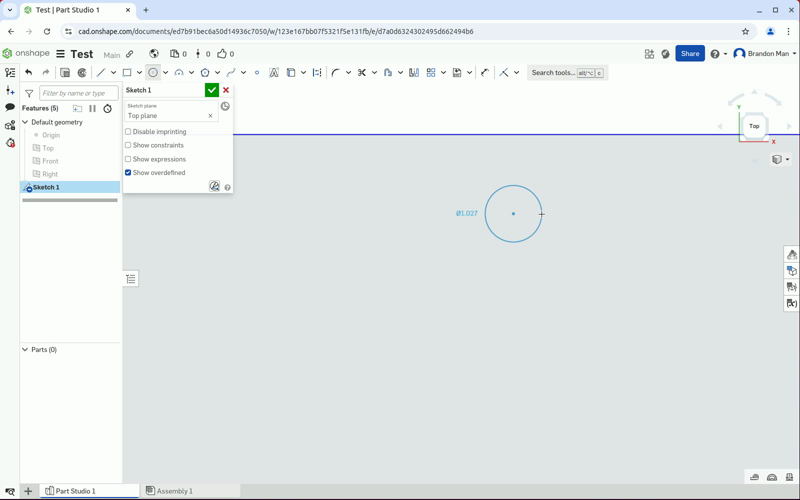
scroll(-6)
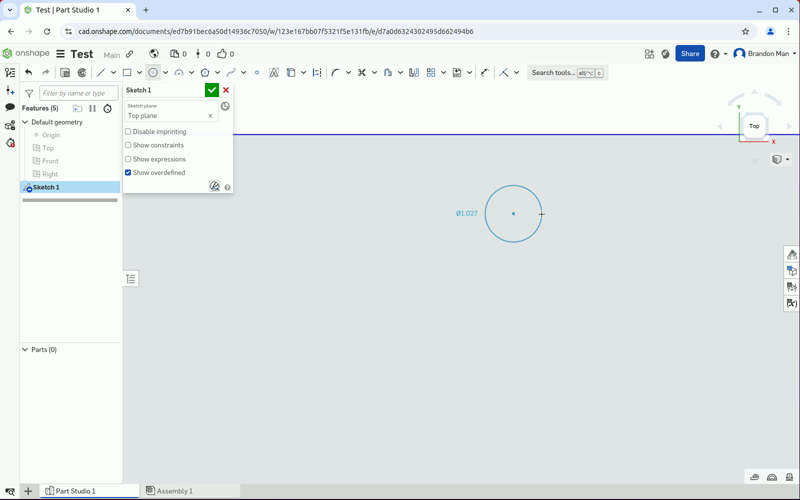
scroll(-6)
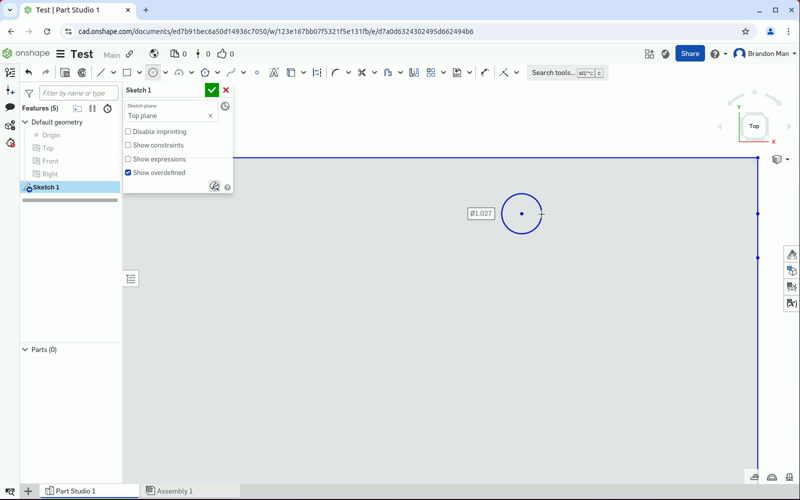
scroll(-6)
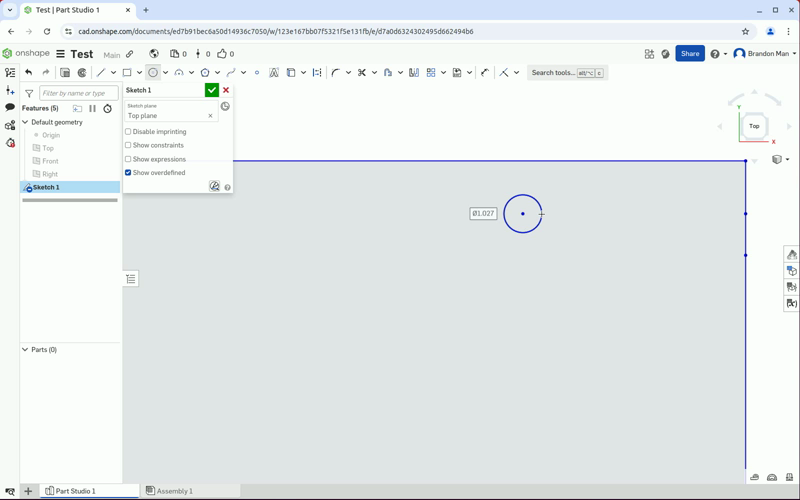
scroll(-6)
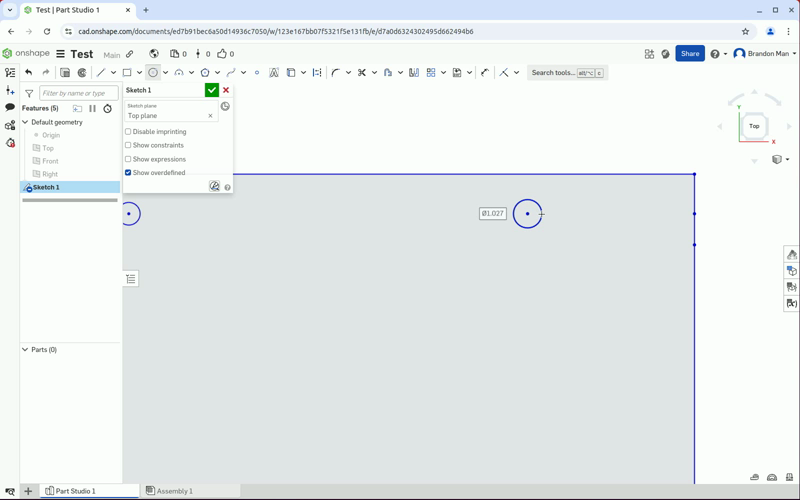
scroll(-6)
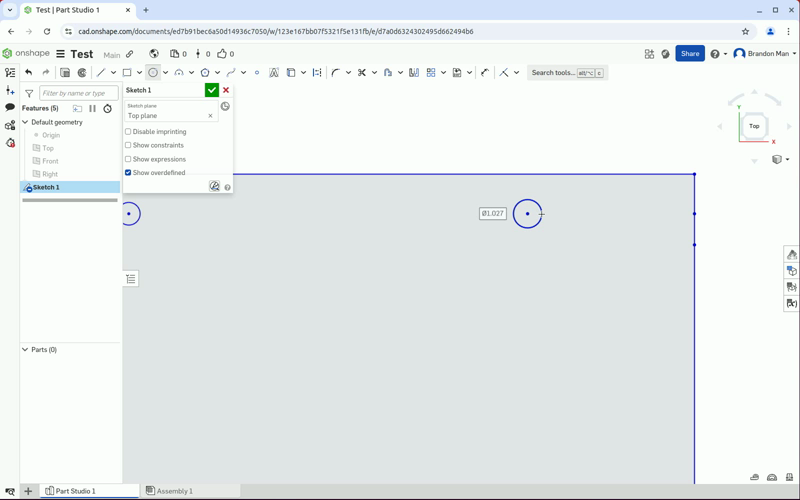
scroll(-6)
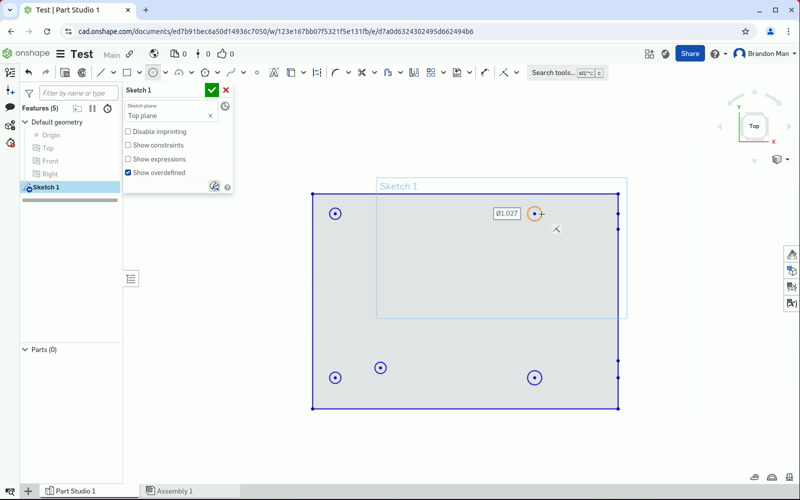
scroll(-6)
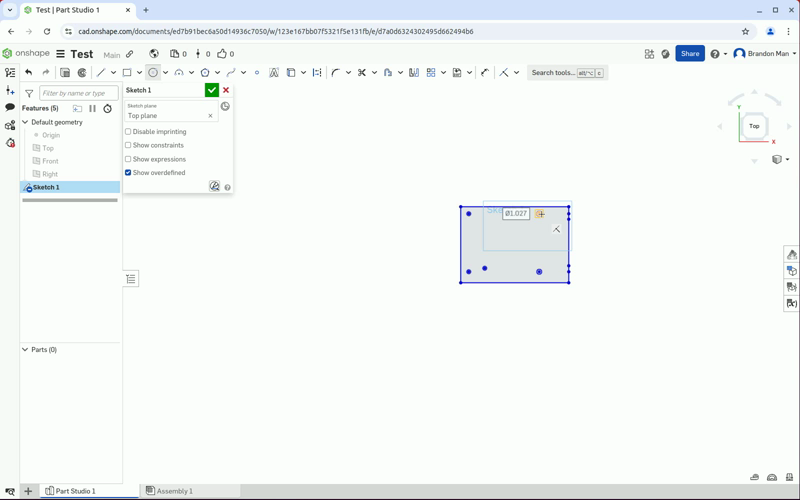
key(esc)
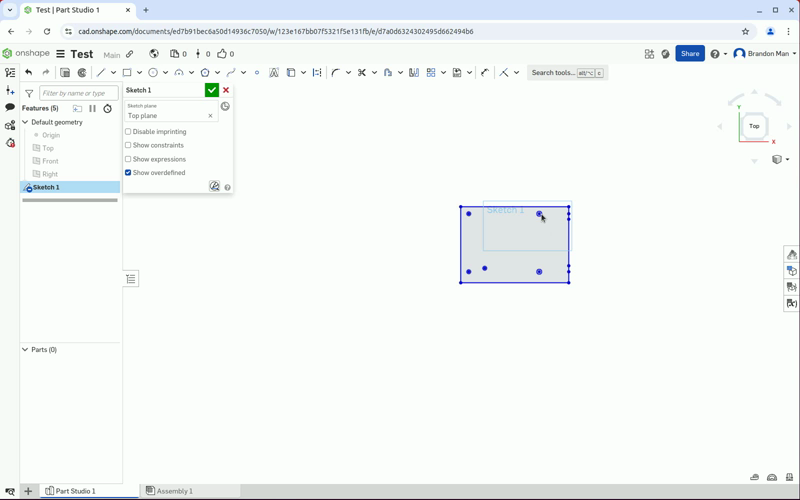
mouse_move(473, 228)
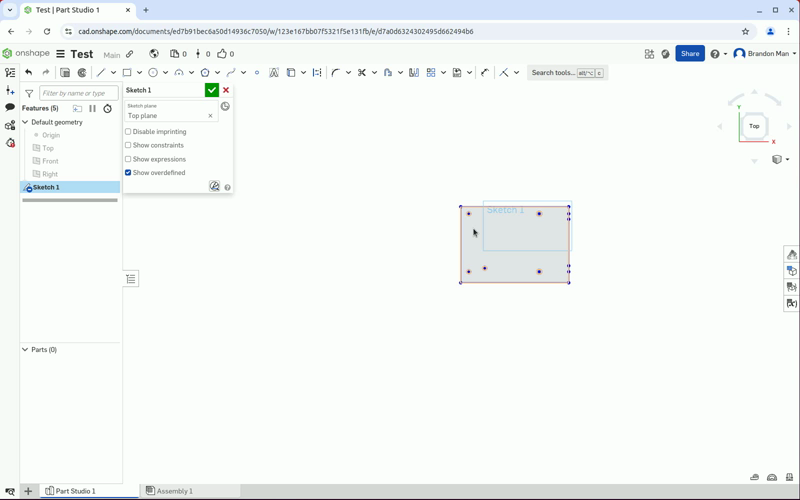
click(473, 228)
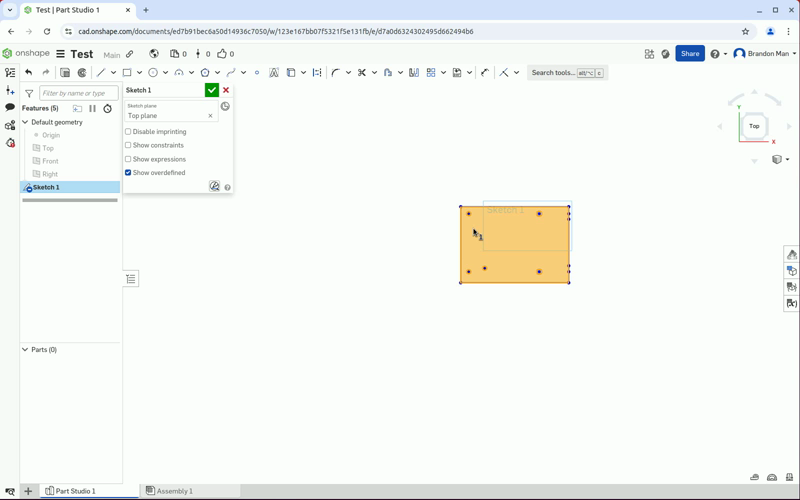
mouse_move(73, 352)
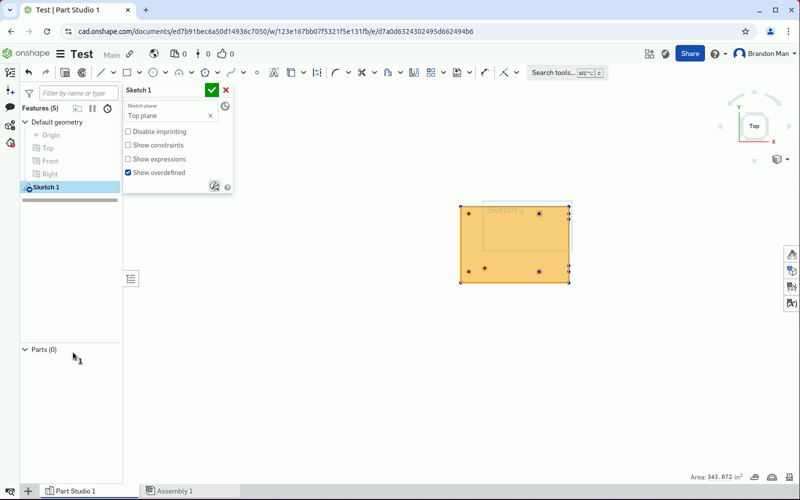
key(shift+y)
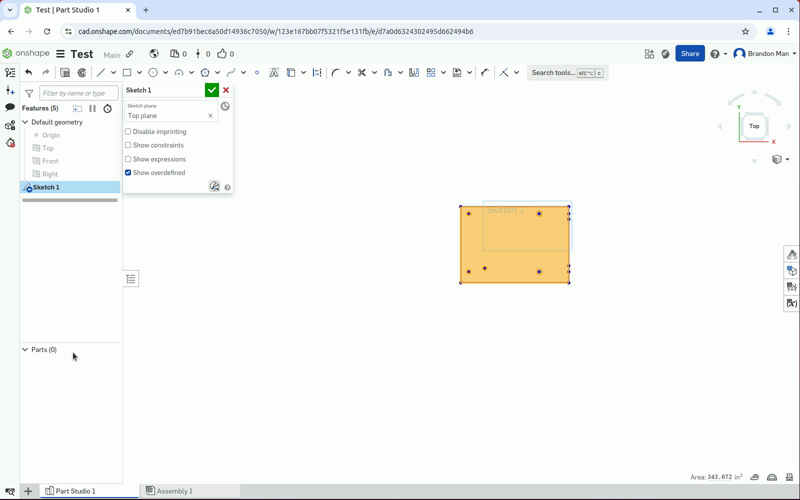
key(shift+e)
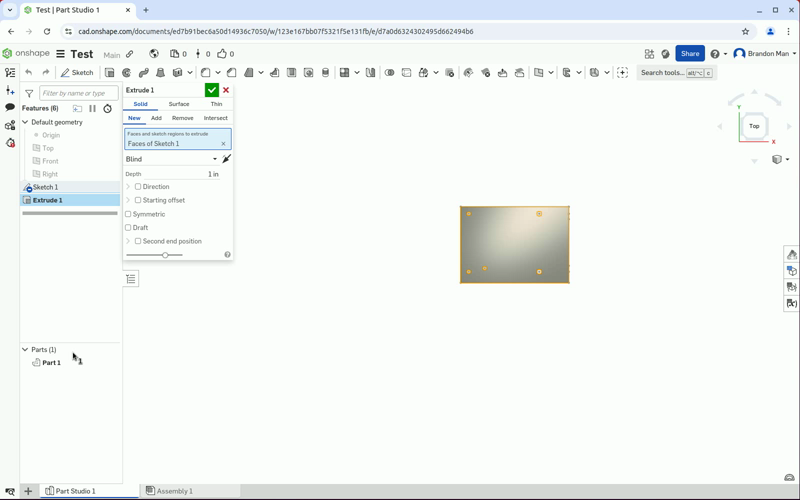
mouse_move(143, 106)
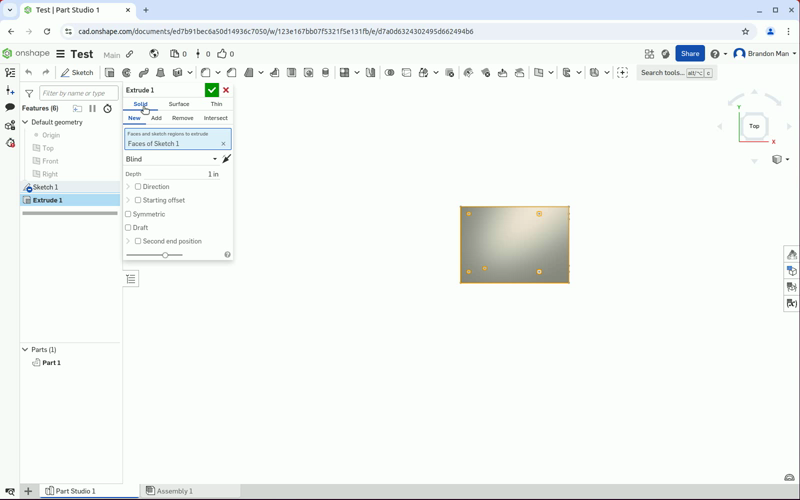
click(143, 106)
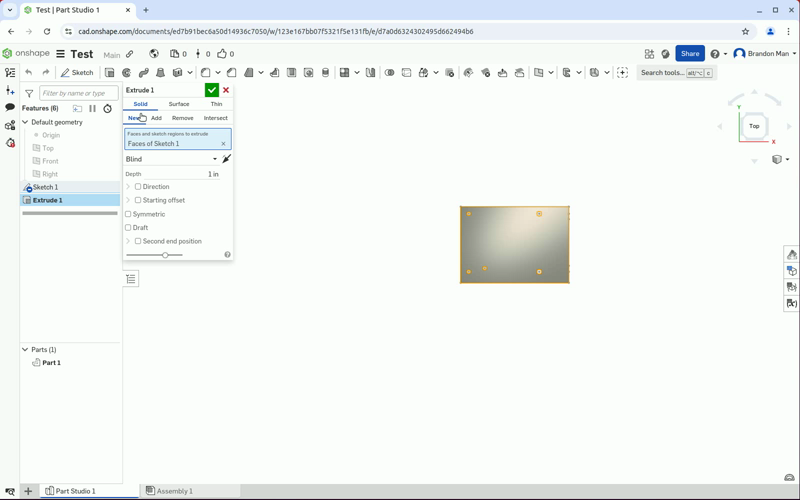
mouse_move(137, 120)
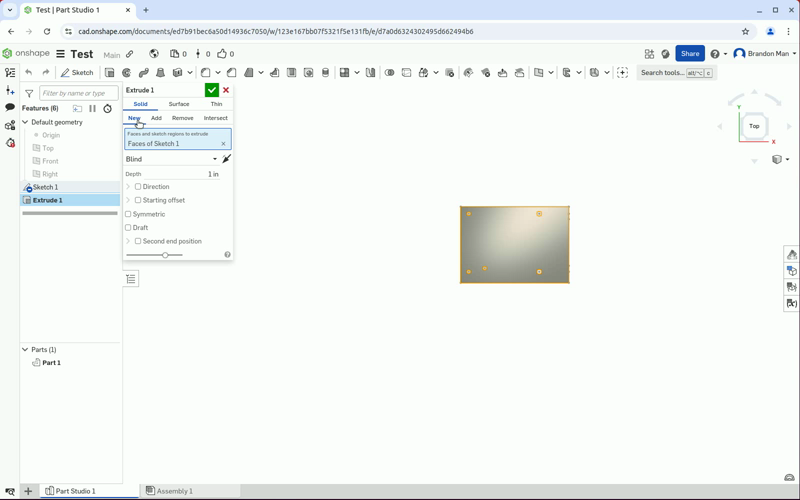
click(137, 120)
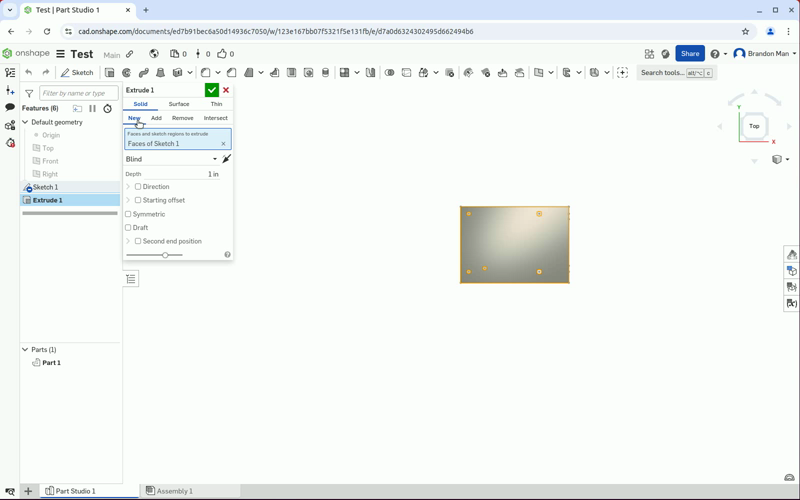
key(tab, 4)
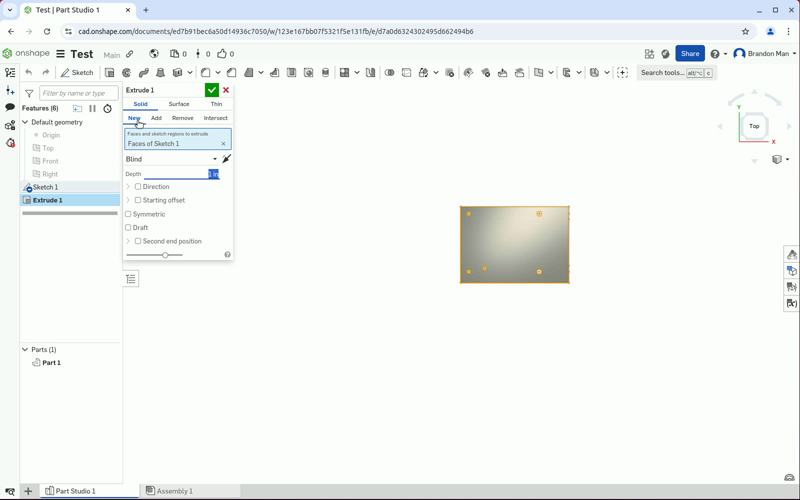
text(0.481)
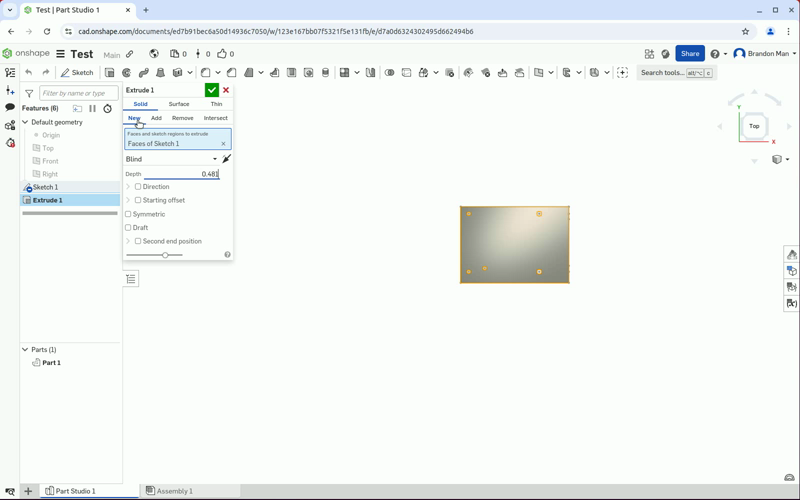
key(enter)
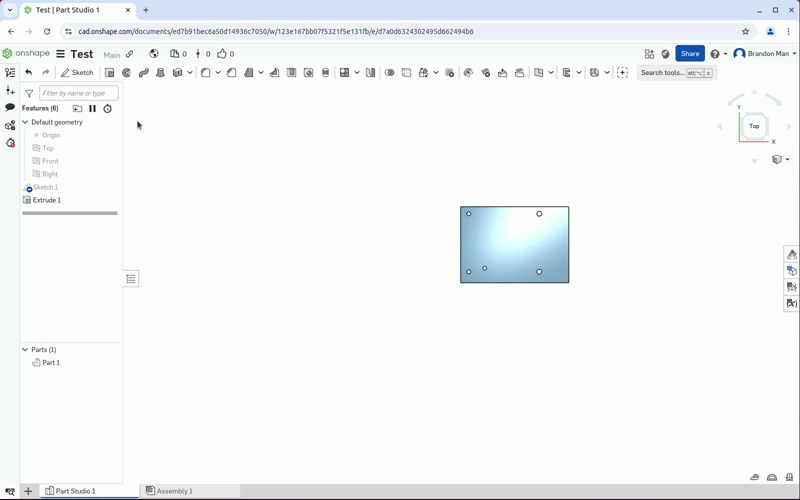
key(shift+h)
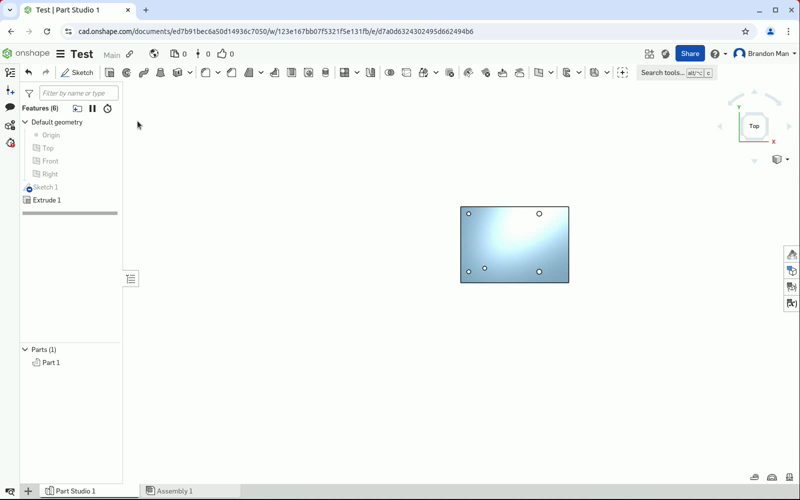
key(shift+h)
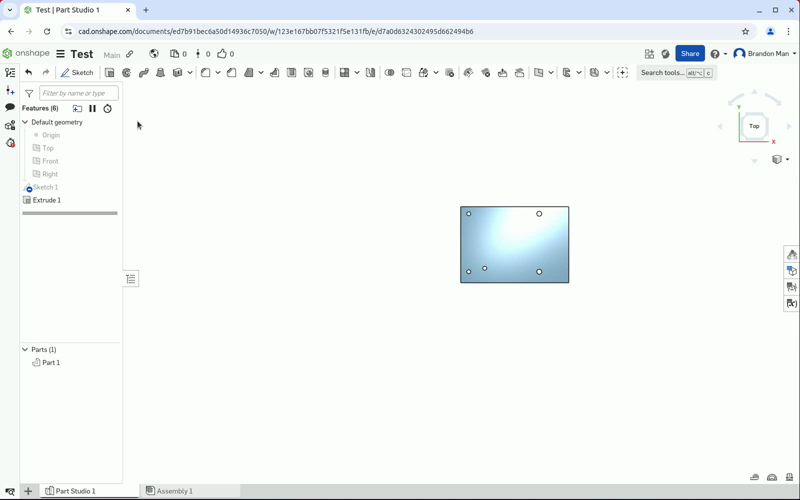
mouse_move(73, 189)
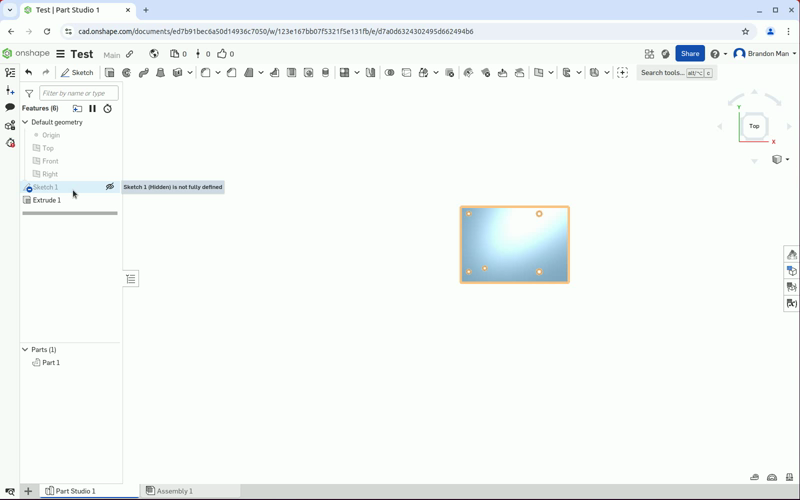
click(73, 189)
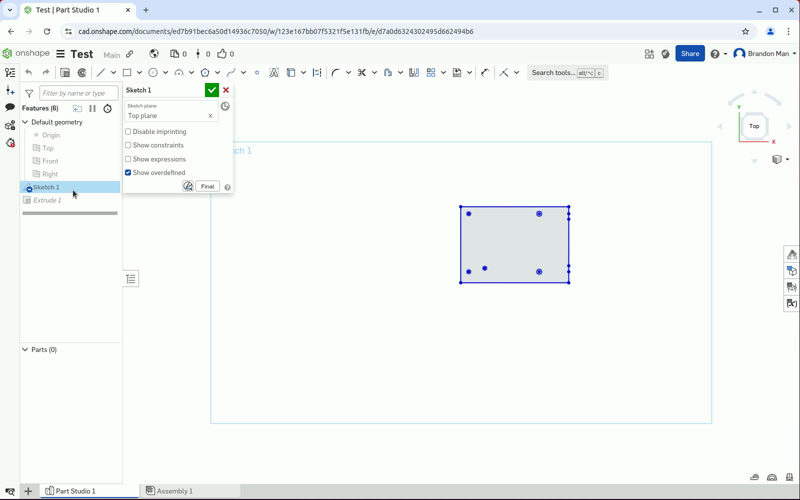
mouse_move(229, 92)
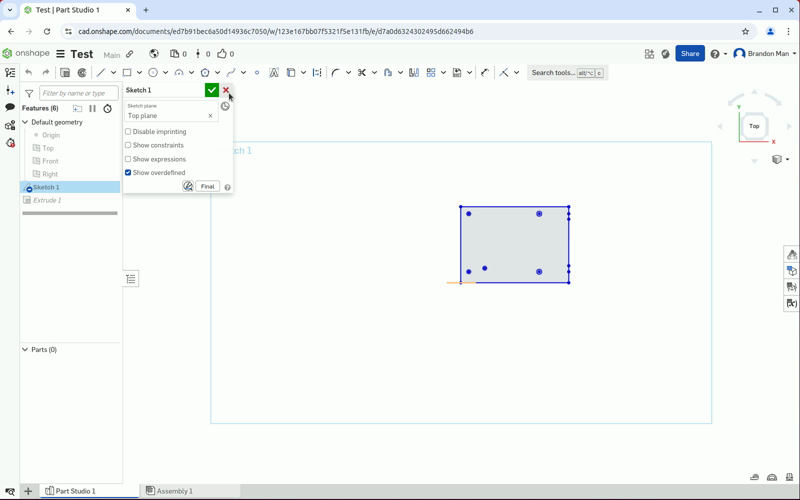
click(229, 92)
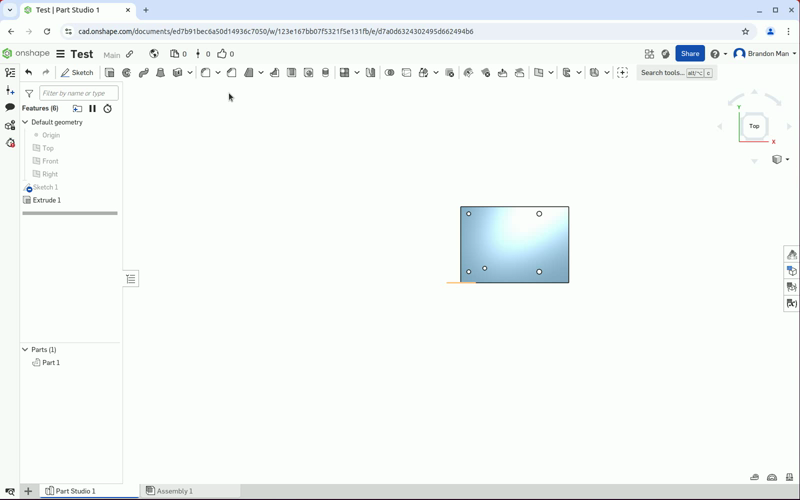
mouse_move(541, 75)
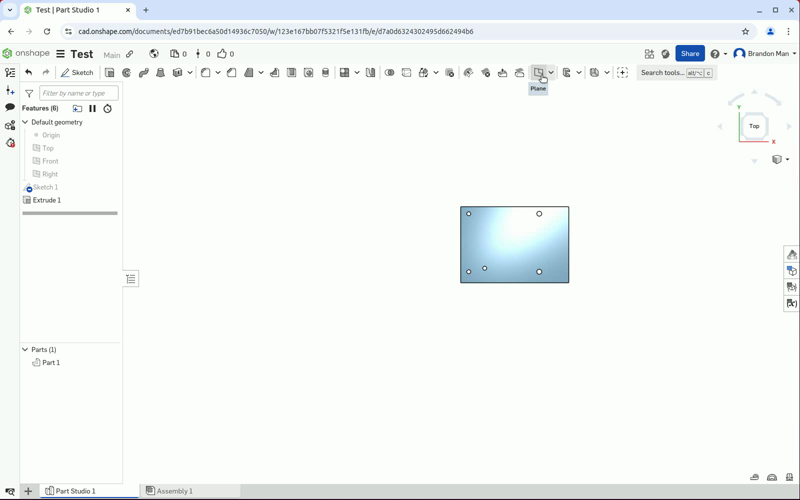
click(541, 75)
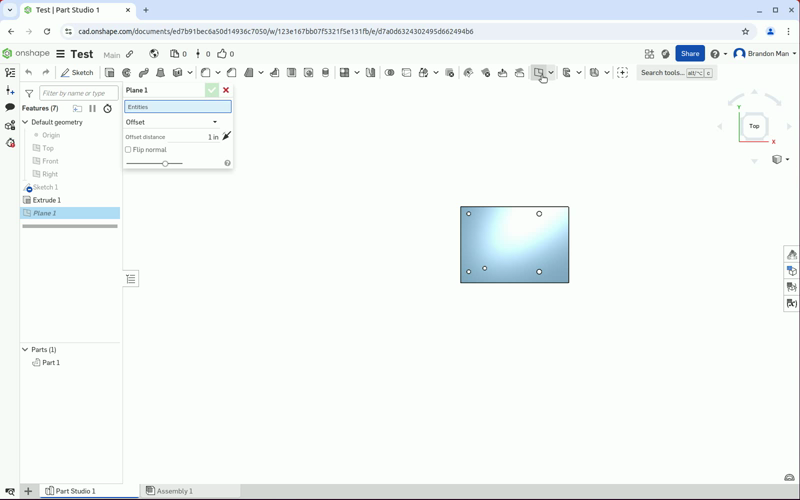
mouse_move(73, 150)
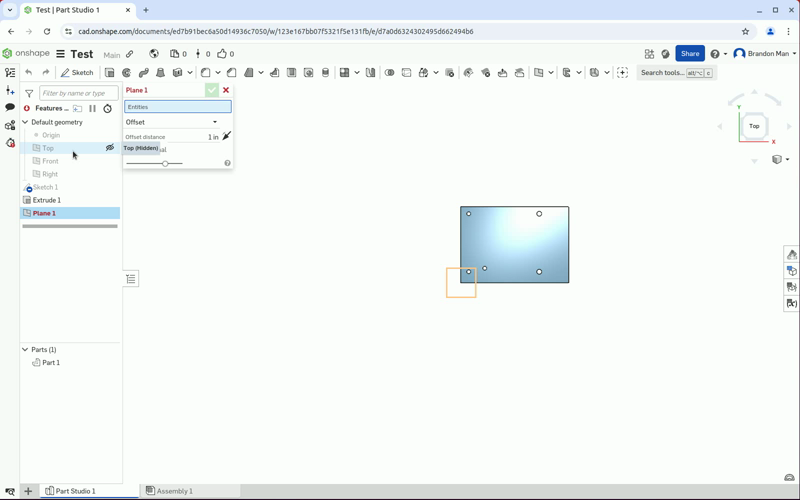
click(73, 150)
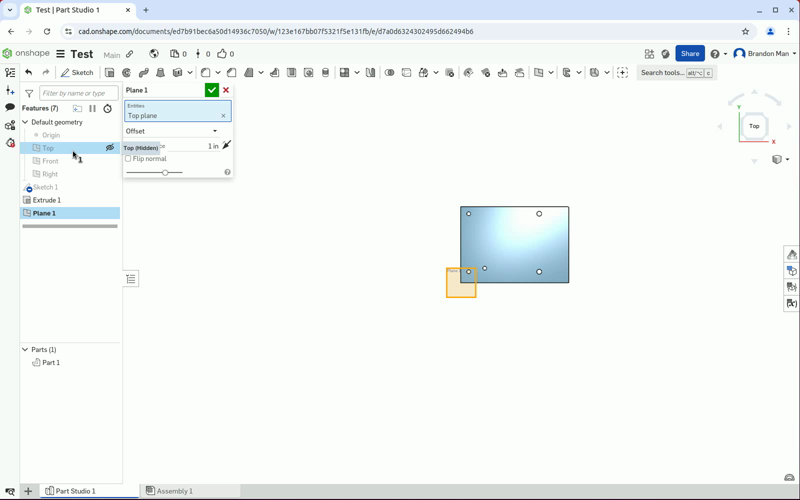
key(tab, 2)
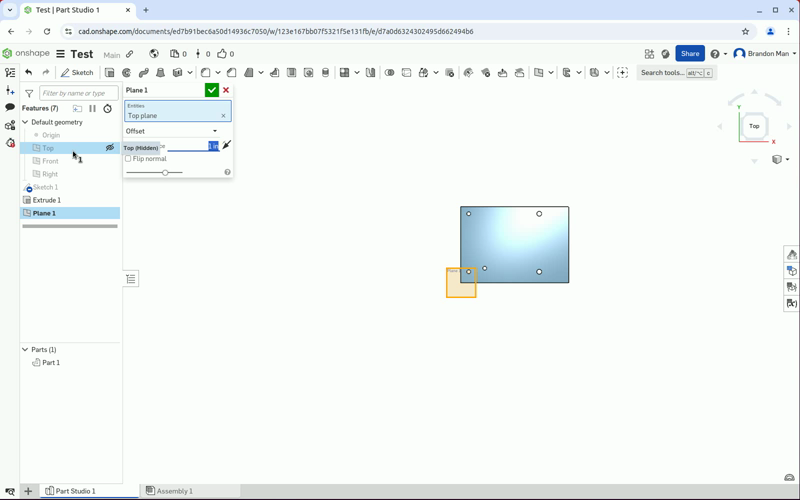
text(0.493)
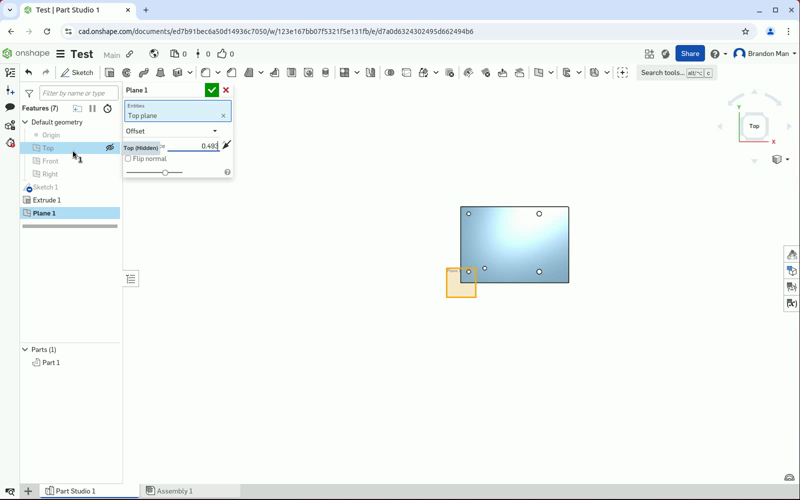
key(enter, 2)
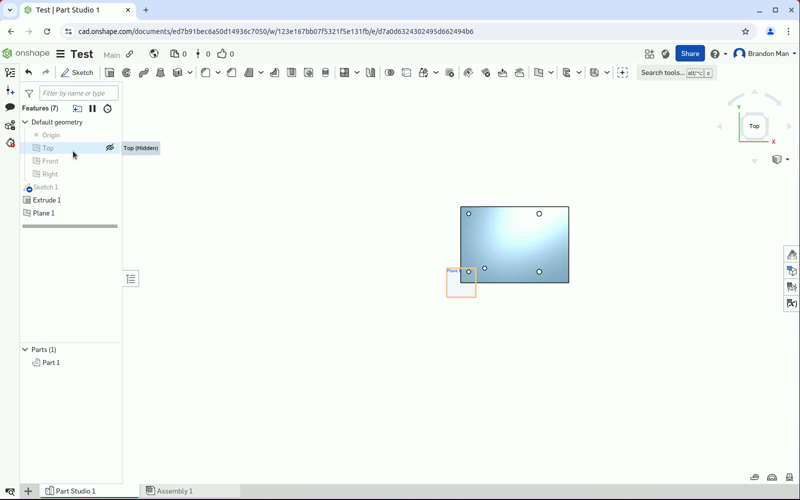
key(shift+s)
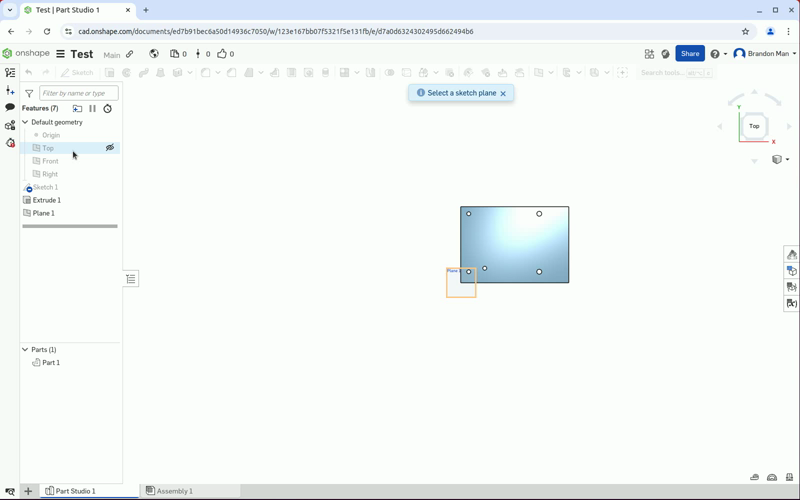
mouse_move(73, 215)
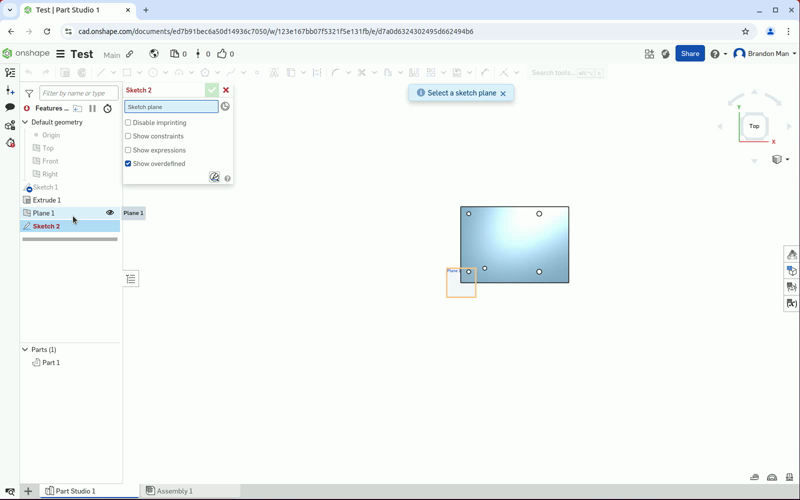
click(73, 215)
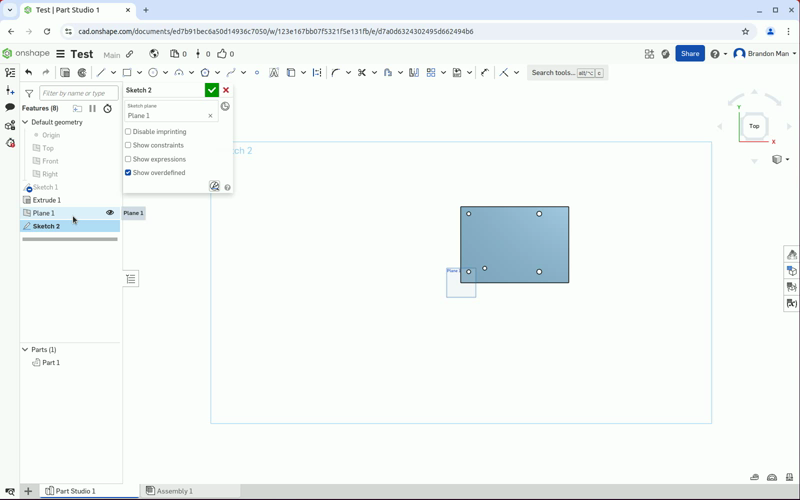
mouse_move(73, 352)
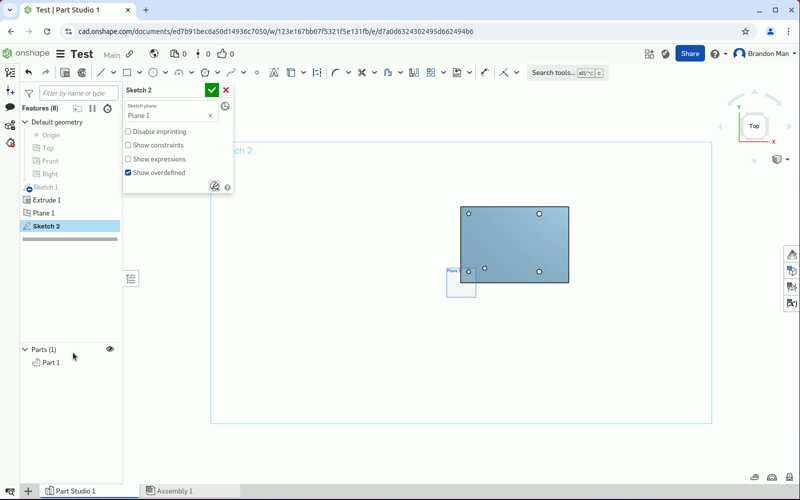
key(y)
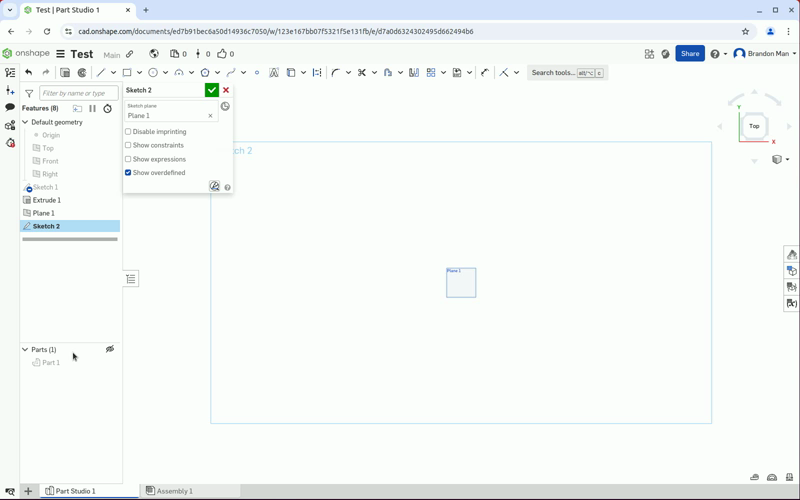
key(l)
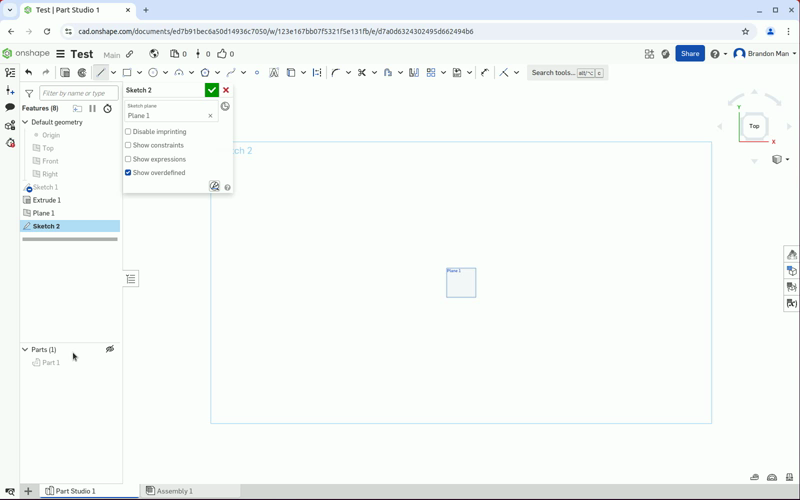
key_down(shift)
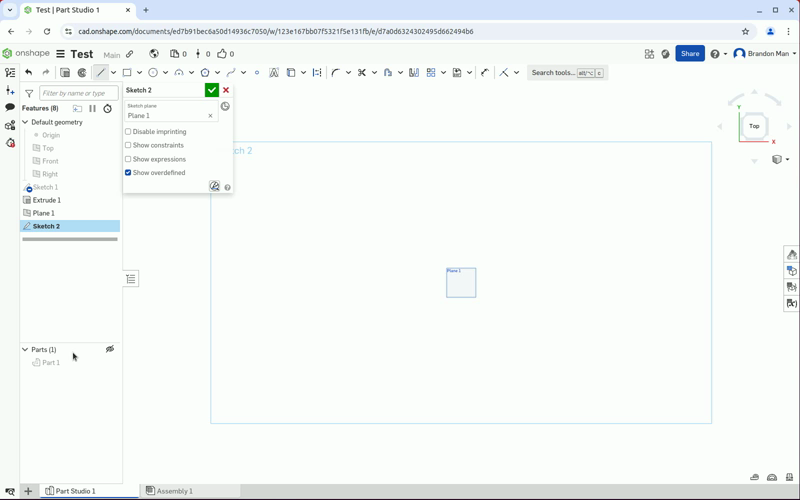
mouse_move(560, 273)
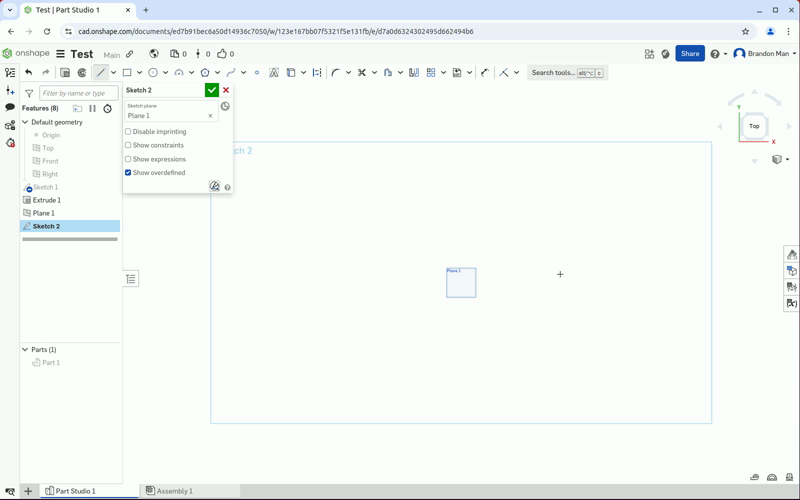
click(560, 273)
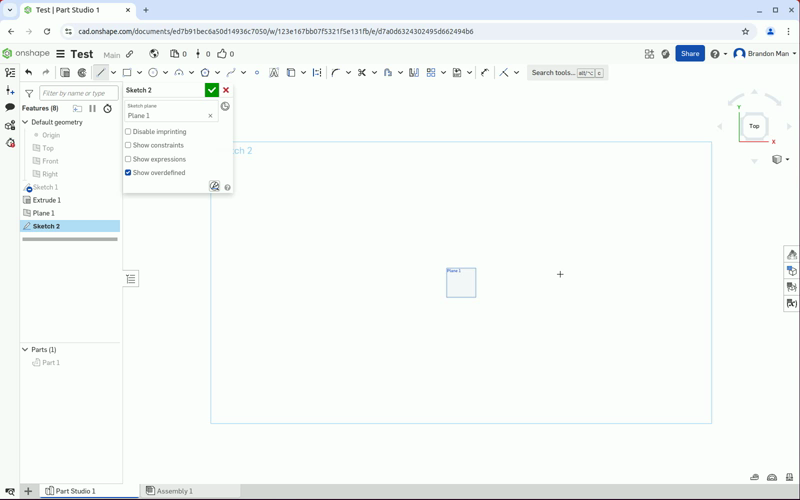
key_up(shift)
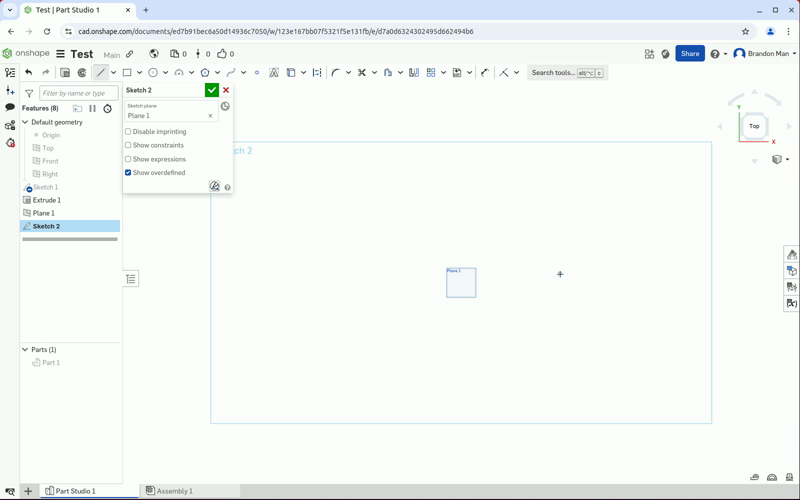
key_down(shift)
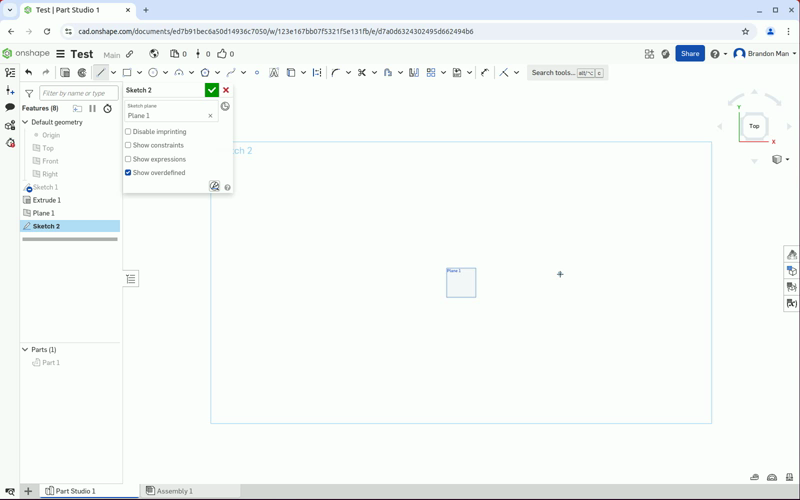
mouse_move(589, 273)
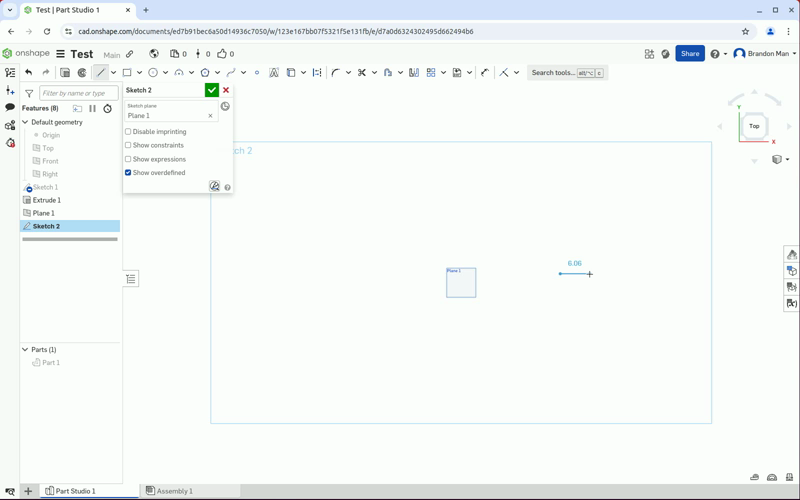
mouse_move(569, 273)
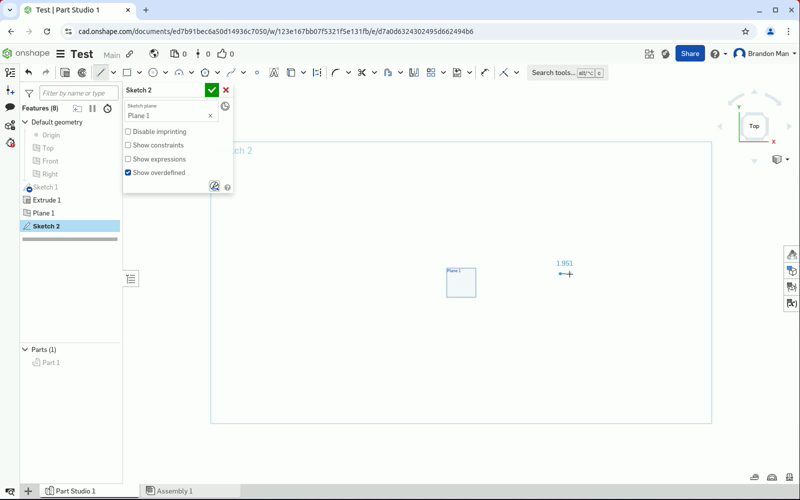
click(569, 273)
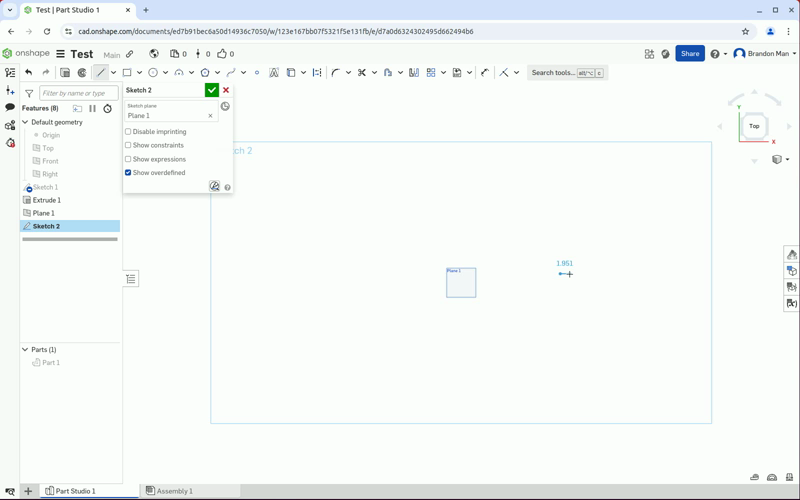
key_up(shift)
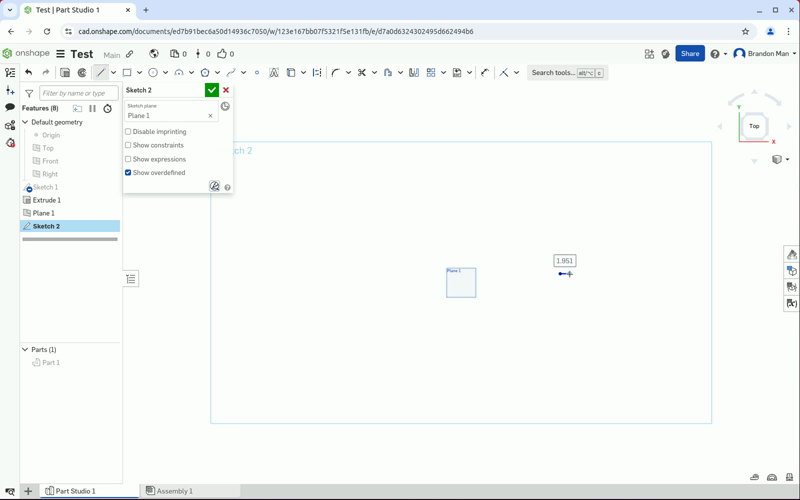
key_down(shift)
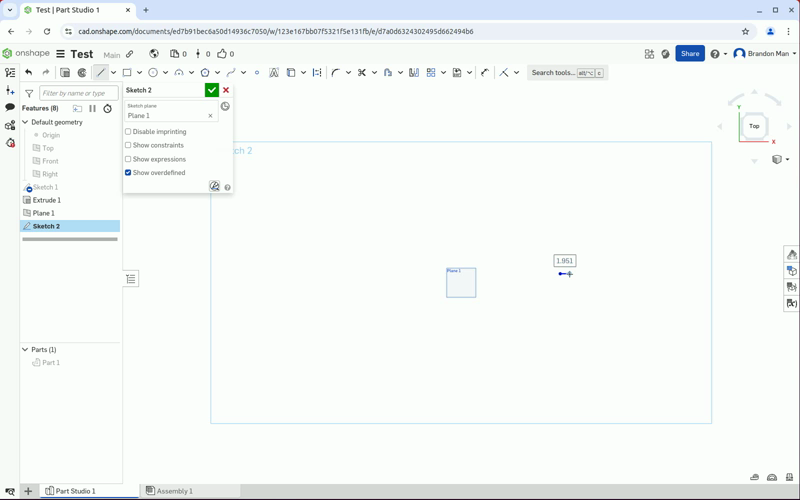
mouse_move(589, 273)
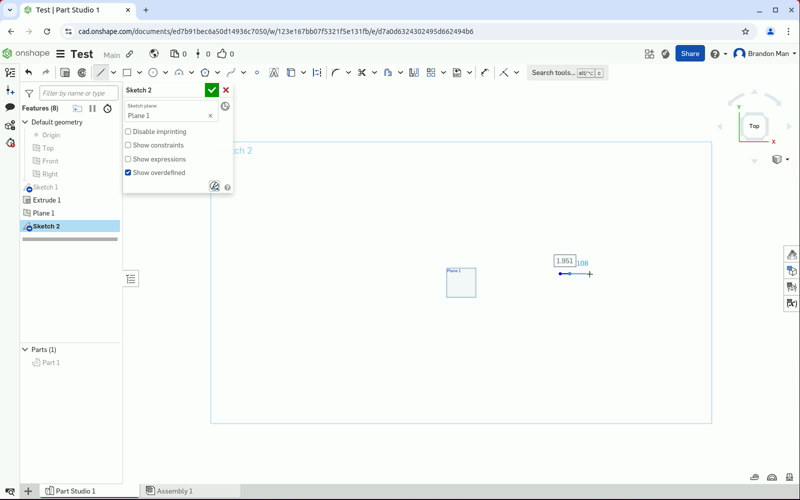
mouse_move(569, 264)
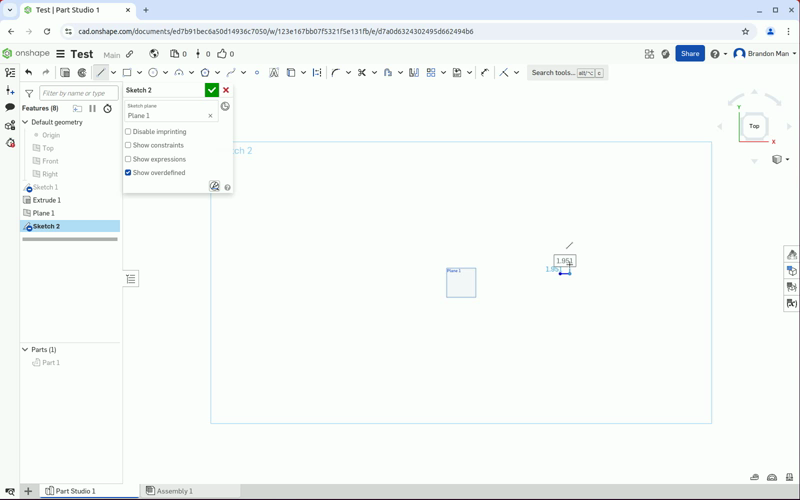
click(569, 264)
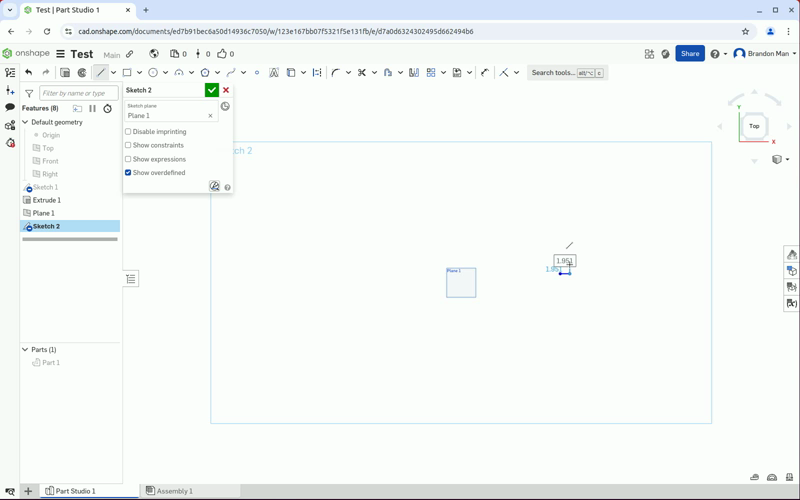
key_up(shift)
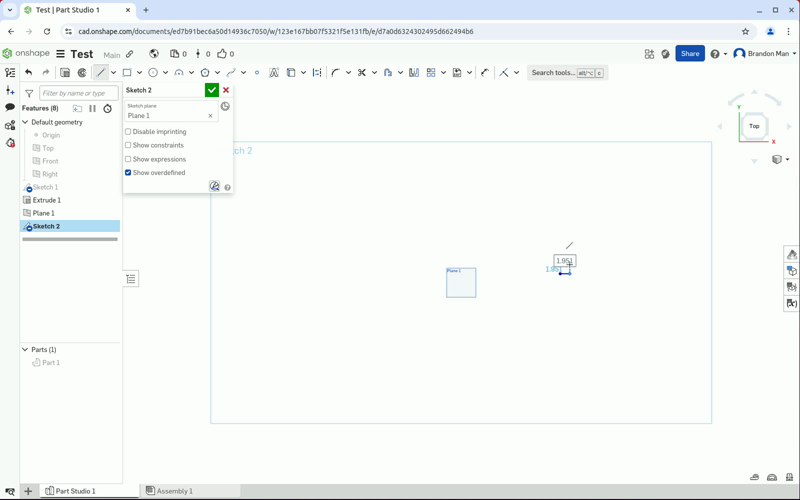
key_down(shift)
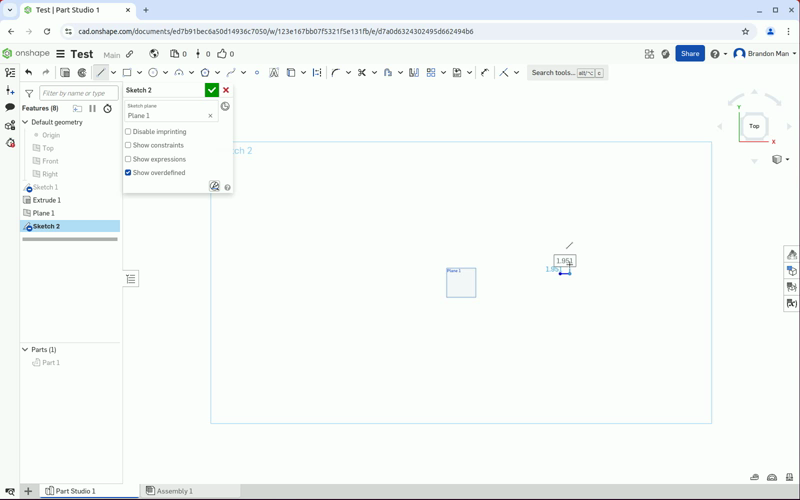
mouse_move(589, 264)
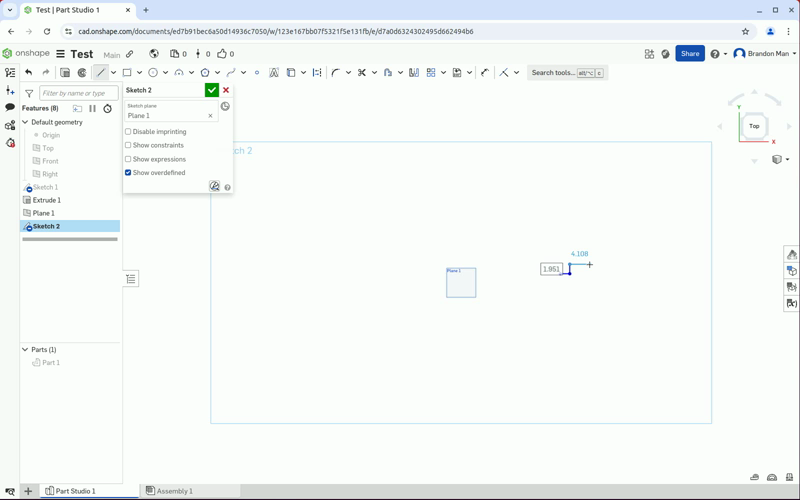
mouse_move(560, 264)
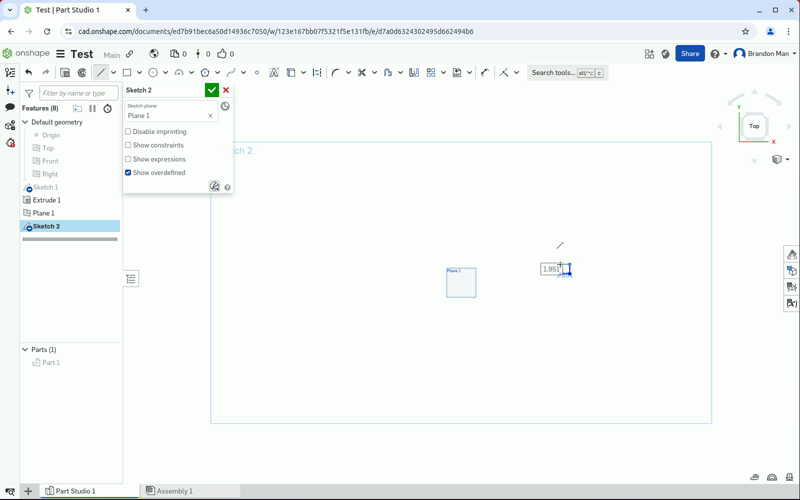
click(560, 264)
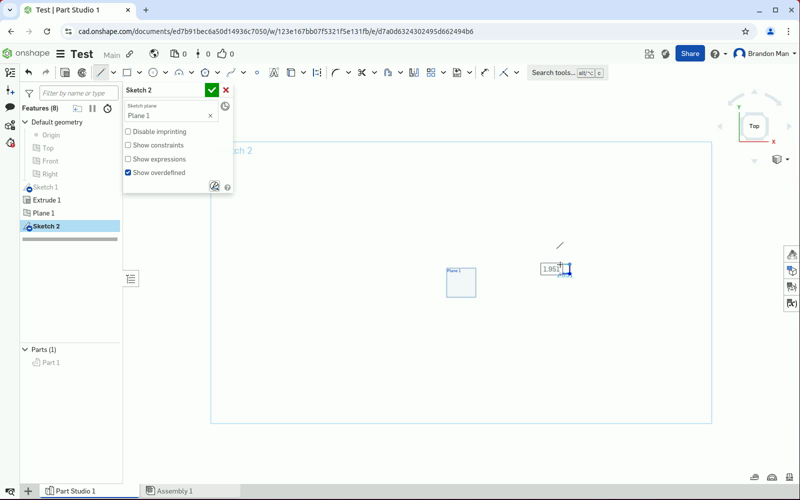
key_up(shift)
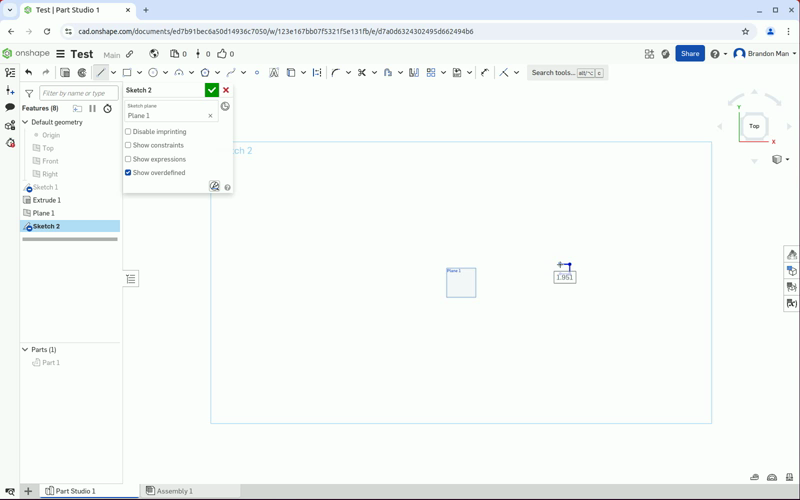
mouse_move(589, 264)
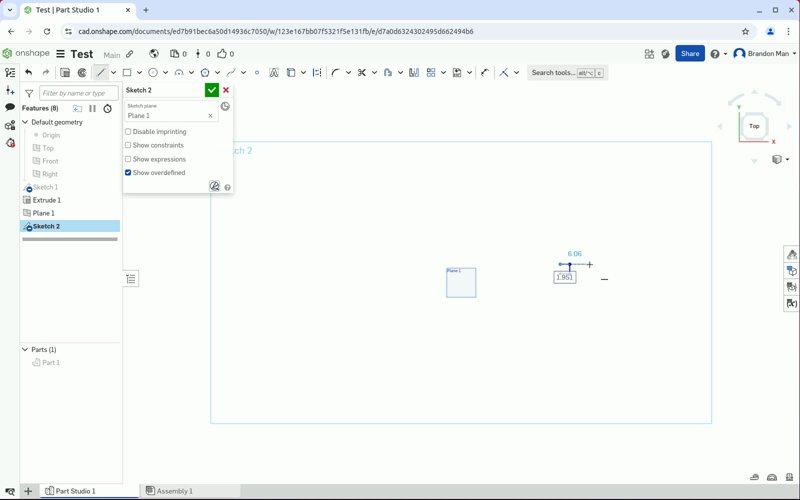
key_down(shift)
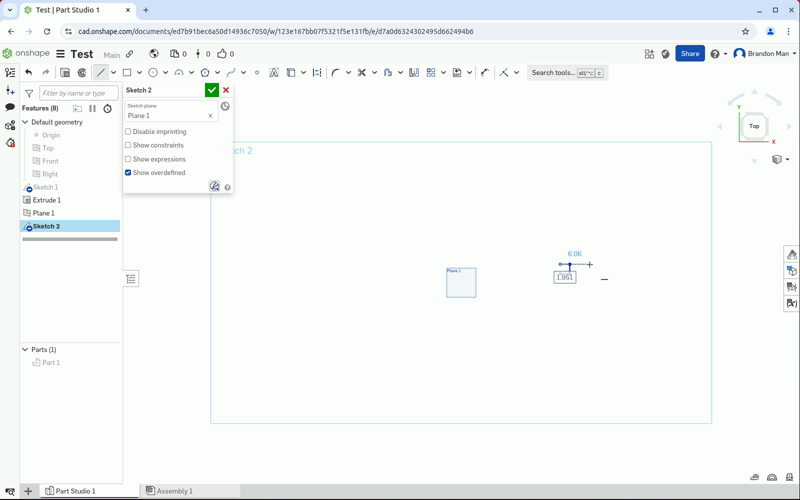
mouse_move(560, 273)
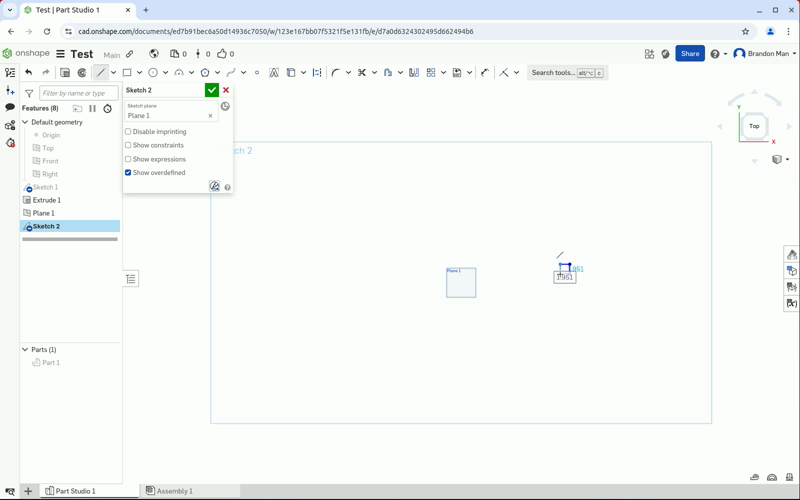
key_up(shift)
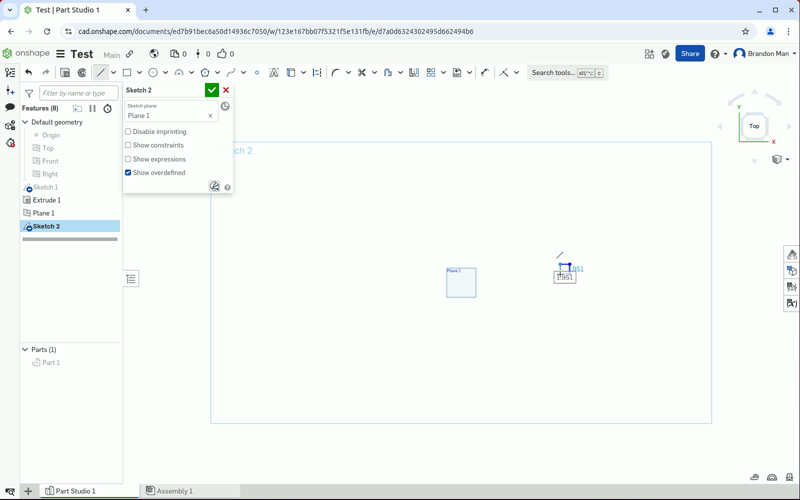
click(560, 273)
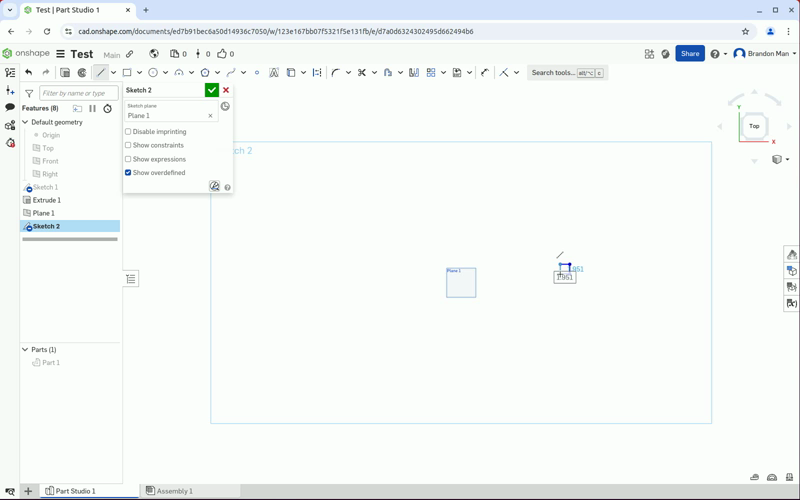
key(esc)
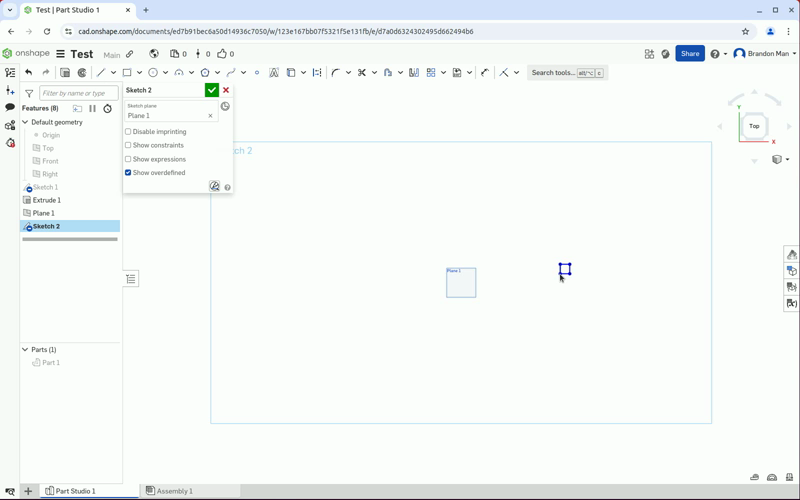
mouse_move(566, 272)
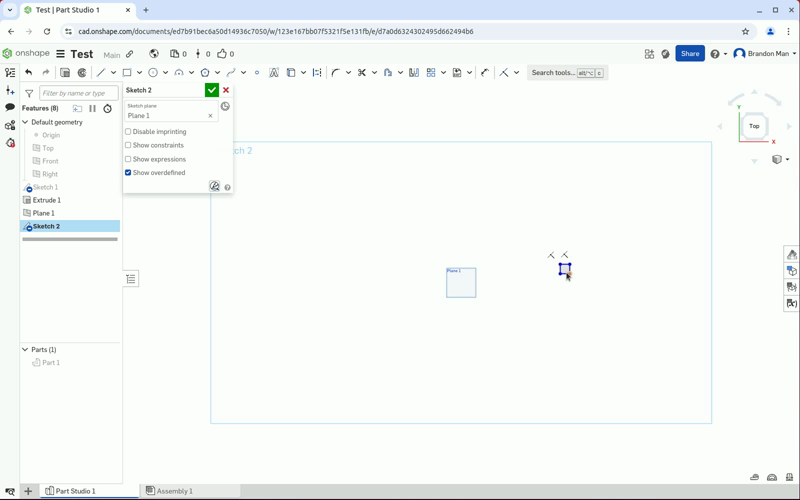
scroll(6)
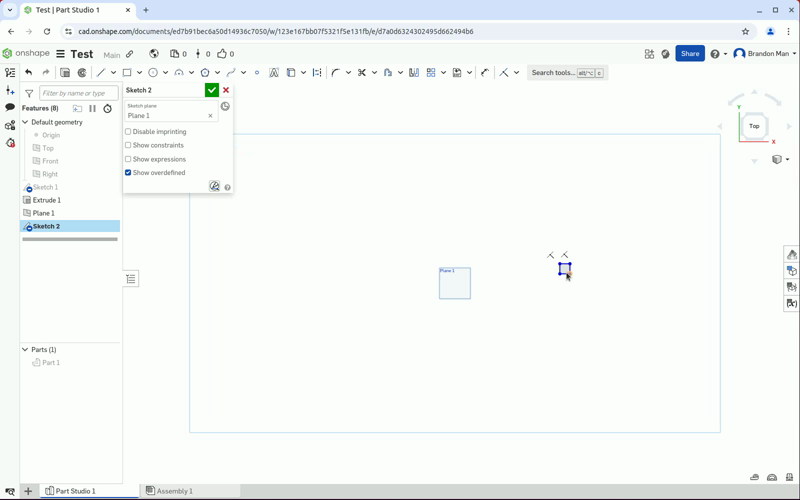
scroll(6)
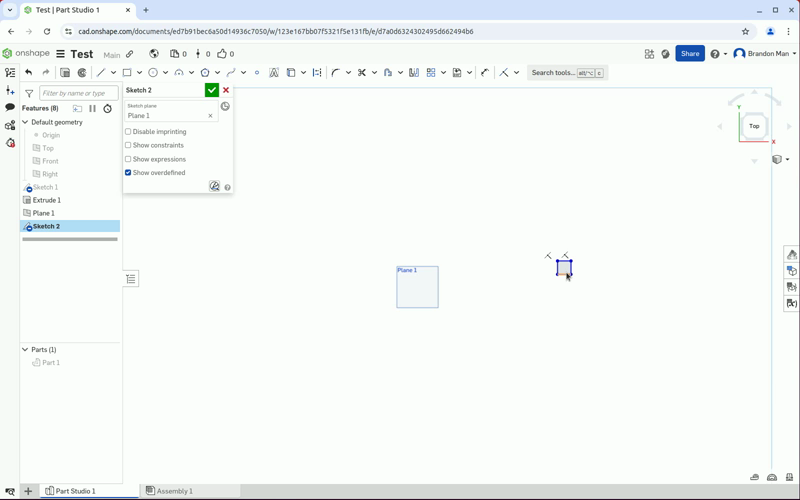
scroll(6)
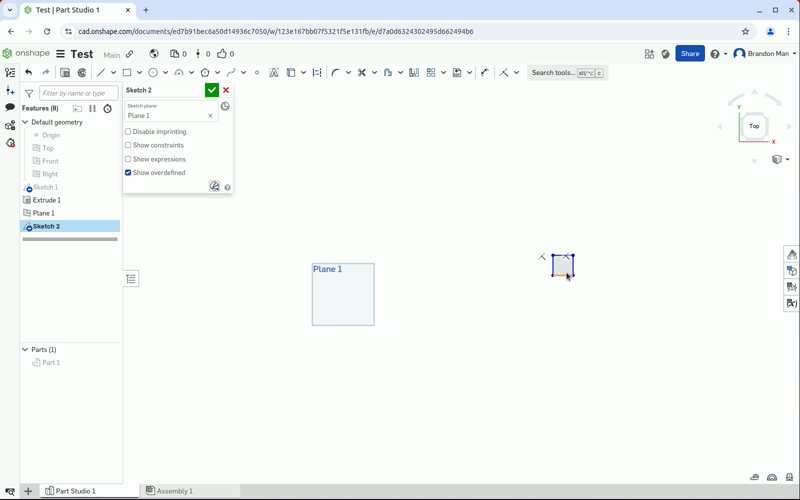
scroll(6)
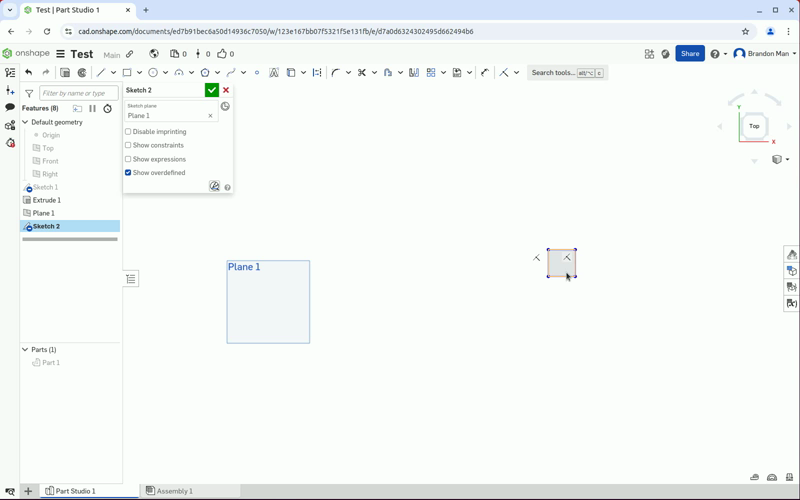
scroll(6)
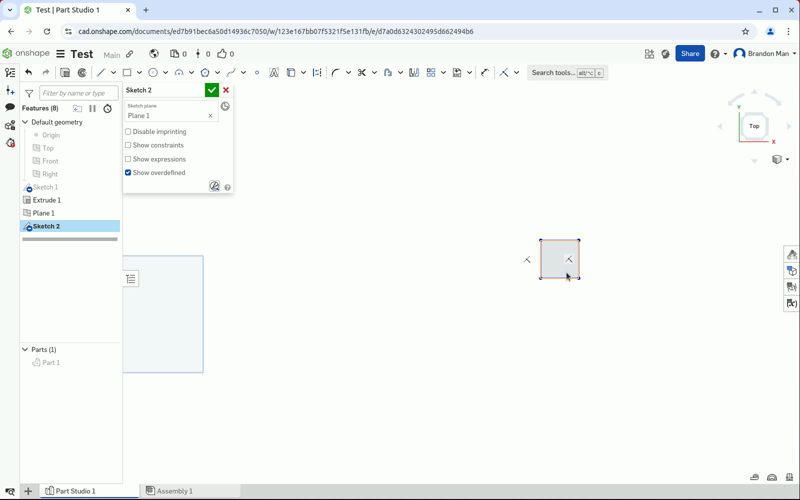
scroll(6)
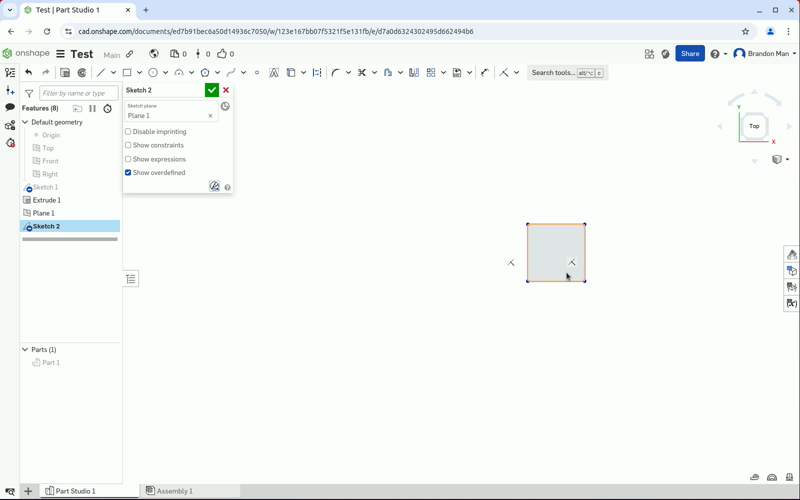
scroll(6)
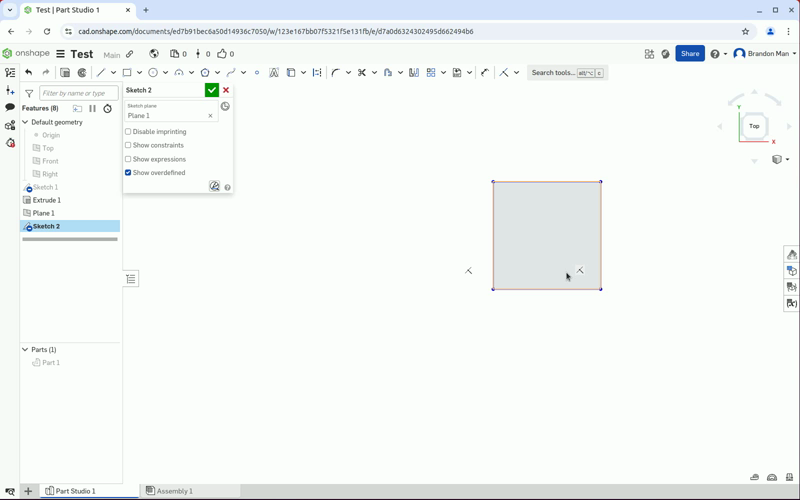
click(566, 272)
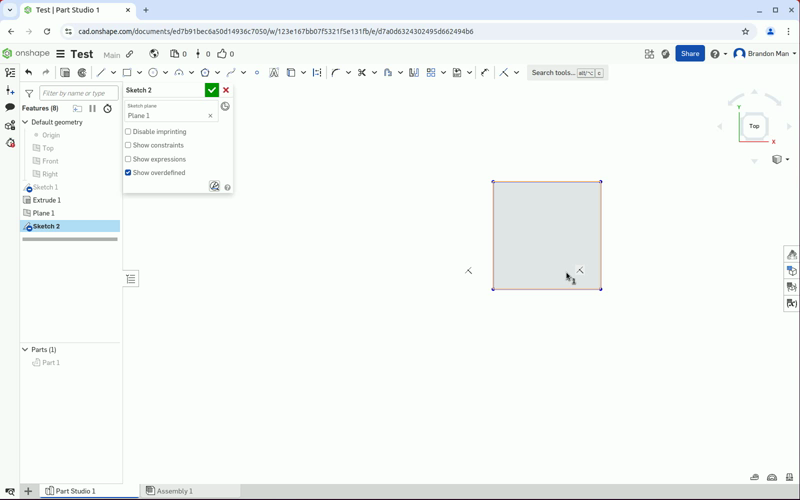
scroll(-6)
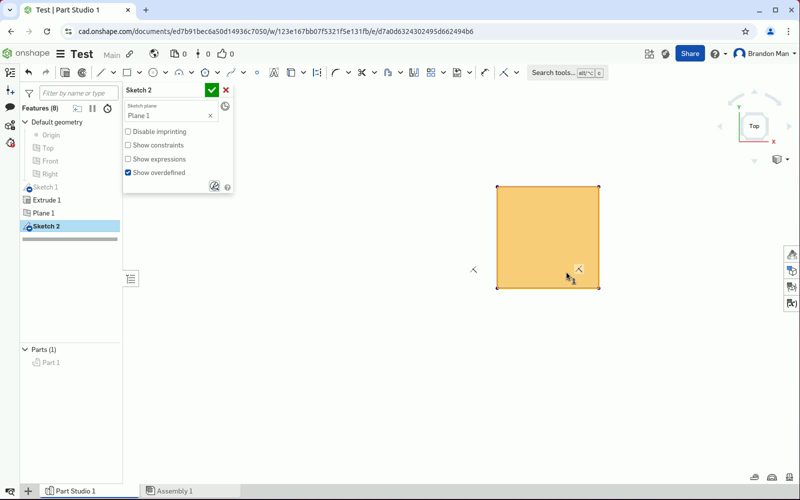
scroll(-6)
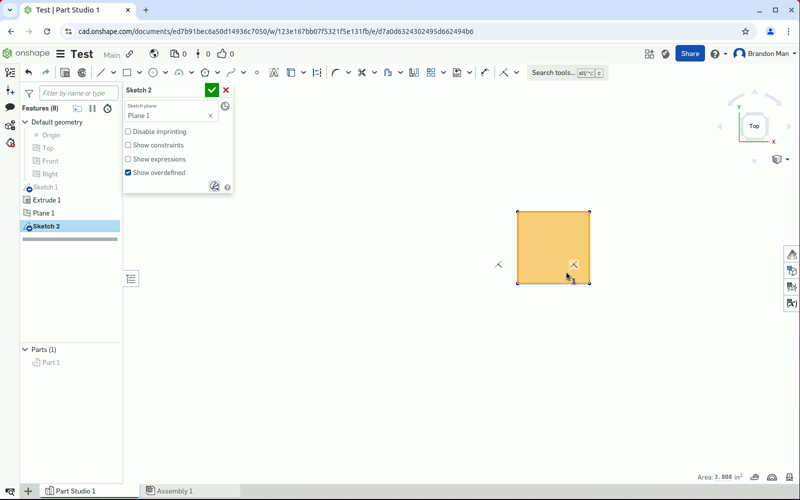
scroll(-6)
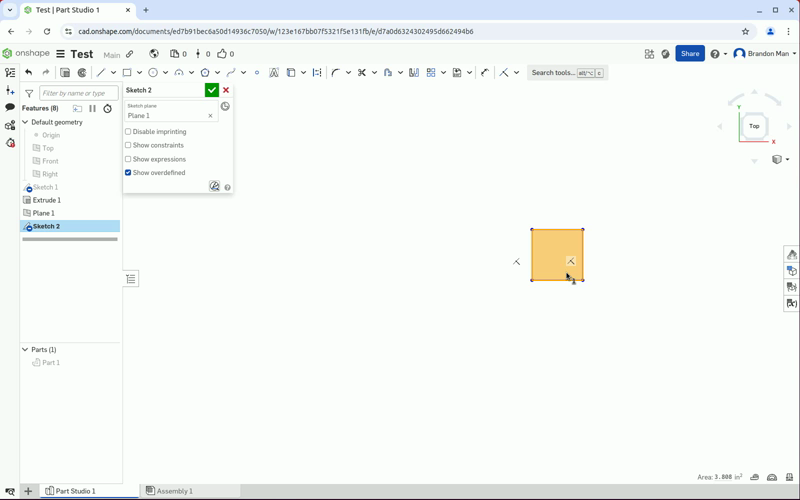
scroll(-6)
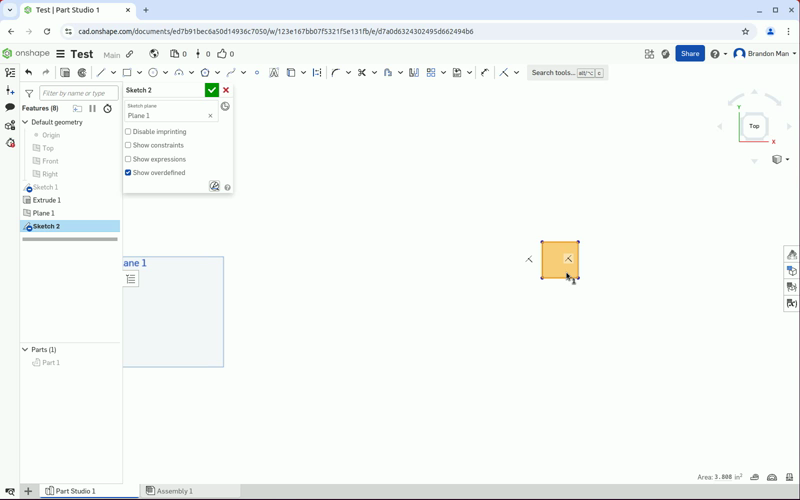
scroll(-6)
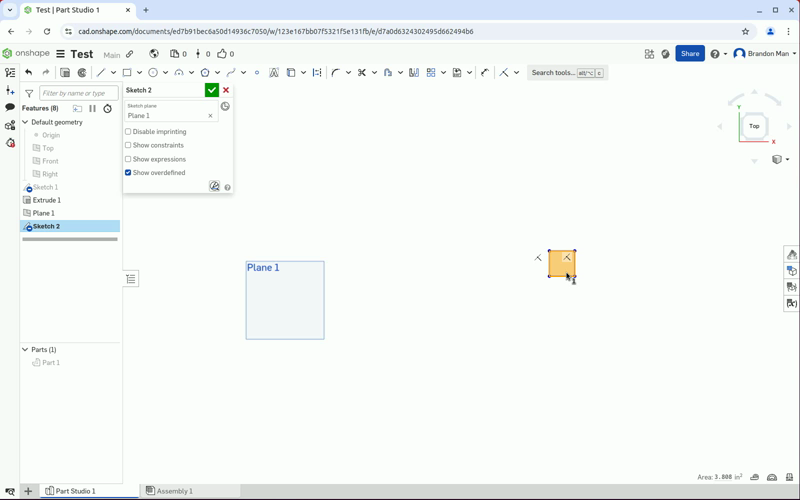
scroll(-6)
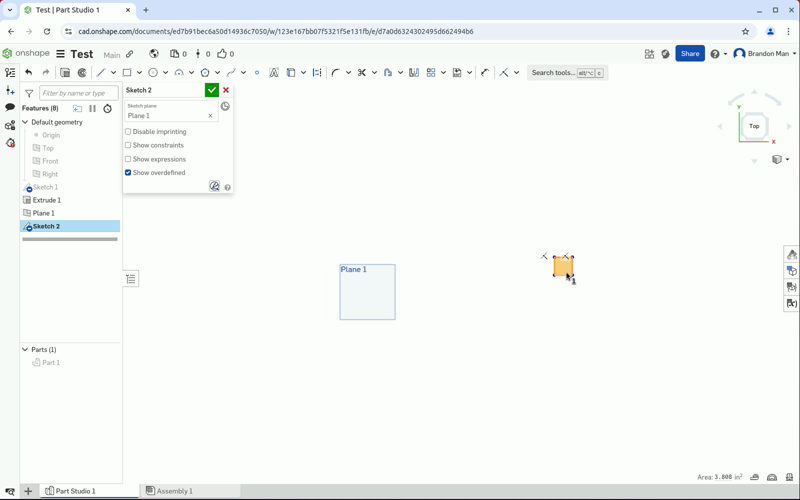
scroll(-6)
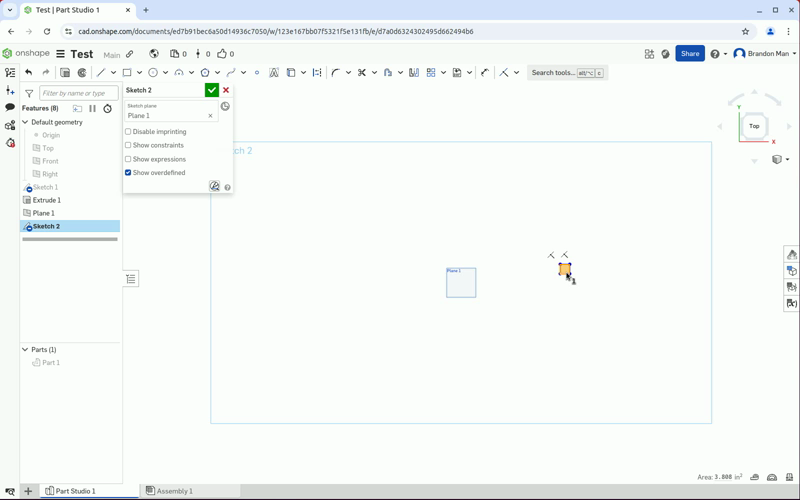
mouse_move(73, 352)
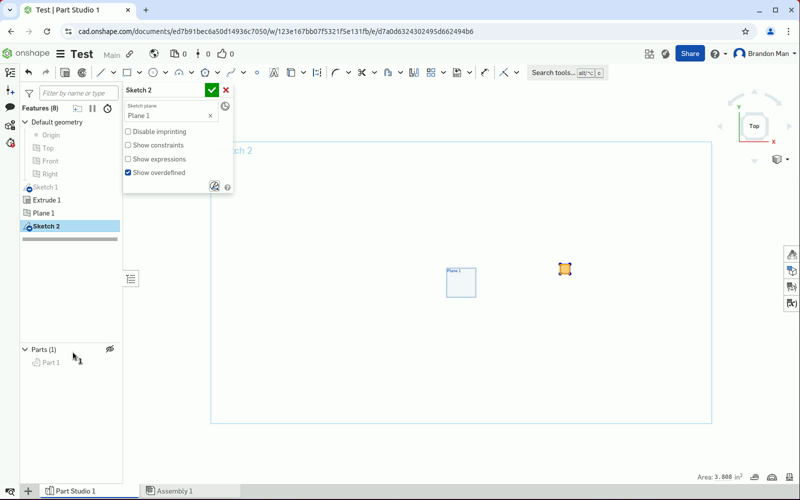
key(shift+y)
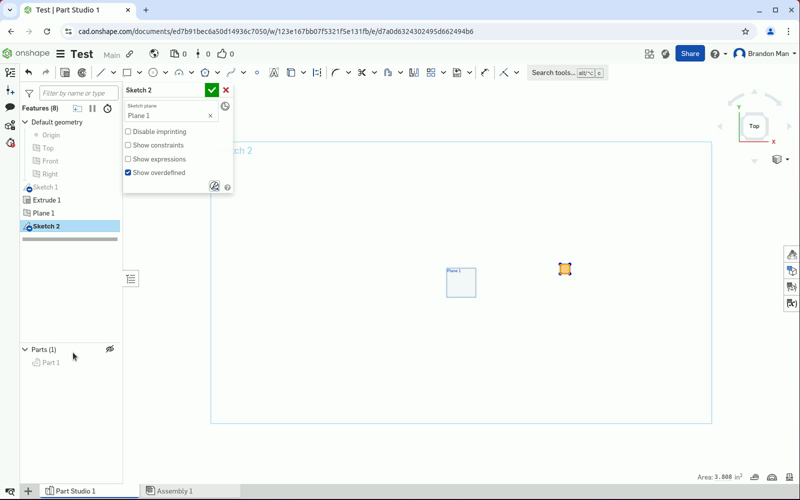
key(shift+e)
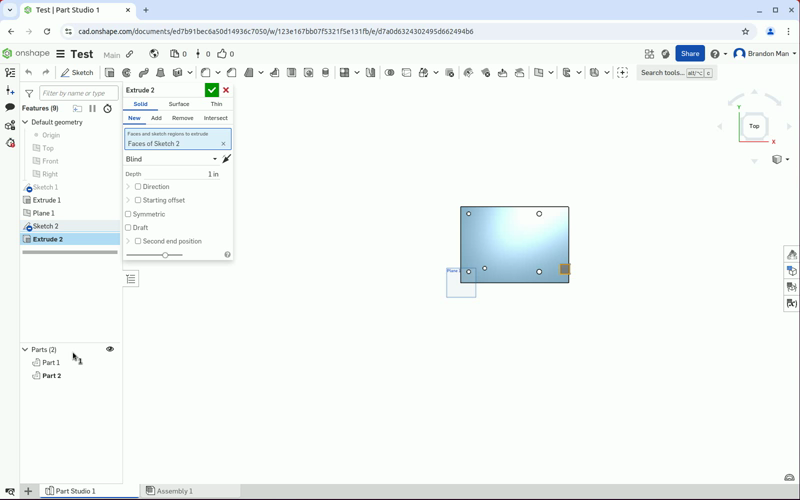
mouse_move(143, 106)
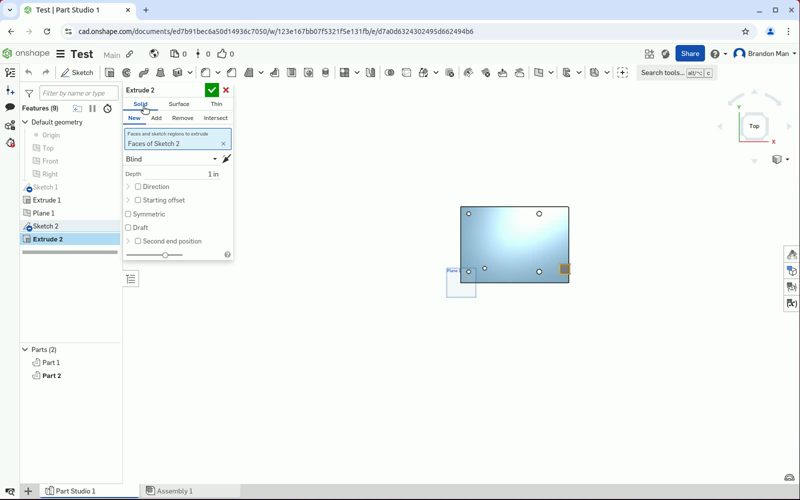
click(143, 106)
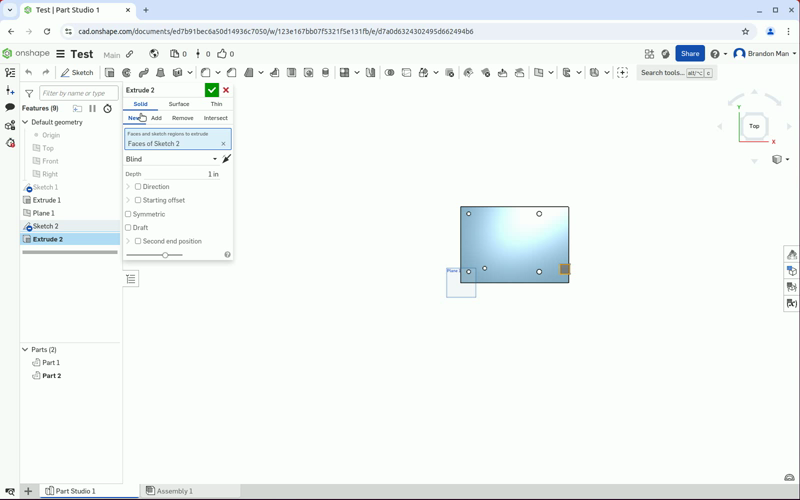
mouse_move(137, 120)
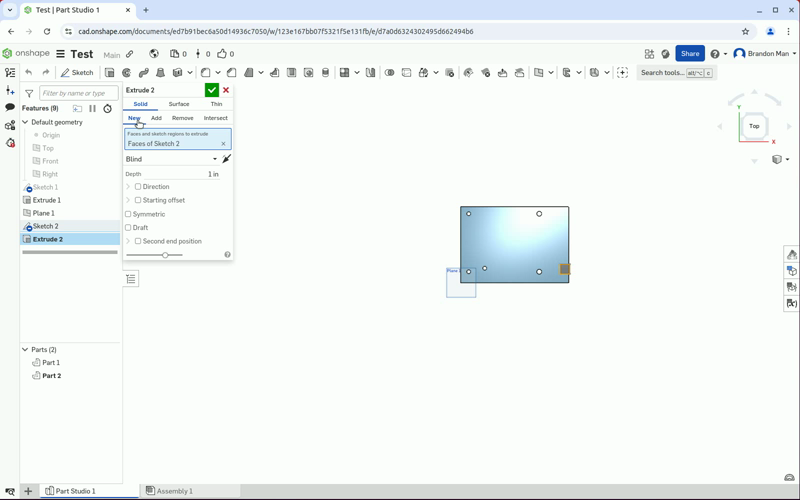
click(137, 120)
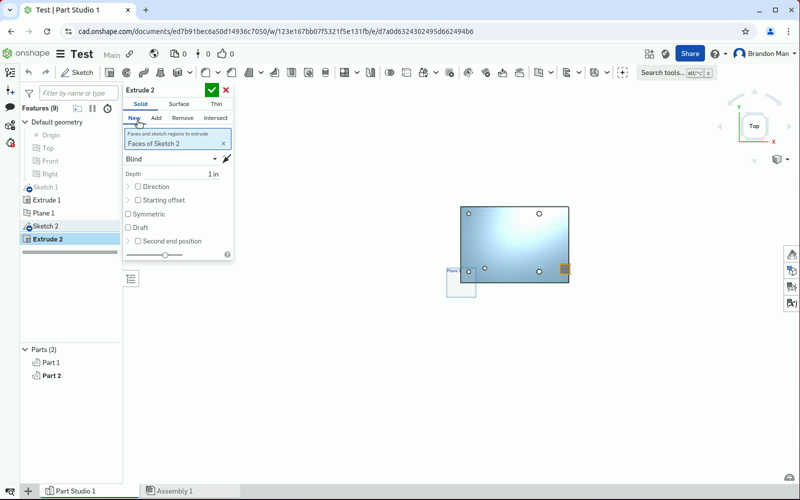
key(tab, 4)
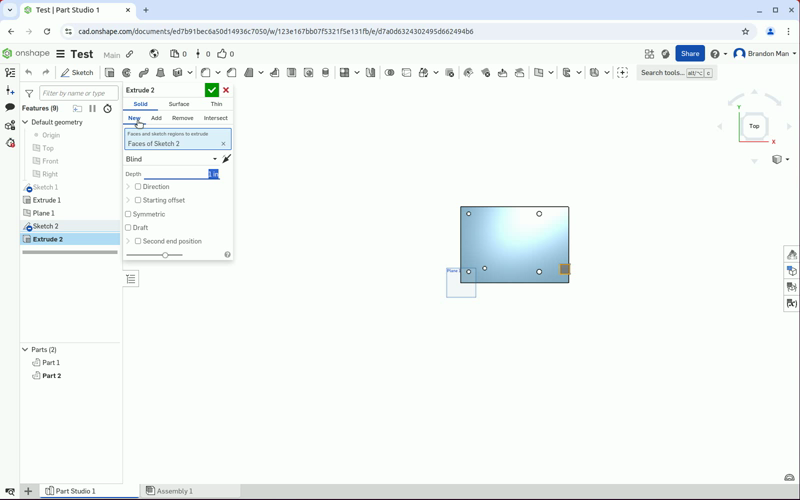
text(1.685)
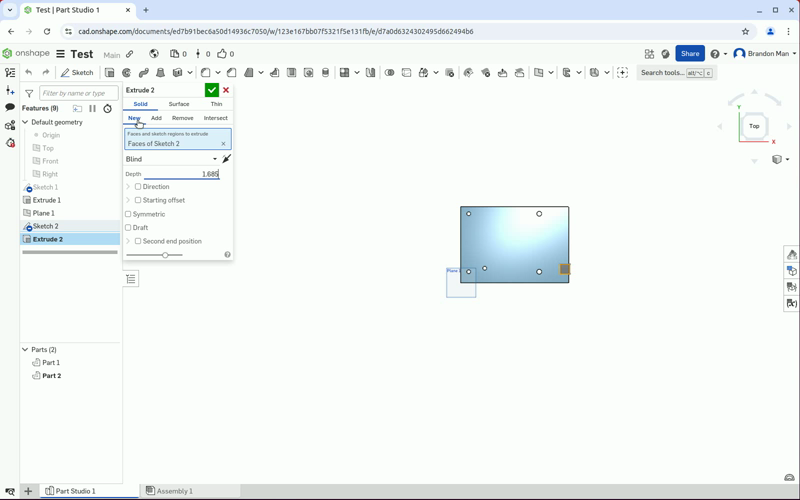
key(enter)
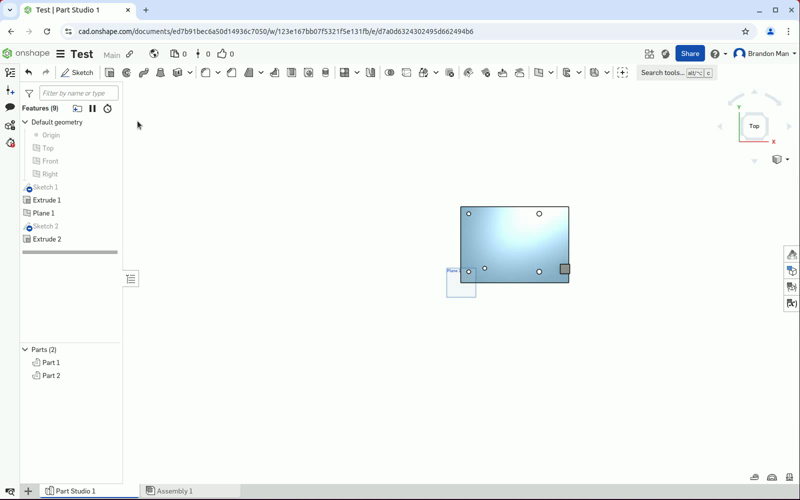
key(shift+h)
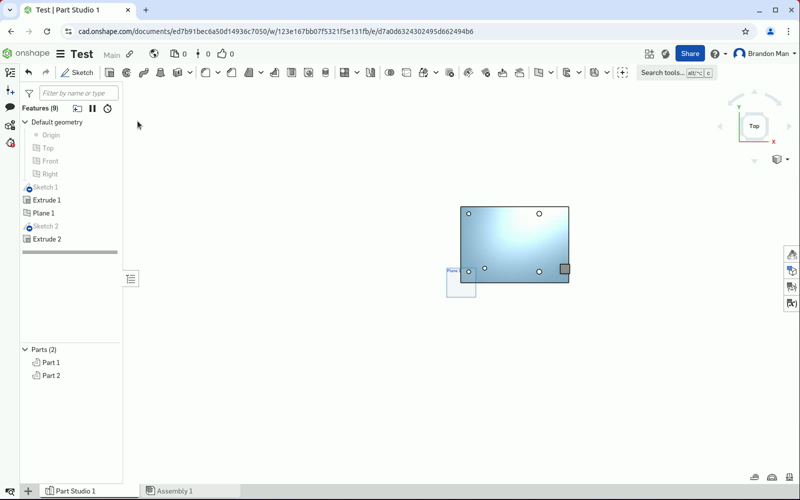
key(shift+h)
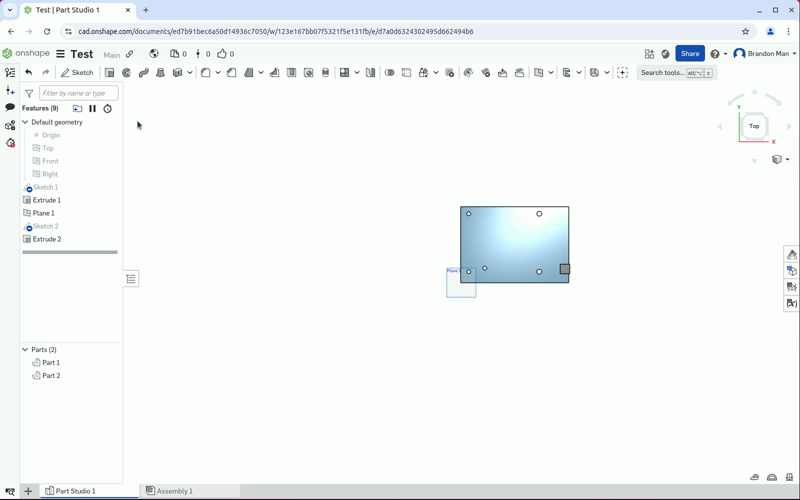
mouse_move(73, 189)
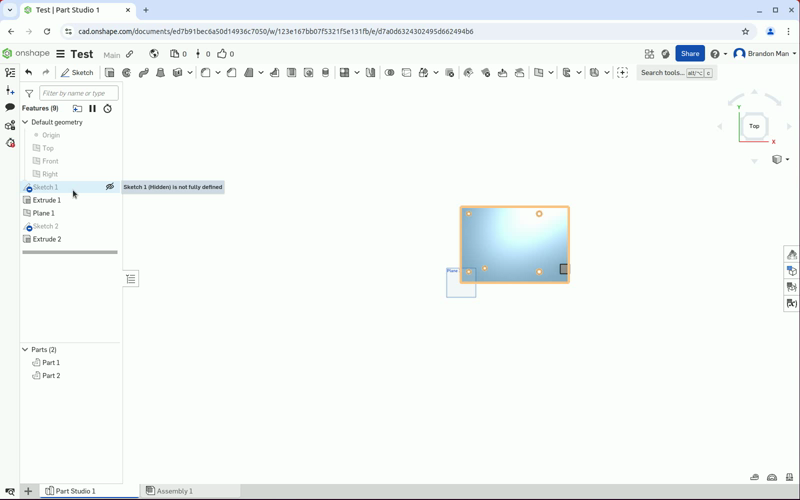
click(73, 189)
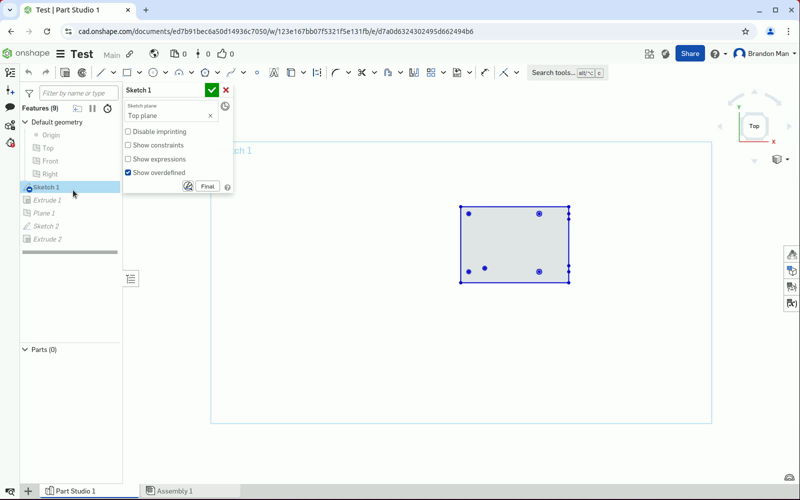
mouse_move(229, 92)
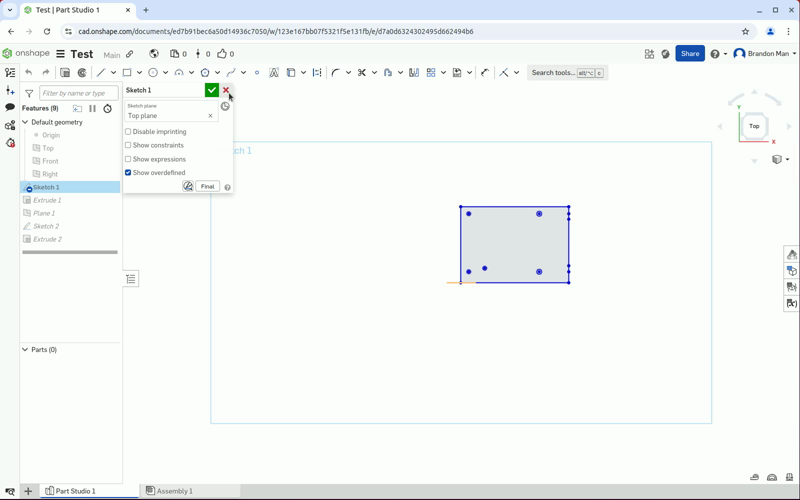
click(229, 92)
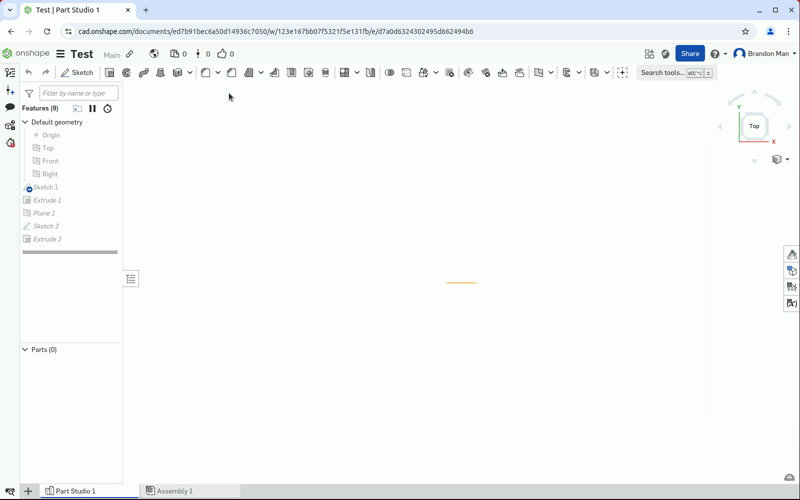
key(shift+s)
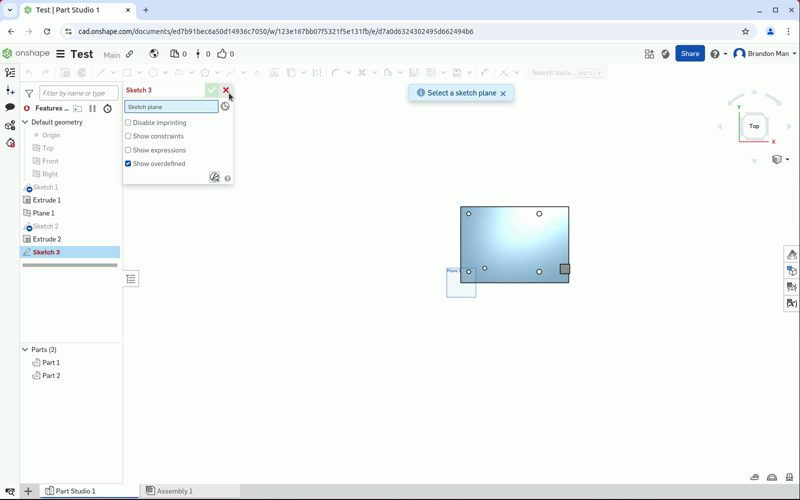
mouse_move(73, 215)
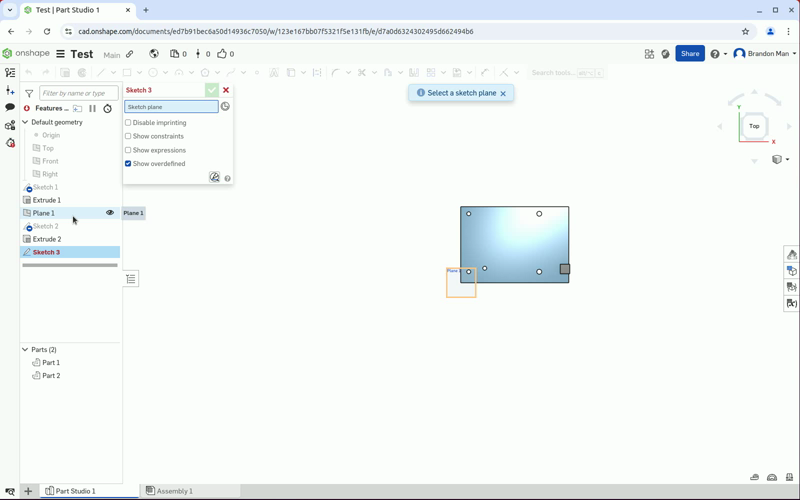
click(73, 215)
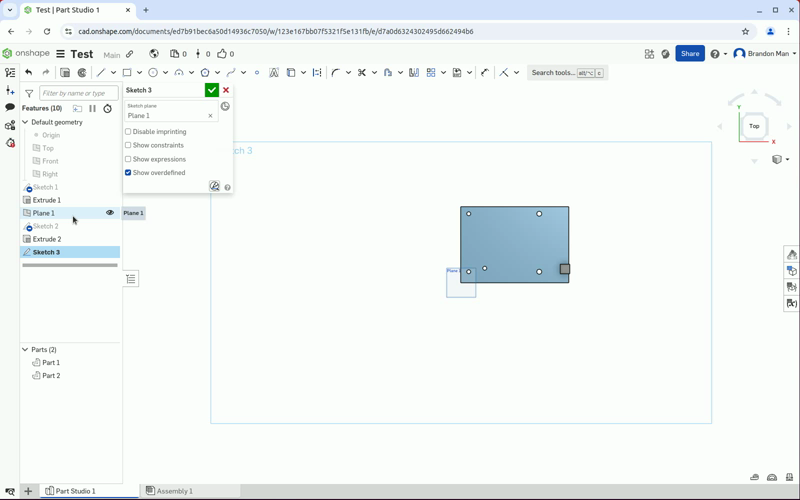
mouse_move(73, 352)
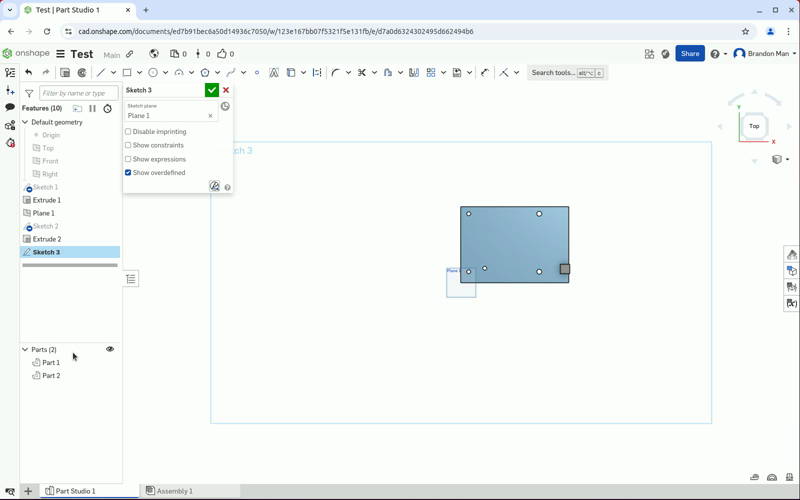
key(y)
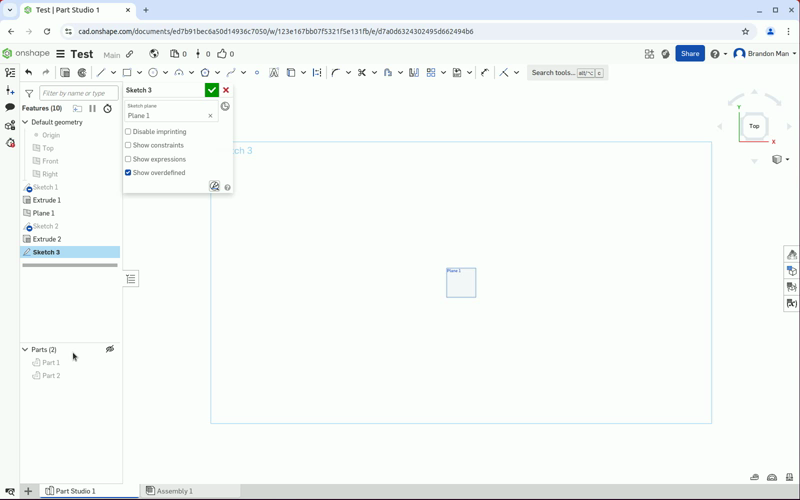
key(l)
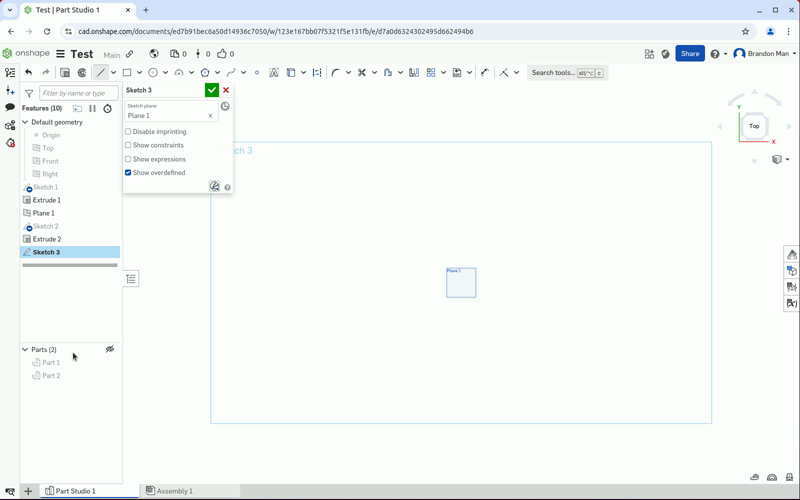
key_down(shift)
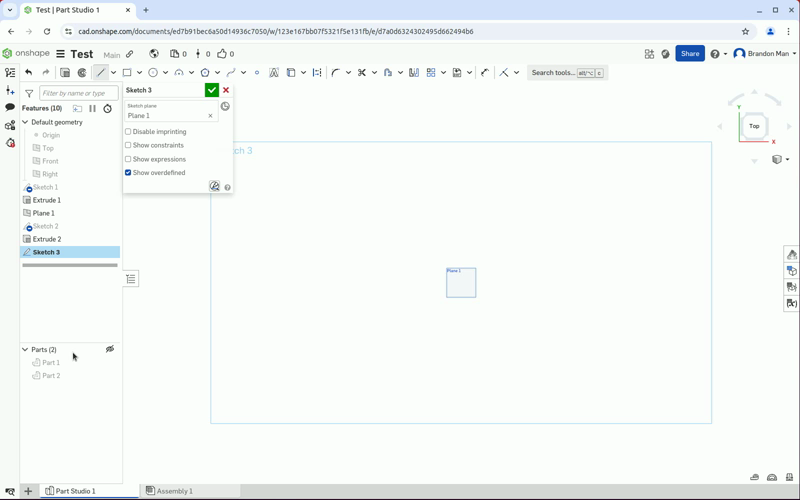
mouse_move(560, 220)
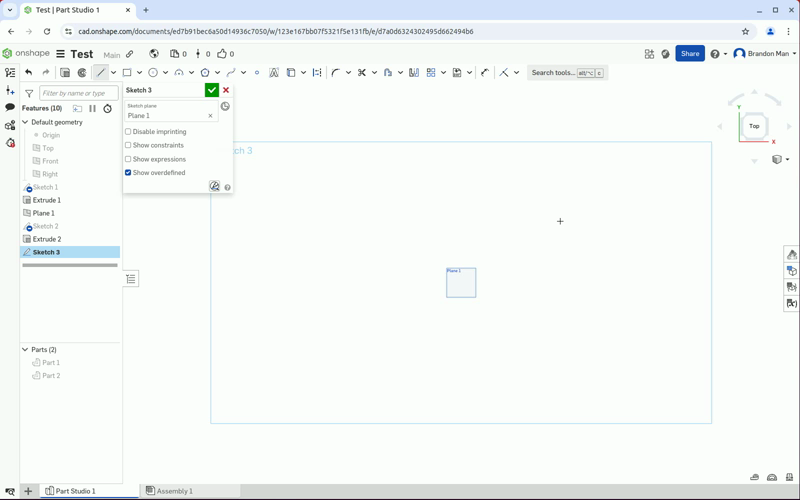
click(560, 220)
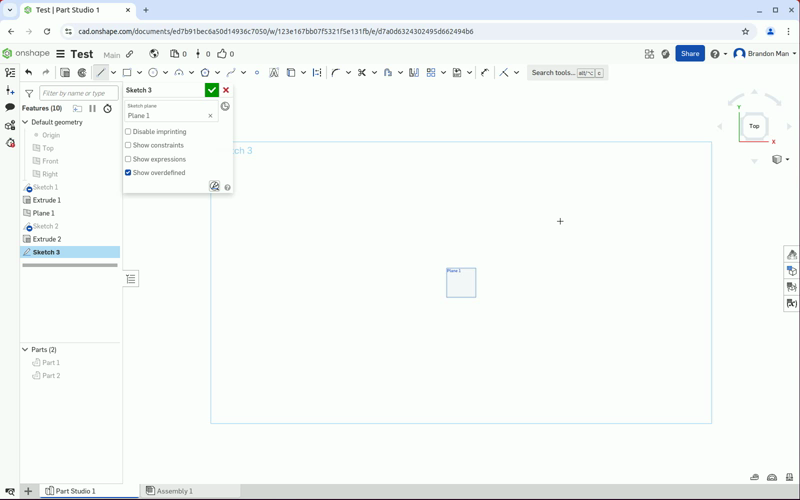
key_up(shift)
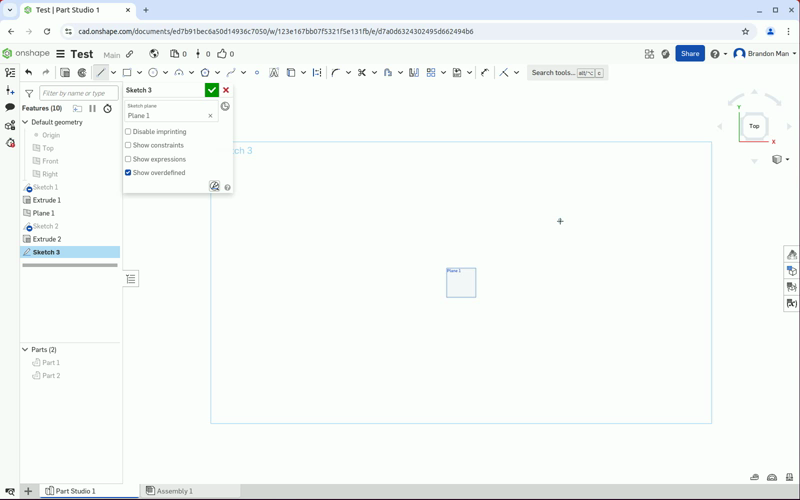
key_down(shift)
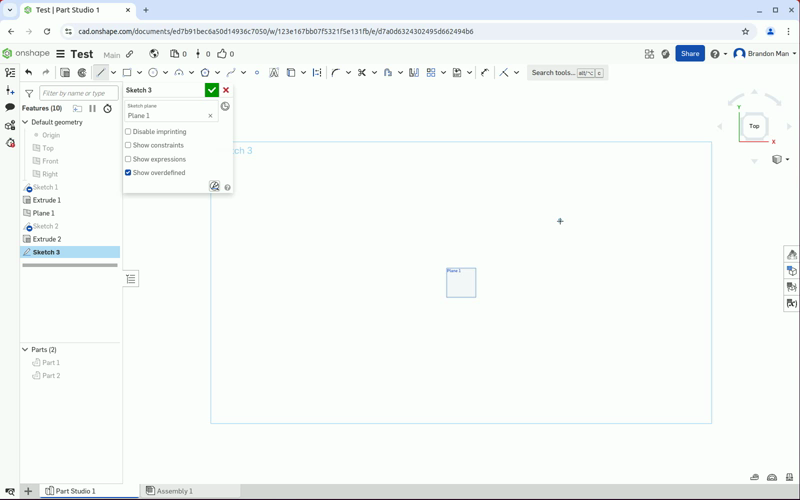
mouse_move(589, 220)
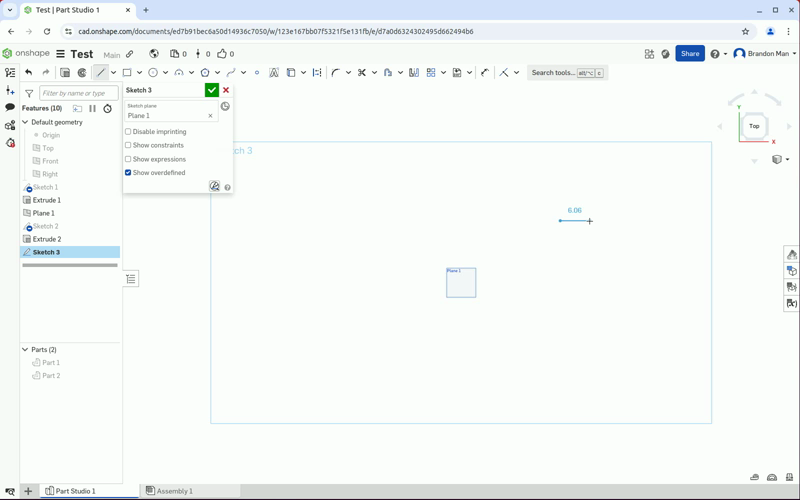
mouse_move(569, 220)
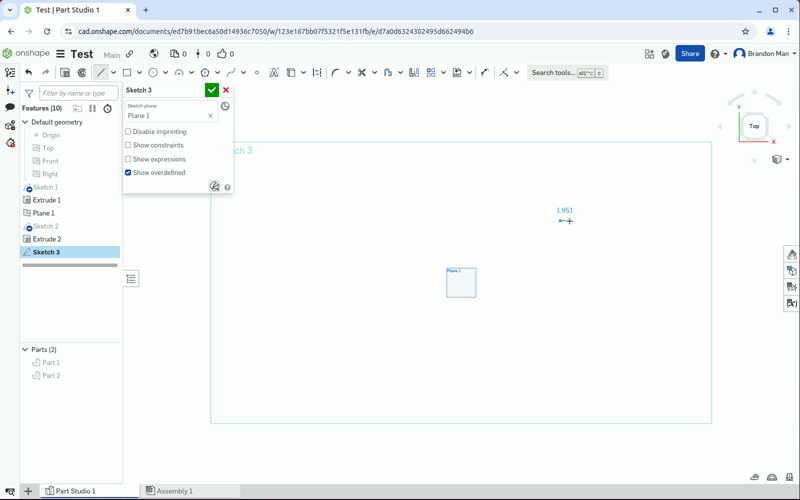
click(569, 220)
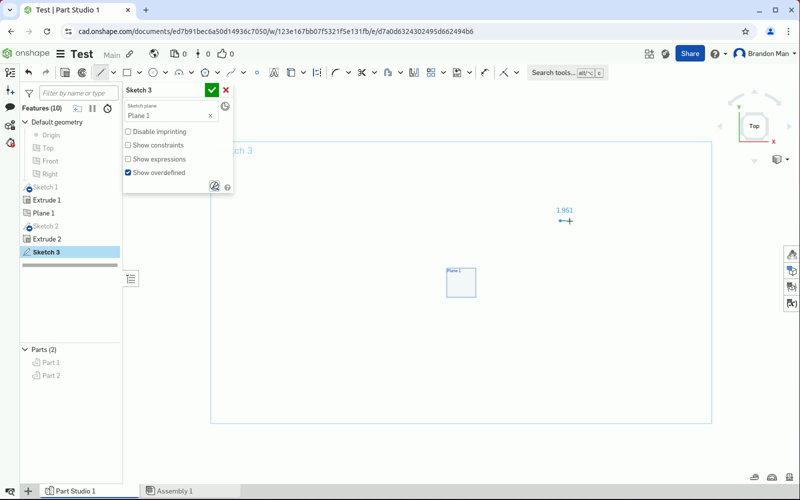
key_up(shift)
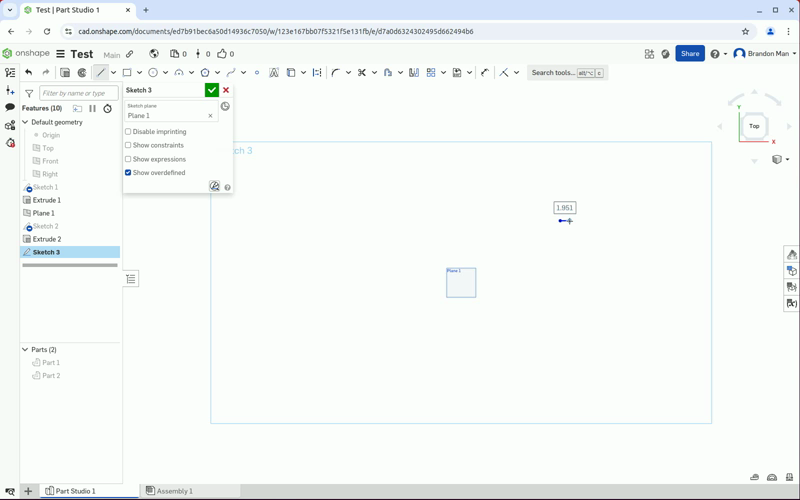
key_down(shift)
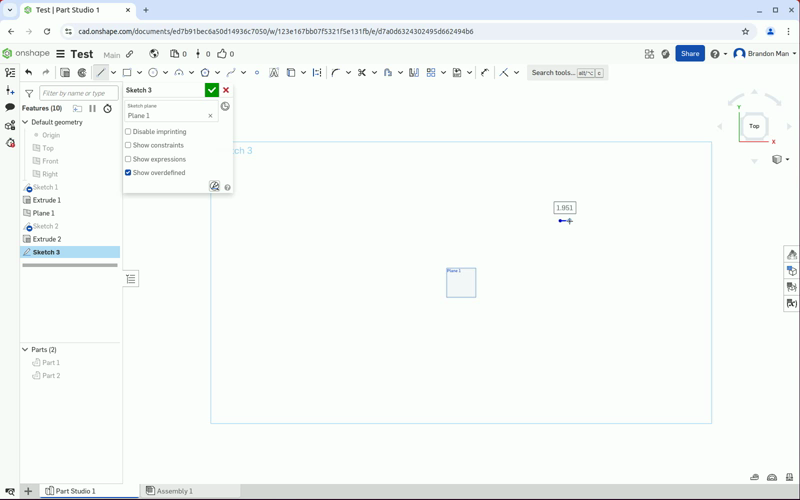
mouse_move(589, 220)
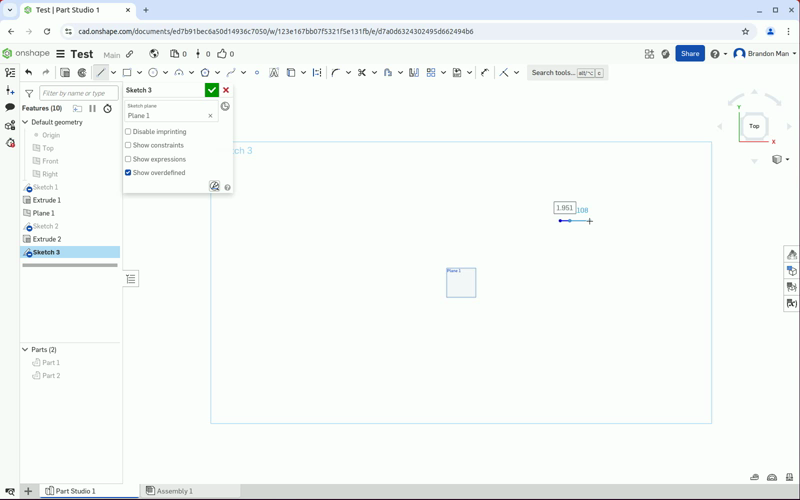
mouse_move(569, 211)
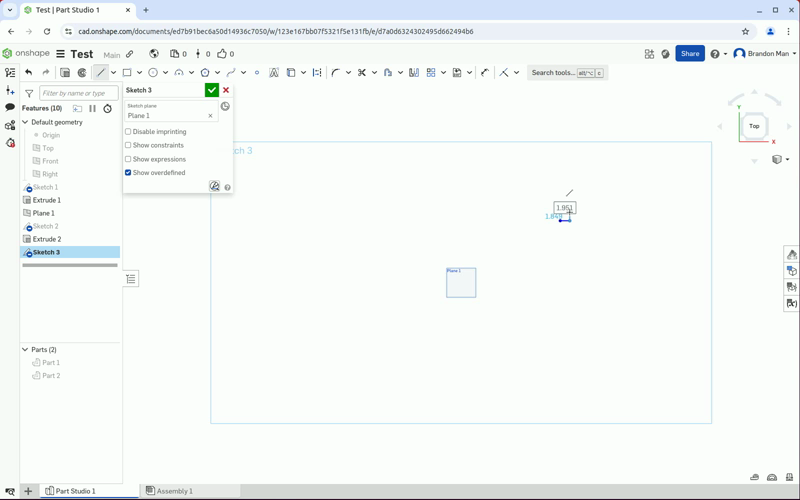
click(569, 211)
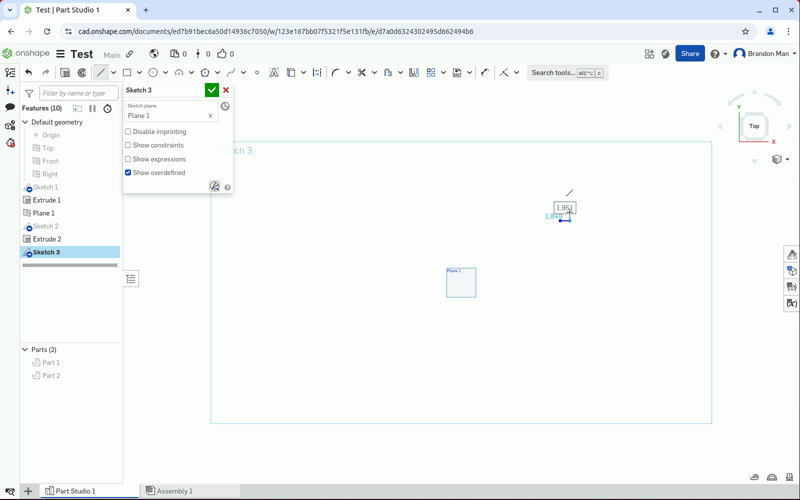
key_up(shift)
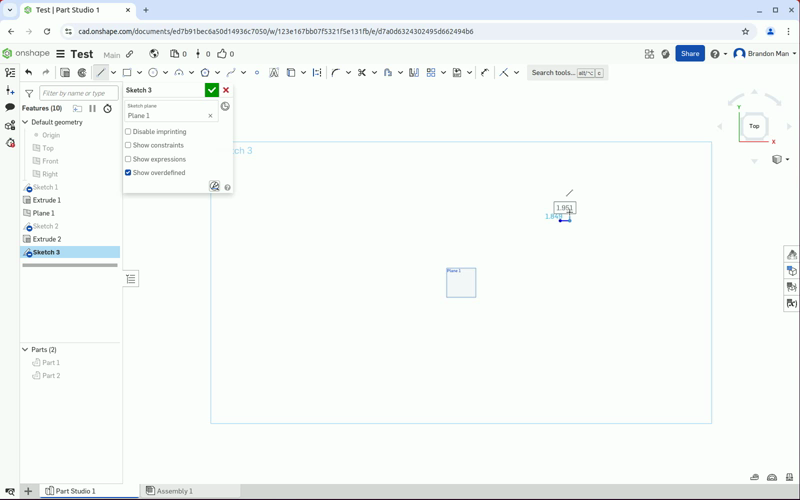
key_down(shift)
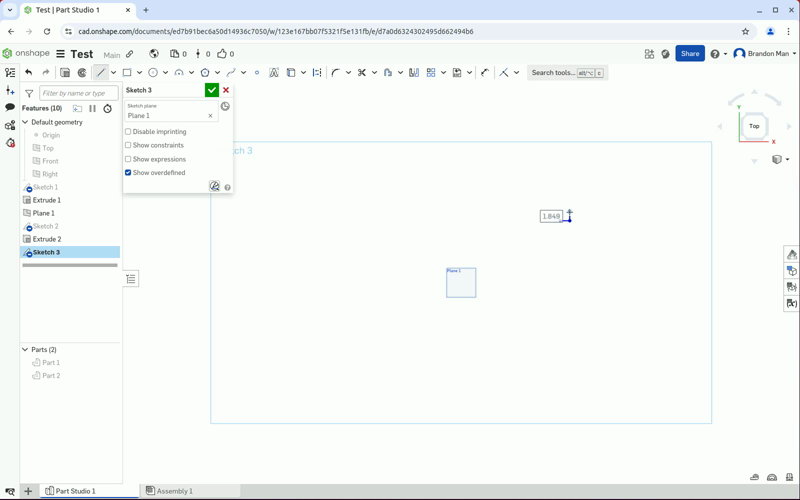
mouse_move(589, 211)
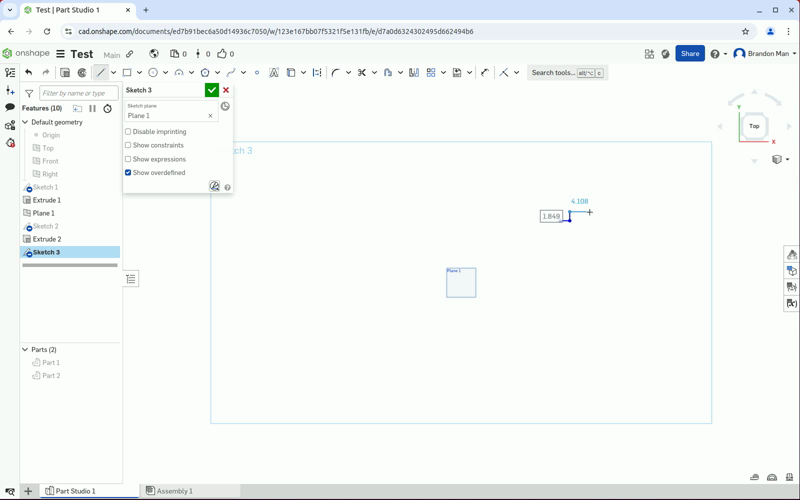
mouse_move(560, 211)
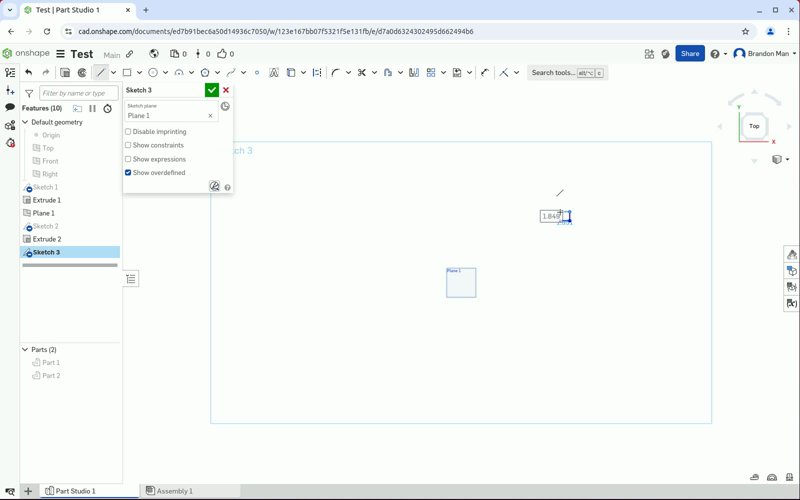
click(560, 211)
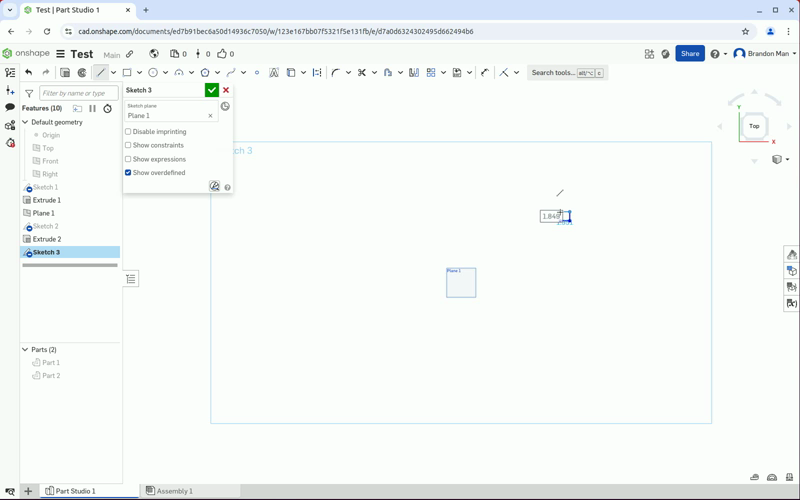
key_up(shift)
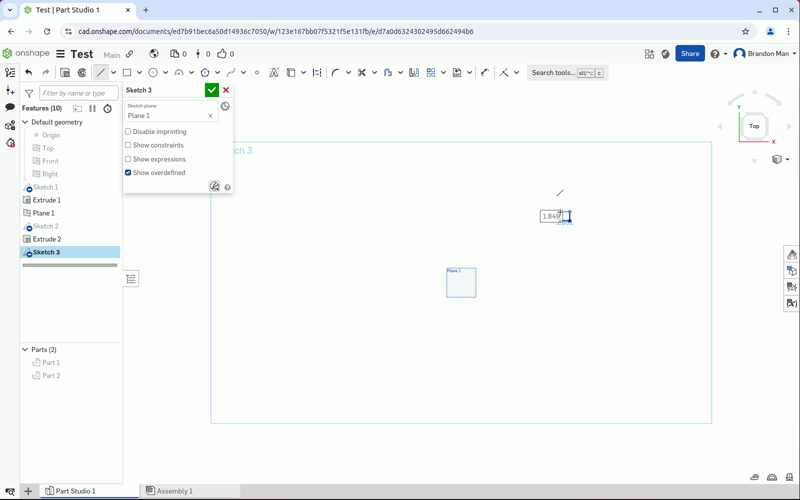
mouse_move(589, 211)
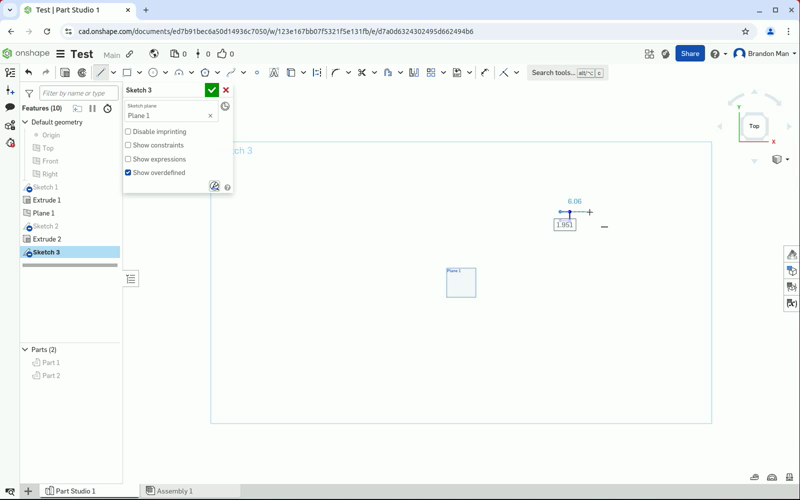
key_down(shift)
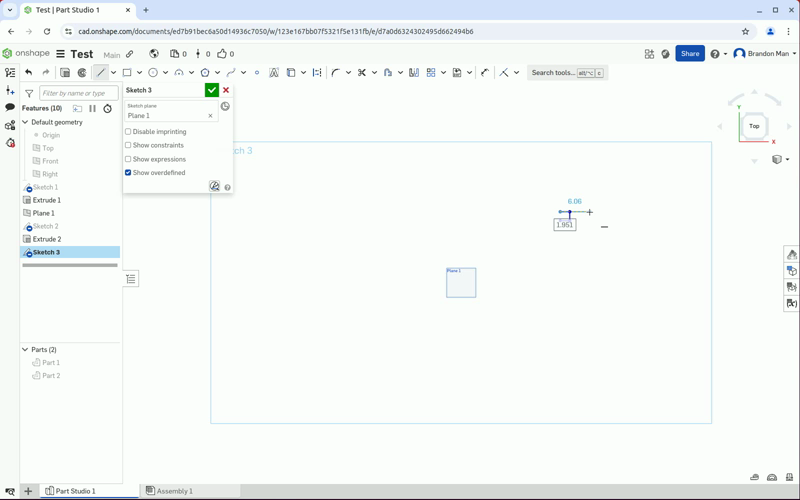
mouse_move(560, 220)
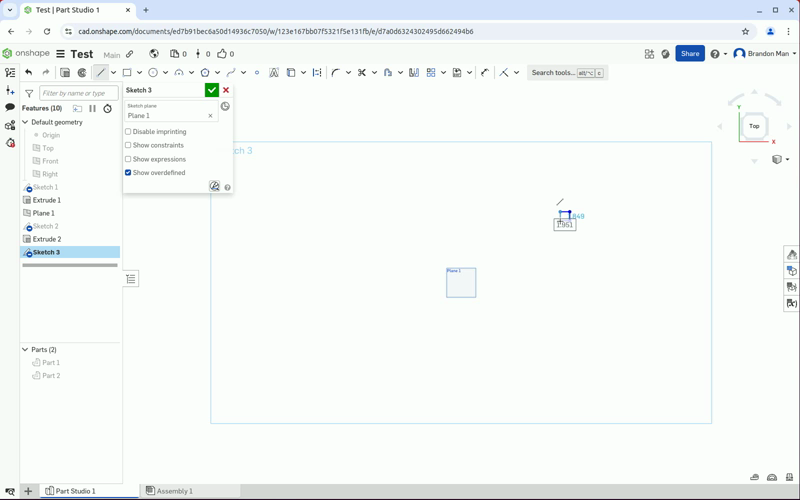
key_up(shift)
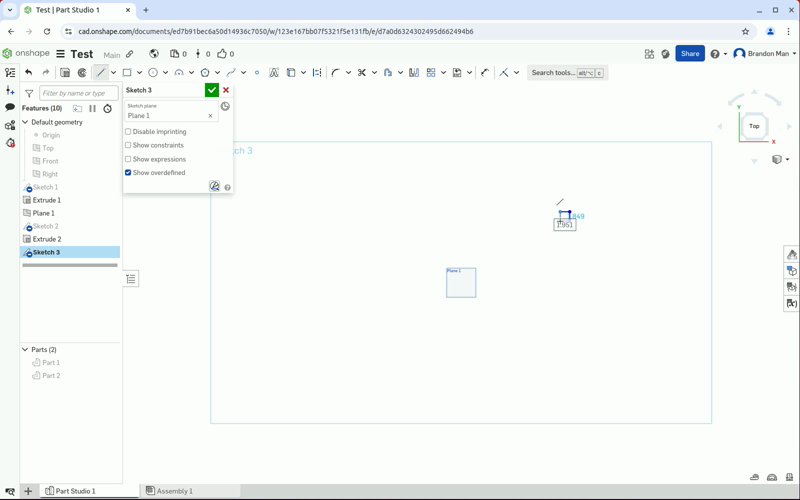
click(560, 220)
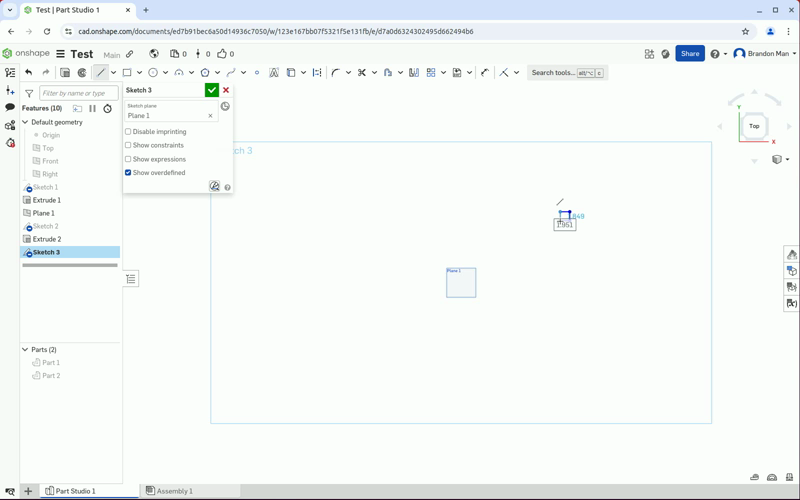
key(esc)
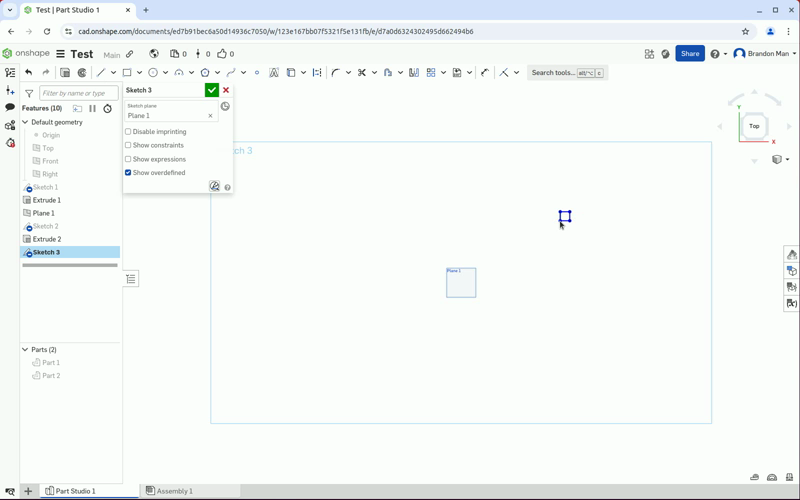
mouse_move(564, 220)
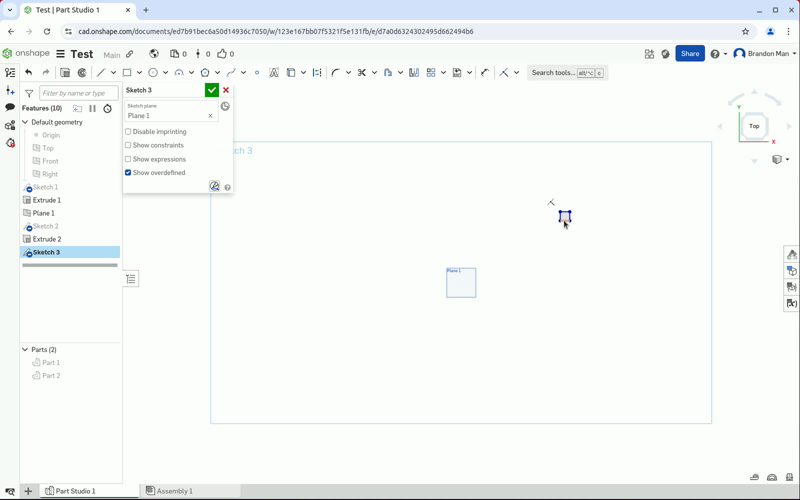
scroll(6)
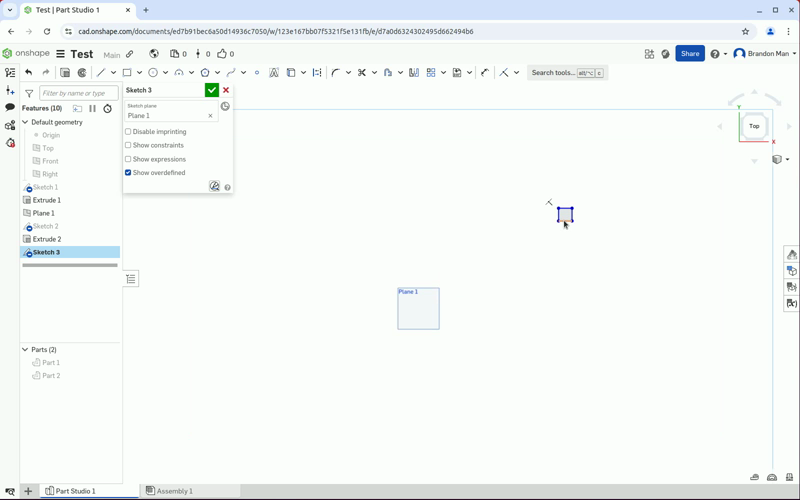
scroll(6)
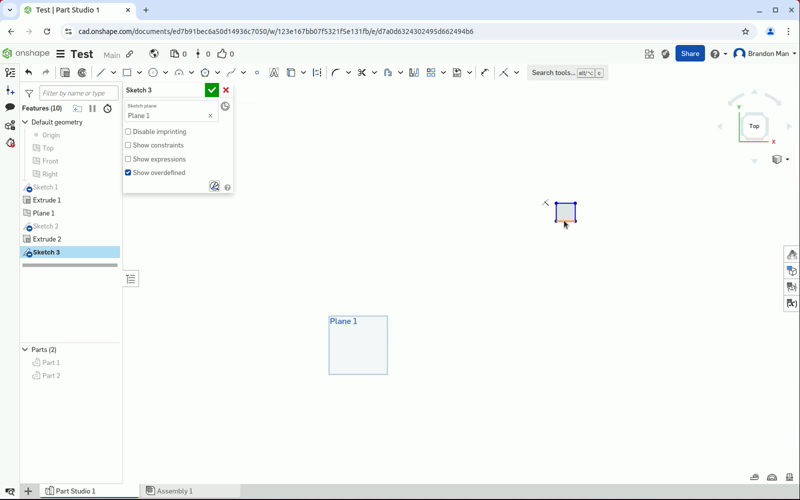
scroll(6)
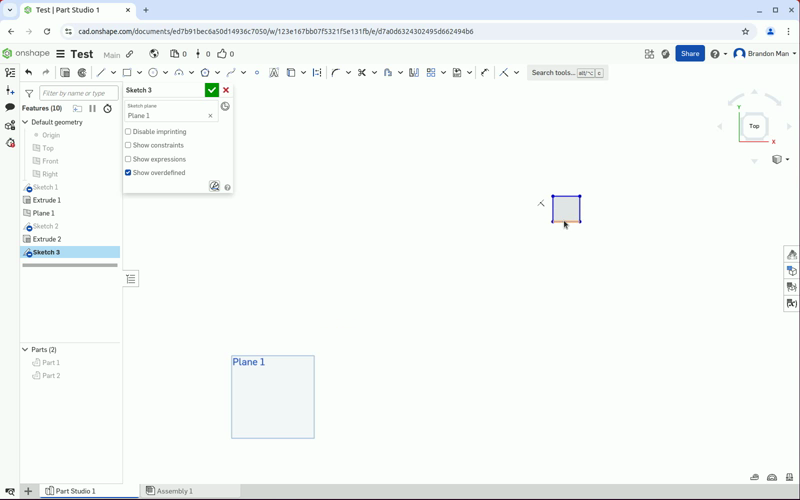
scroll(6)
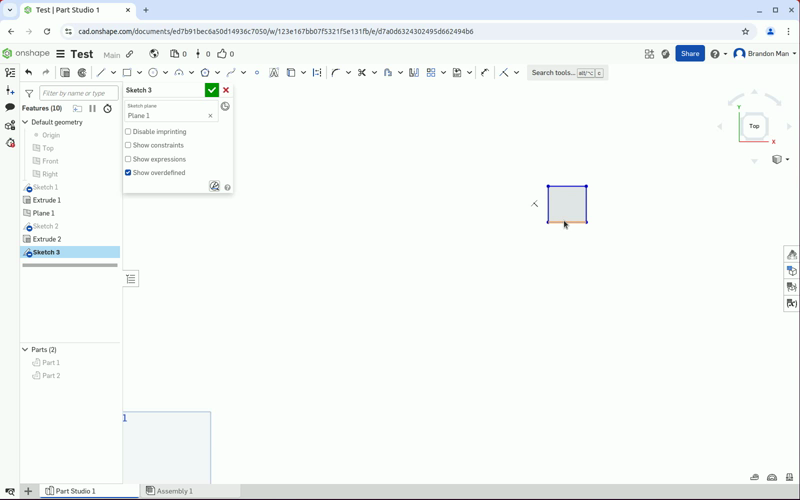
scroll(6)
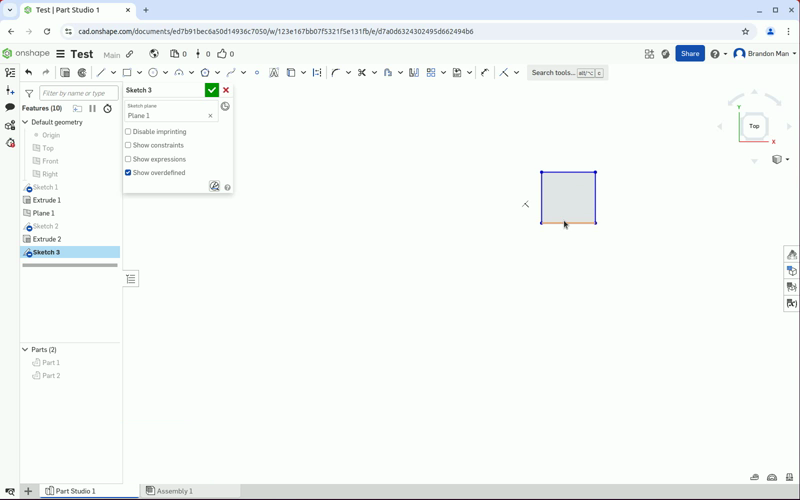
scroll(6)
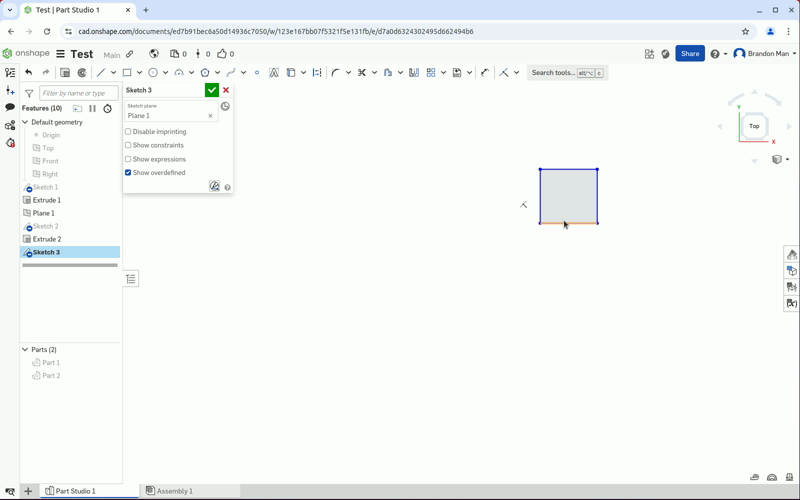
scroll(6)
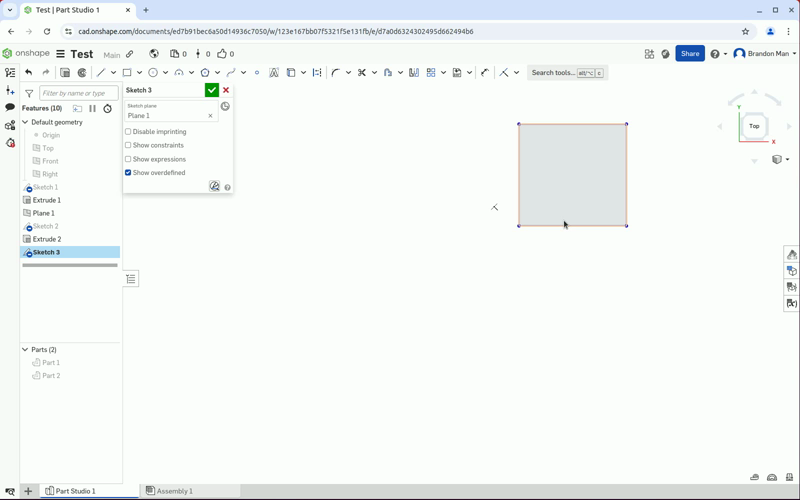
click(564, 220)
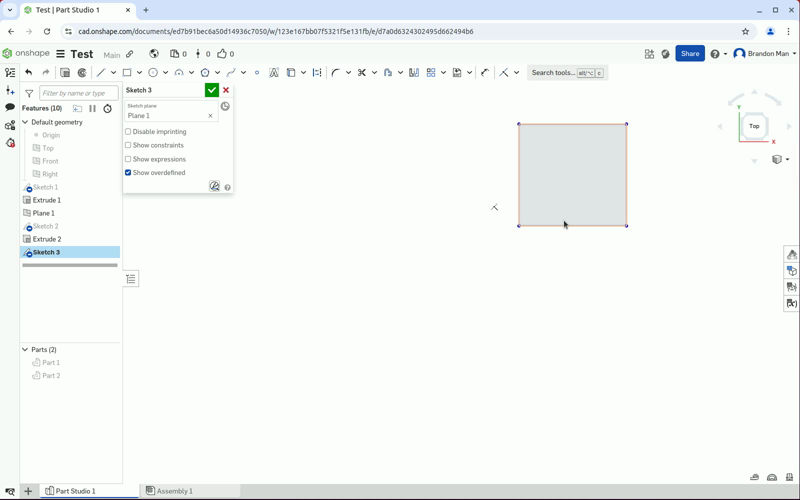
scroll(-6)
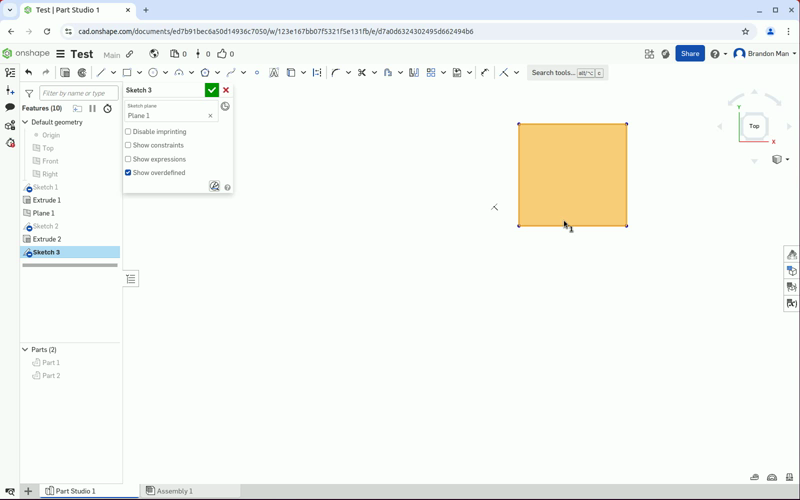
scroll(-6)
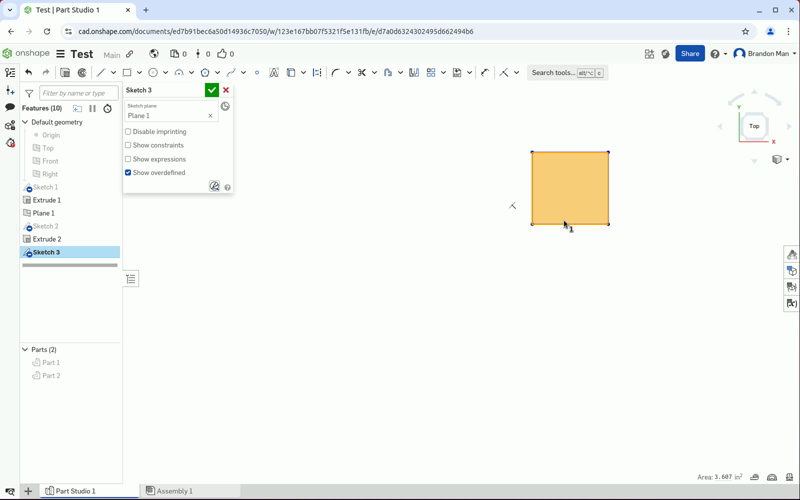
scroll(-6)
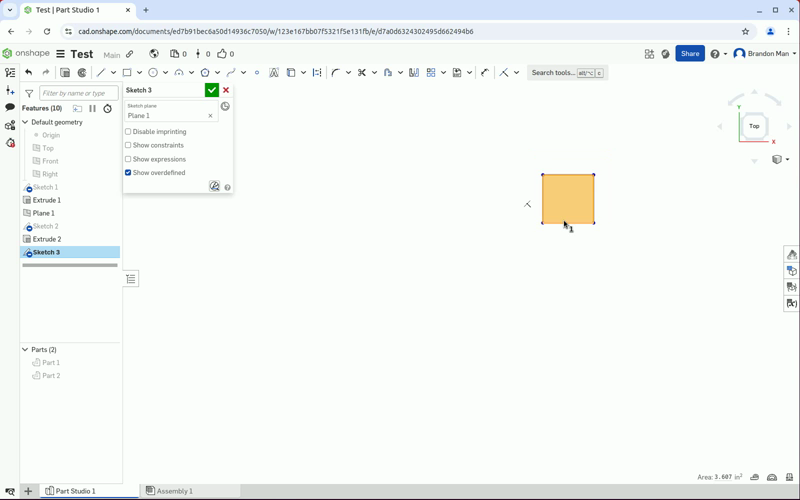
scroll(-6)
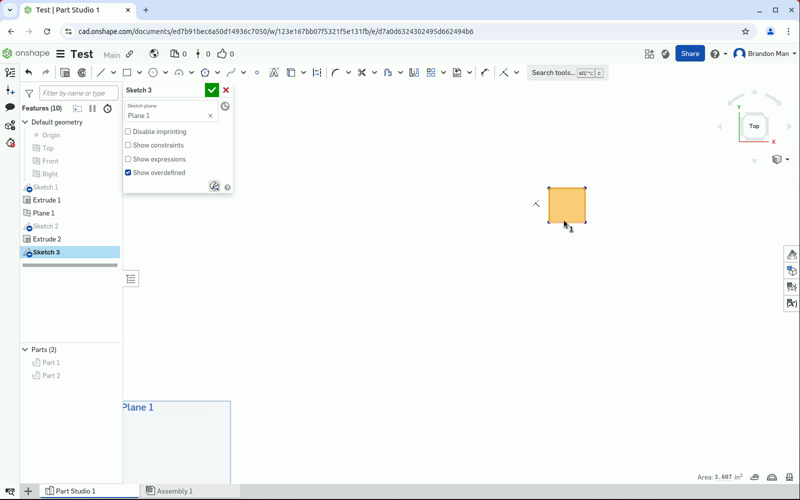
scroll(-6)
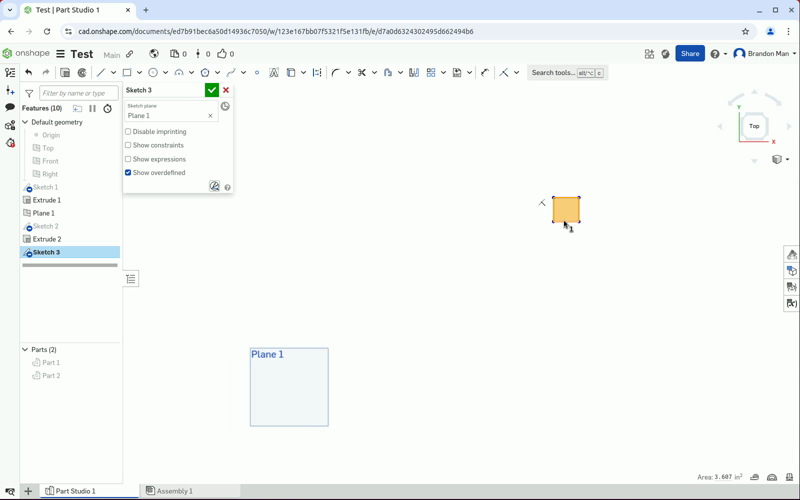
scroll(-6)
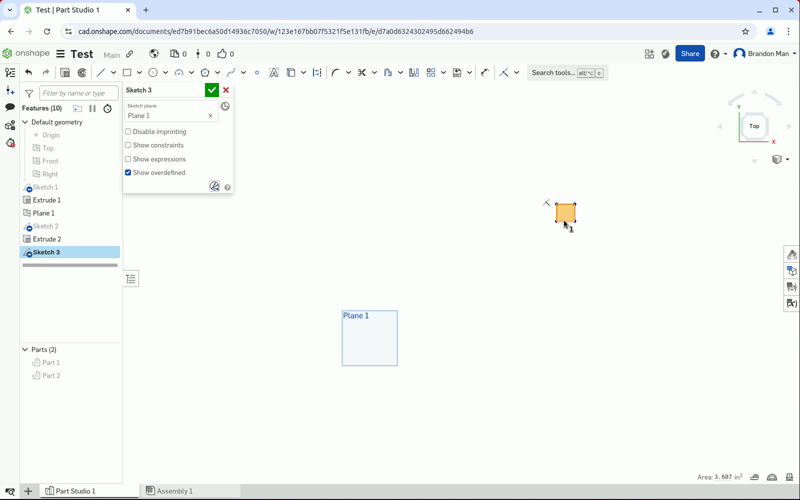
scroll(-6)
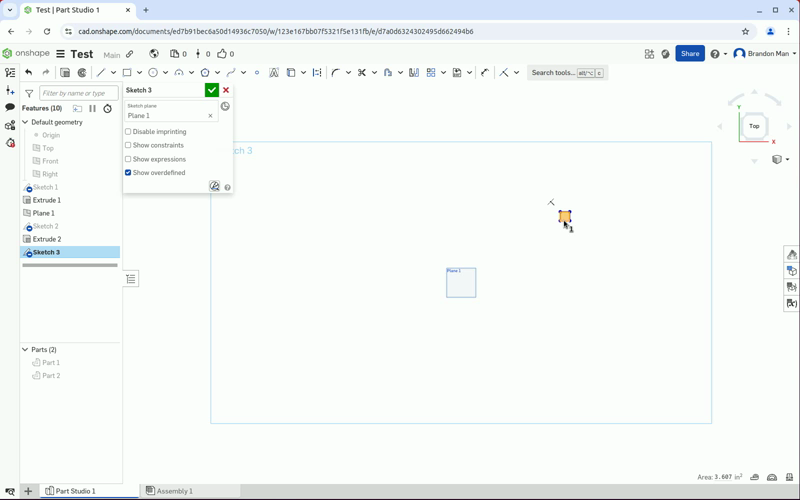
mouse_move(73, 352)
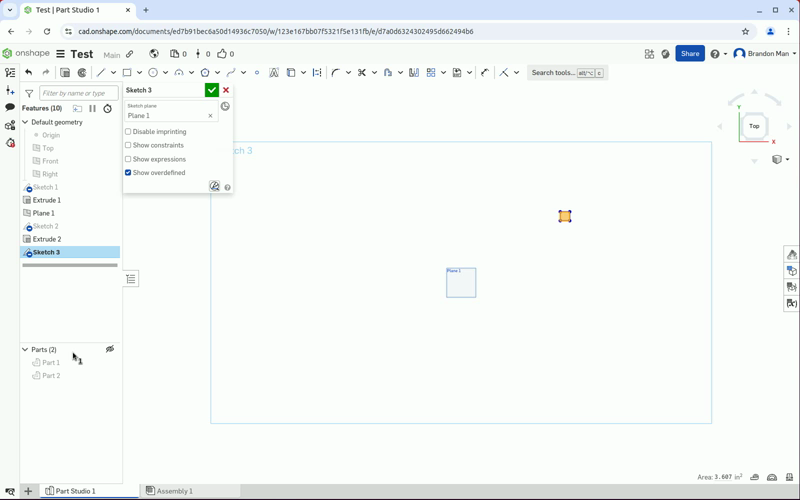
key(shift+y)
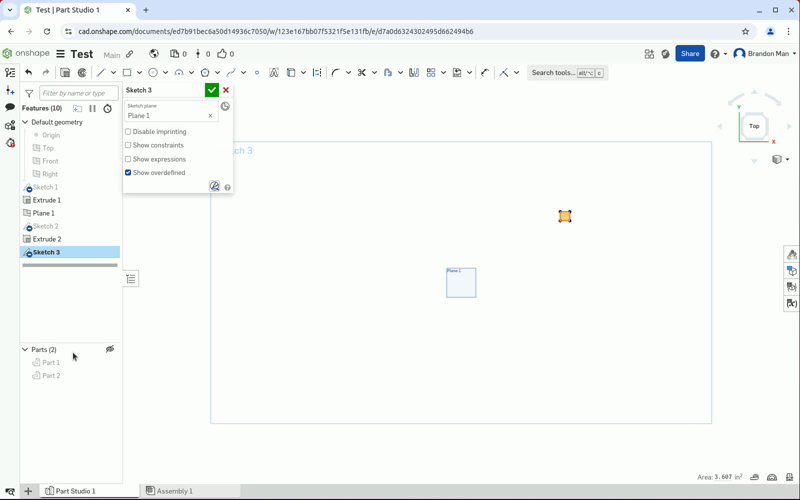
key(shift+e)
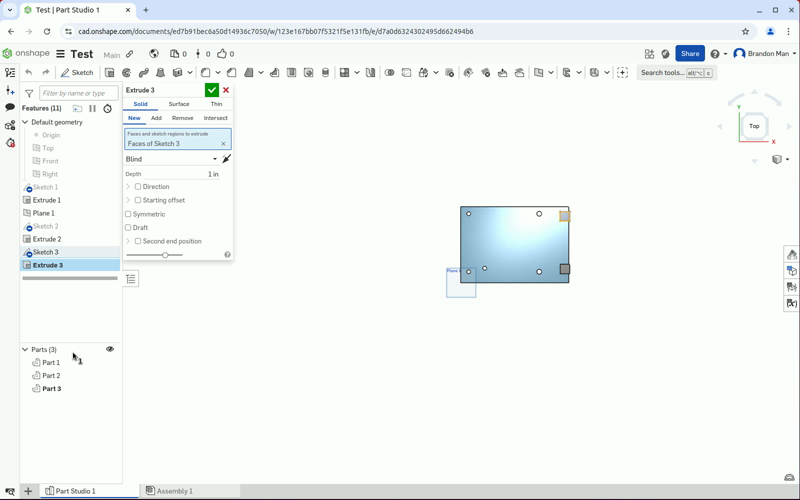
mouse_move(143, 106)
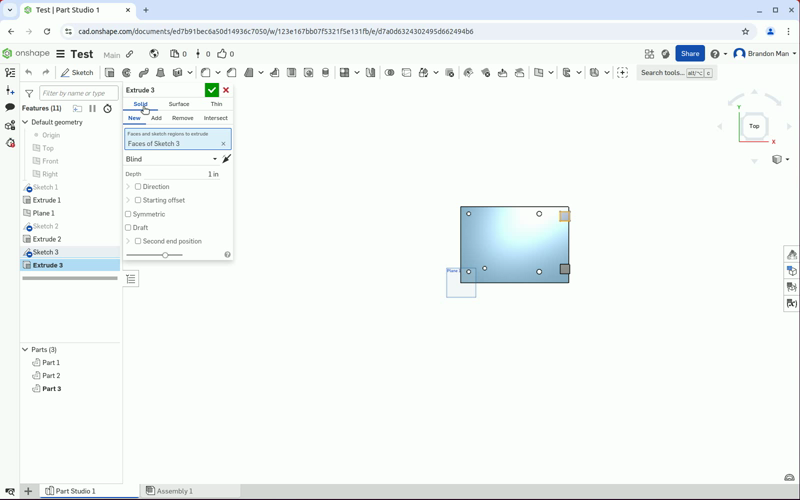
click(143, 106)
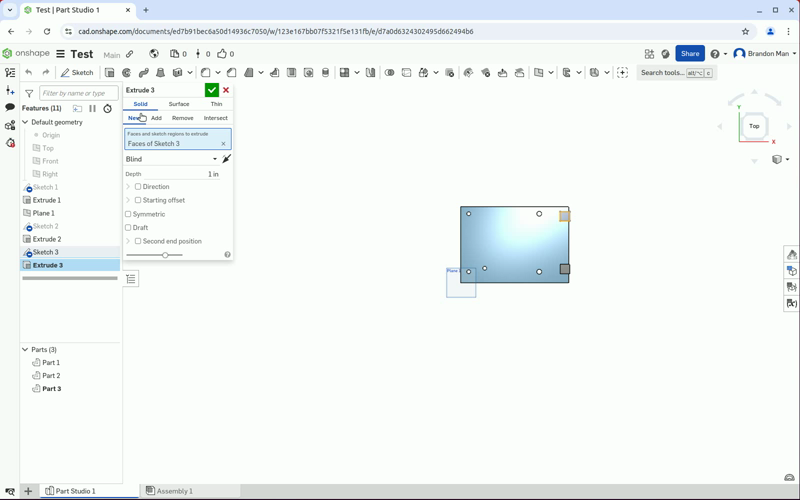
mouse_move(137, 120)
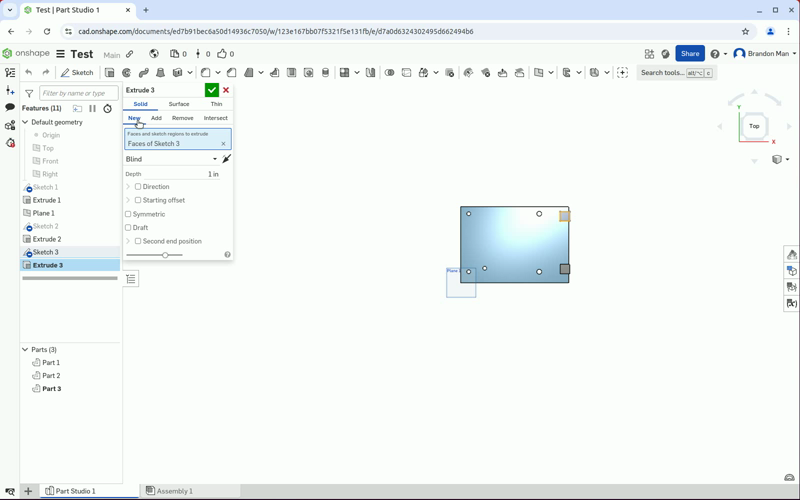
click(137, 120)
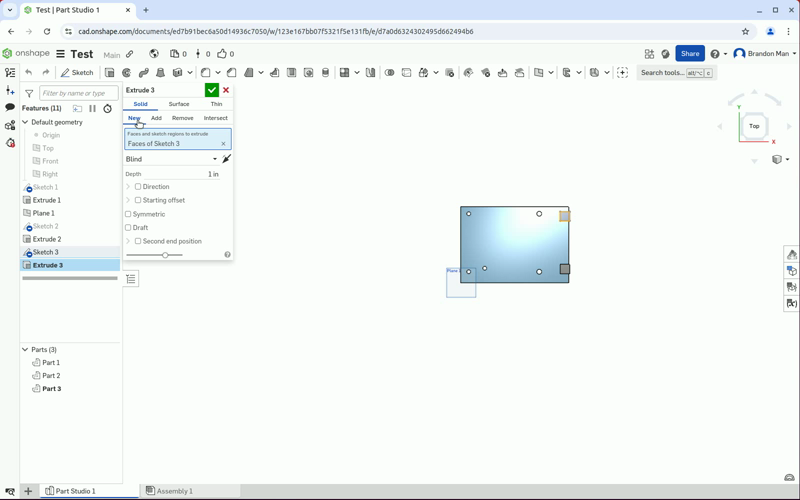
key(tab, 4)
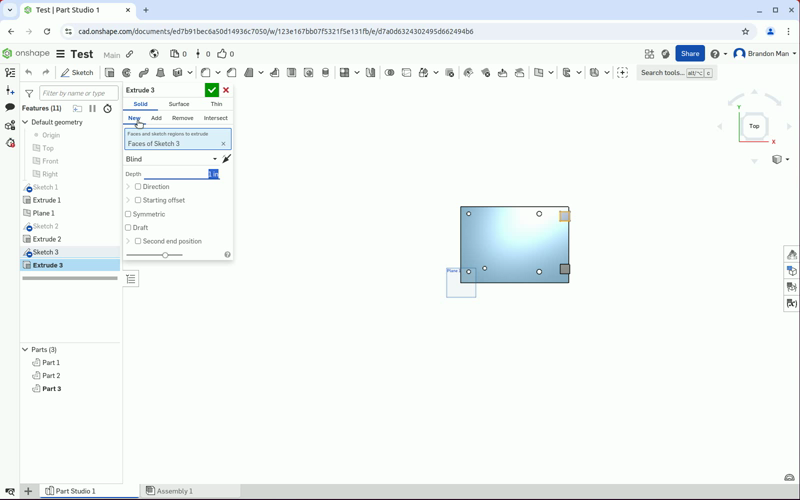
text(1.685)
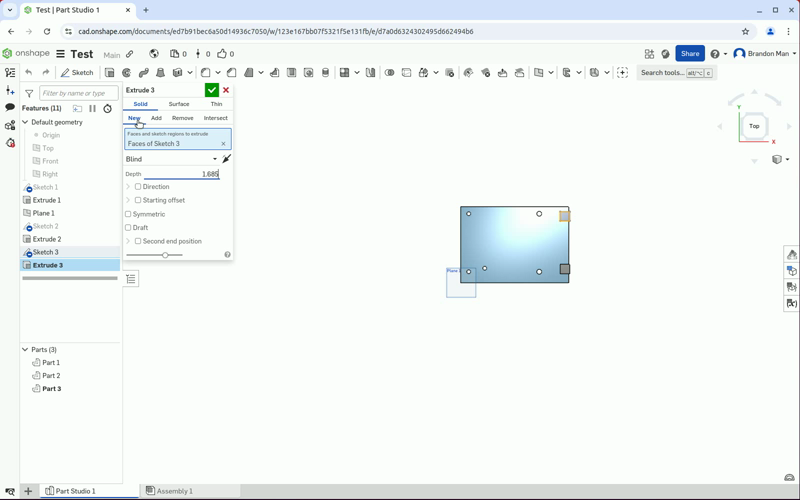
key(enter)
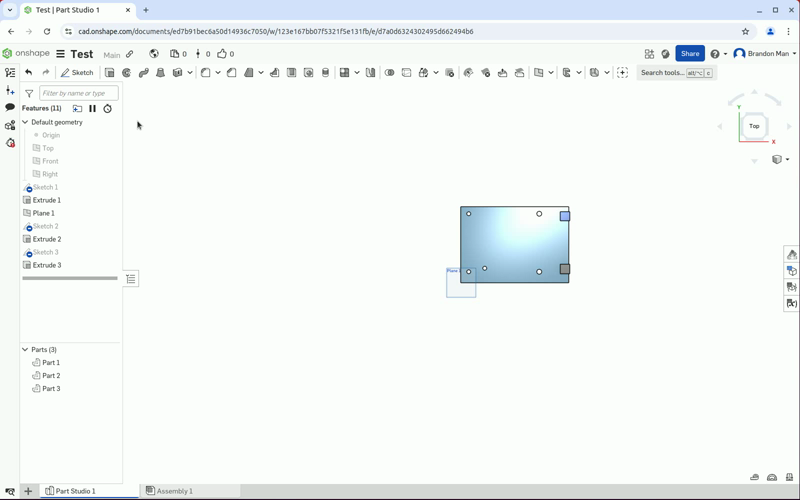
key(shift+h)
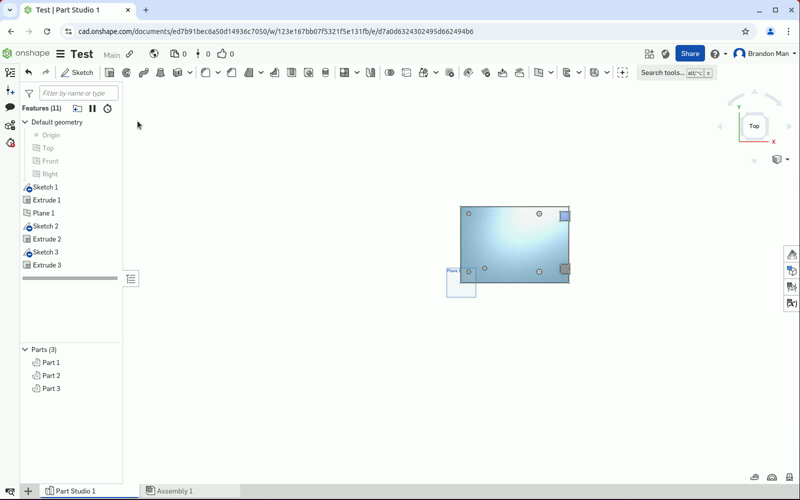
key(shift+h)
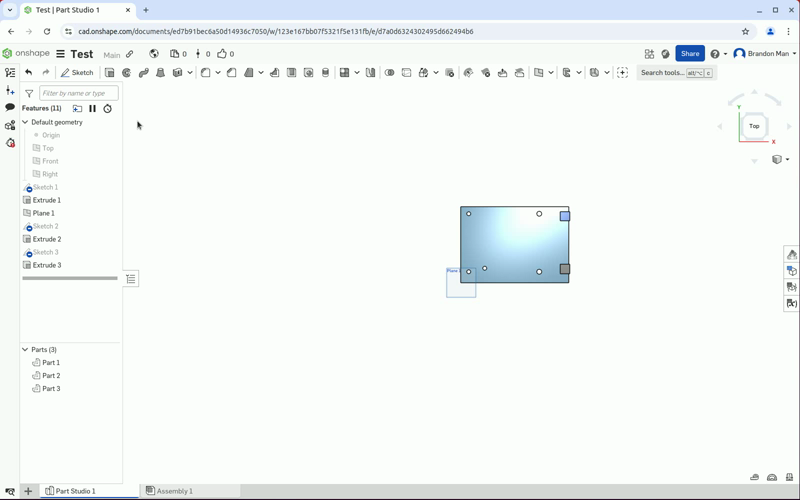
mouse_move(73, 189)
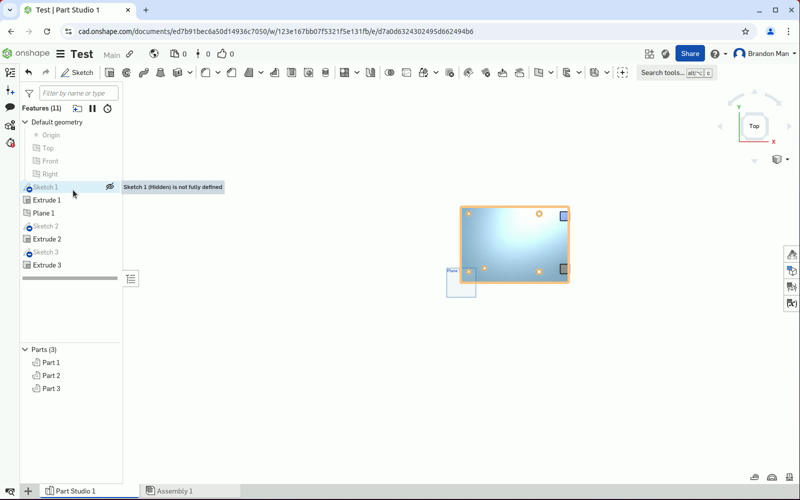
click(73, 189)
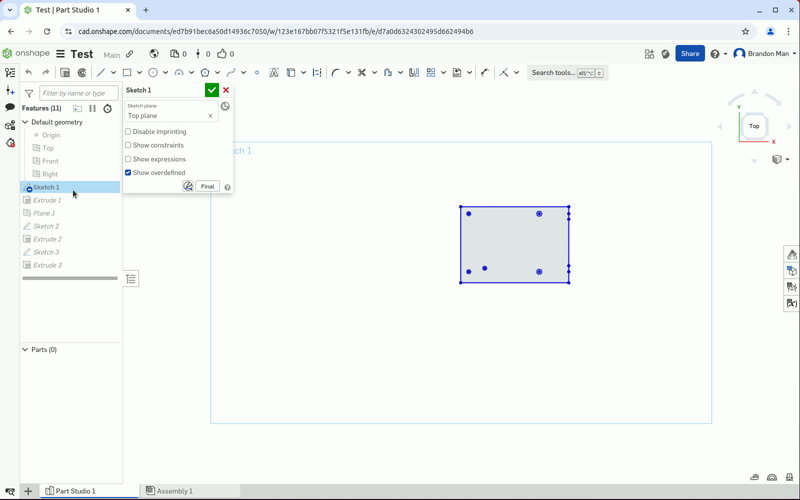
mouse_move(229, 92)
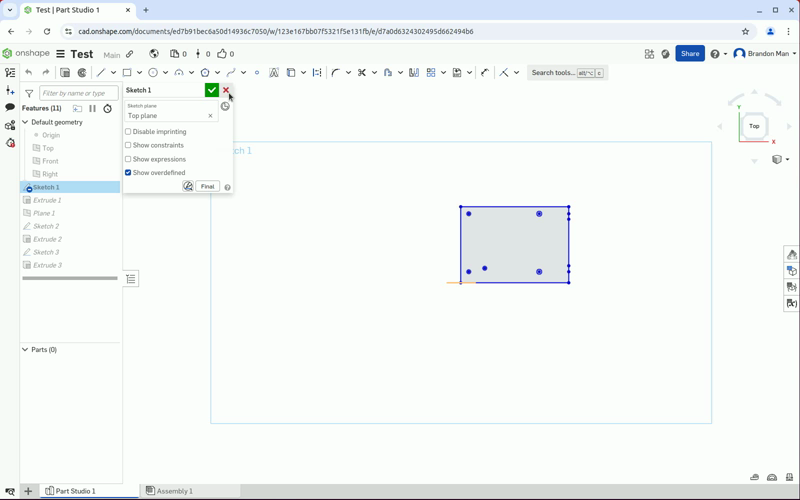
click(229, 92)
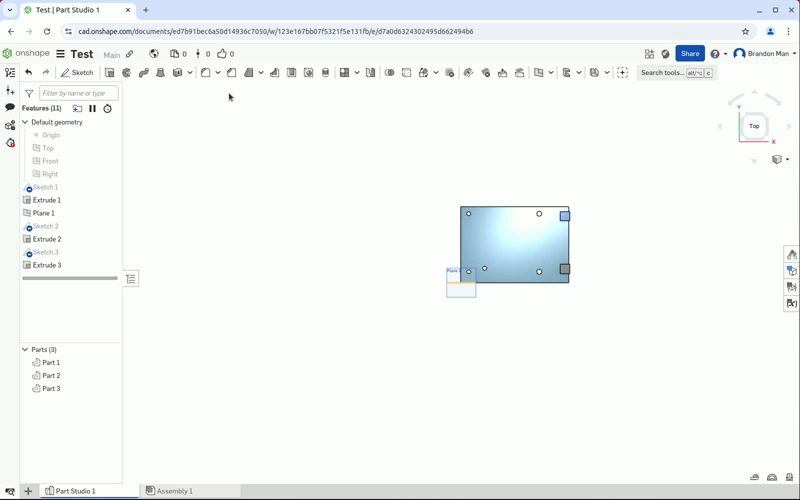
mouse_move(73, 352)
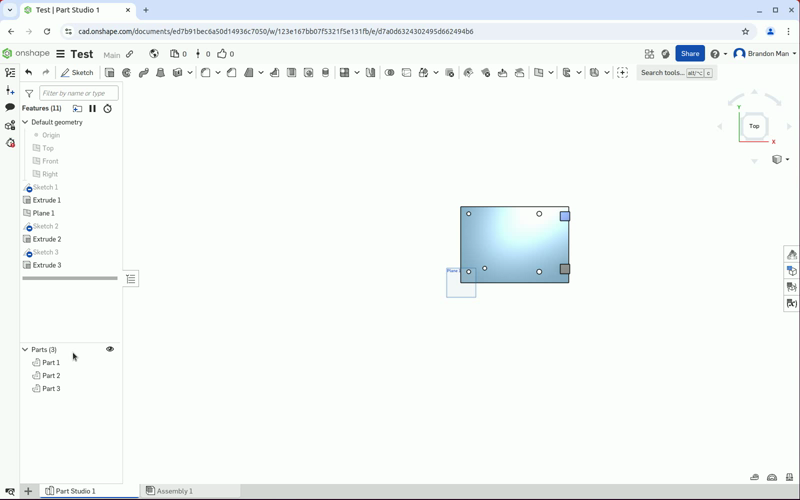
key(y)
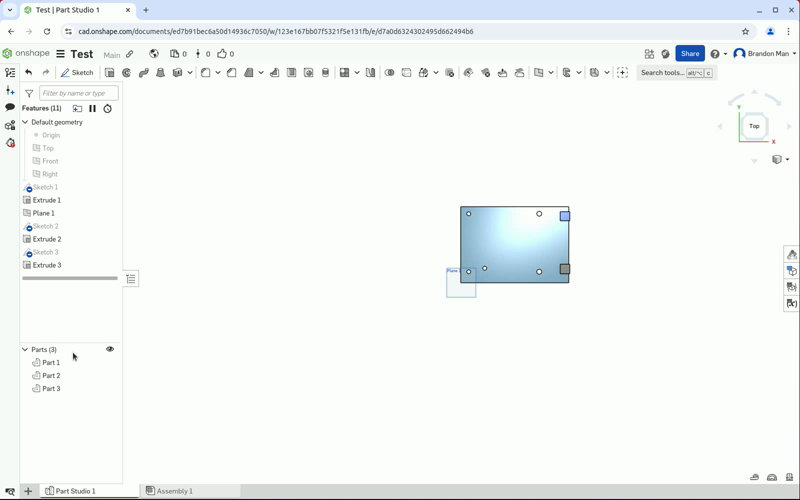
key(shift+p)
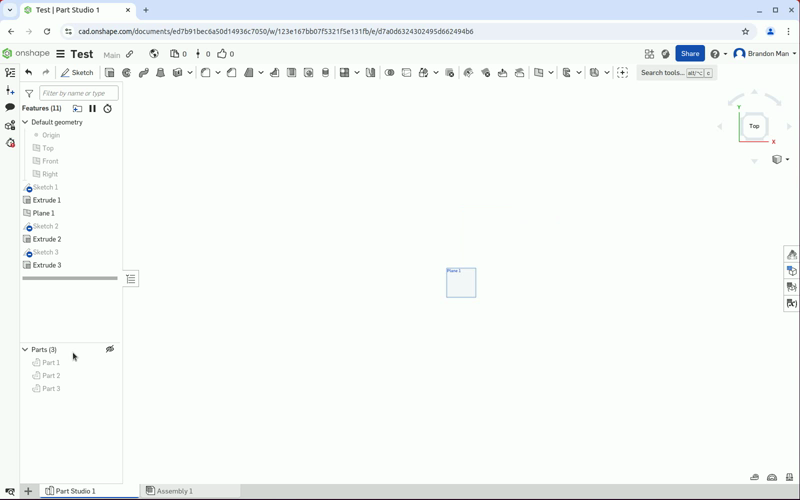
key(space)
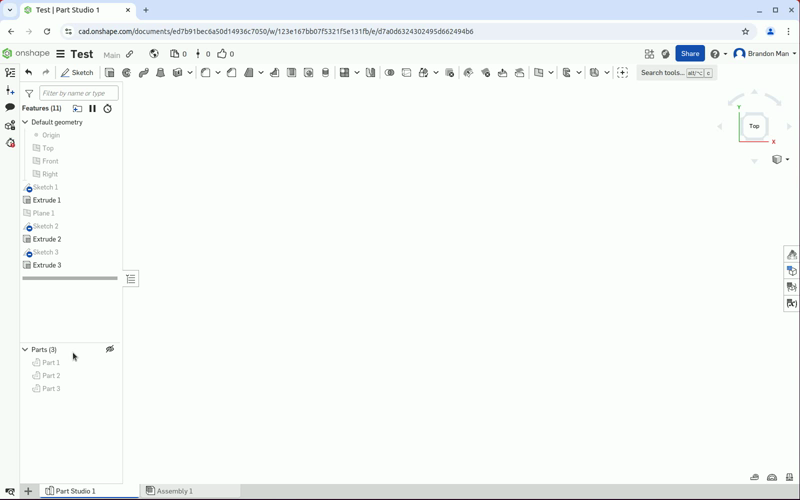
key_down(shift)
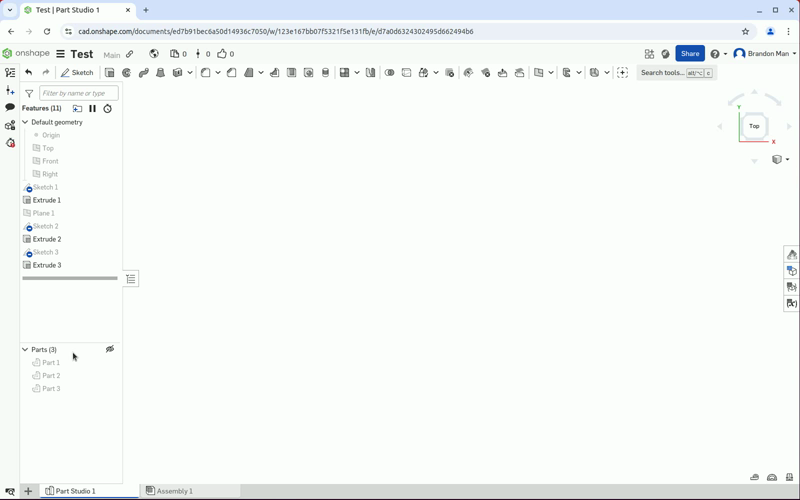
key(up)
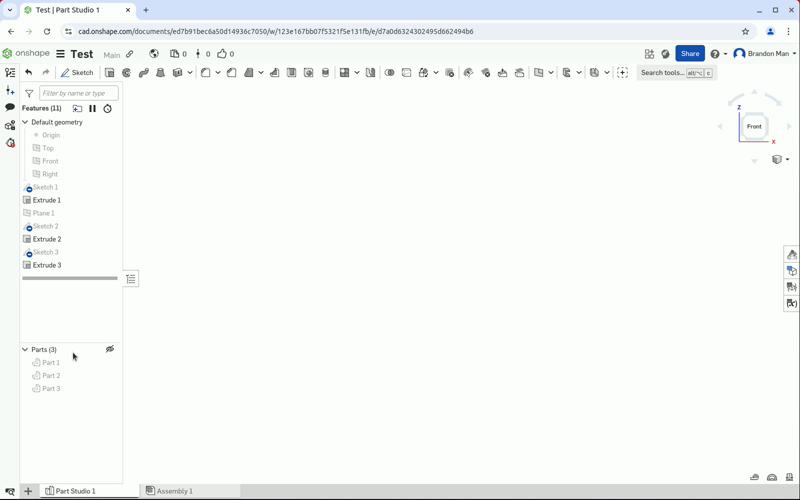
key_up(shift)
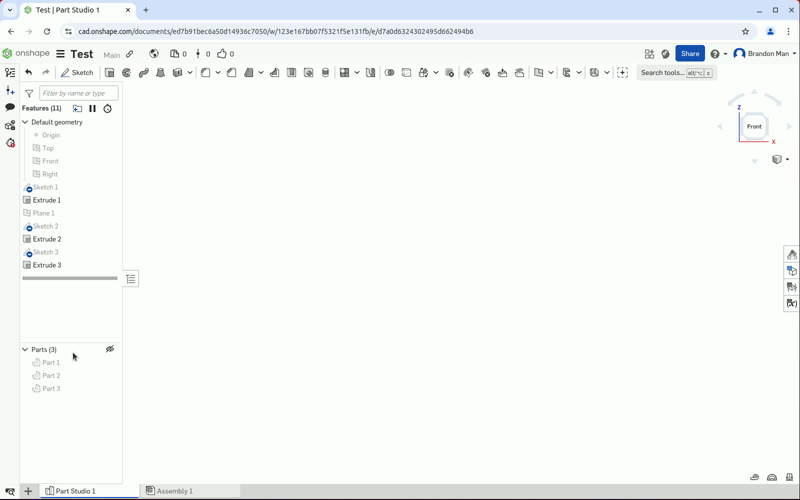
key(space)
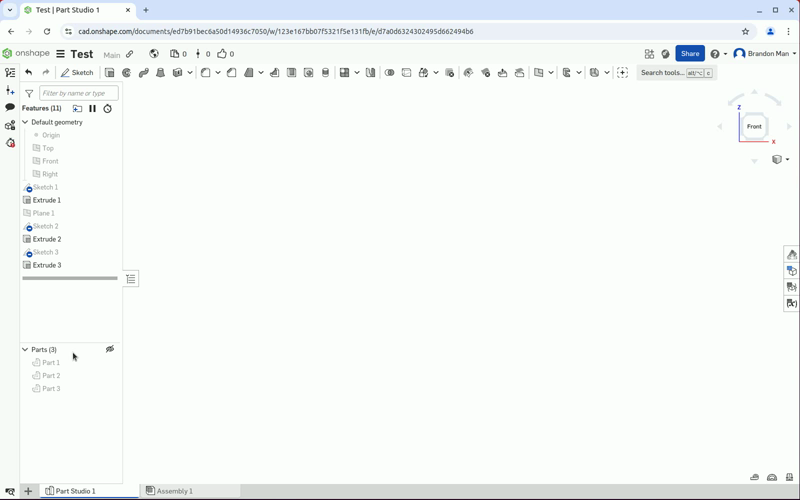
key_down(shift)
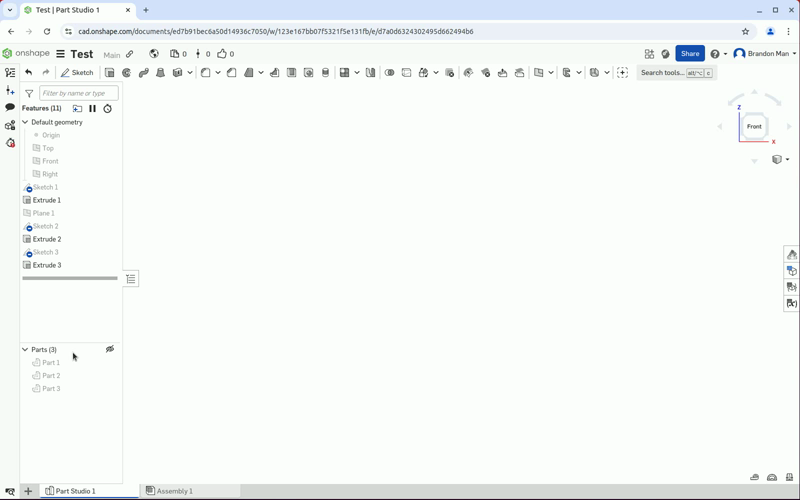
key(left)
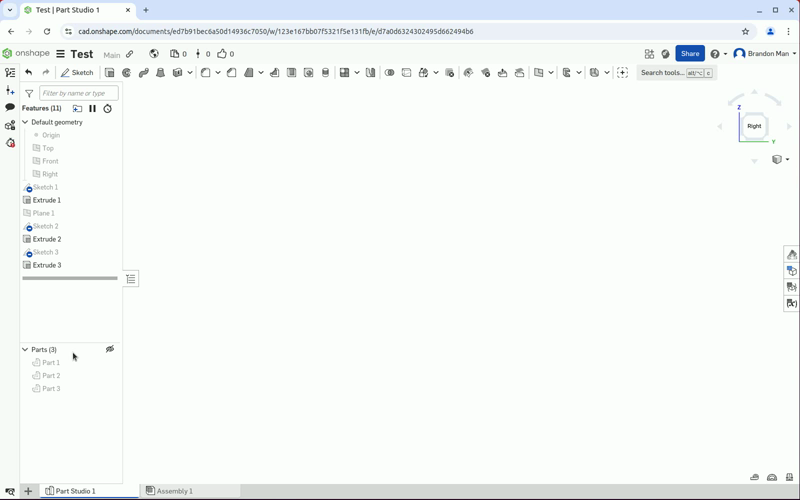
key_up(shift)
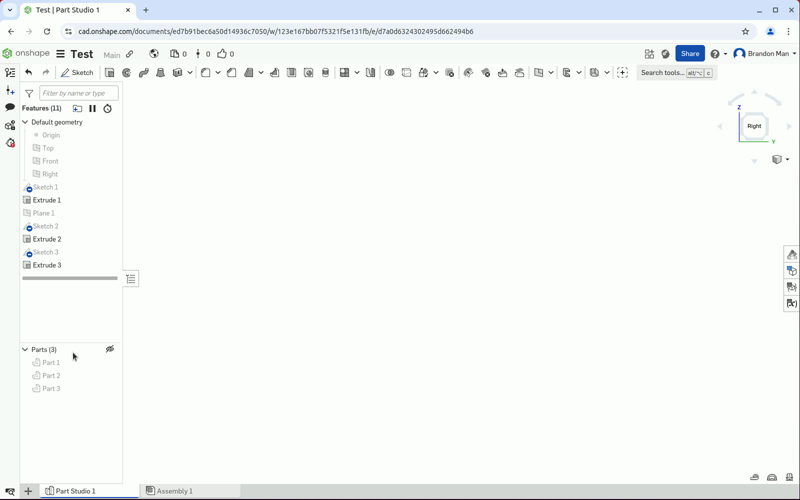
mouse_move(73, 352)
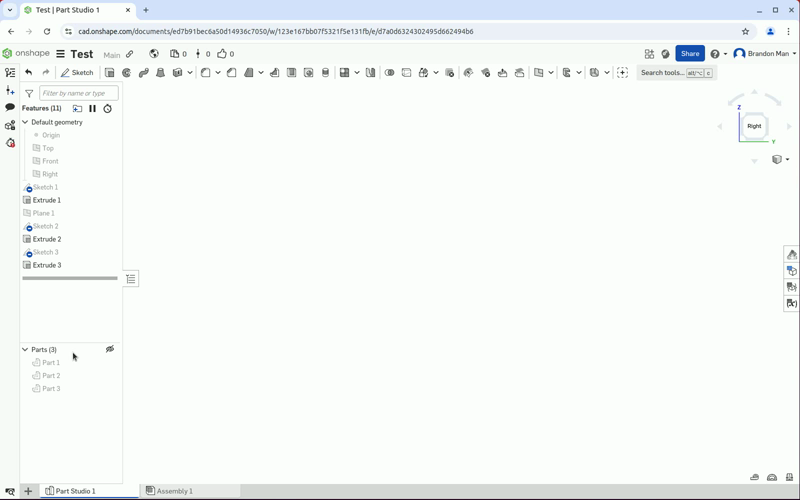
key(shift+y)
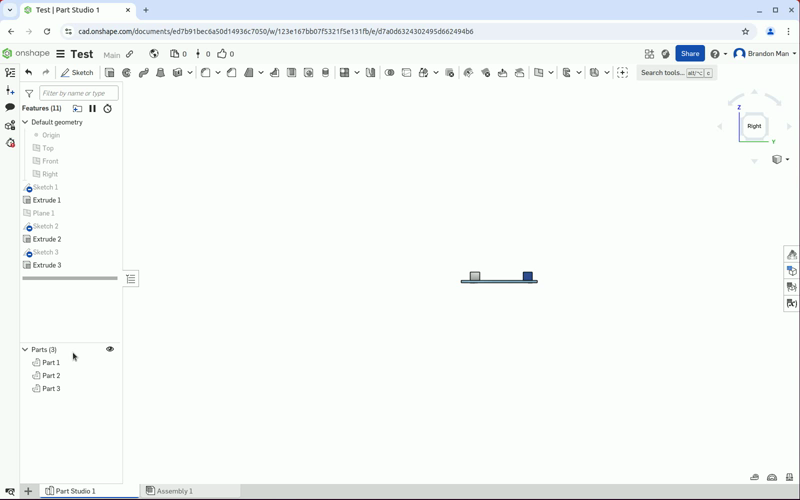
mouse_move(541, 75)
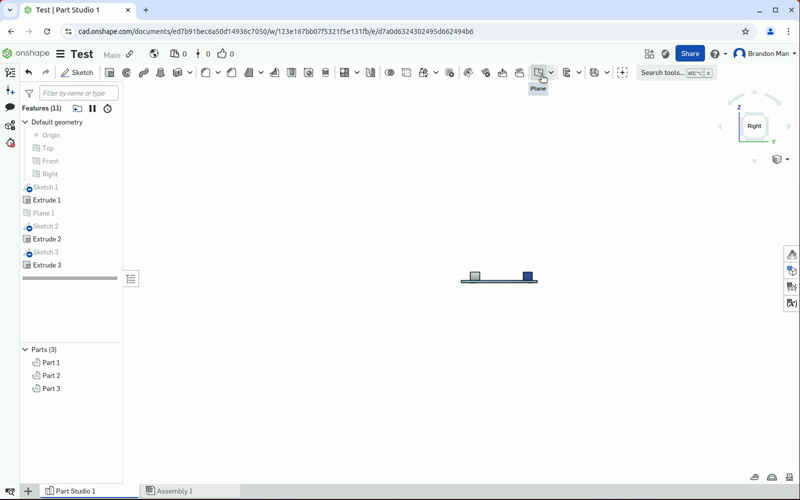
click(541, 75)
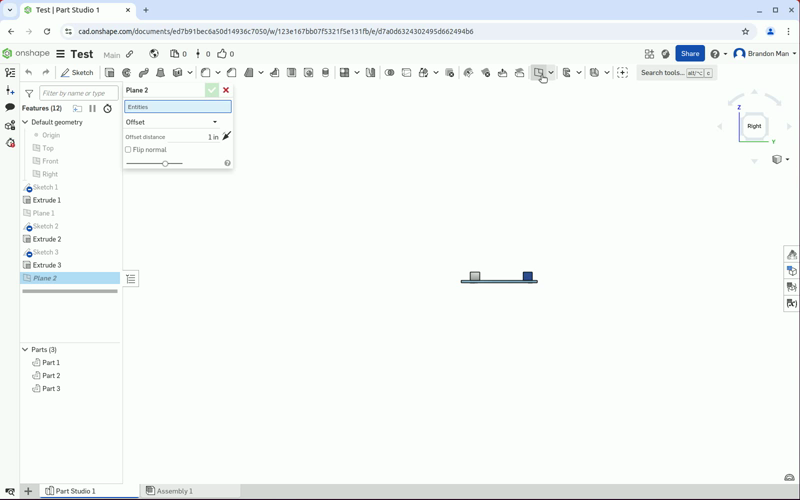
mouse_move(73, 176)
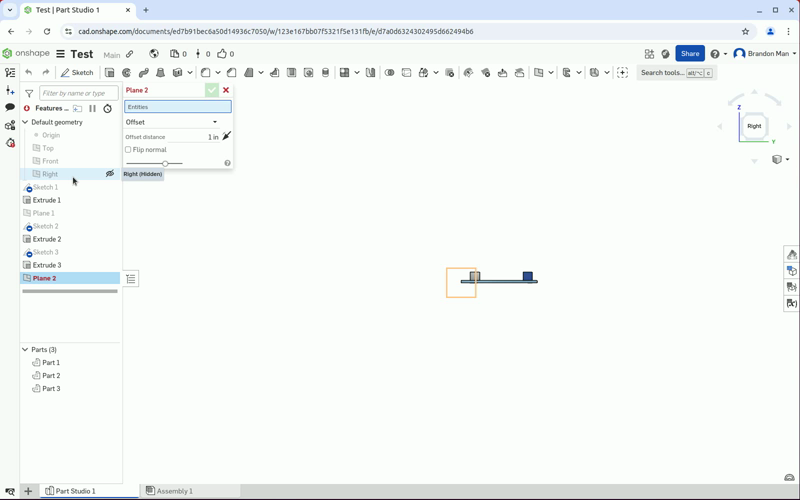
click(73, 176)
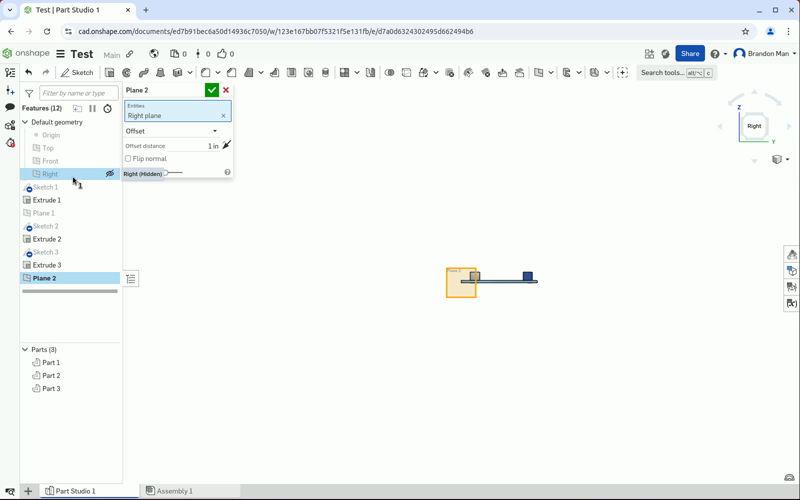
key(tab, 2)
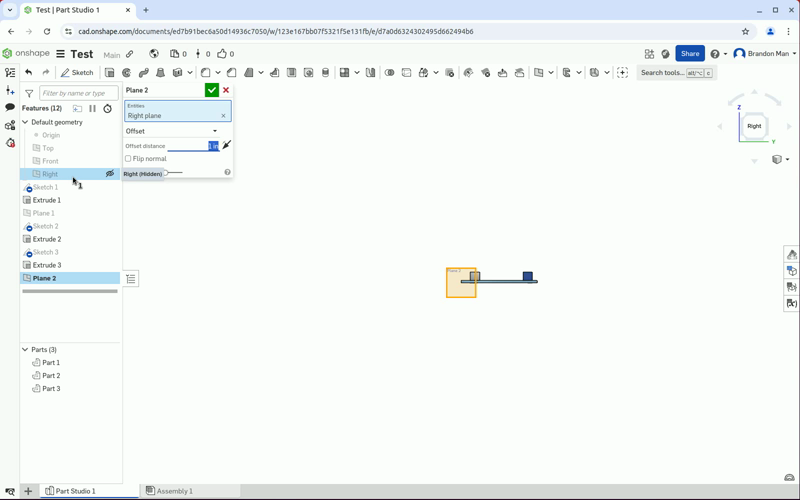
text(22.153)
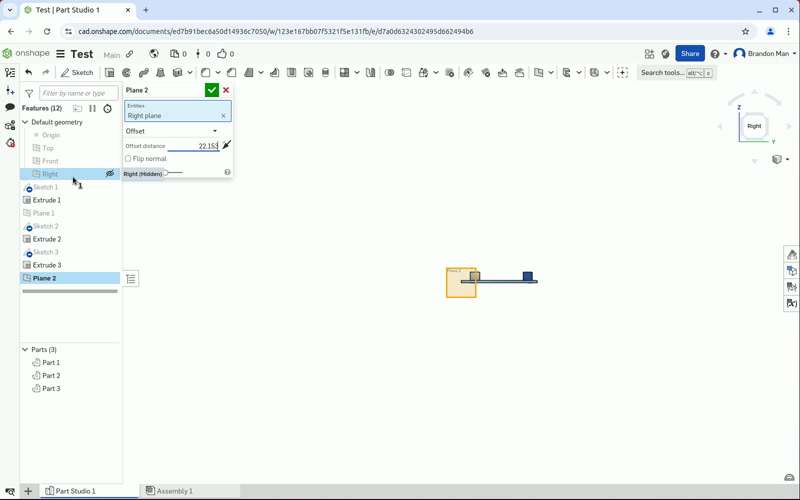
key(enter, 2)
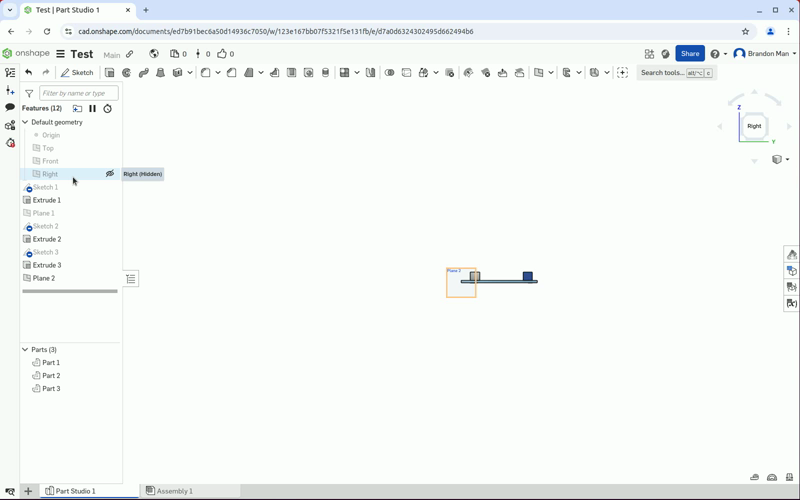
key(shift+s)
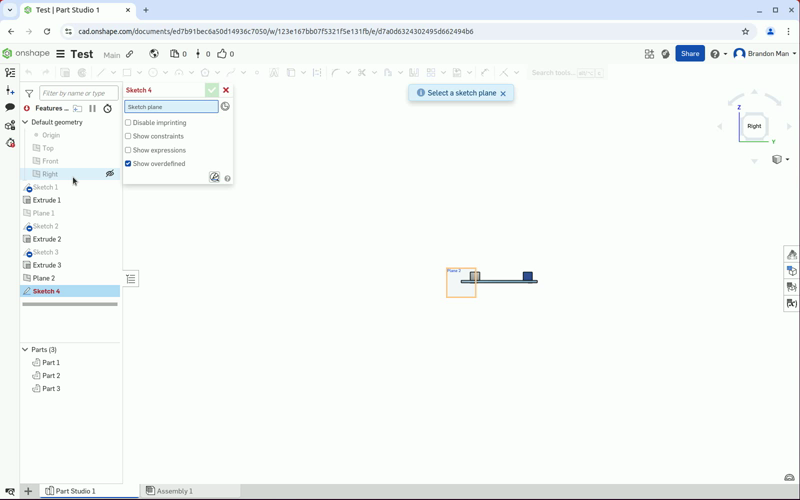
mouse_move(73, 280)
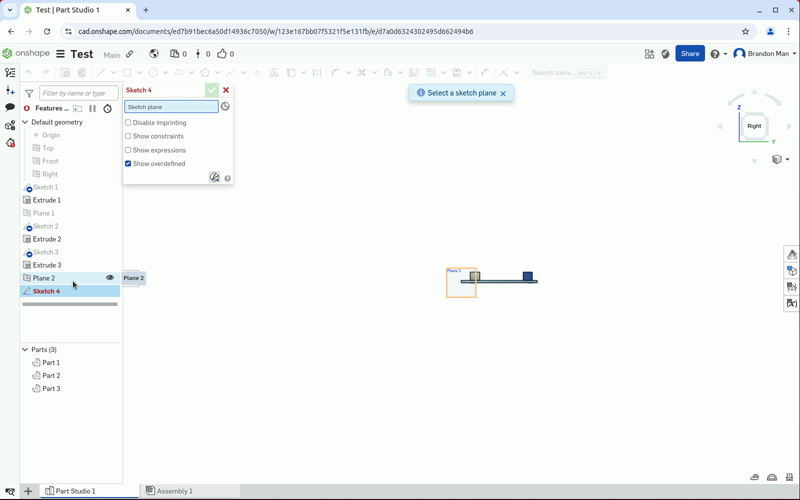
click(73, 280)
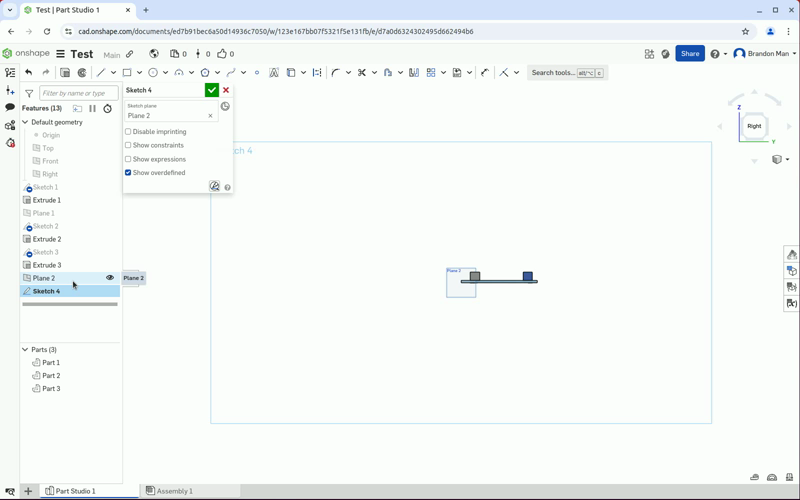
mouse_move(73, 352)
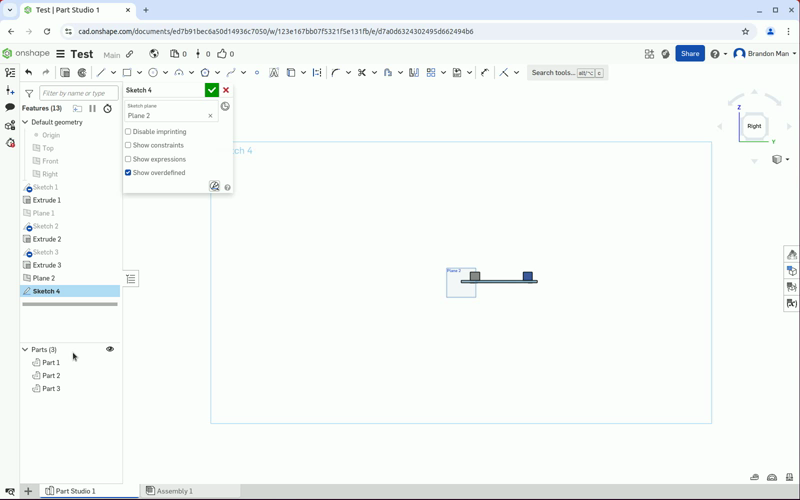
key(y)
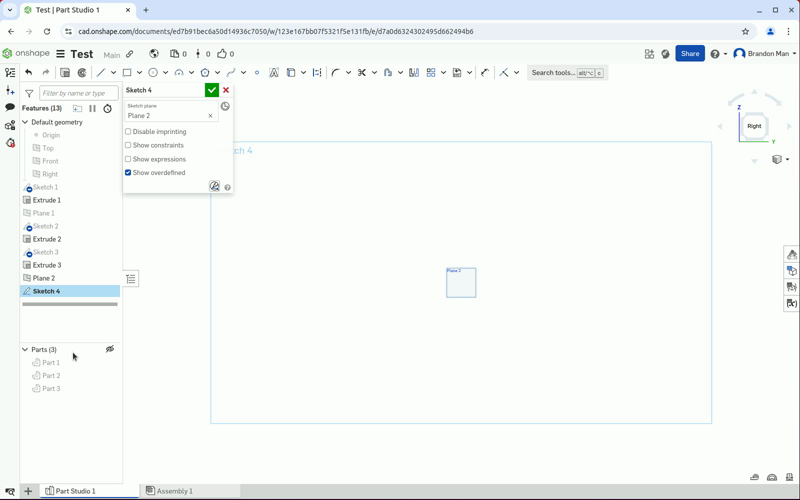
key(c)
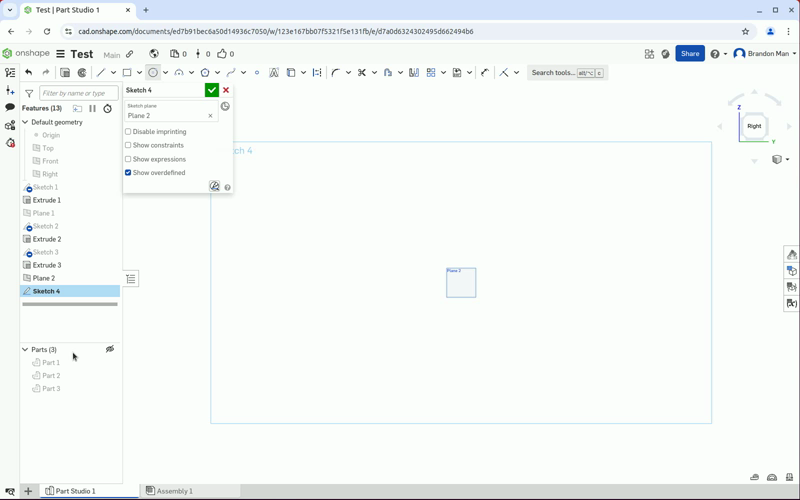
key_down(shift)
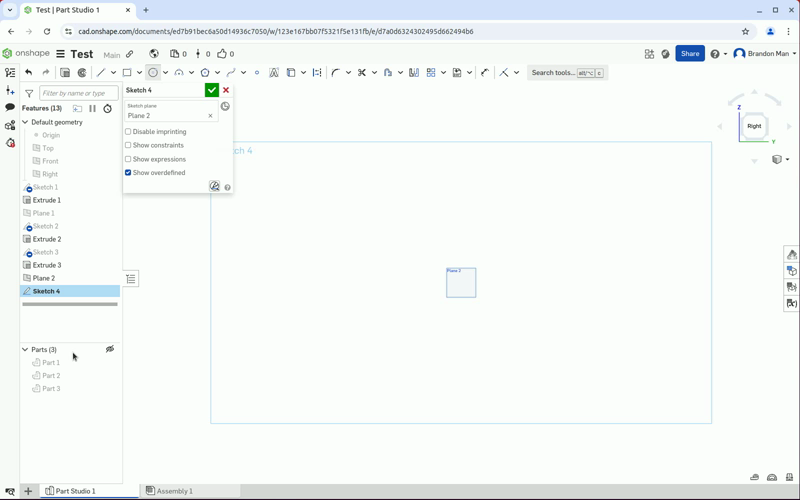
mouse_move(474, 276)
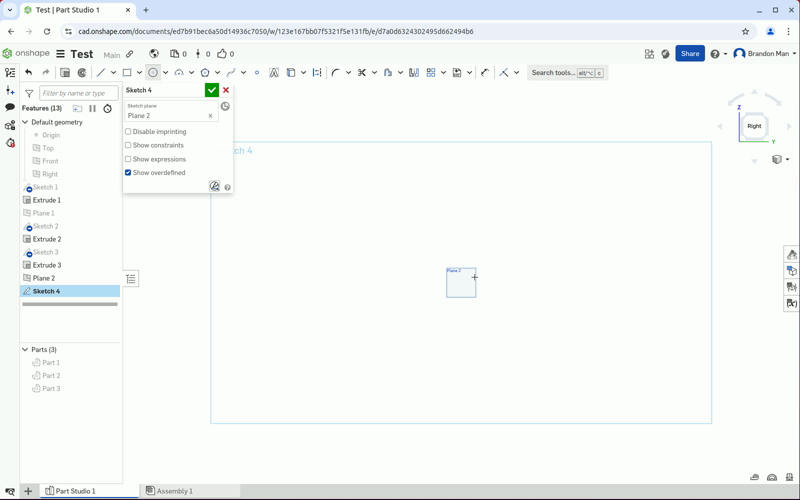
click(474, 276)
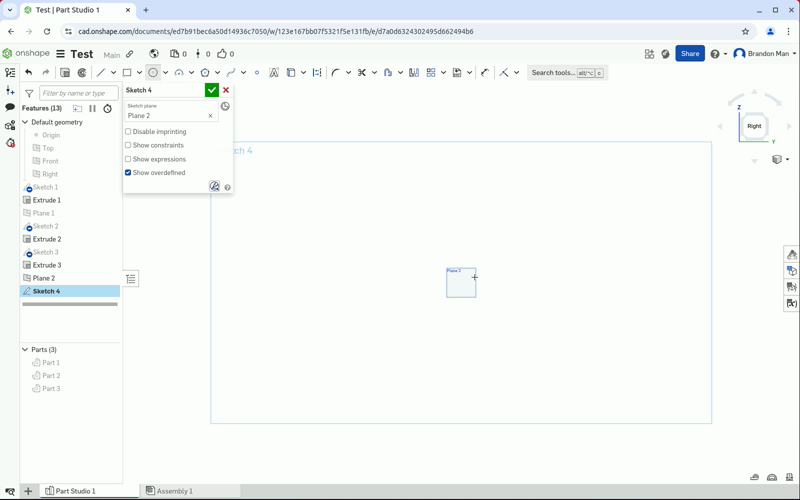
key_up(shift)
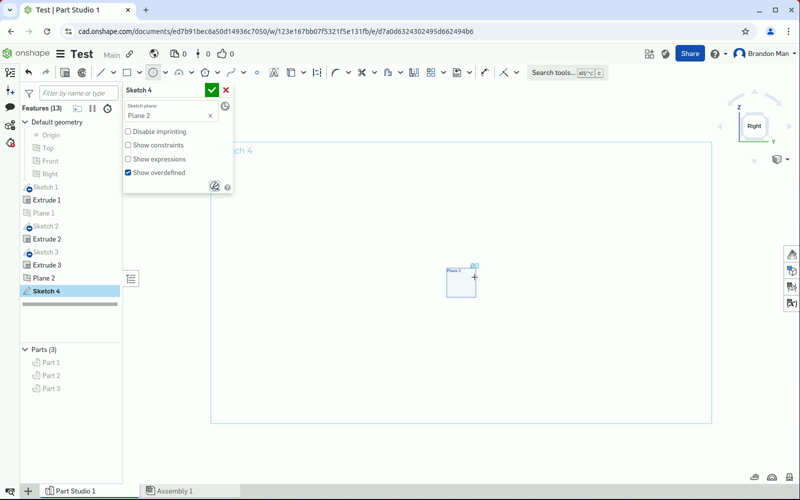
mouse_move(478, 276)
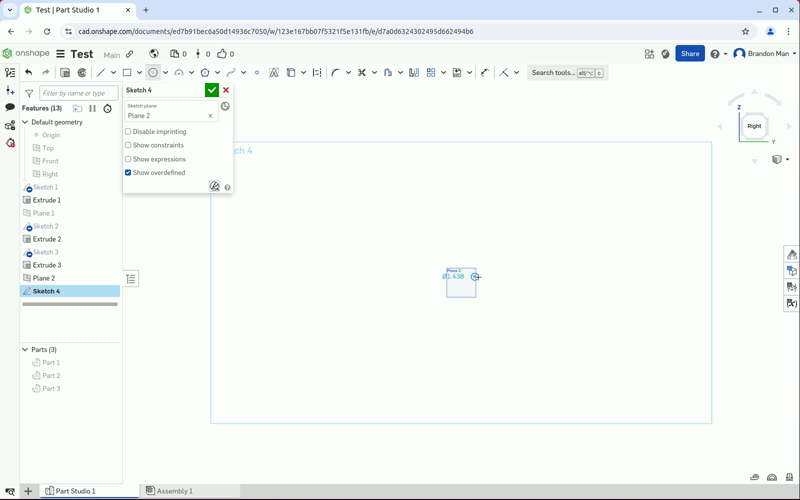
click(478, 276)
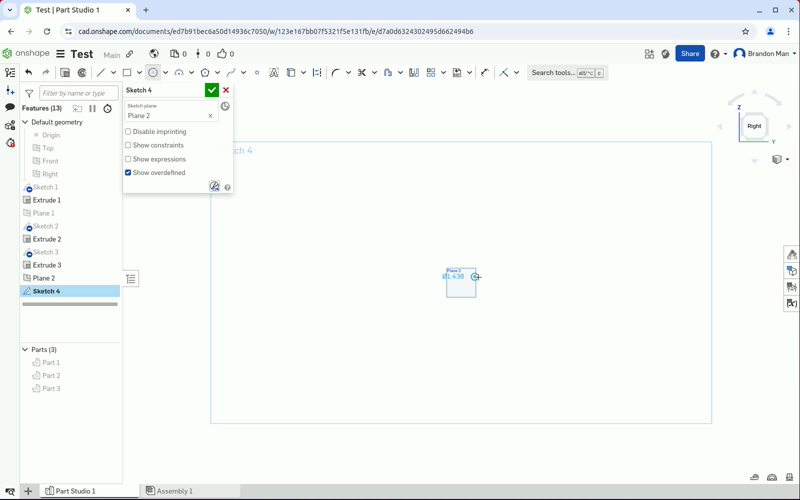
key(esc)
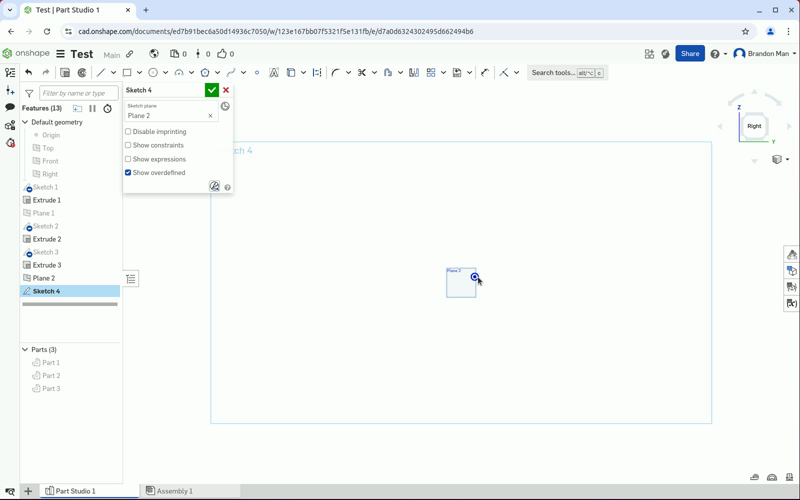
mouse_move(474, 273)
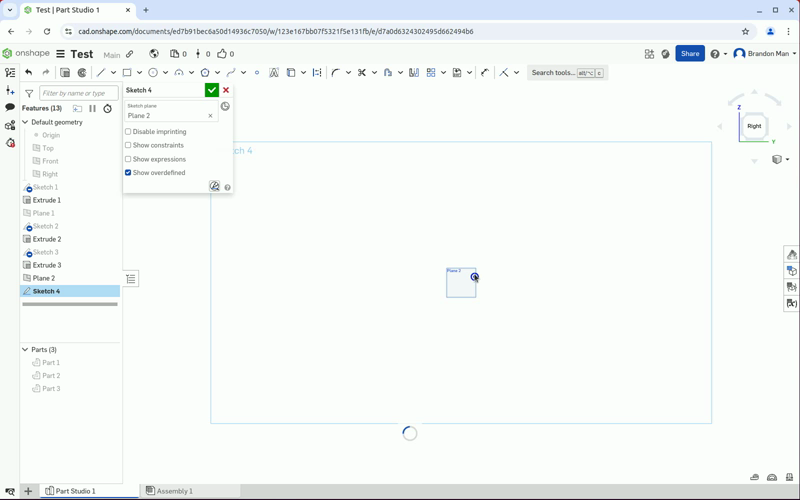
scroll(6)
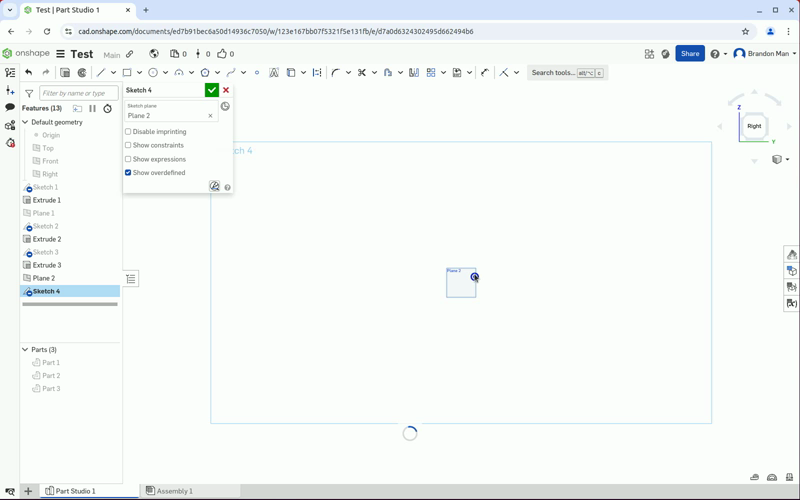
scroll(6)
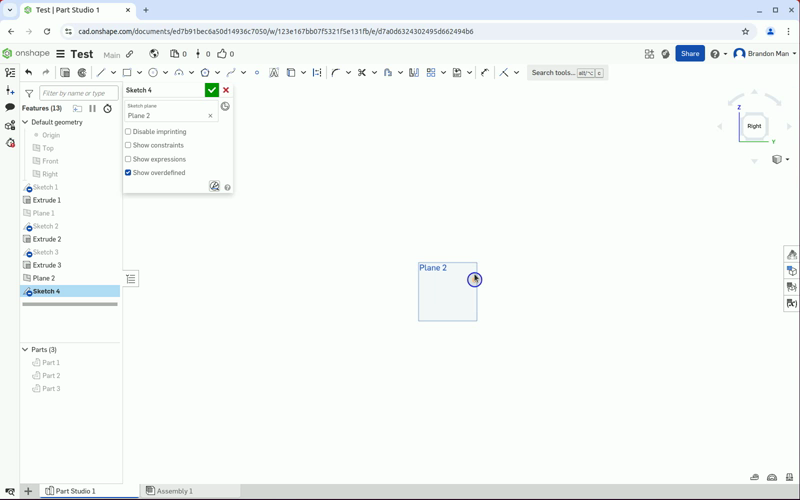
scroll(6)
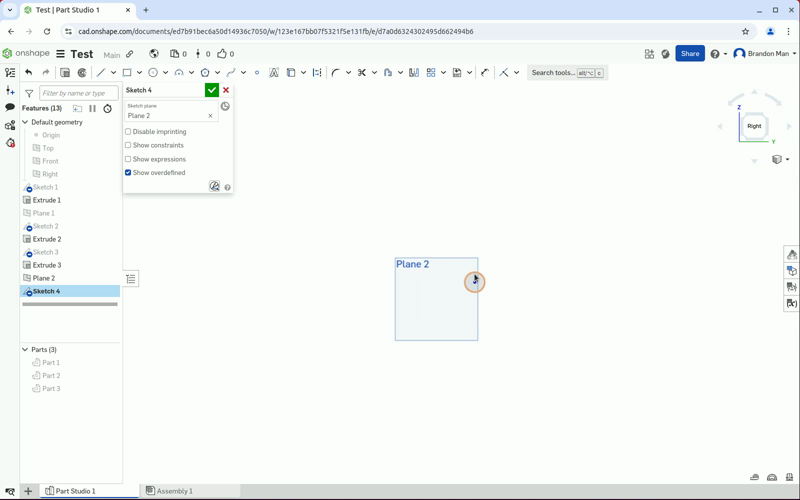
scroll(6)
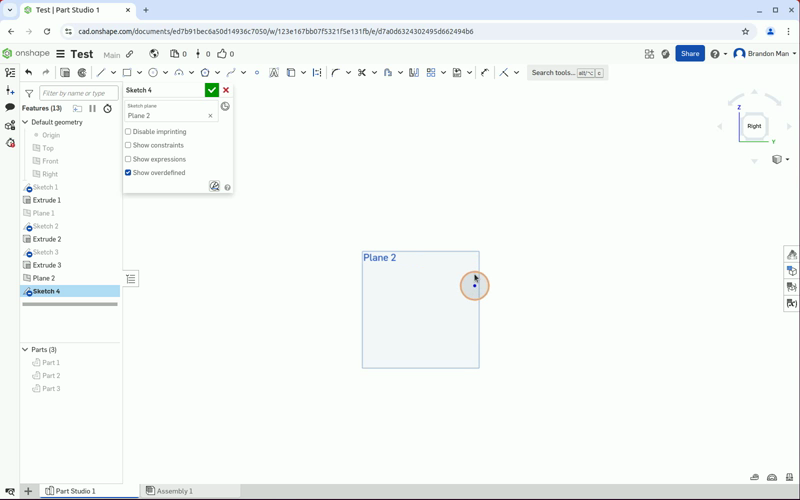
scroll(6)
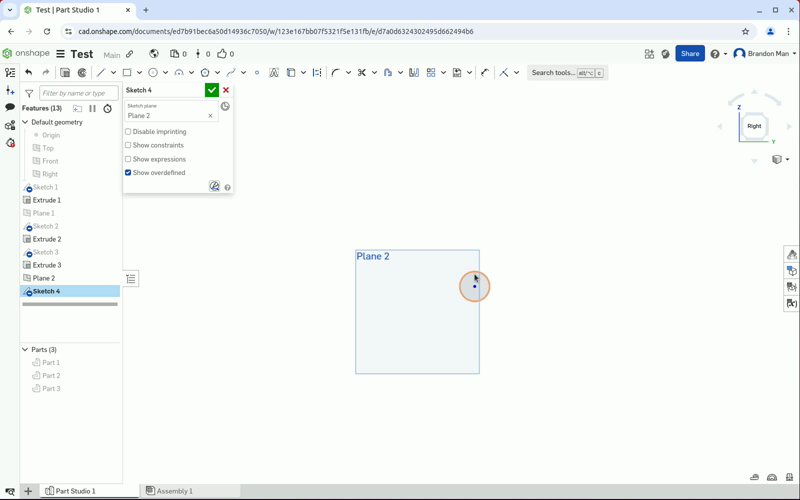
scroll(6)
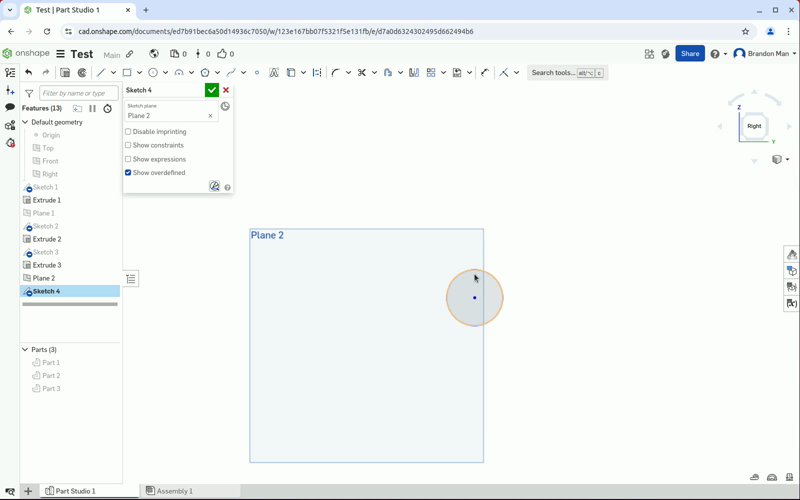
scroll(6)
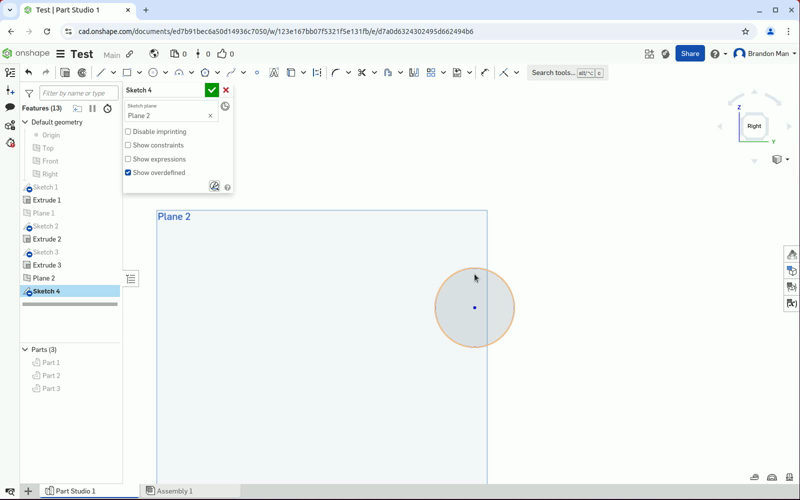
click(474, 273)
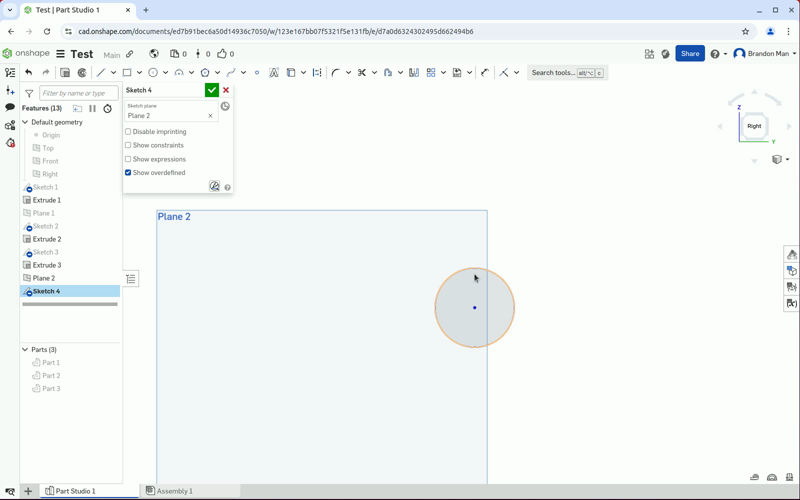
scroll(-6)
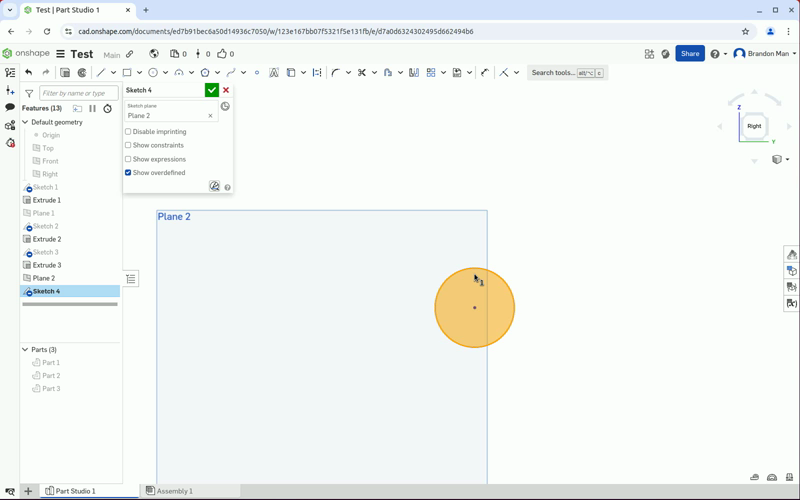
scroll(-6)
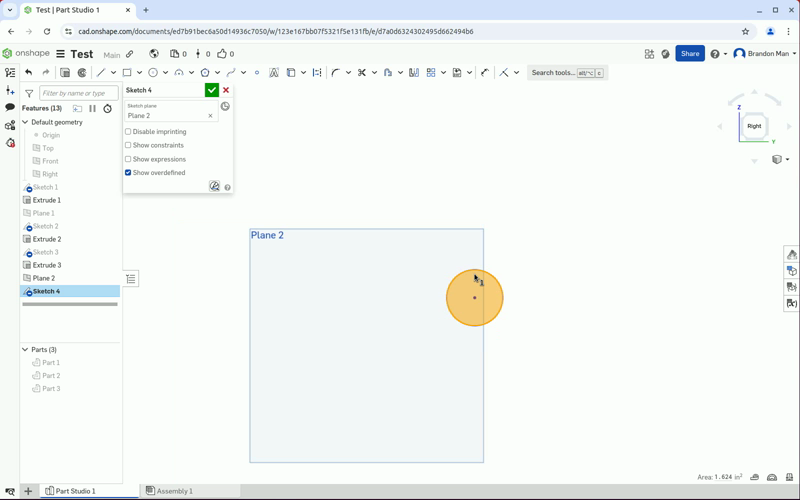
scroll(-6)
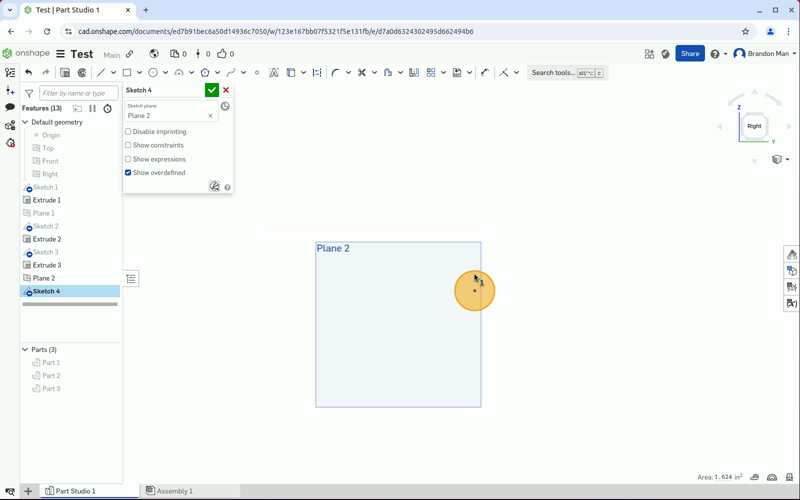
scroll(-6)
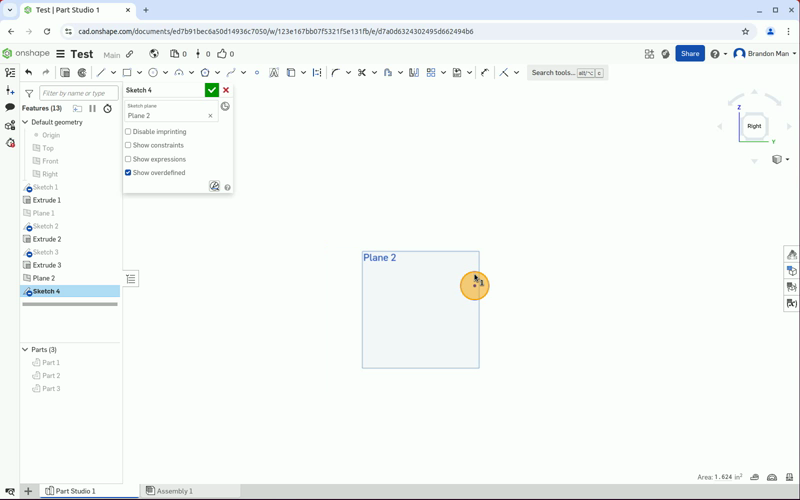
scroll(-6)
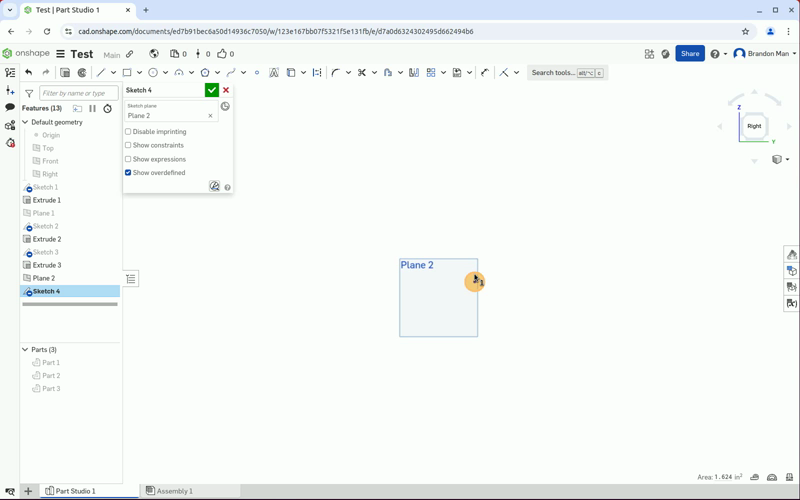
scroll(-6)
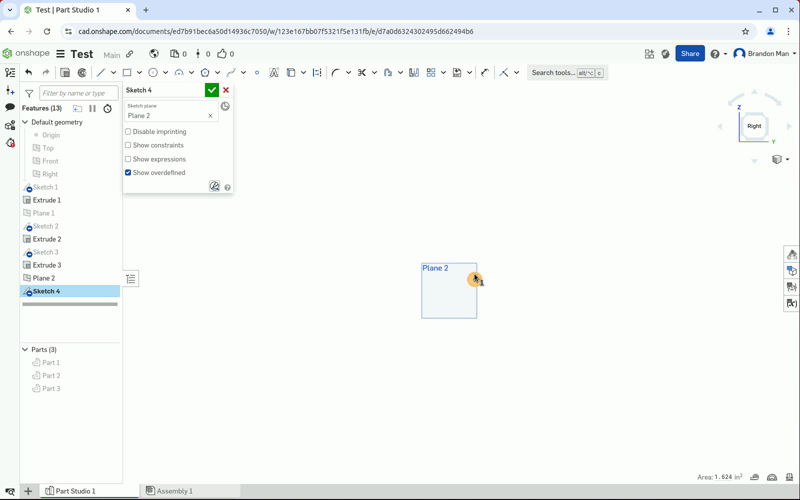
scroll(-6)
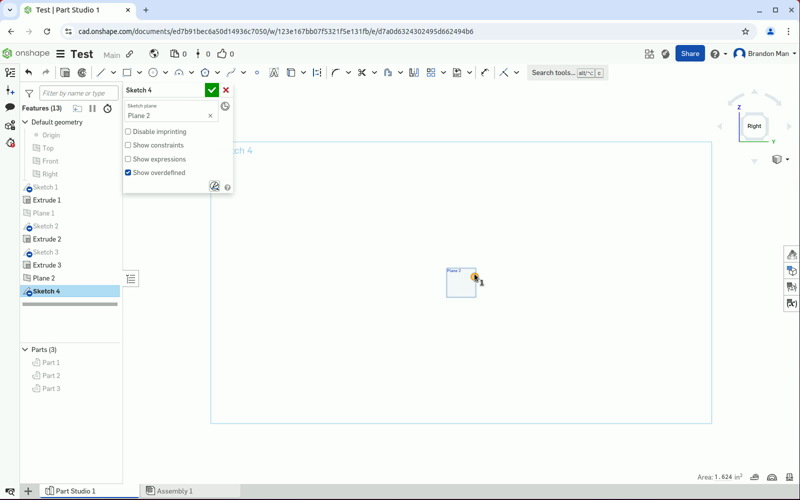
mouse_move(73, 352)
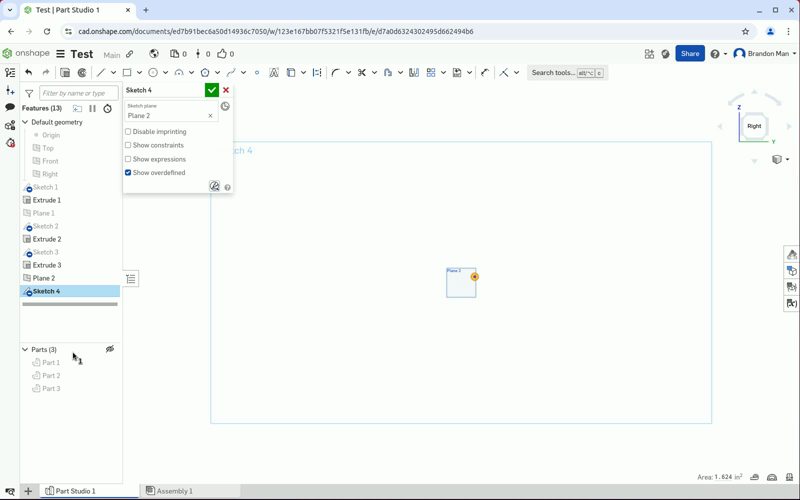
key(shift+y)
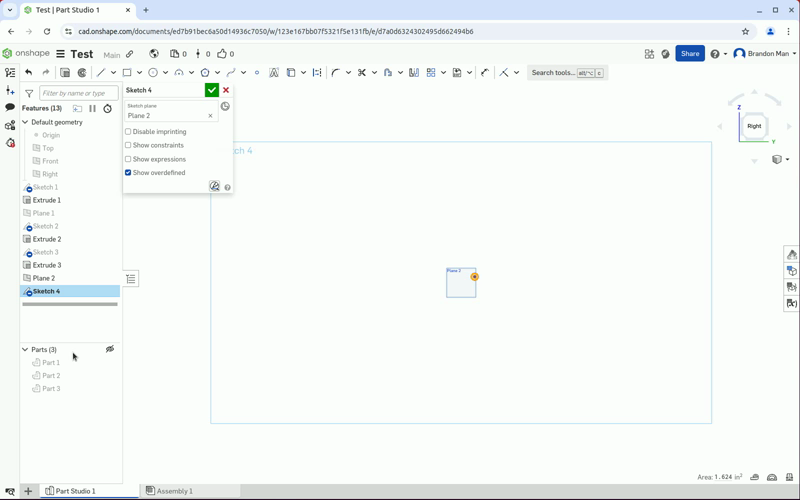
key(shift+e)
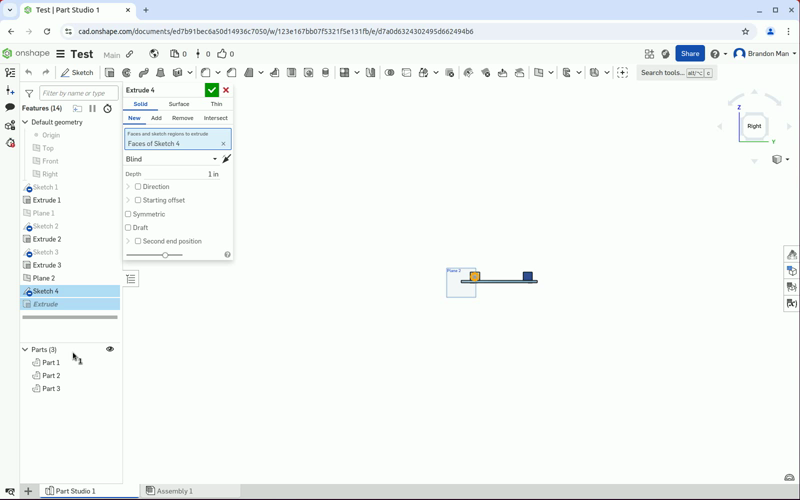
mouse_move(143, 106)
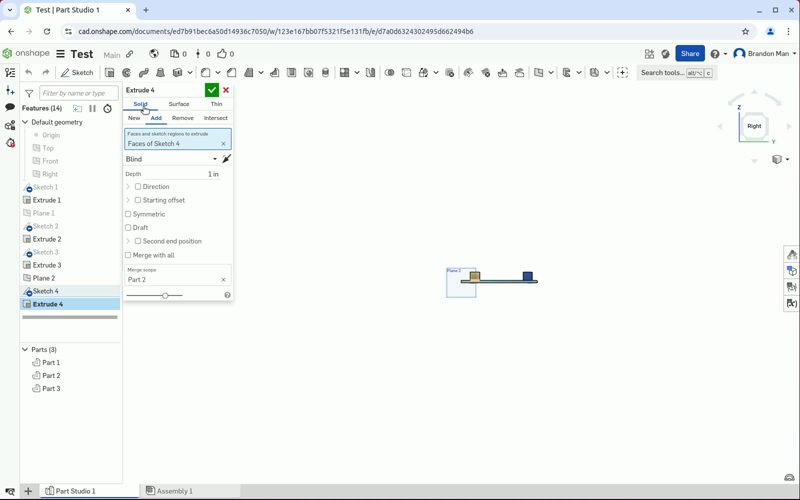
click(143, 106)
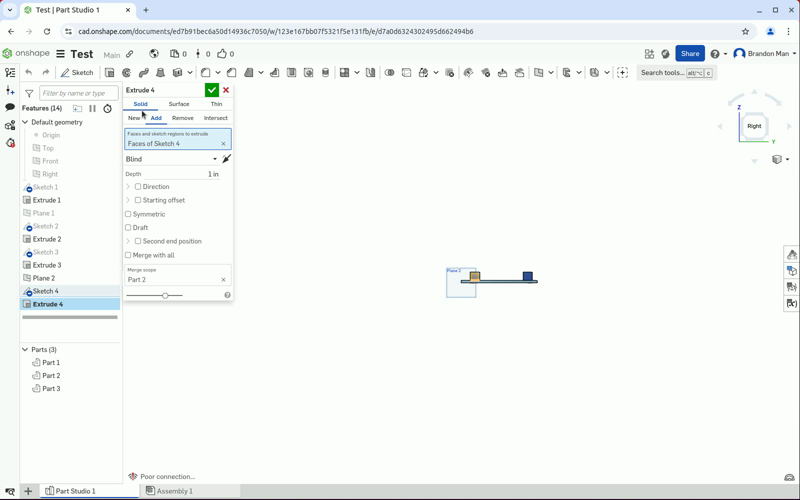
mouse_move(137, 120)
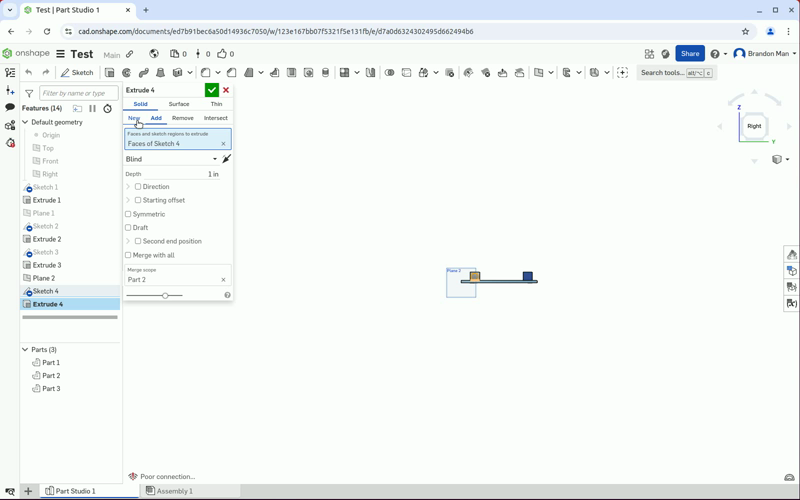
click(137, 120)
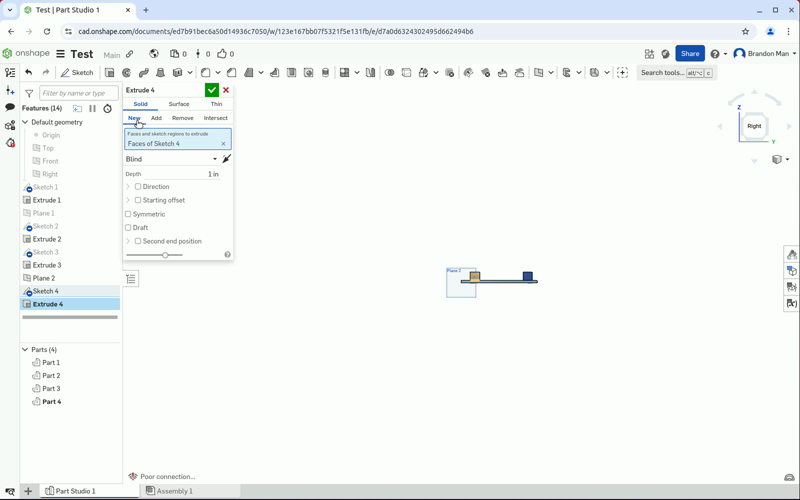
key(tab, 4)
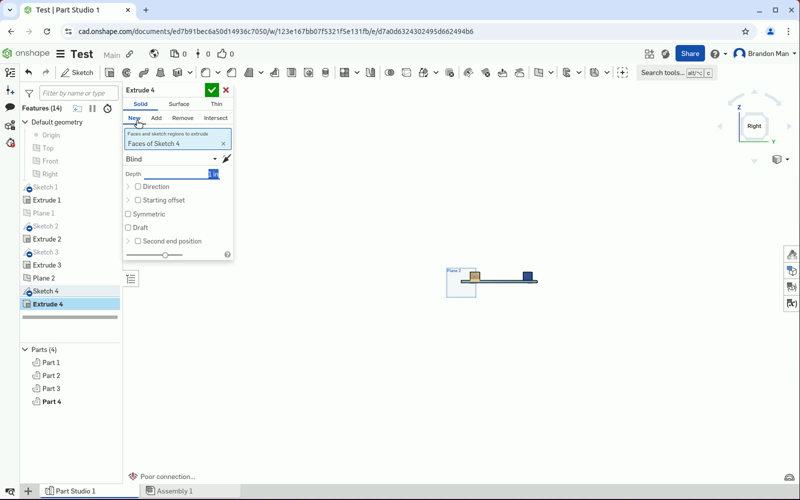
text(0.963)
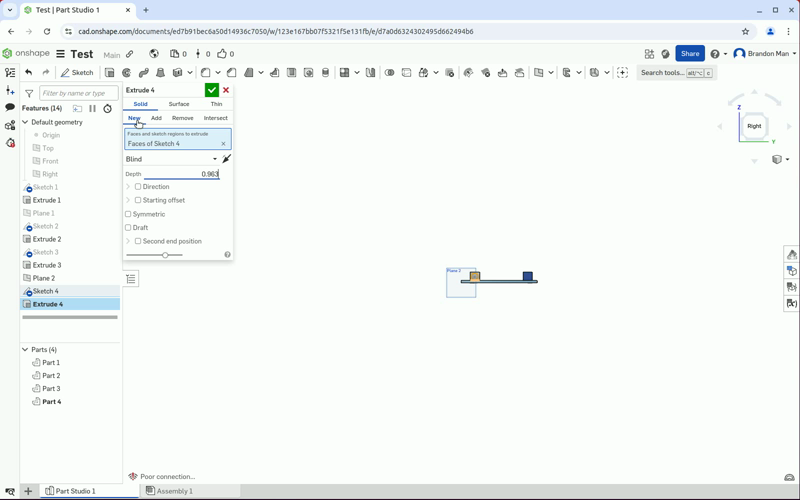
key(enter)
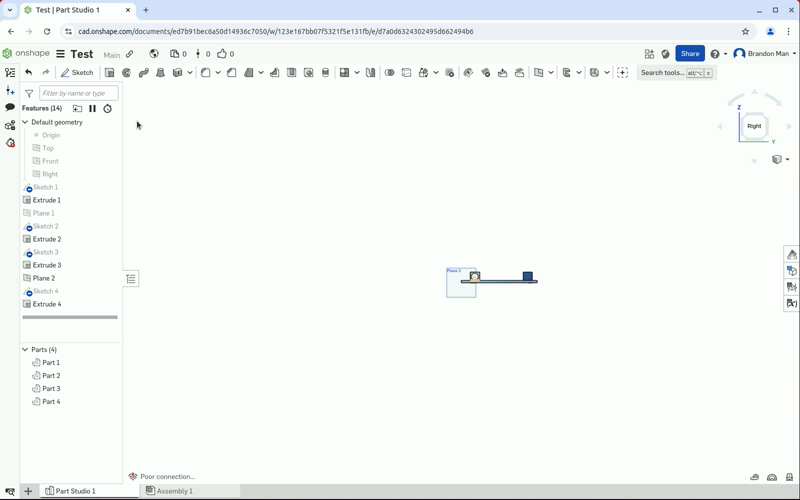
key(shift+h)
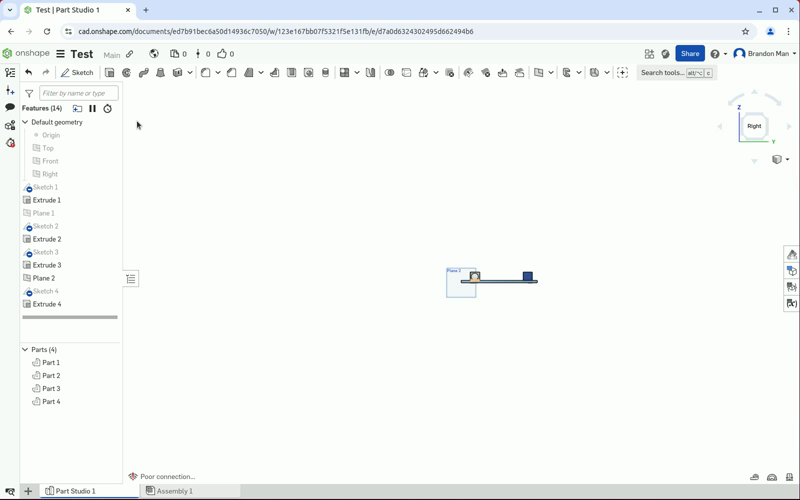
key(shift+h)
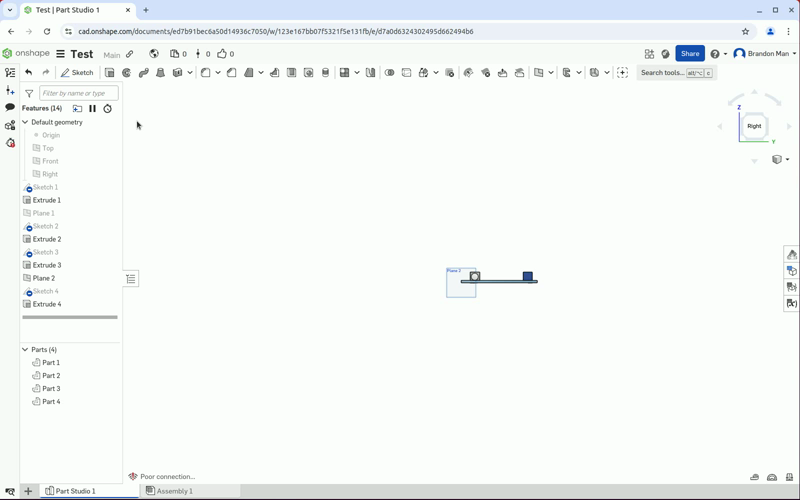
mouse_move(73, 189)
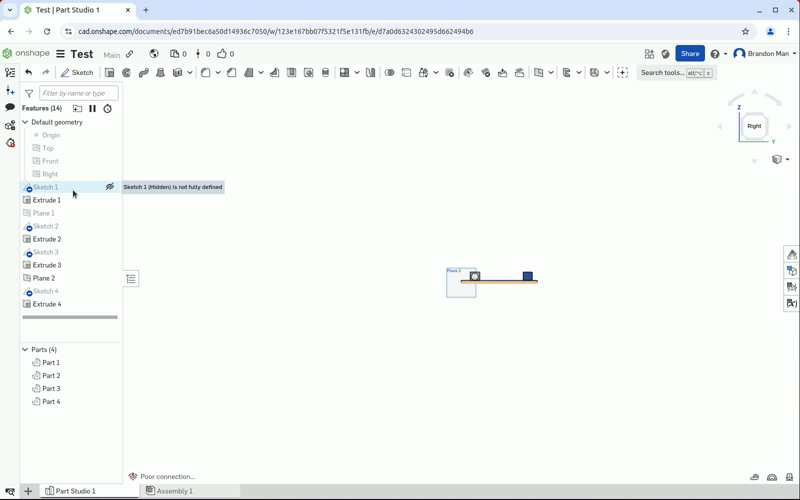
click(73, 189)
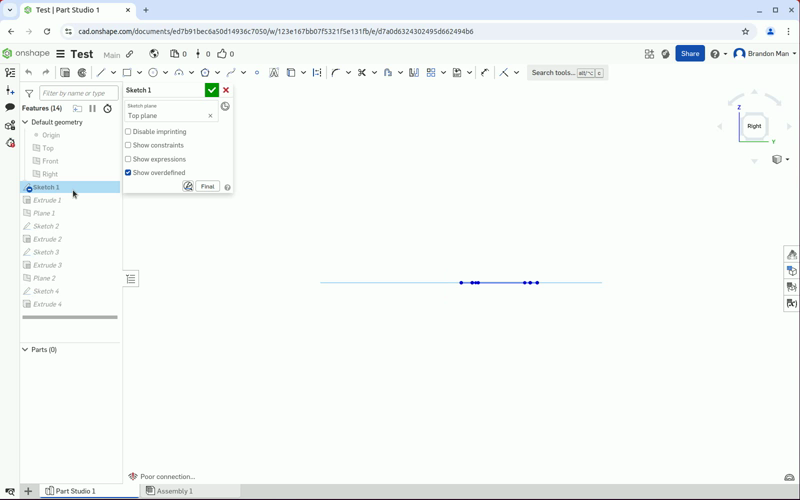
mouse_move(229, 92)
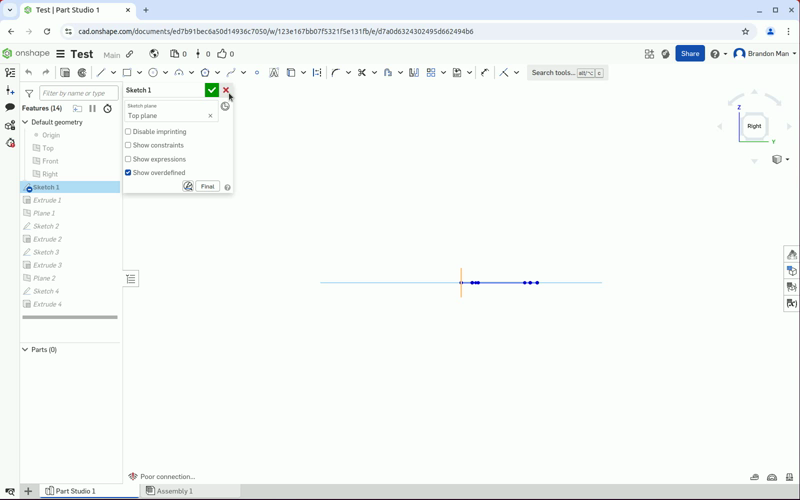
click(229, 92)
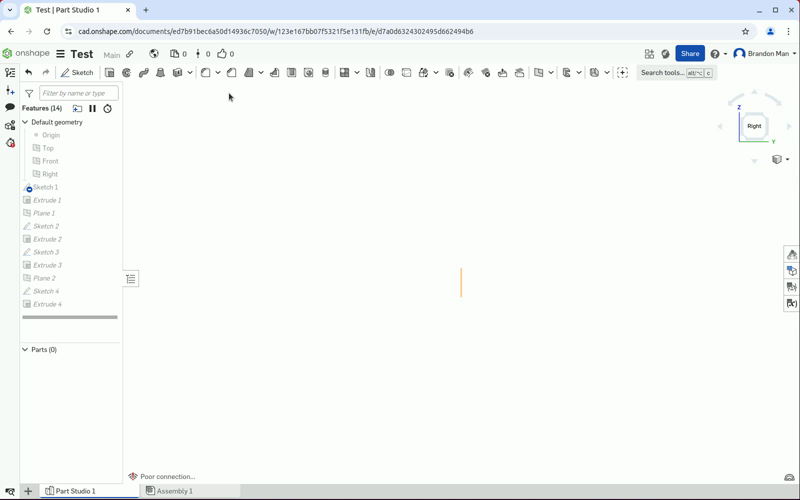
key(shift+s)
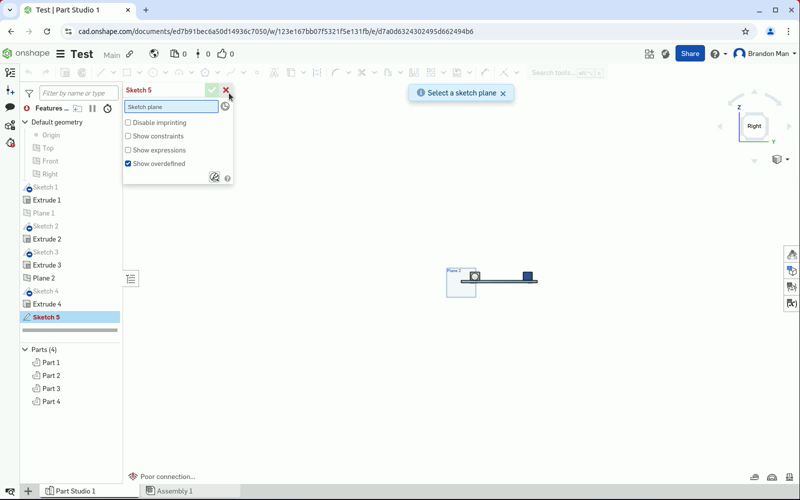
mouse_move(73, 280)
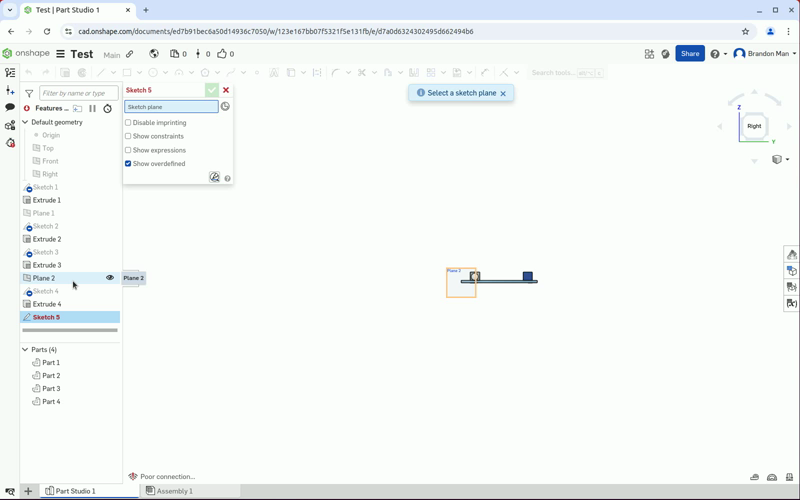
click(73, 280)
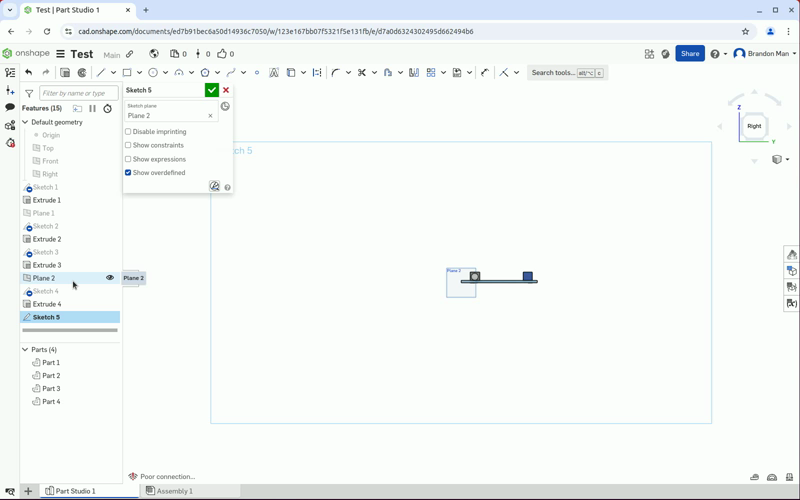
mouse_move(73, 352)
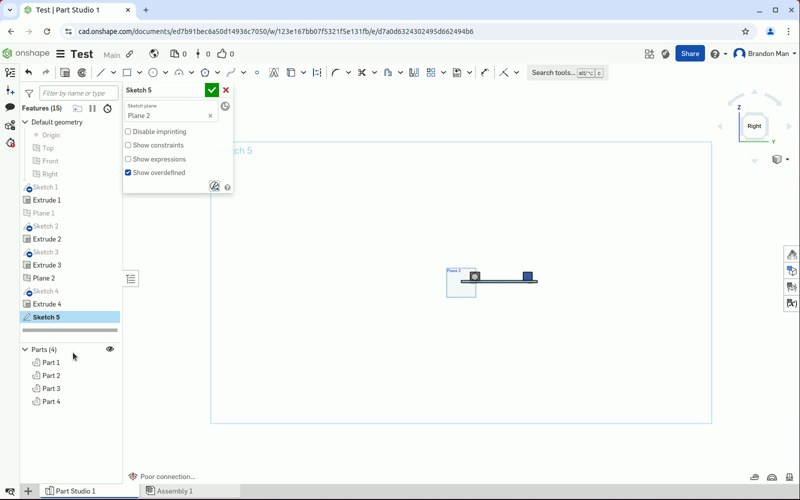
key(y)
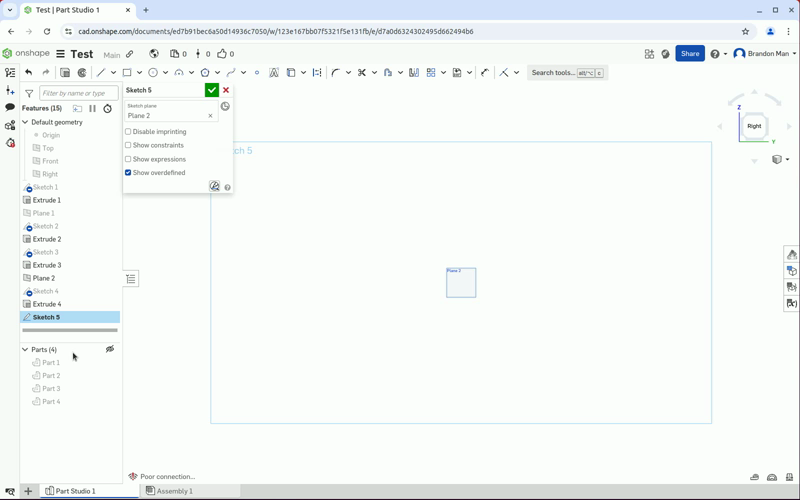
key(c)
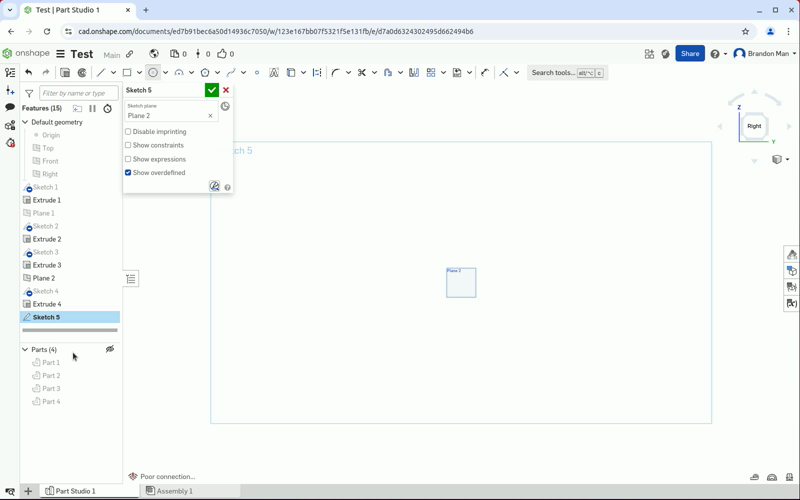
key_down(shift)
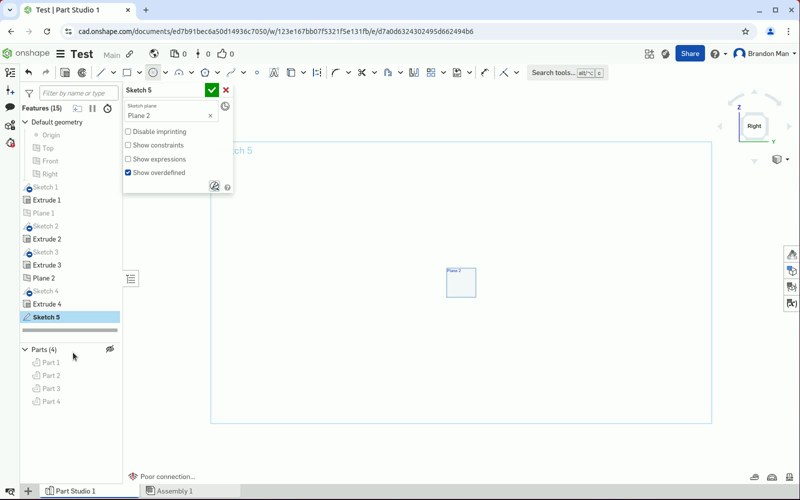
mouse_move(527, 276)
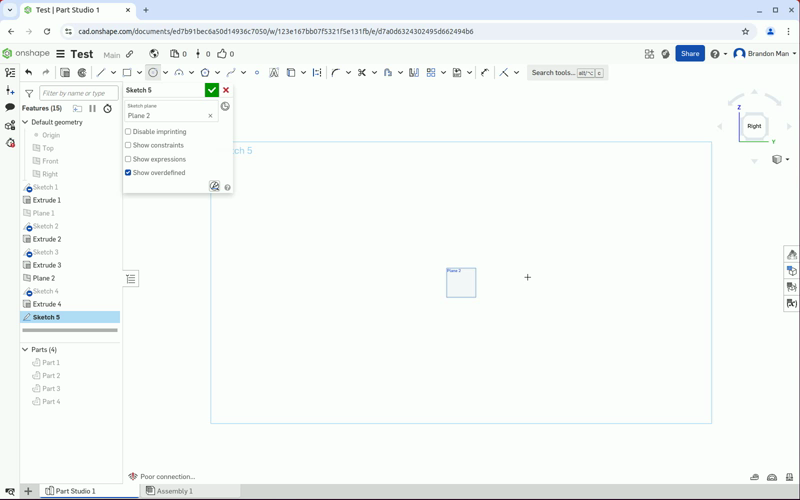
click(527, 276)
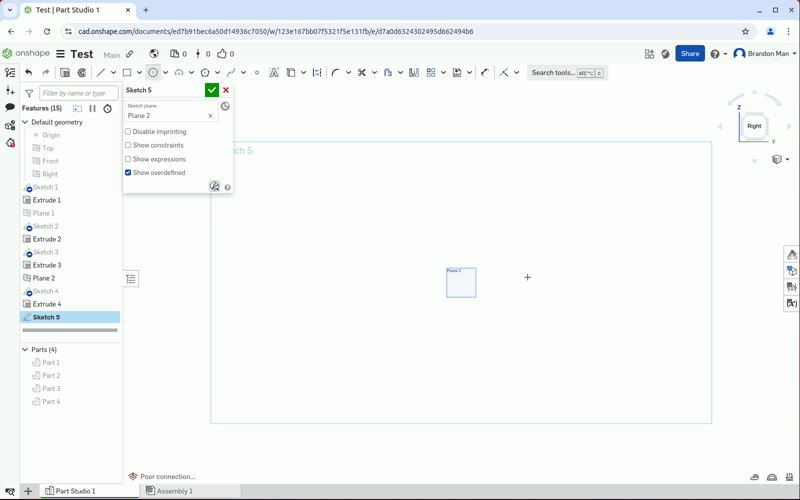
key_up(shift)
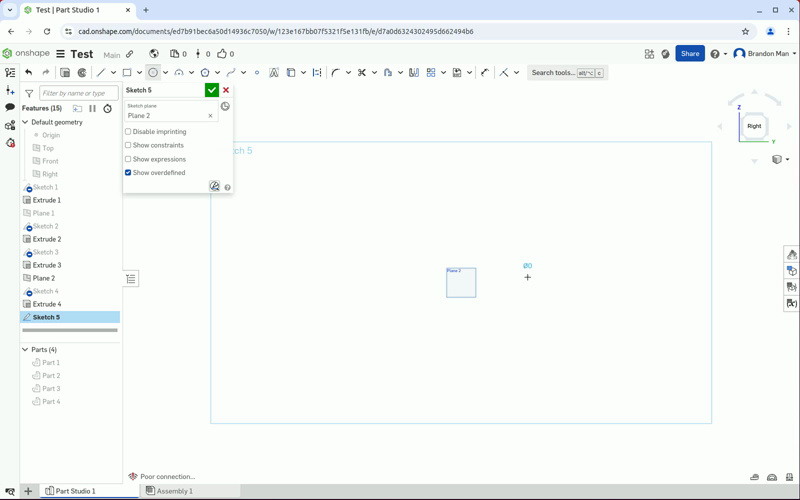
mouse_move(531, 276)
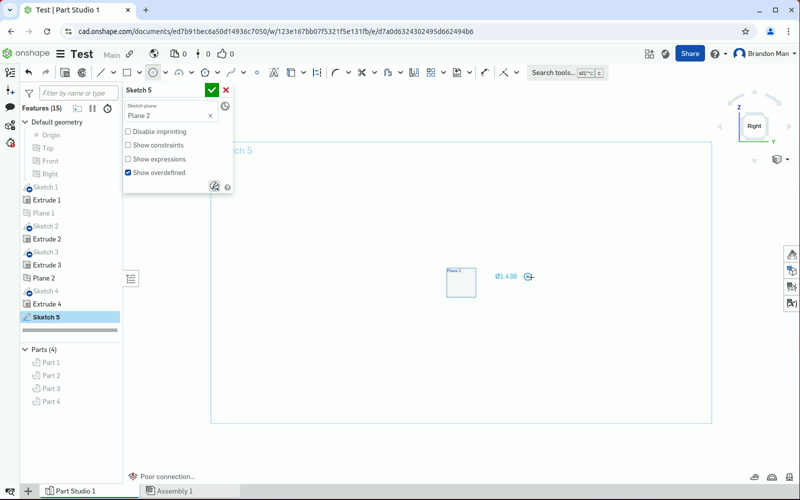
click(531, 276)
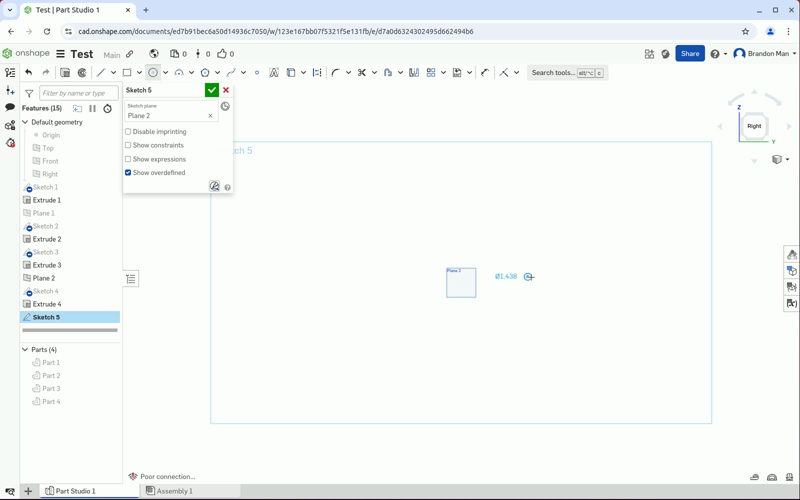
key(esc)
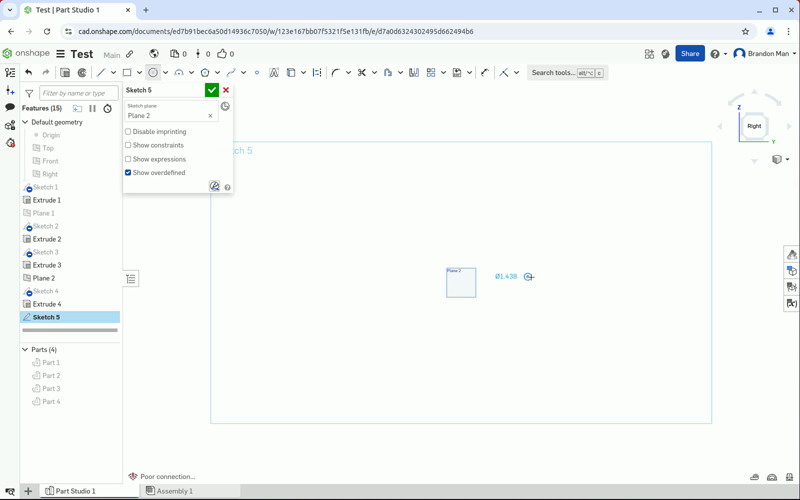
mouse_move(526, 274)
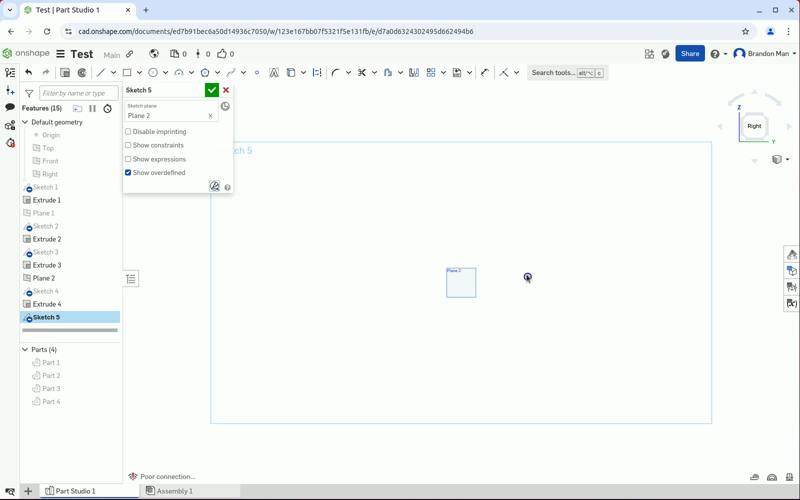
scroll(6)
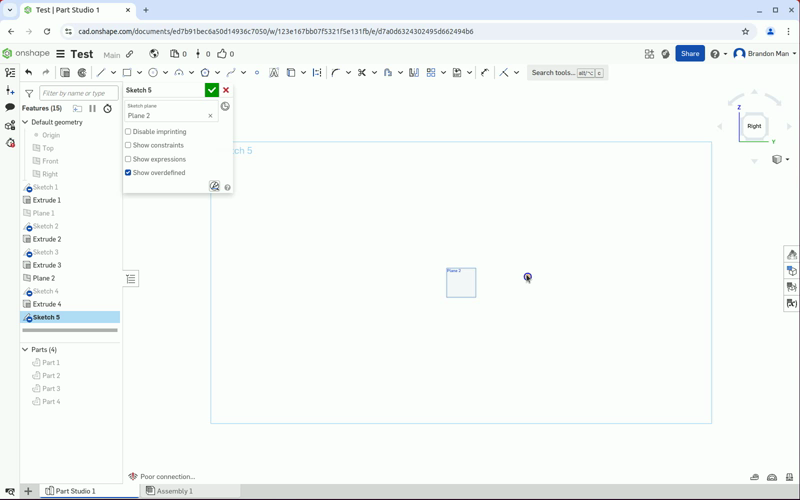
scroll(6)
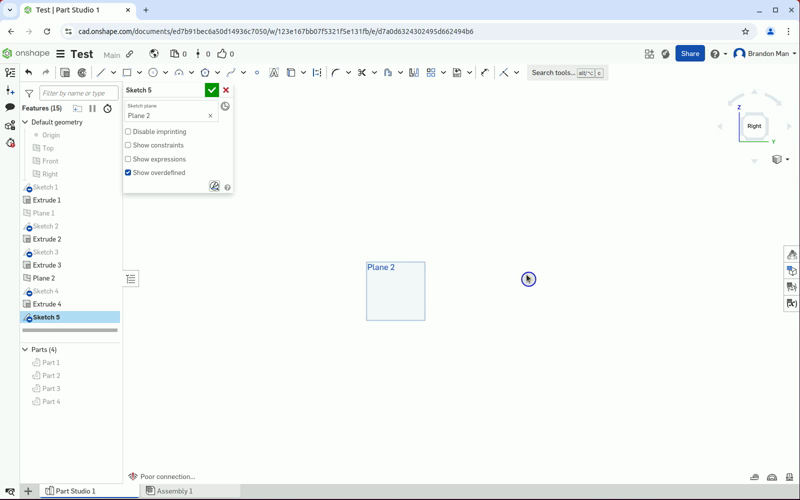
scroll(6)
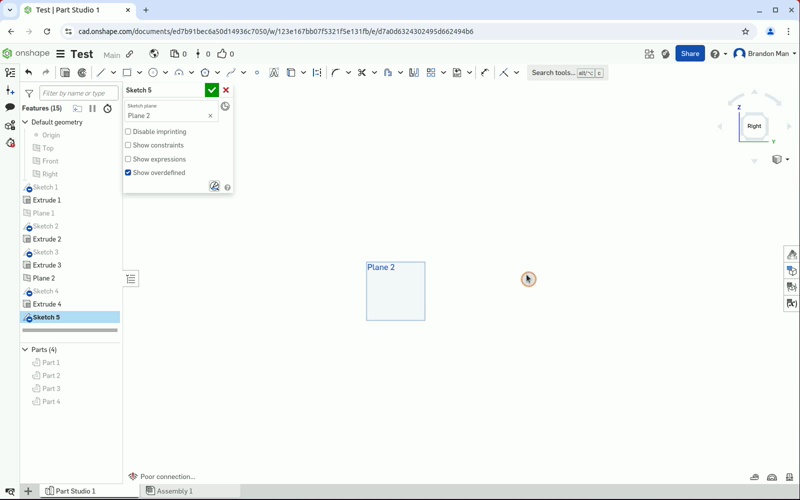
scroll(6)
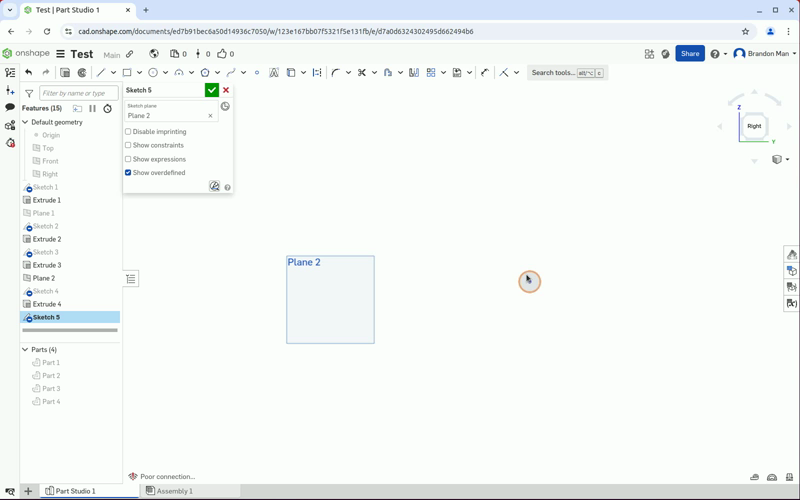
scroll(6)
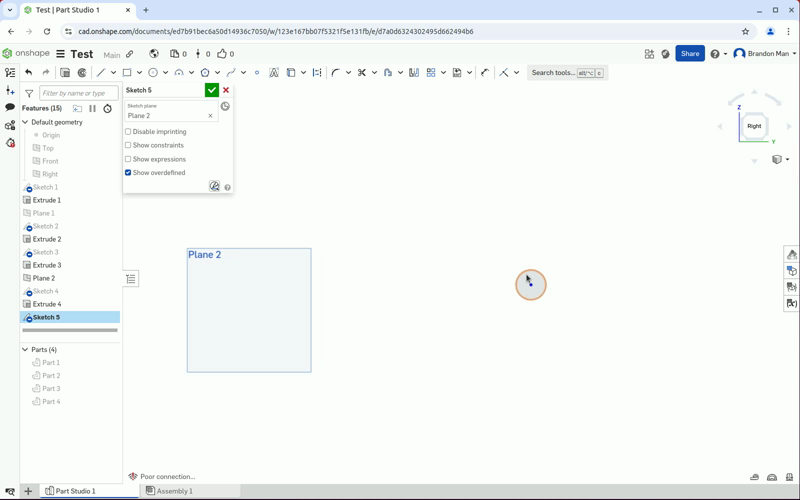
scroll(6)
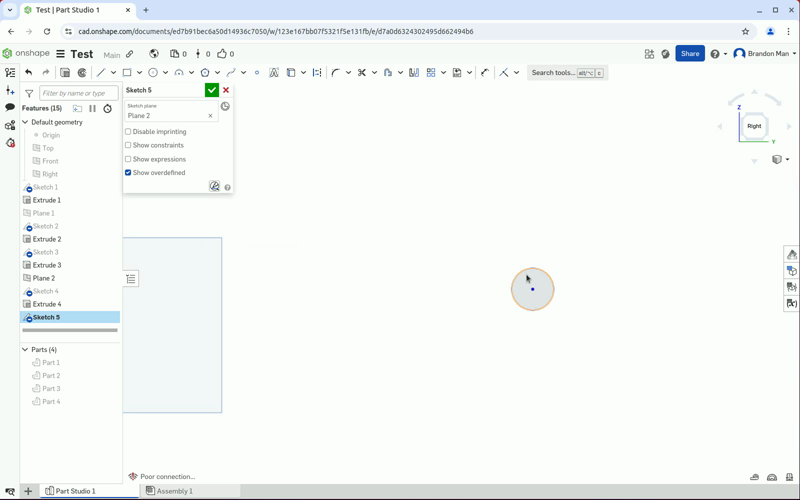
scroll(6)
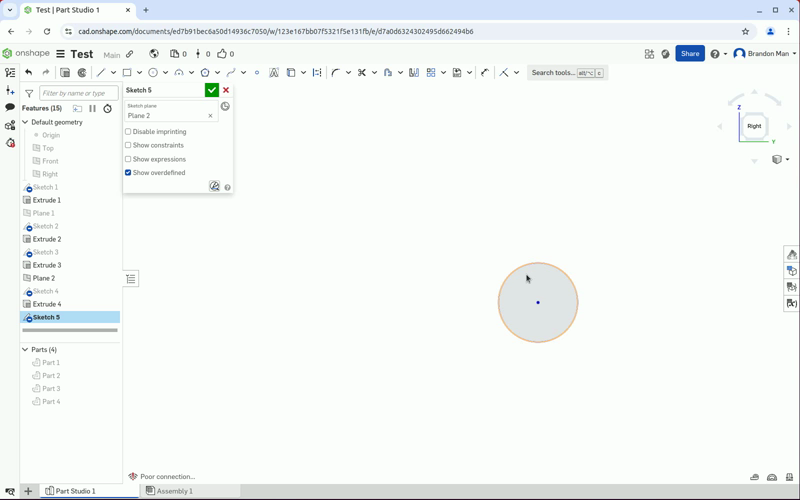
click(526, 274)
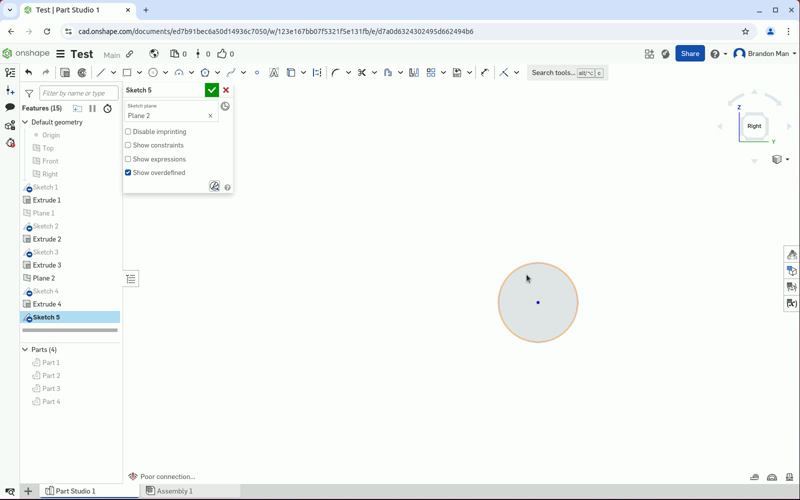
scroll(-6)
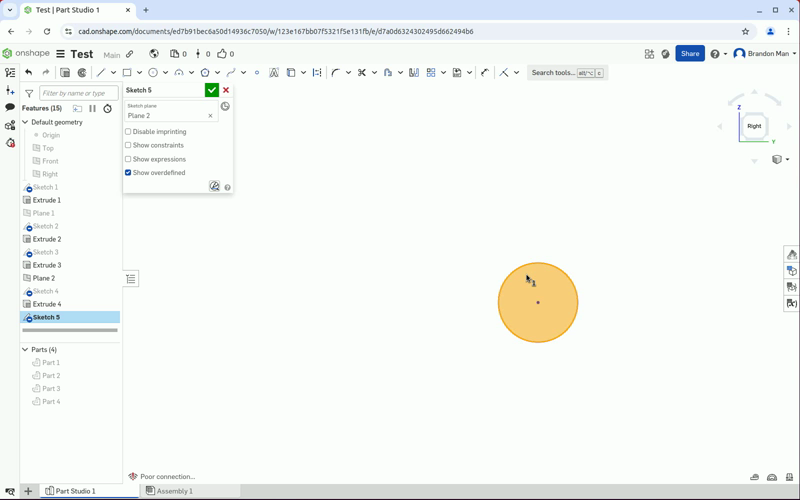
scroll(-6)
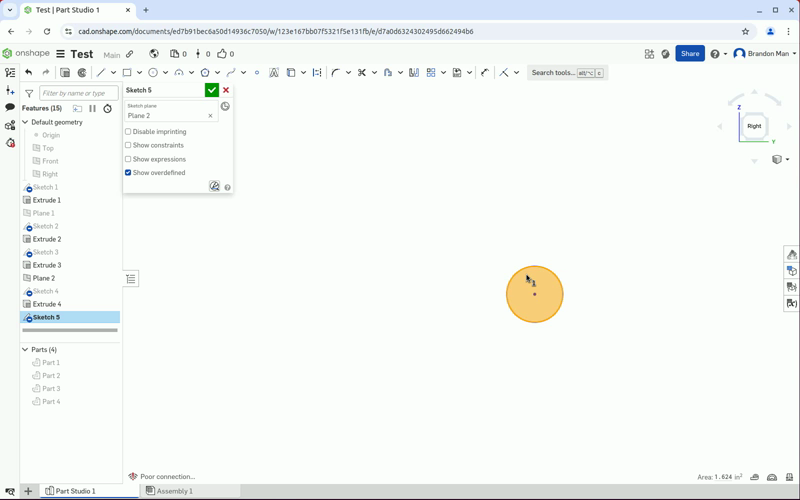
scroll(-6)
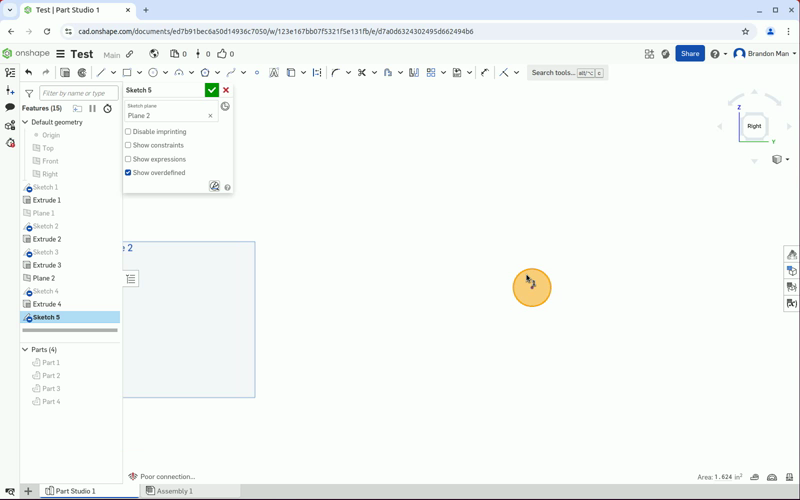
scroll(-6)
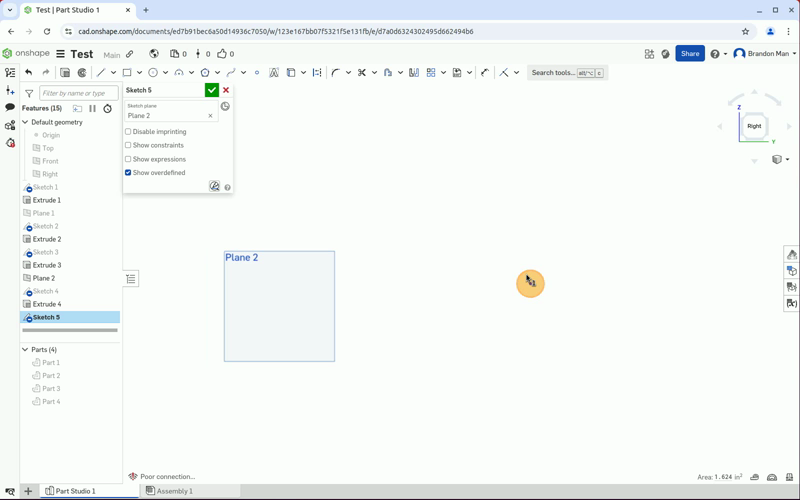
scroll(-6)
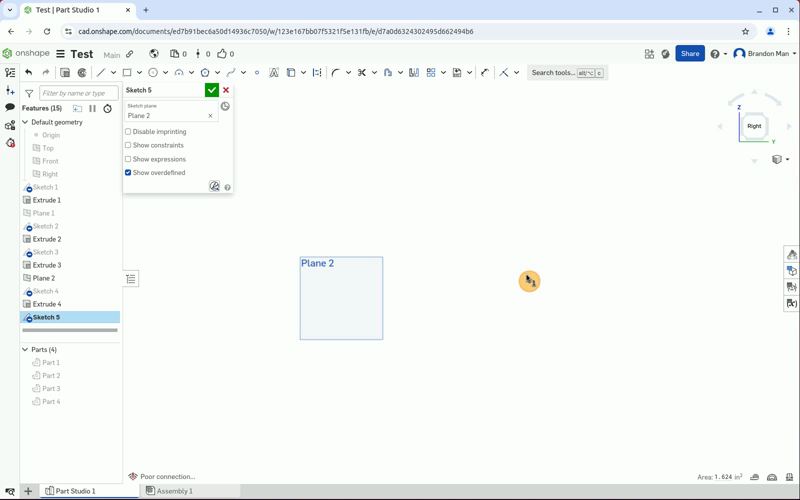
scroll(-6)
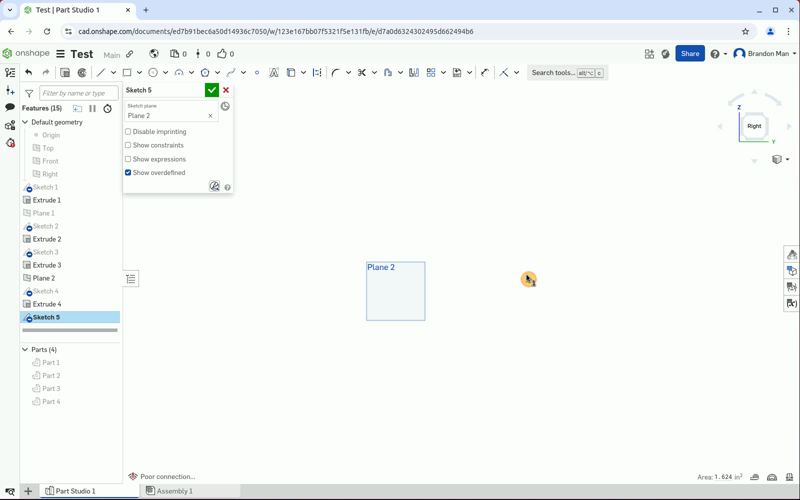
scroll(-6)
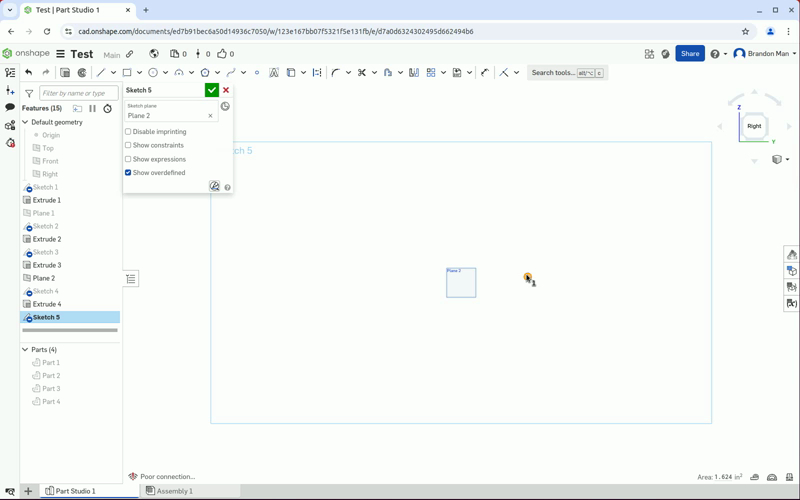
mouse_move(73, 352)
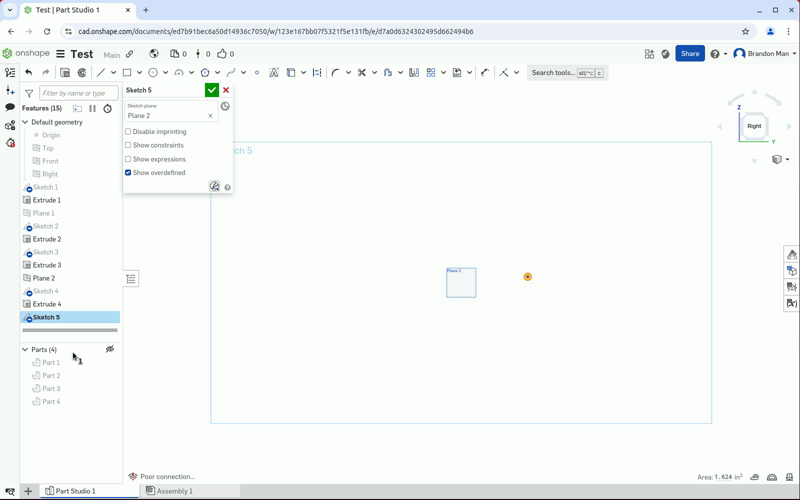
key(shift+y)
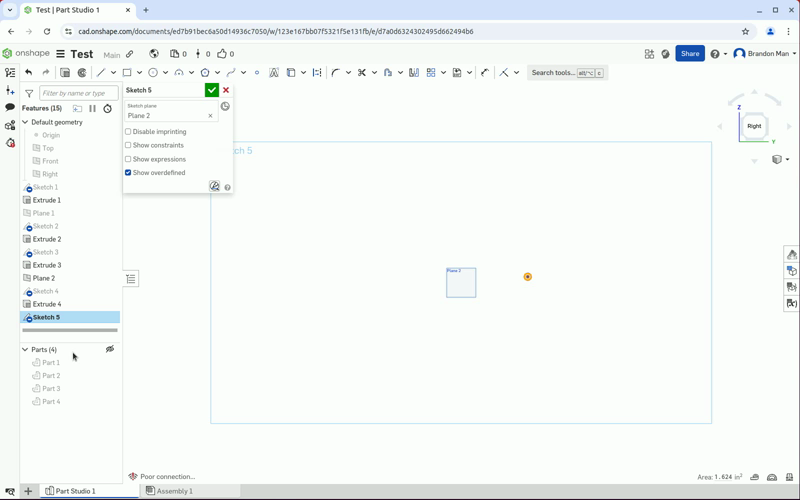
key(shift+e)
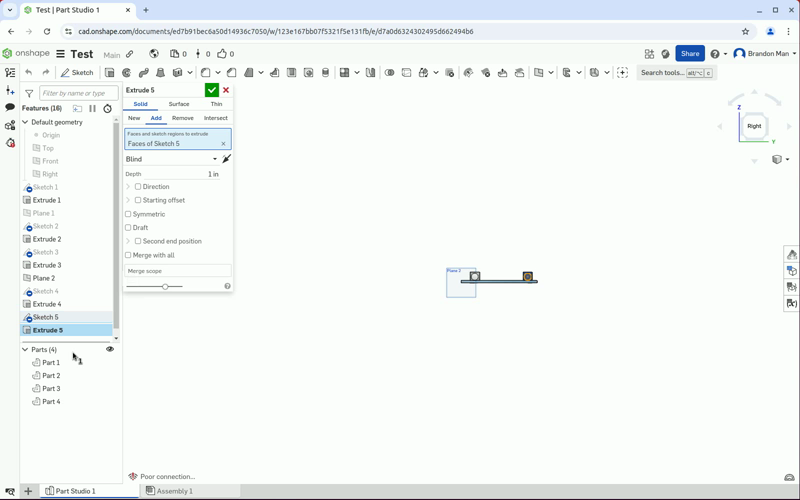
mouse_move(143, 106)
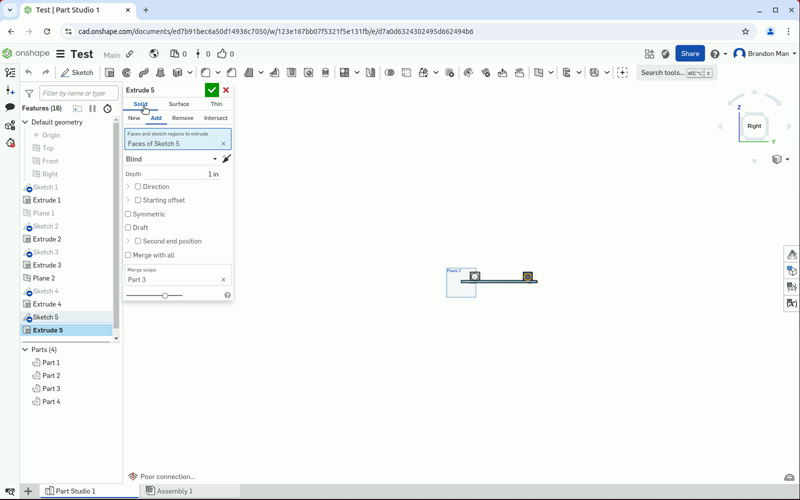
click(143, 106)
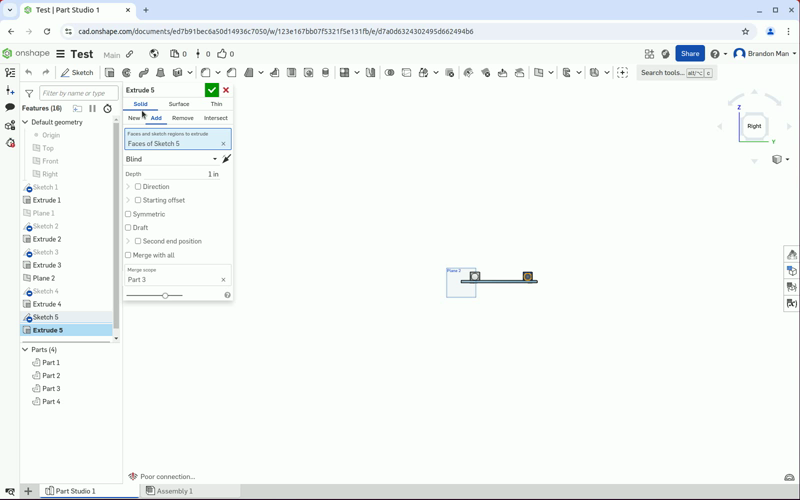
mouse_move(137, 120)
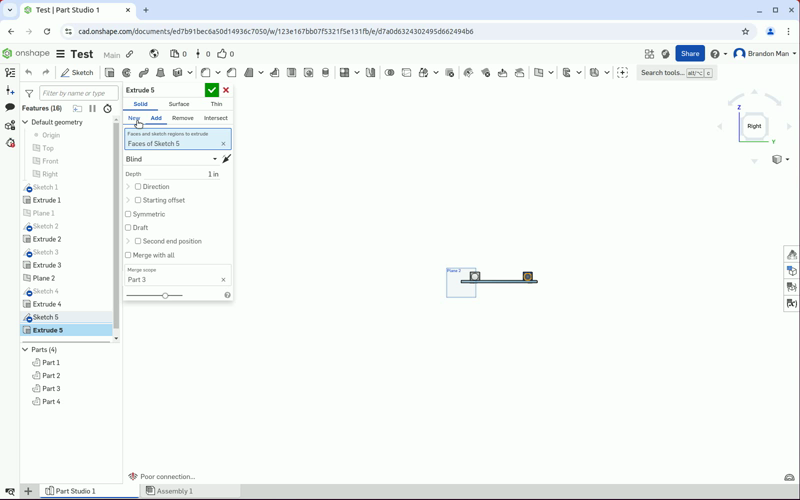
click(137, 120)
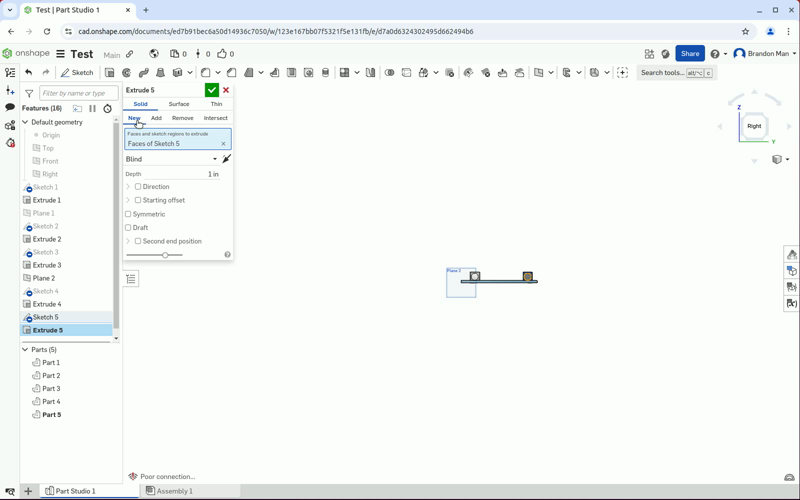
key(tab, 4)
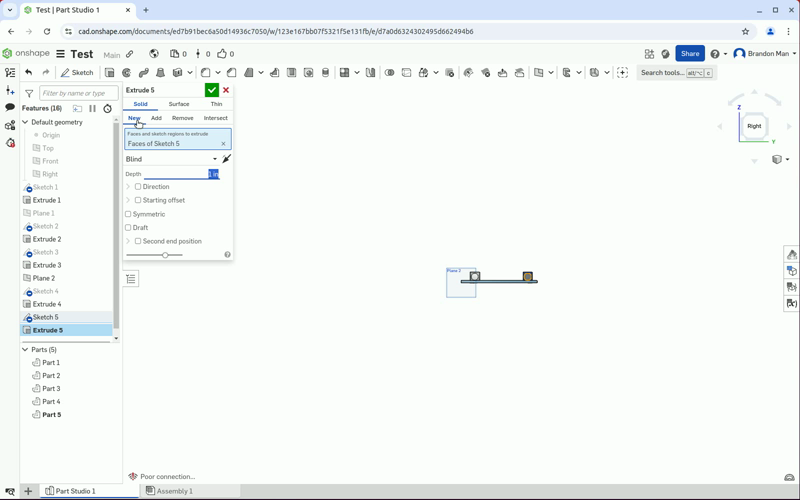
text(0.963)
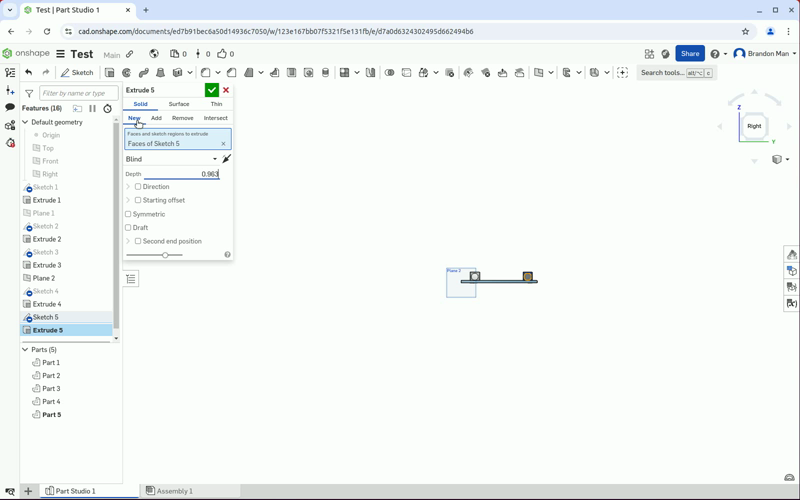
key(enter)
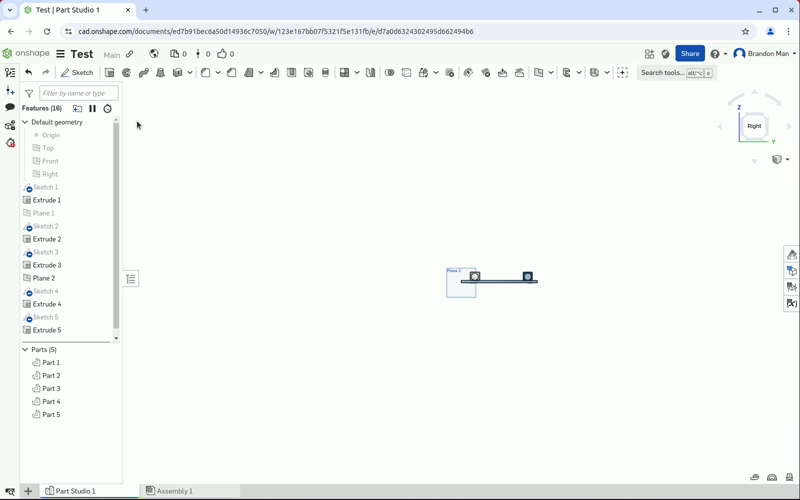
key(shift+h)
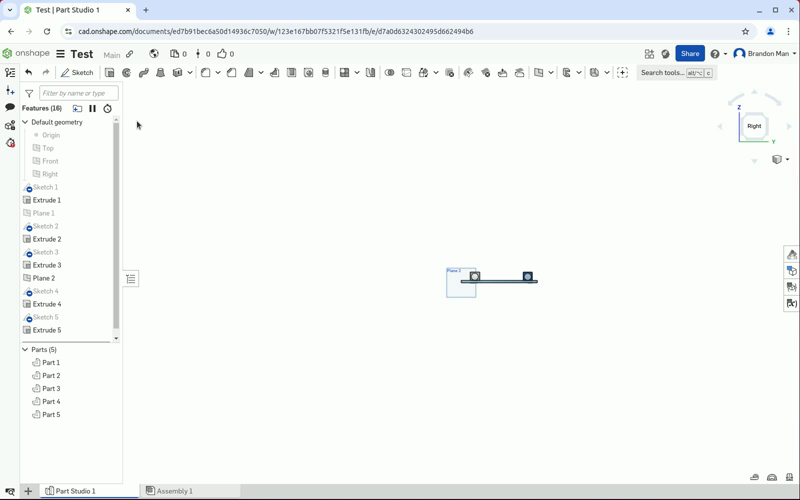
key(shift+h)
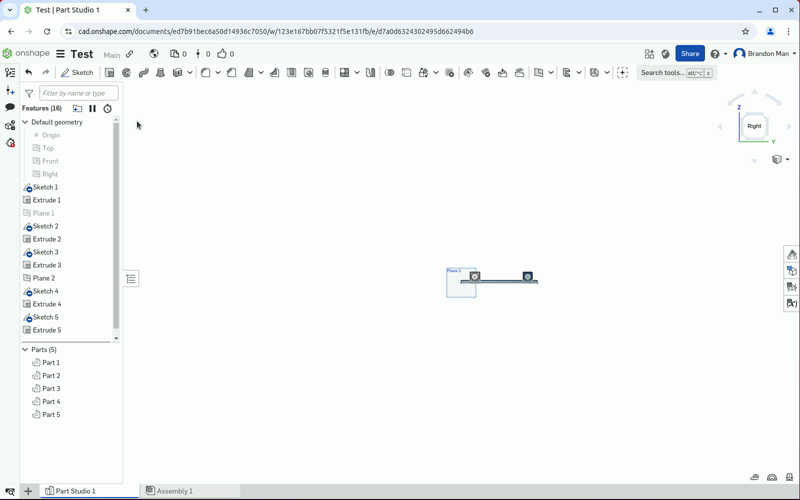
key(shift+7)
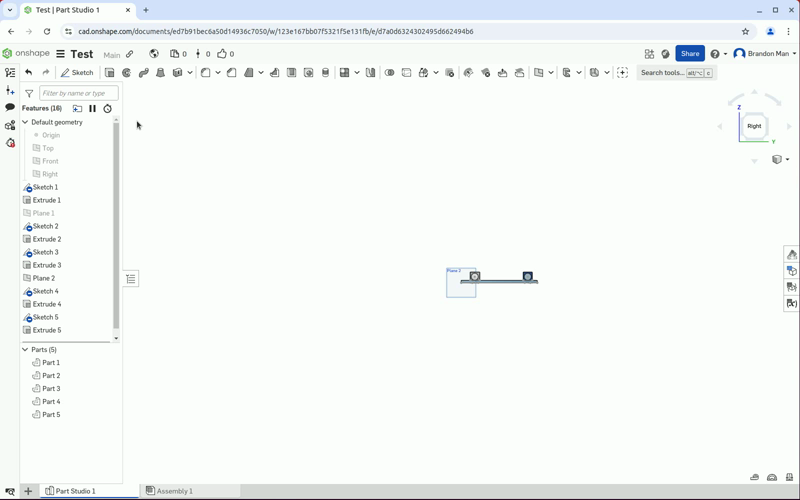
key(right, 2)
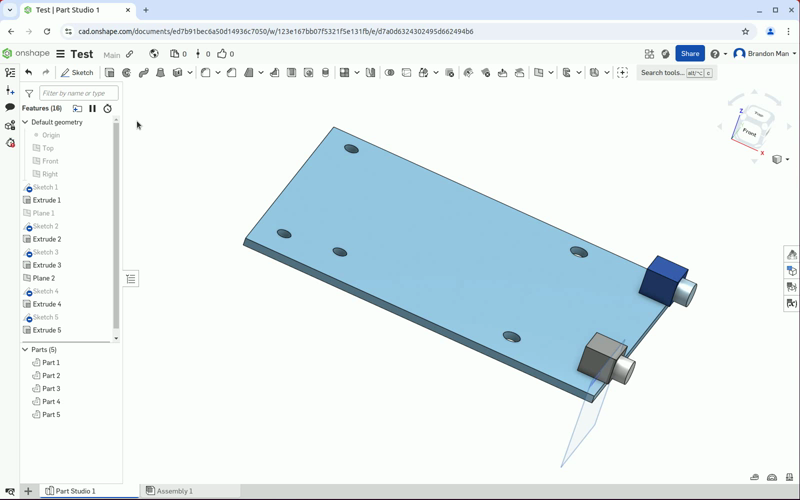
key(down, 2)
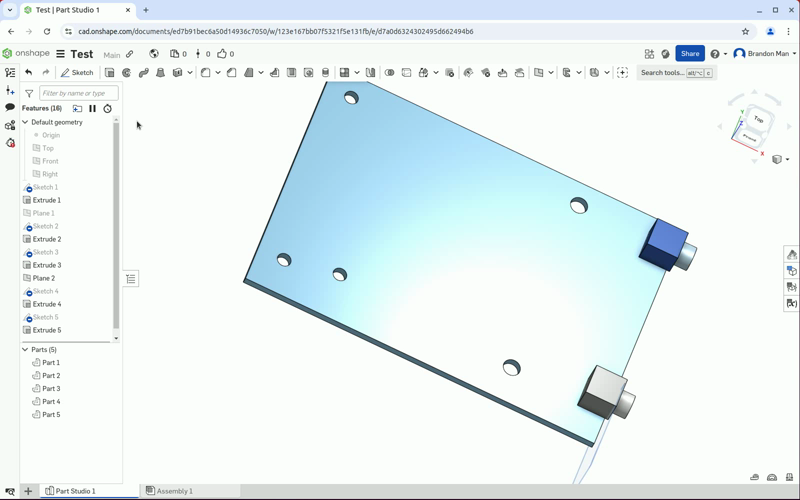
key(up, 2)
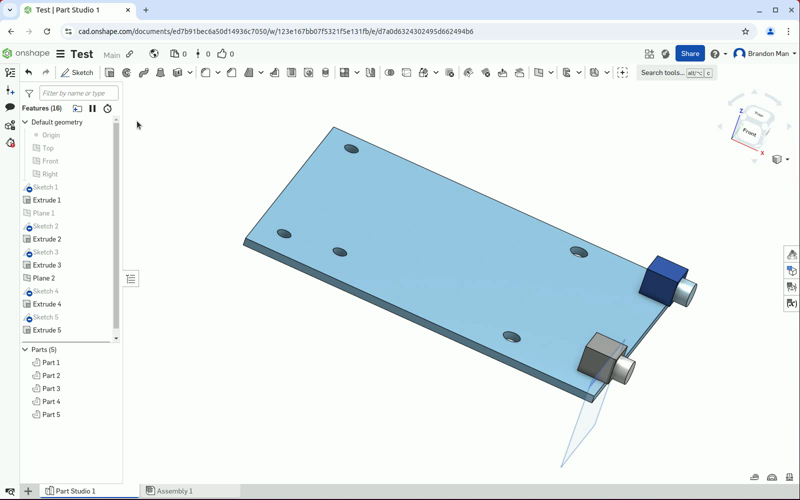
key(left, 2)
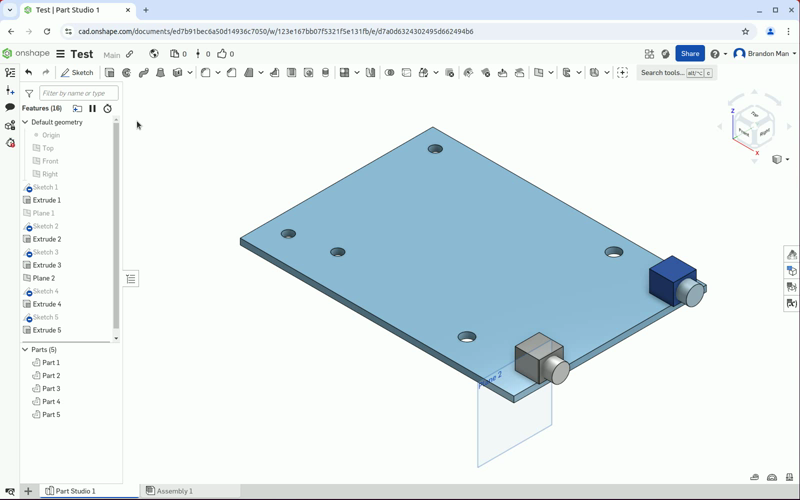
mouse_move(69, 189)
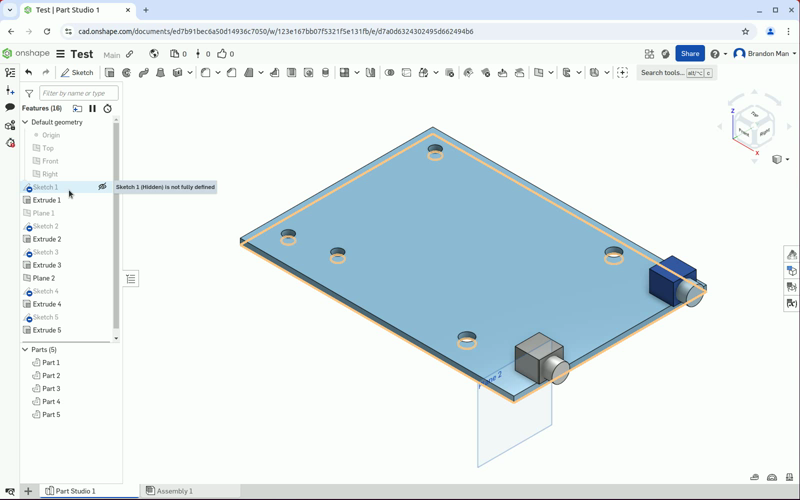
click(69, 189)